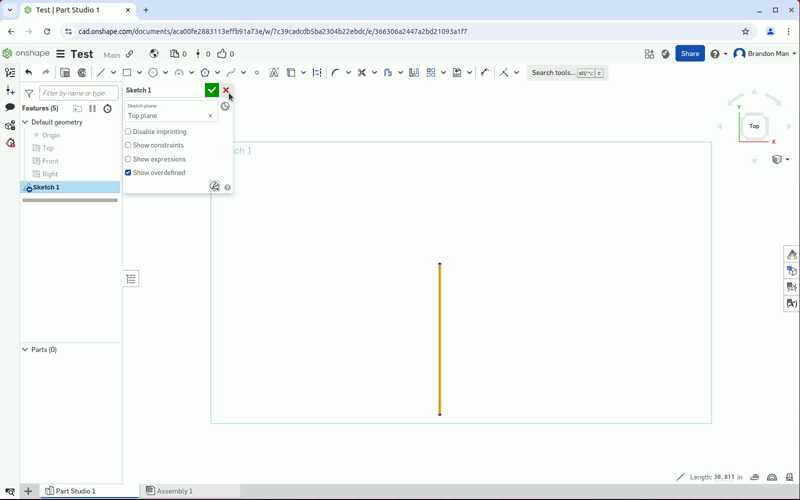
key(shift+h)
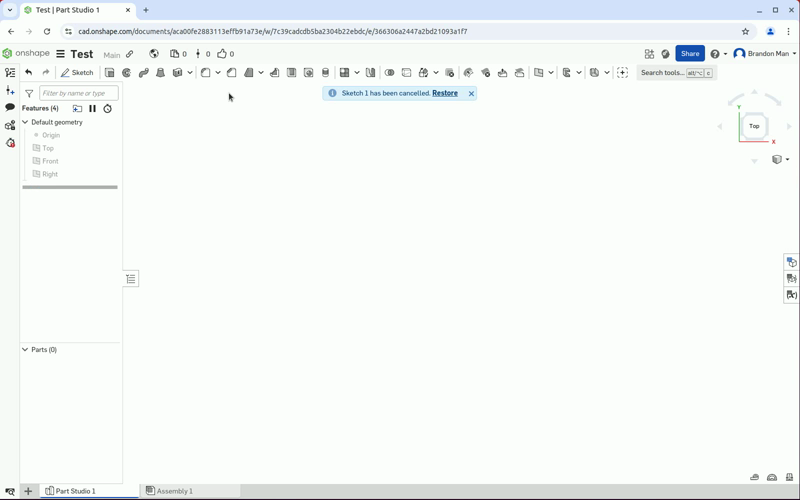
mouse_move(73, 352)
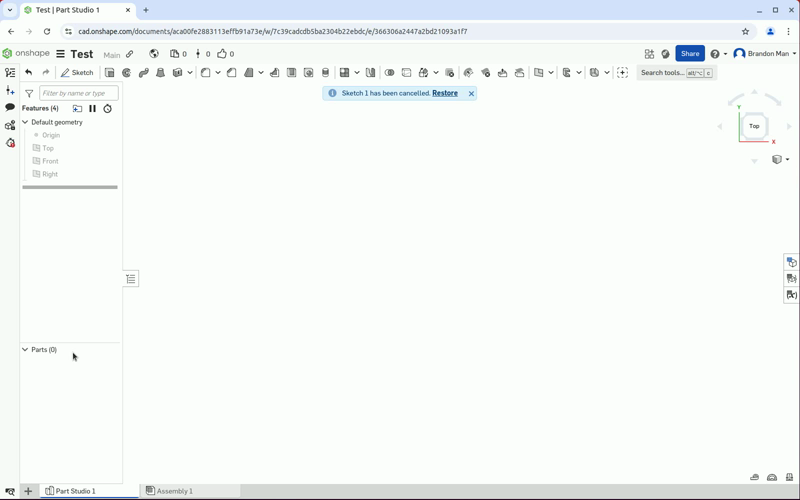
key(y)
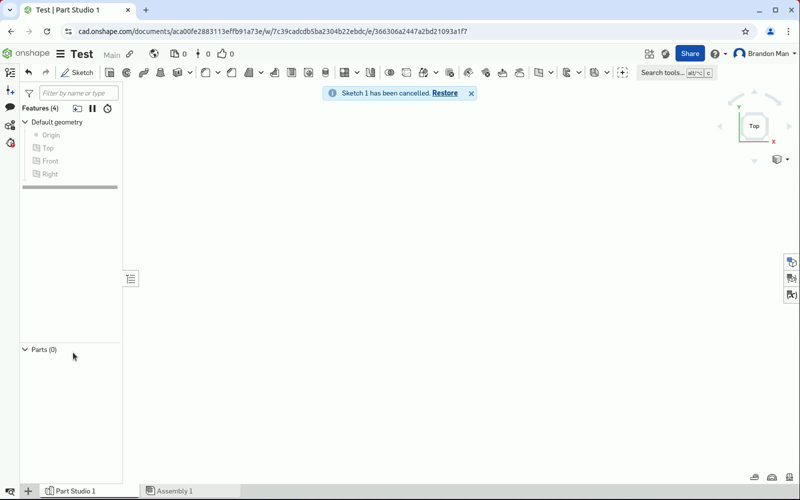
key(shift+p)
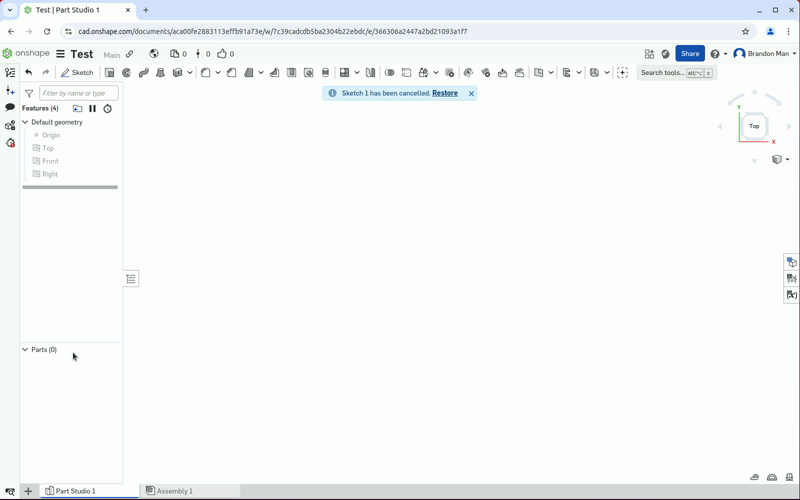
key(space)
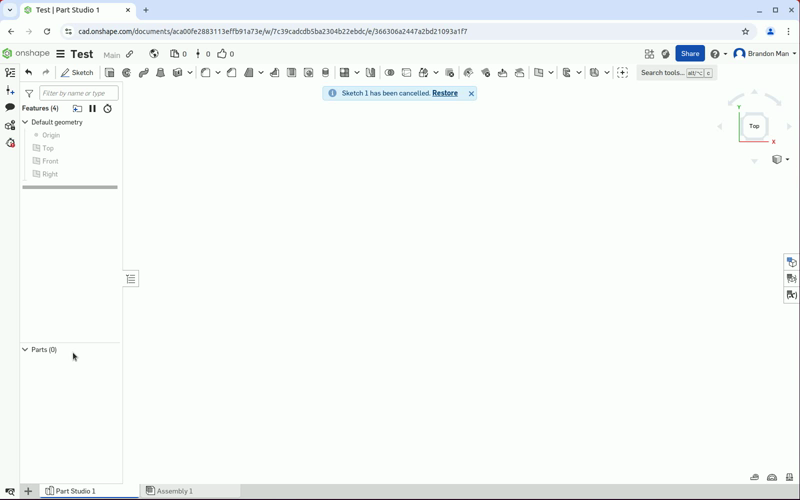
key_down(shift)
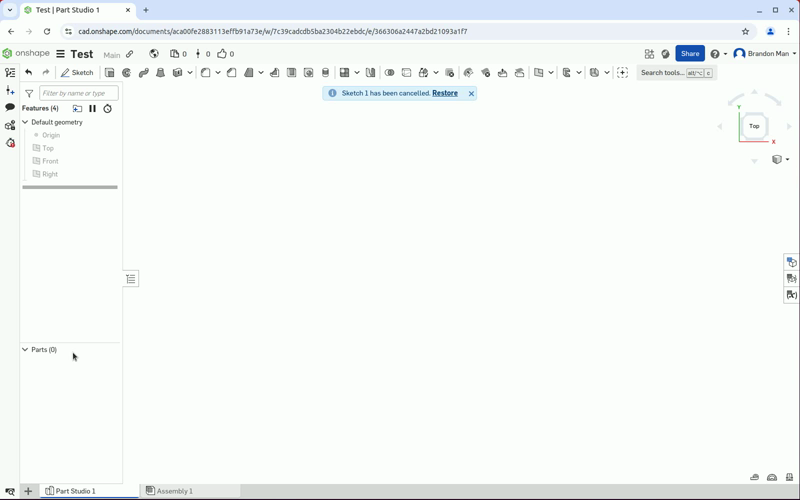
key(up)
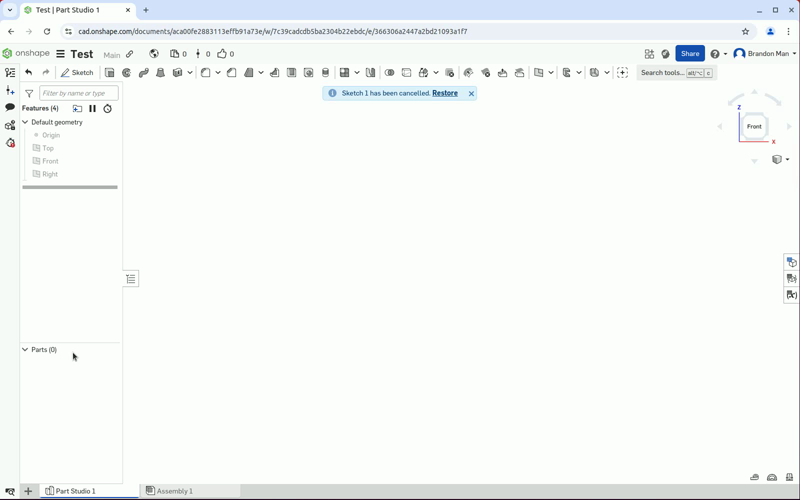
key_up(shift)
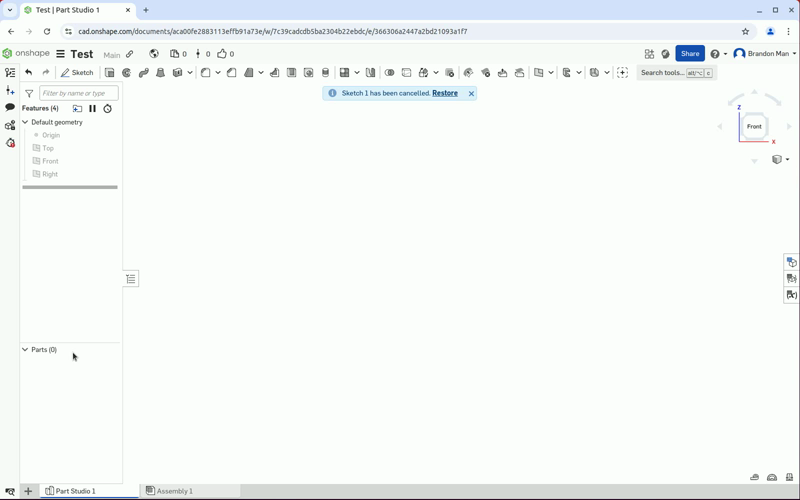
mouse_move(73, 352)
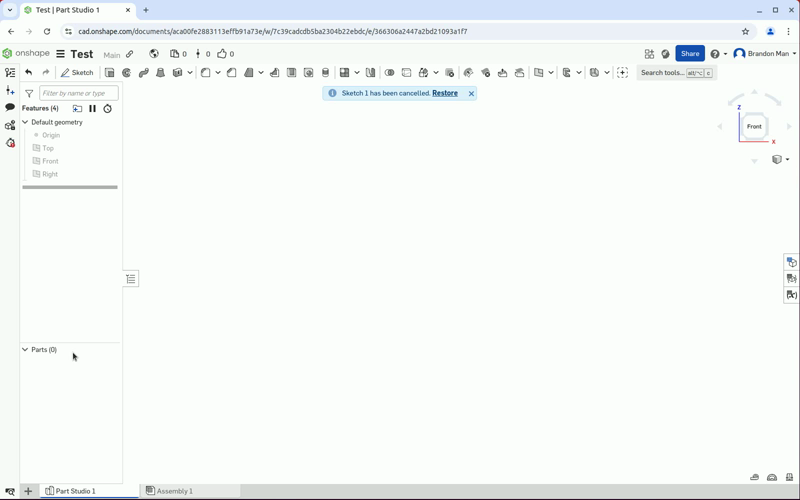
key(shift+y)
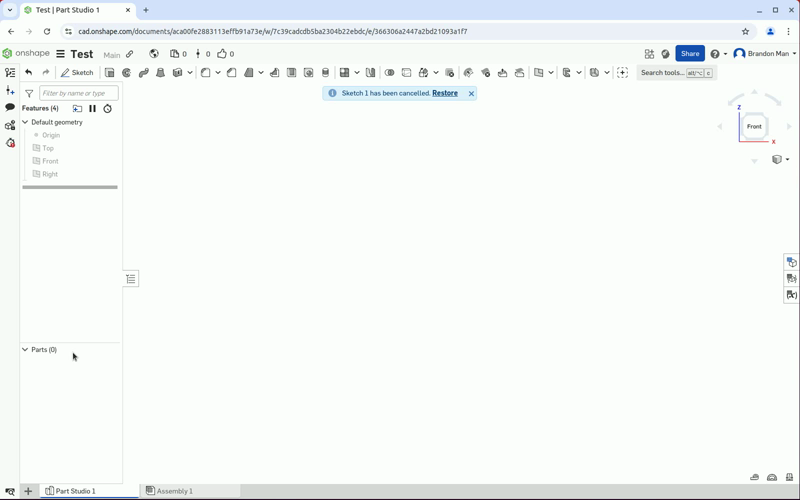
key(shift+s)
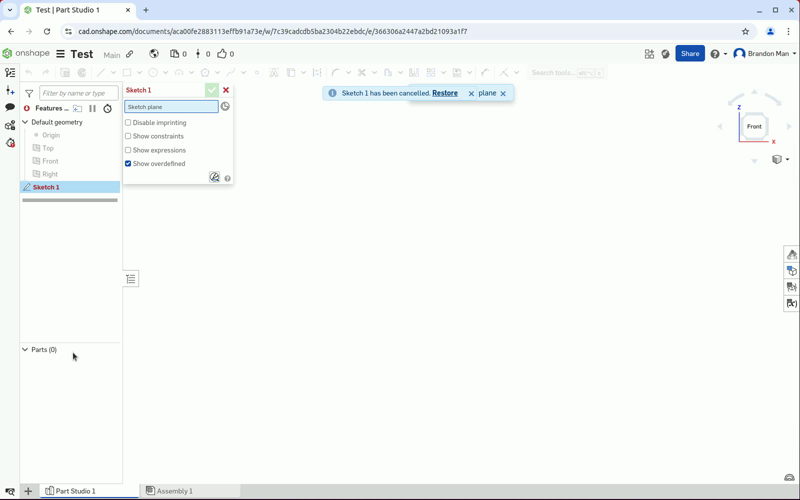
mouse_move(73, 163)
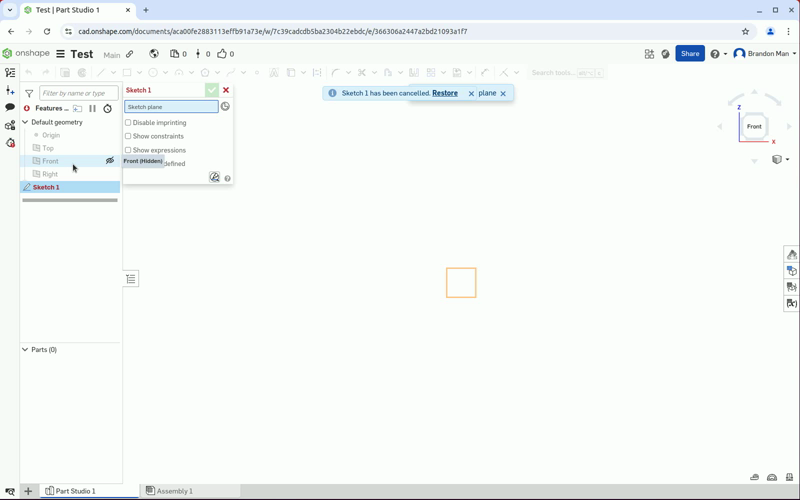
click(73, 163)
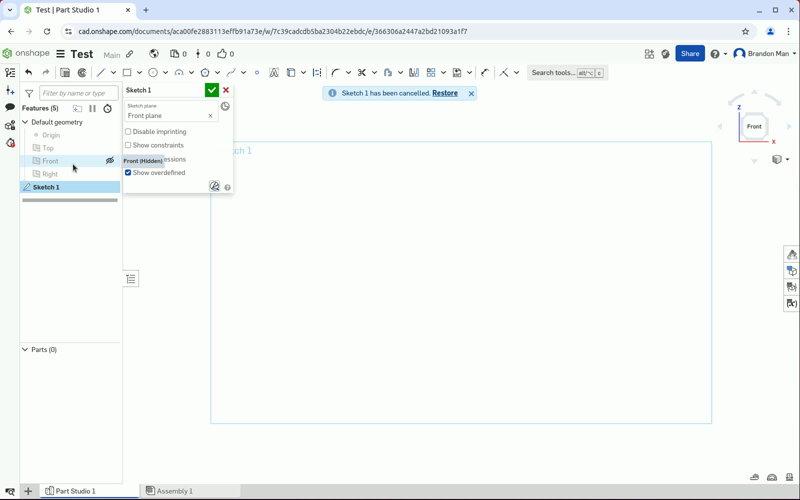
mouse_move(73, 352)
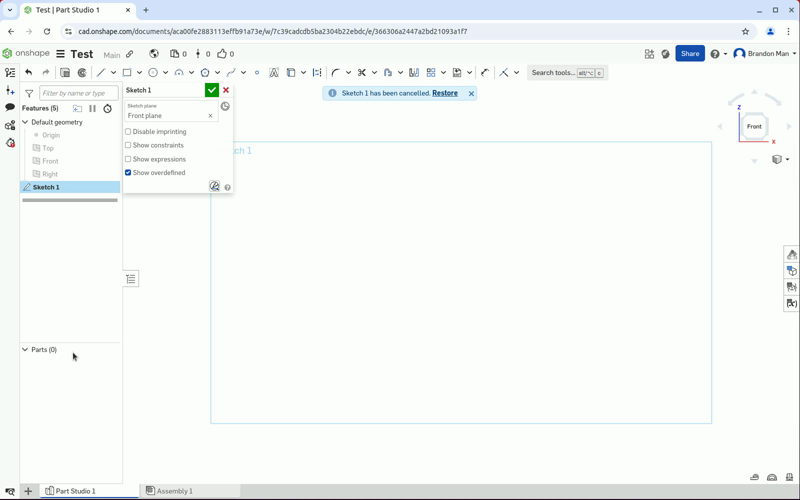
key(y)
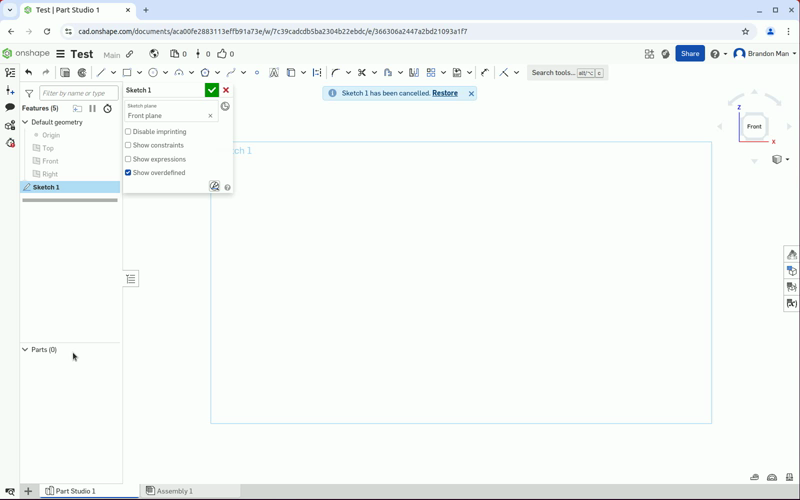
key(l)
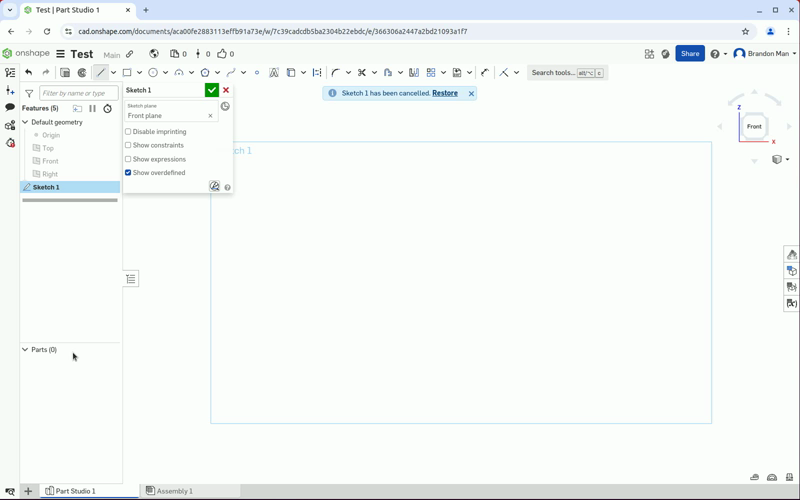
key_down(shift)
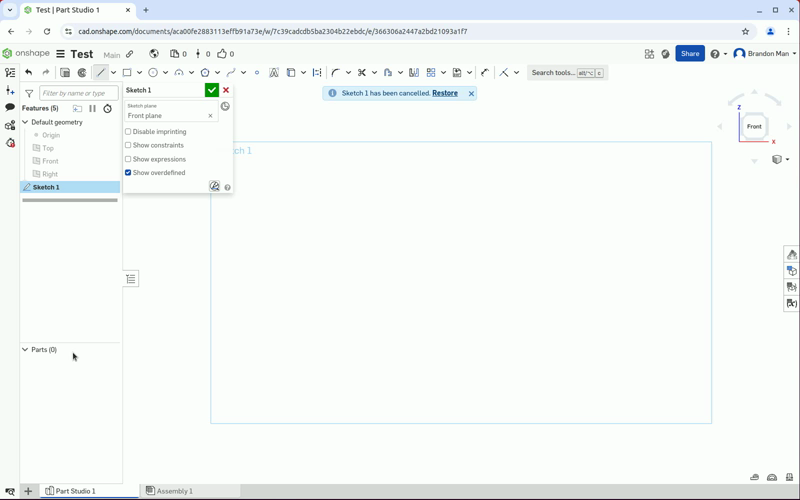
mouse_move(430, 313)
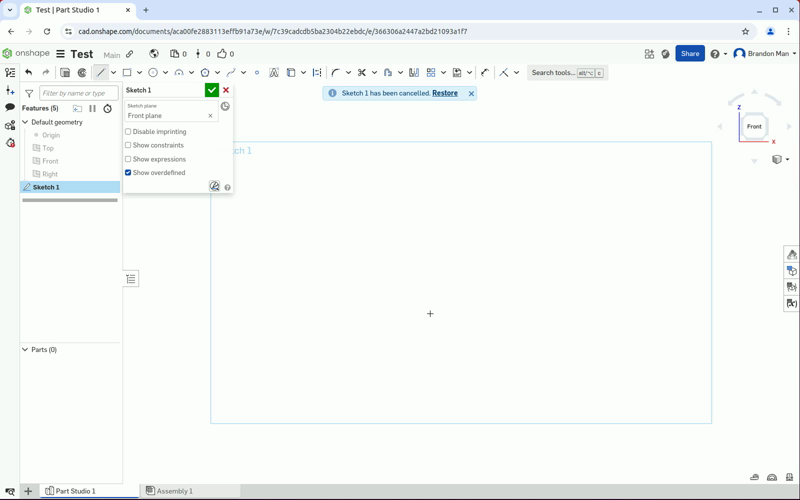
click(430, 313)
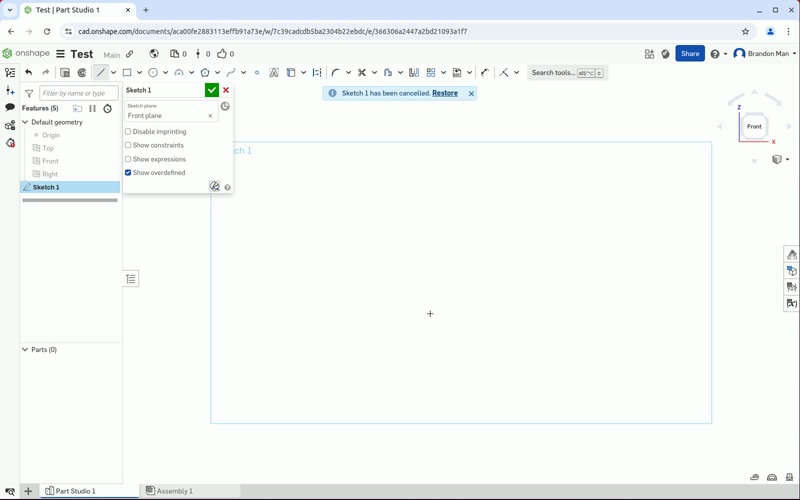
key_up(shift)
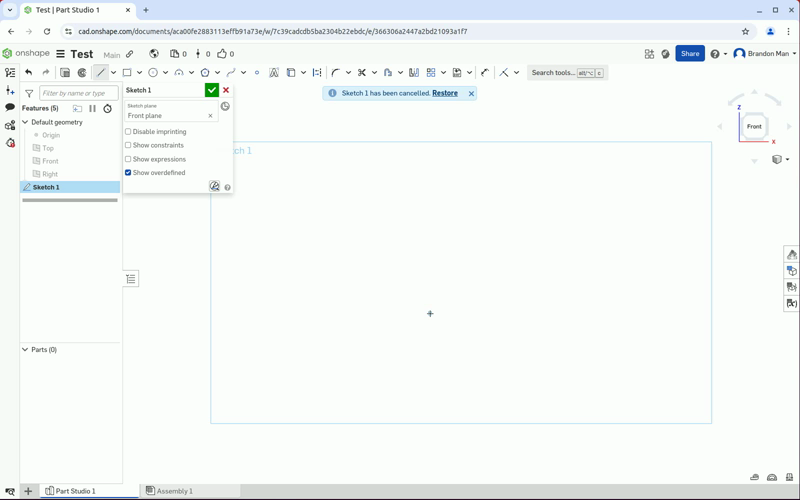
key_down(shift)
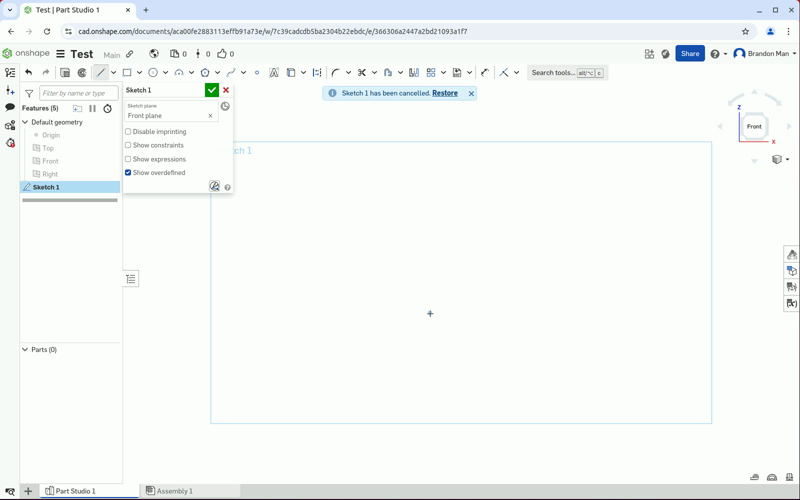
mouse_move(492, 313)
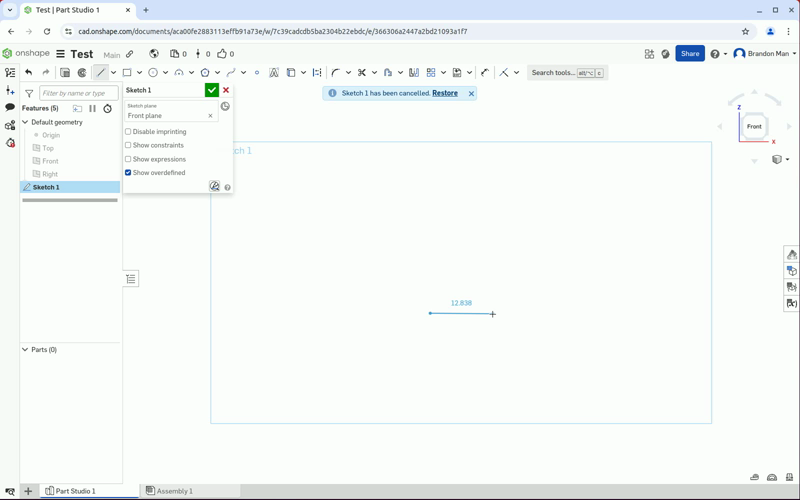
click(492, 313)
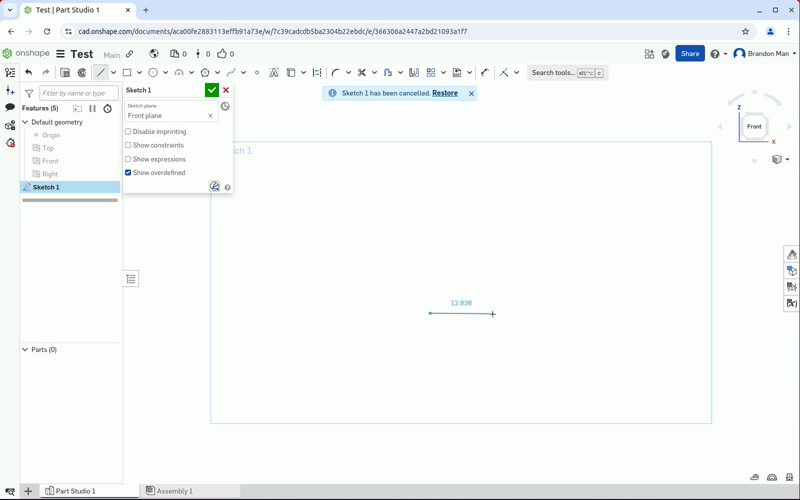
key_up(shift)
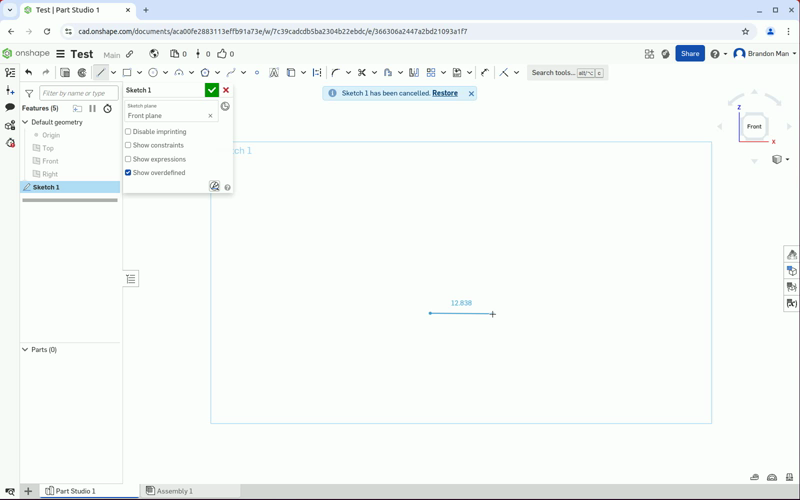
key_down(shift)
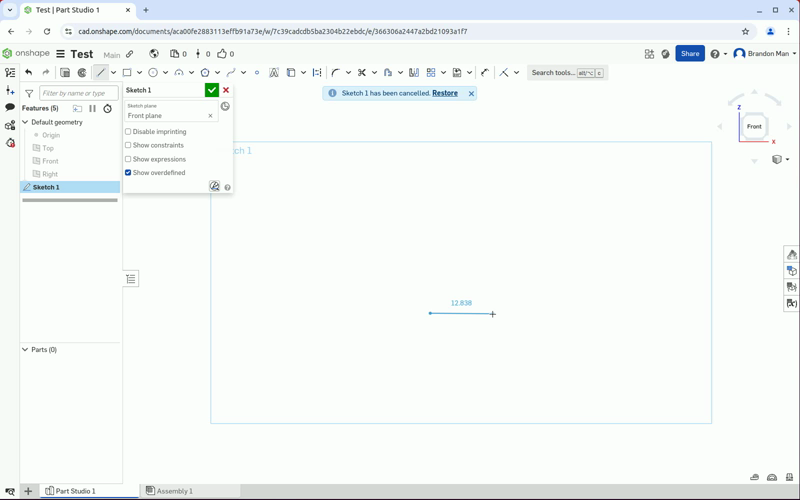
mouse_move(492, 250)
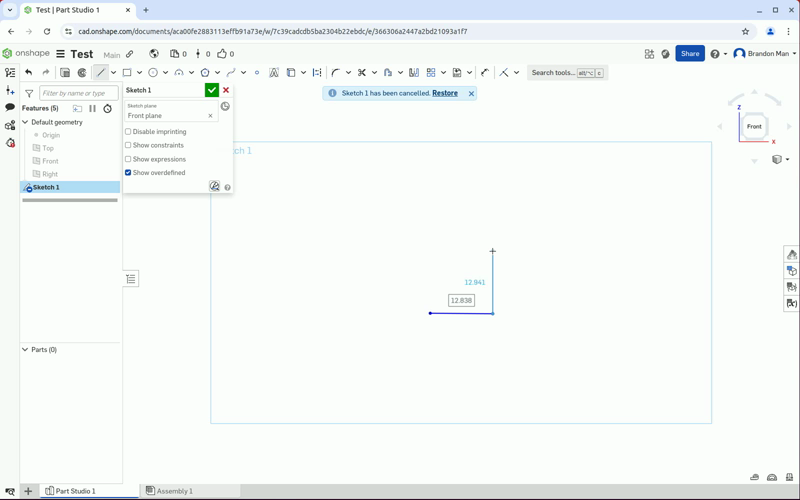
click(492, 250)
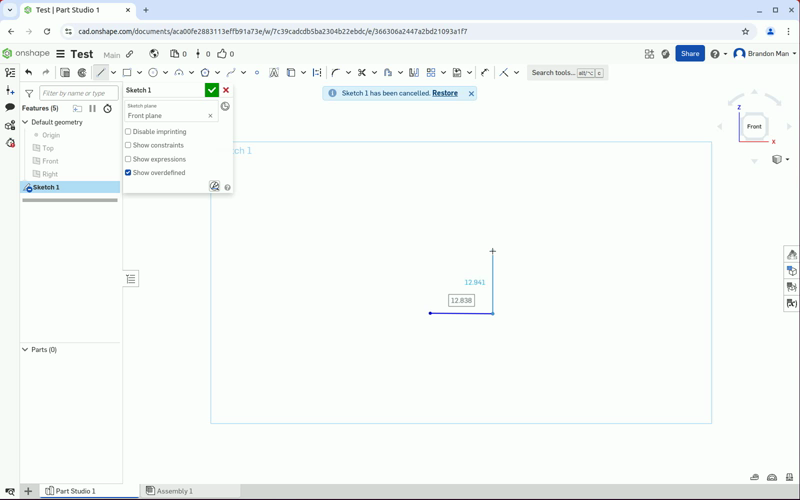
key_up(shift)
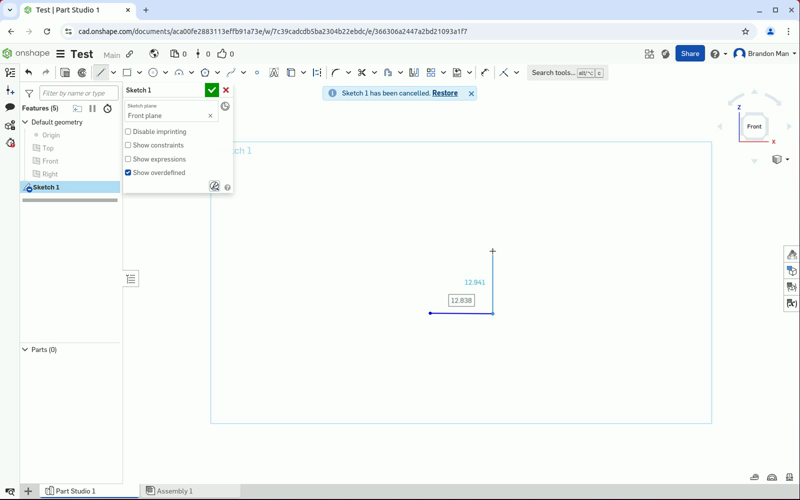
key_down(shift)
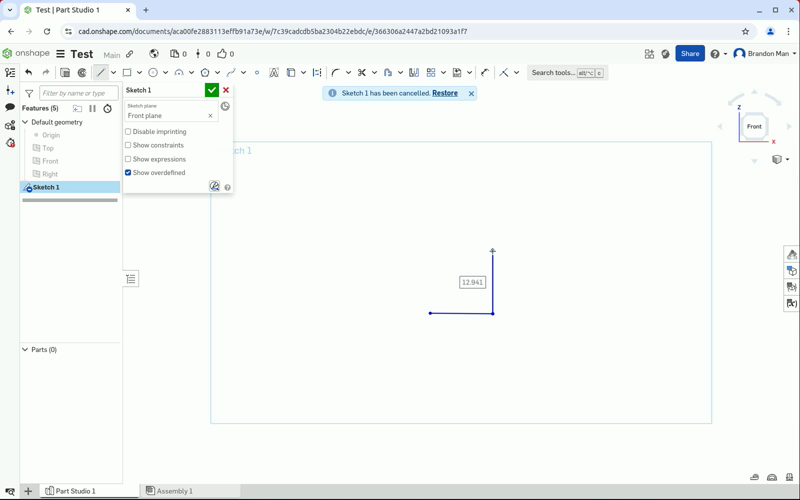
mouse_move(430, 250)
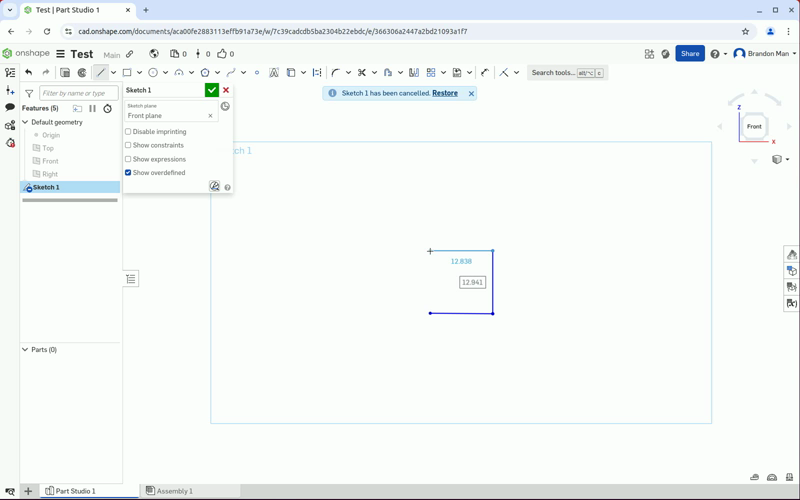
click(430, 250)
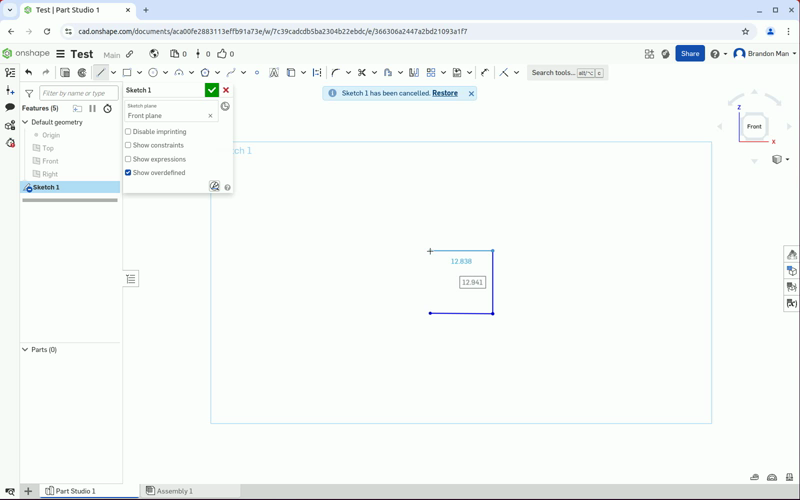
key_up(shift)
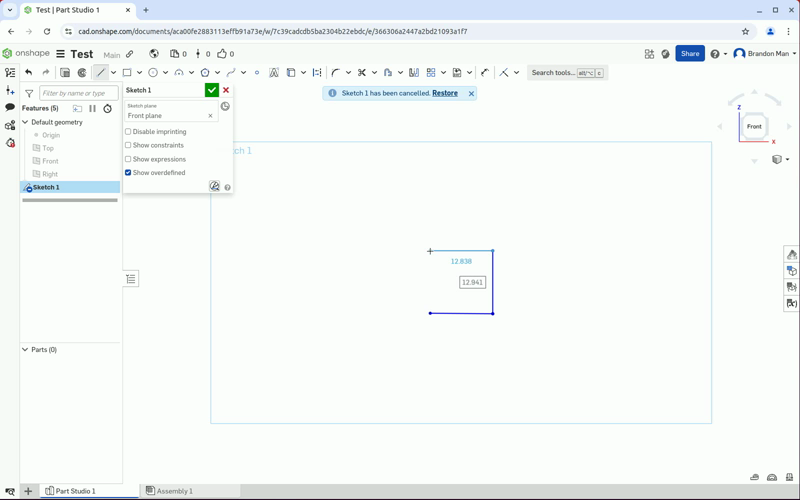
key_down(shift)
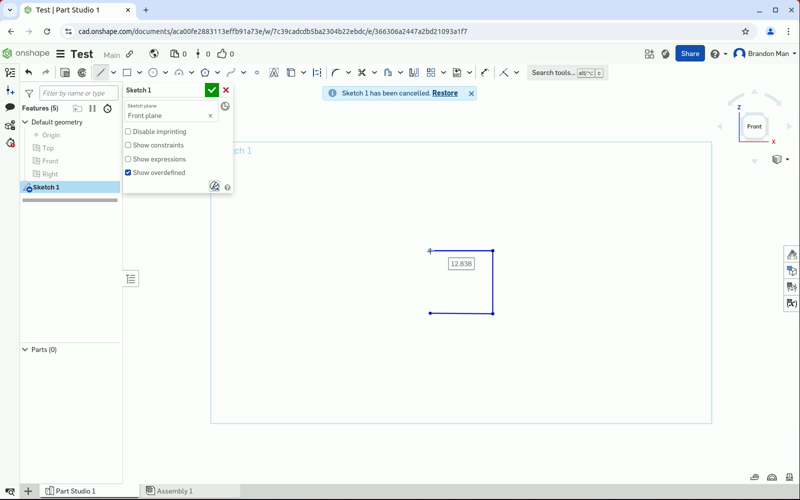
mouse_move(430, 313)
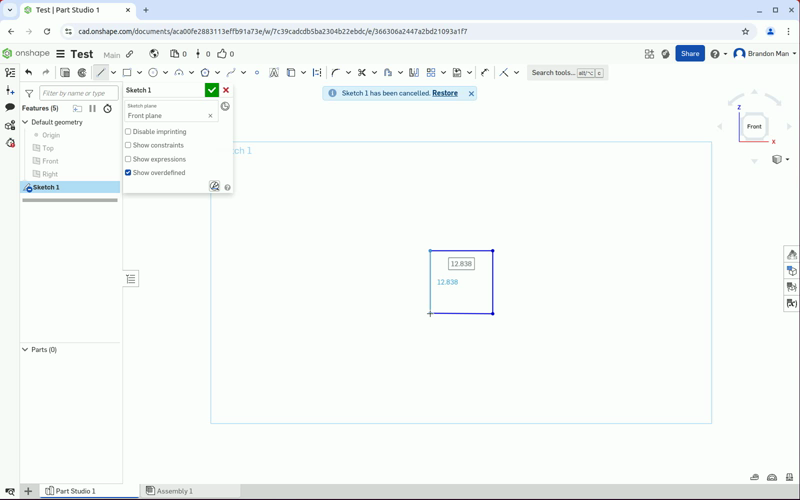
key_up(shift)
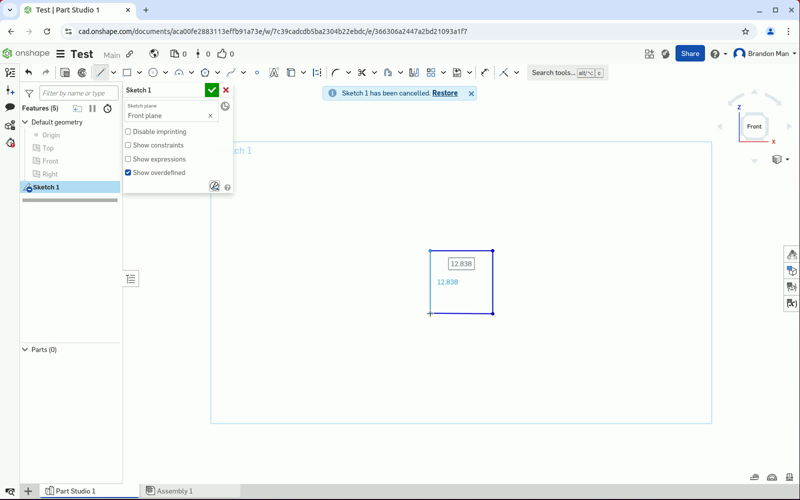
click(430, 313)
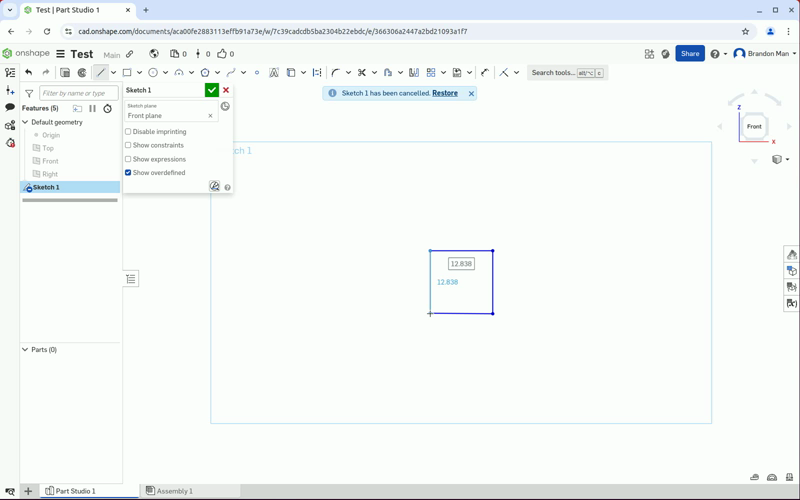
key(esc)
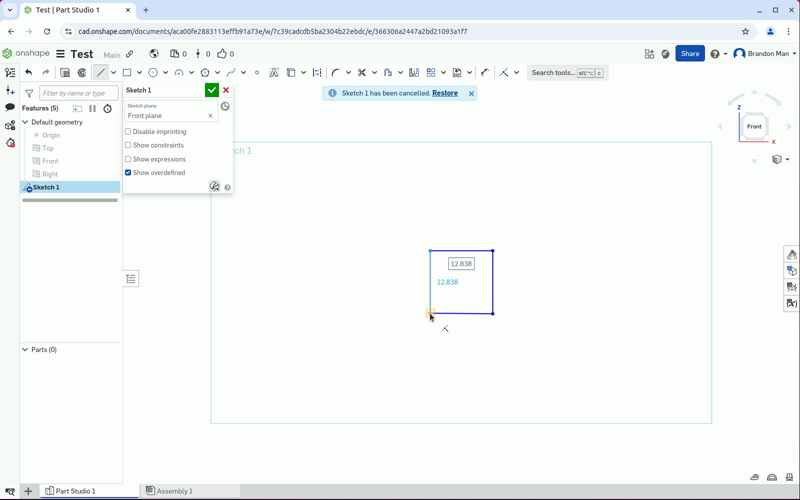
mouse_move(456, 264)
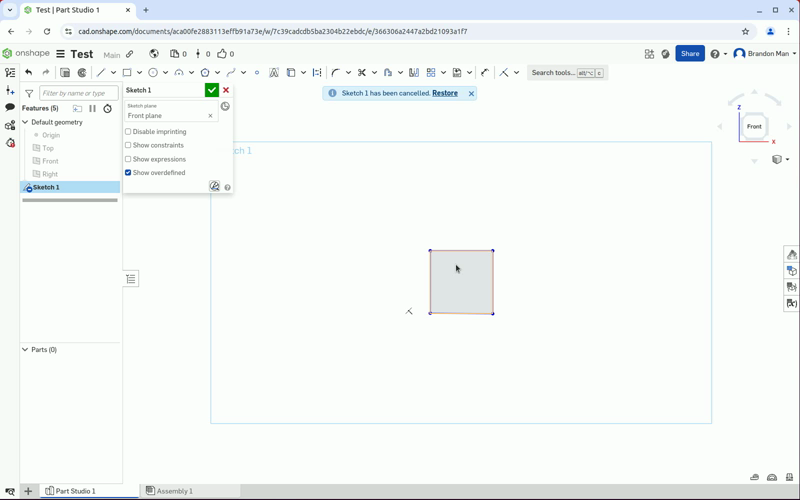
click(456, 264)
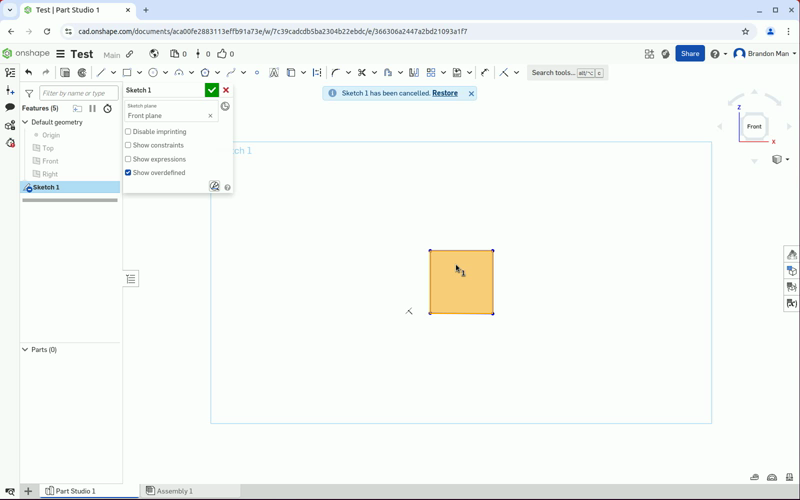
mouse_move(73, 352)
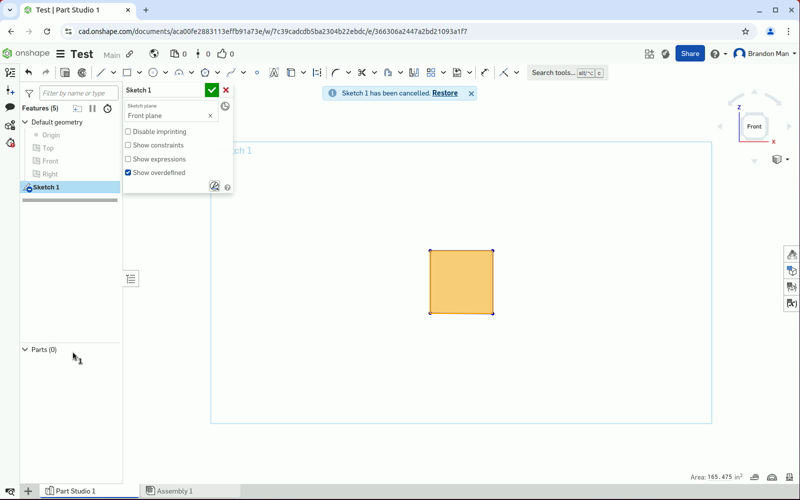
key(shift+y)
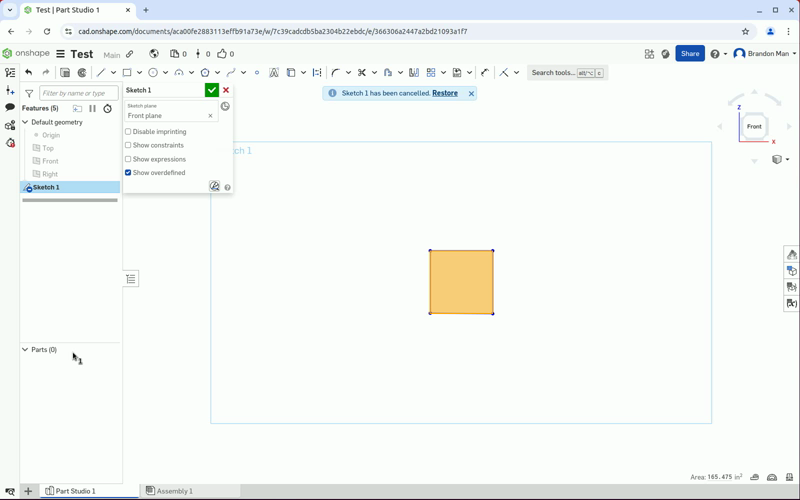
key(shift+e)
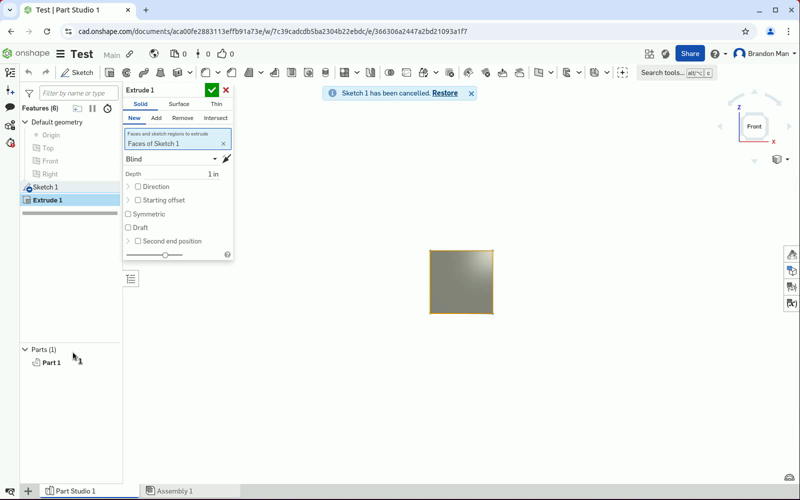
mouse_move(143, 106)
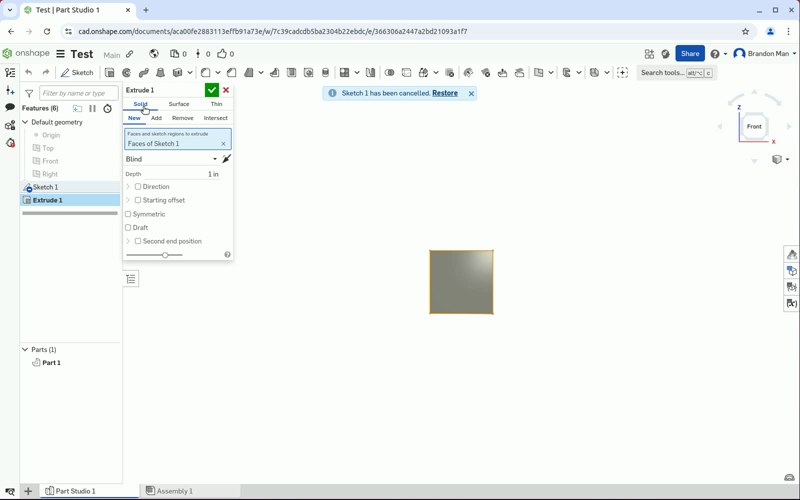
click(143, 106)
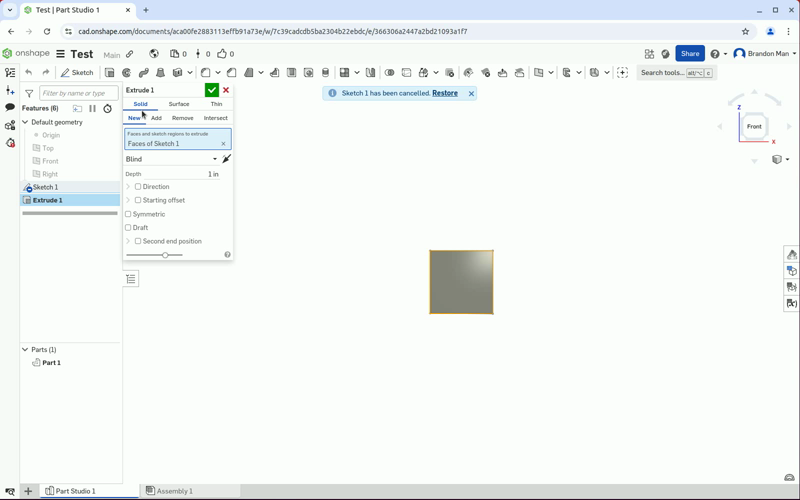
mouse_move(137, 120)
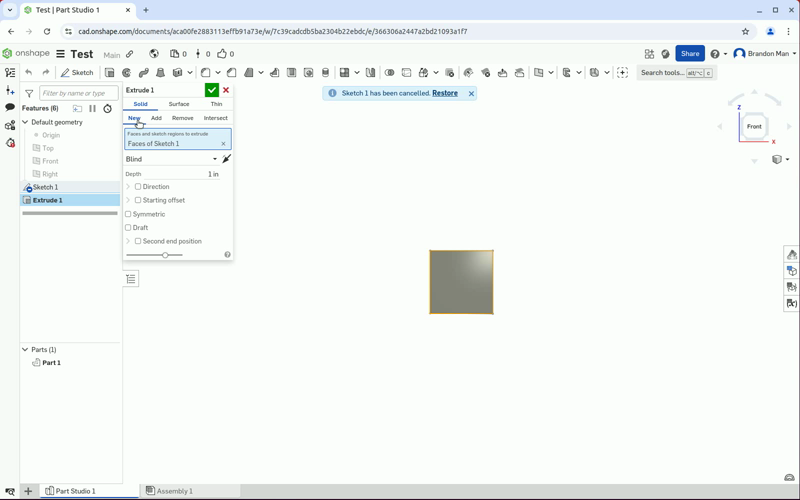
click(137, 120)
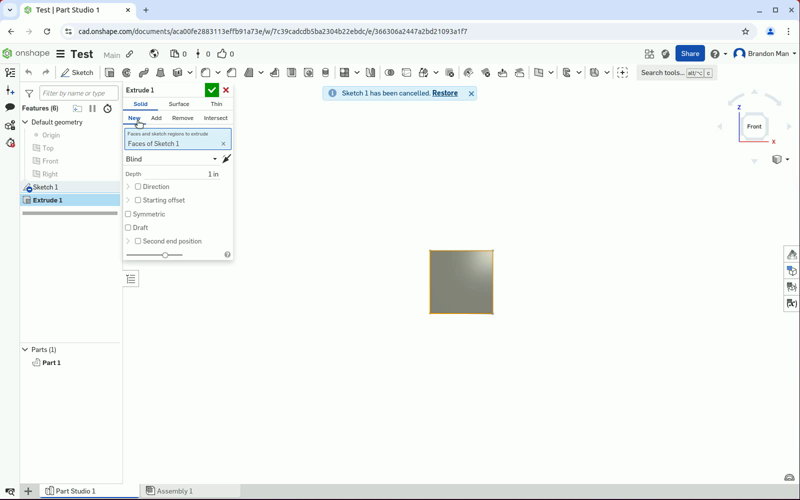
key(tab, 4)
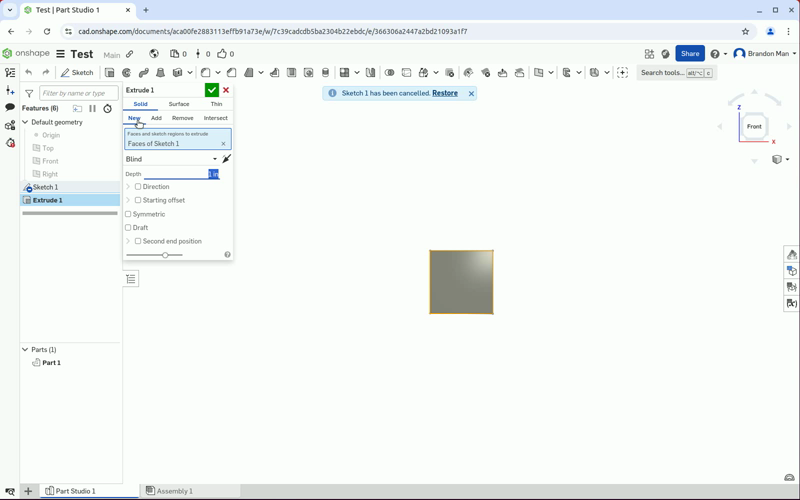
text(-23.108)
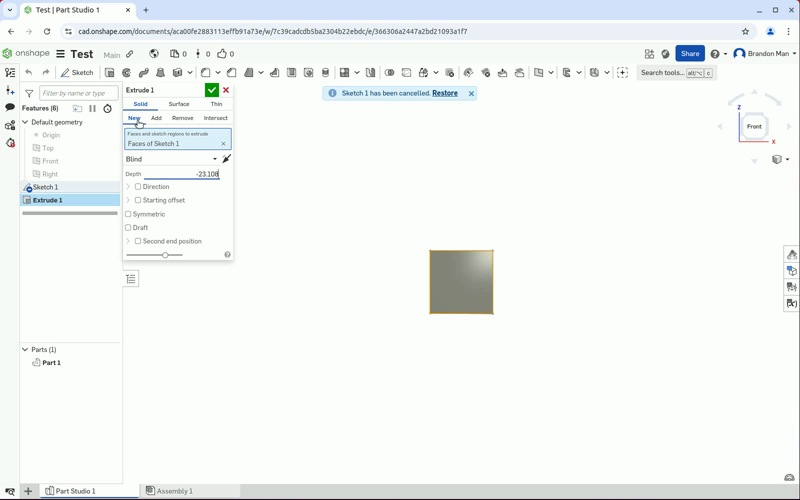
key(enter)
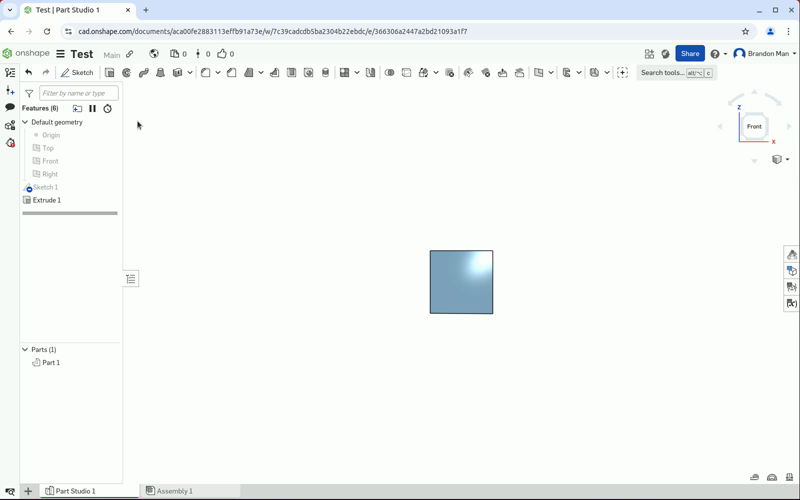
key(shift+h)
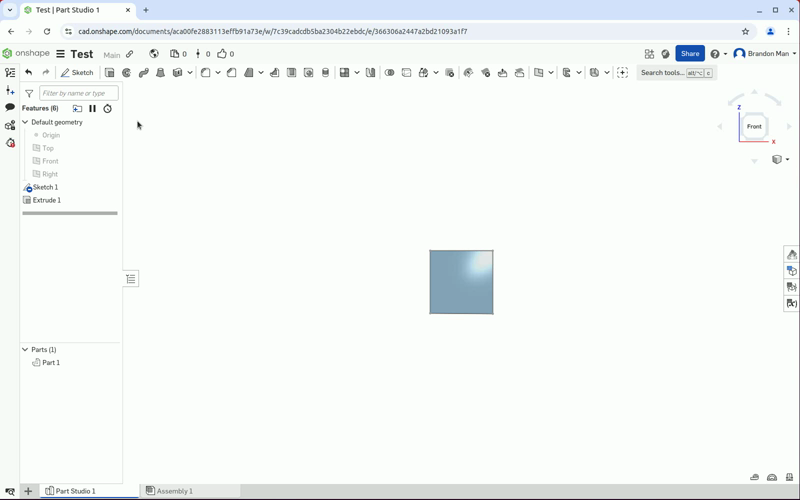
key(shift+h)
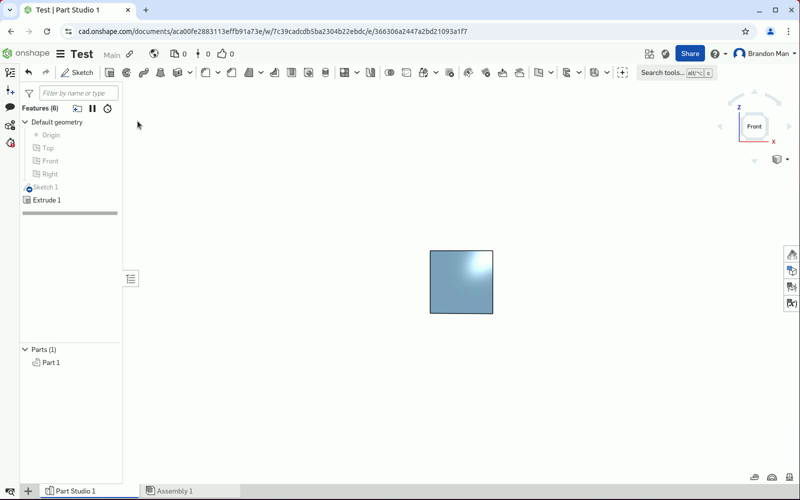
mouse_move(73, 189)
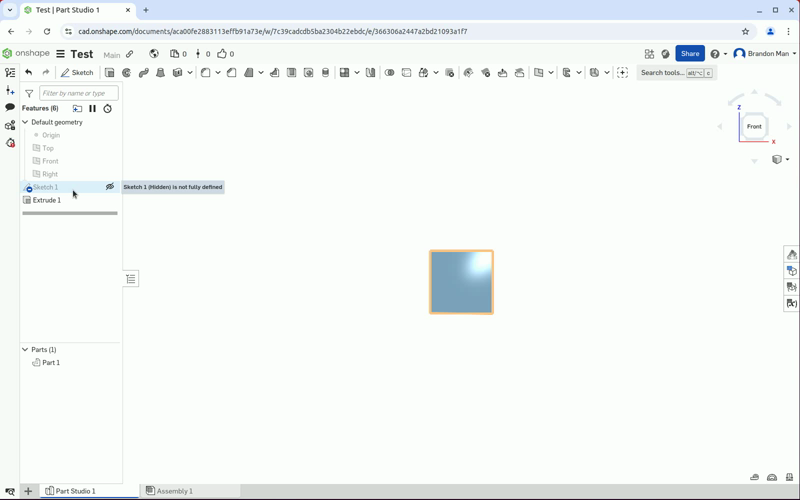
click(73, 189)
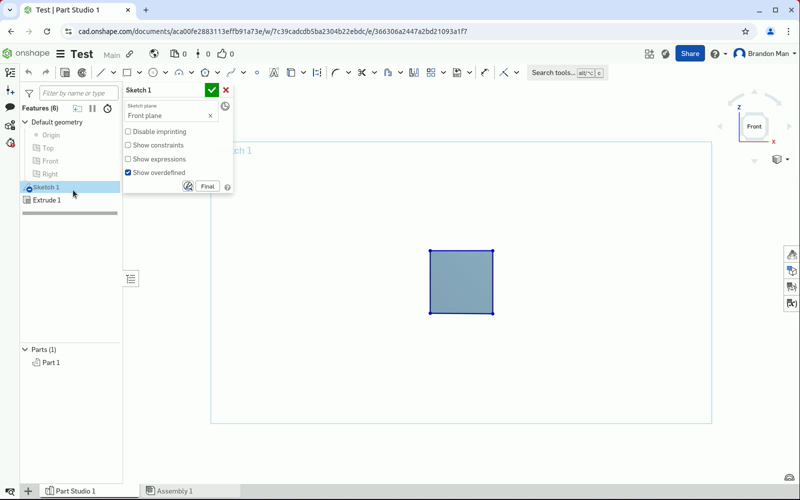
mouse_move(229, 92)
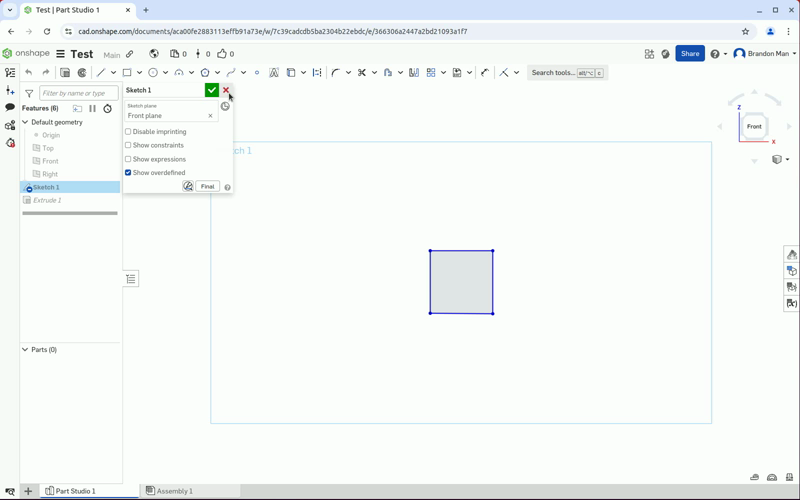
click(229, 92)
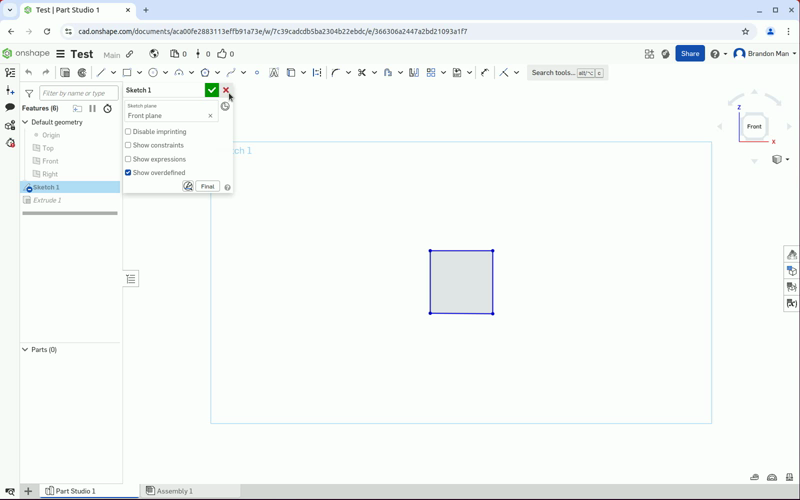
key(shift+s)
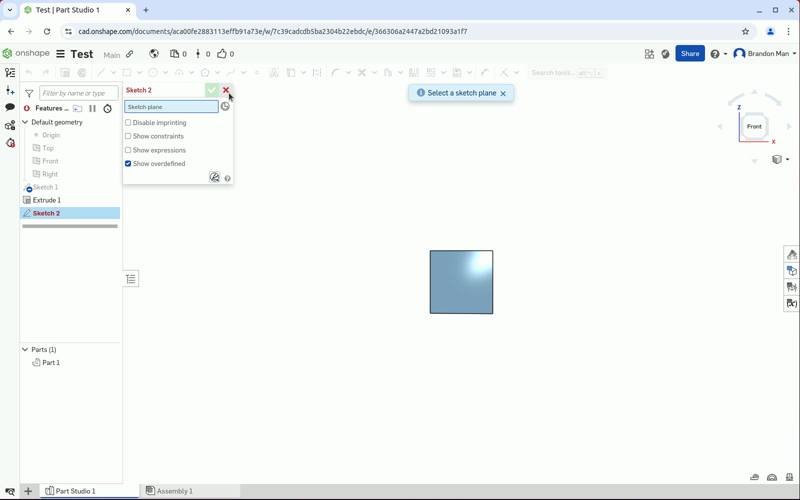
mouse_move(73, 163)
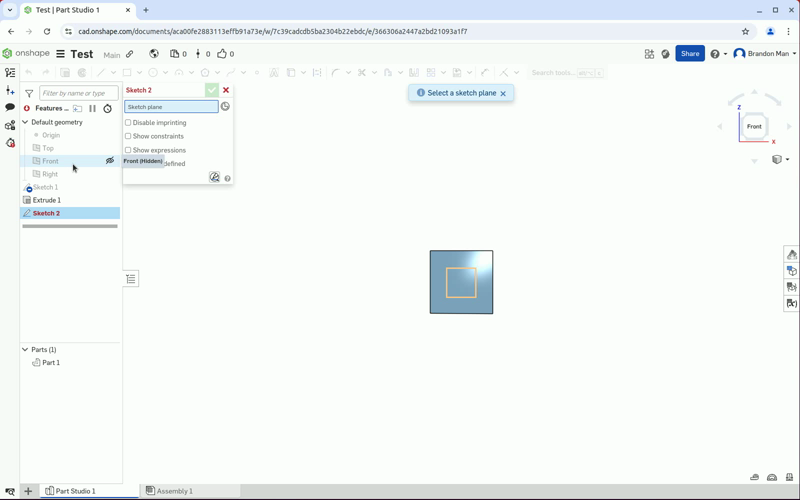
click(73, 163)
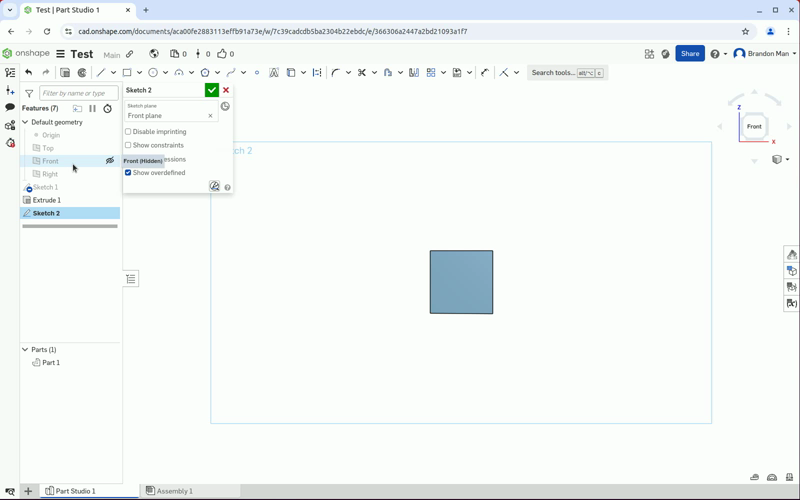
mouse_move(73, 352)
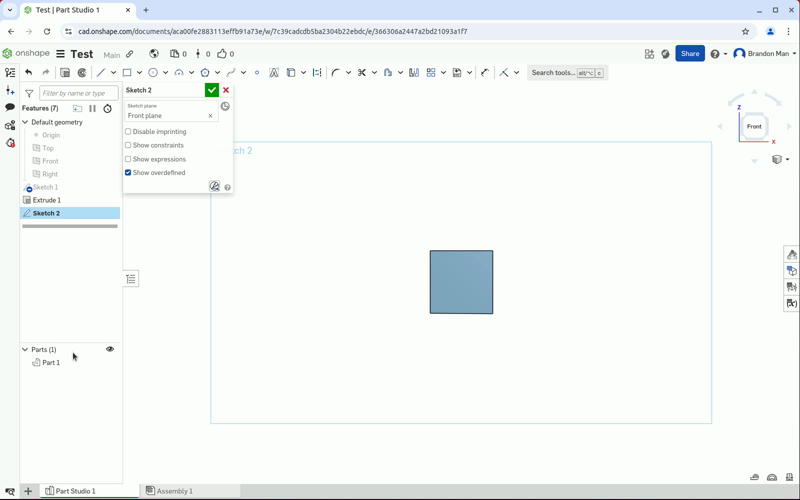
key(y)
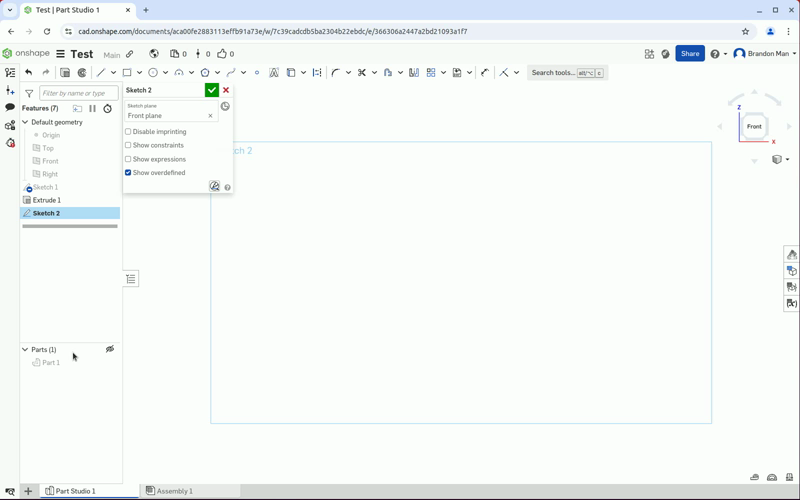
key(l)
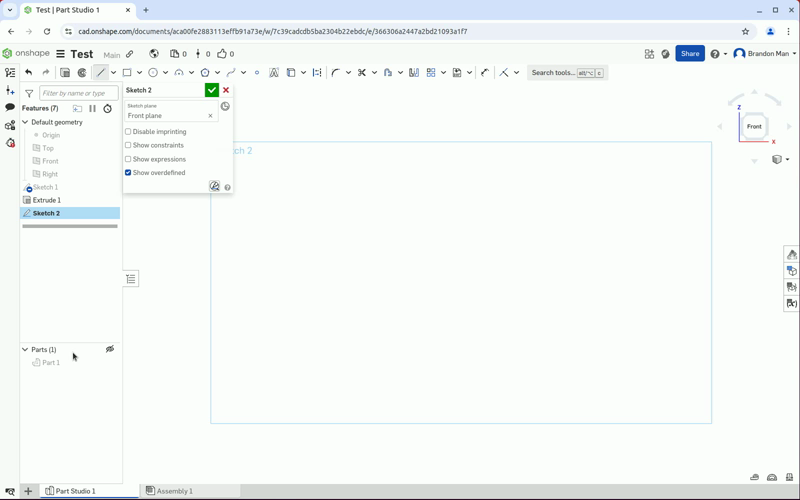
key_down(shift)
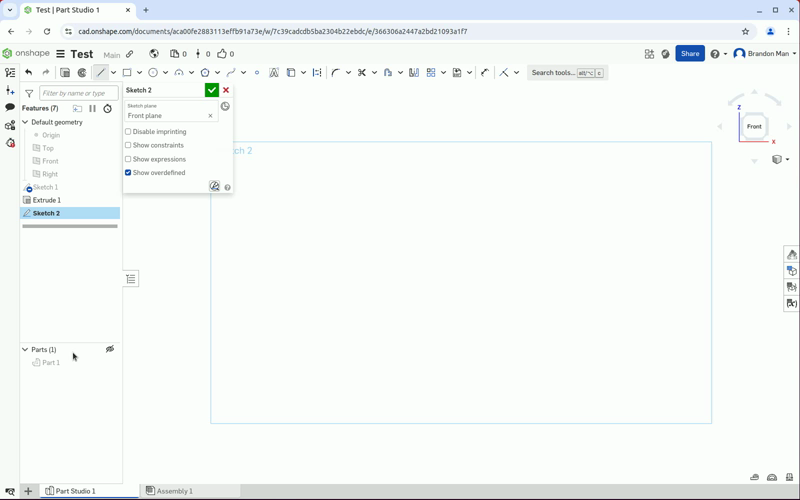
mouse_move(427, 315)
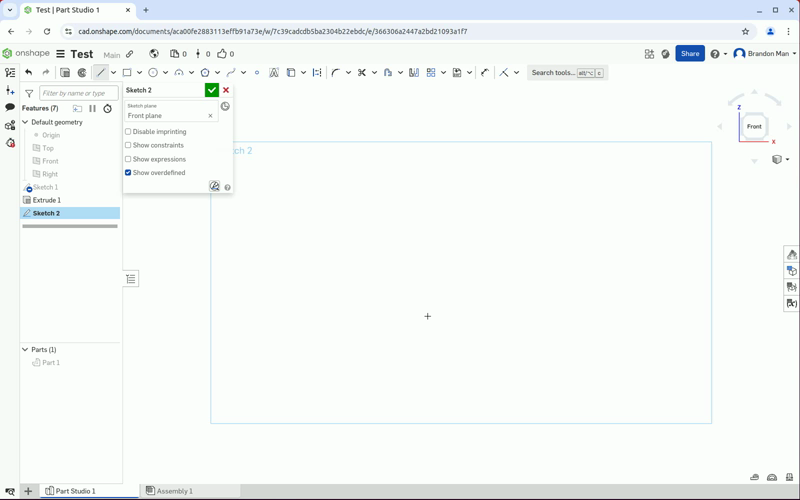
click(427, 315)
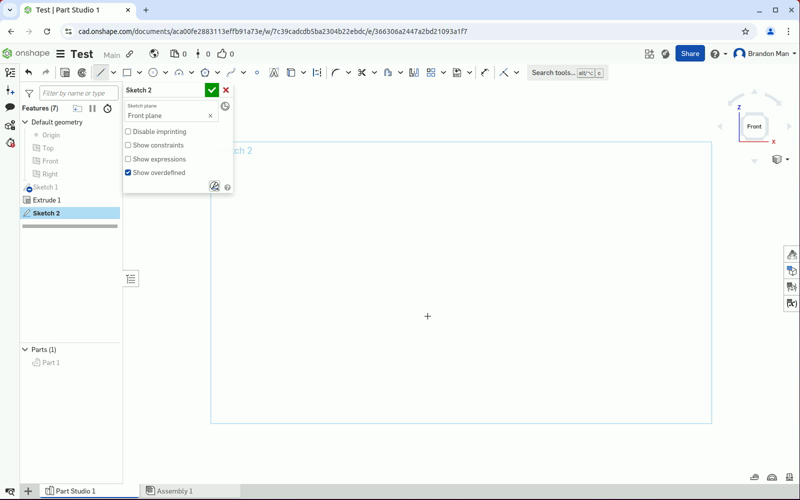
key_up(shift)
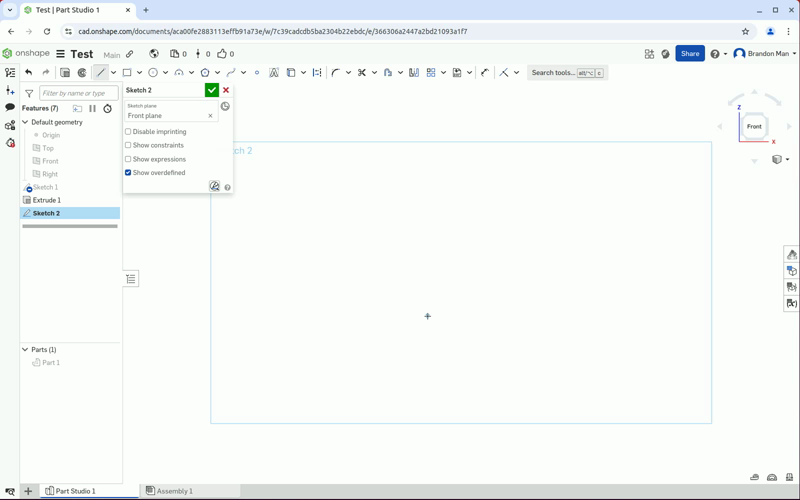
key_down(shift)
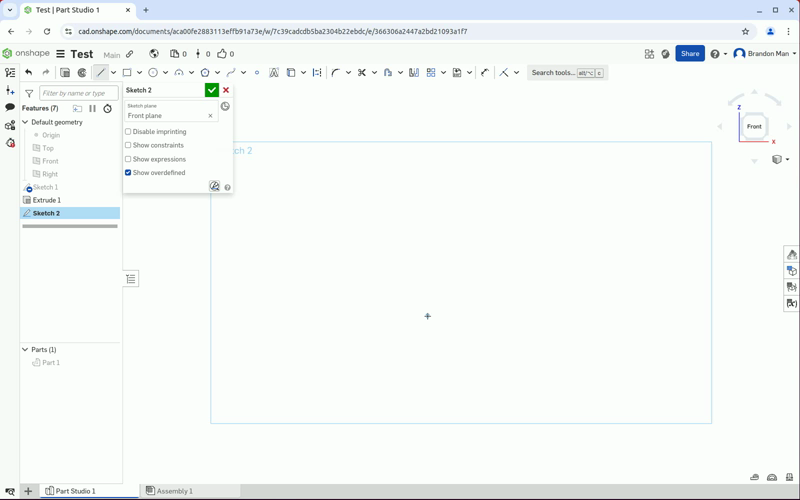
mouse_move(494, 315)
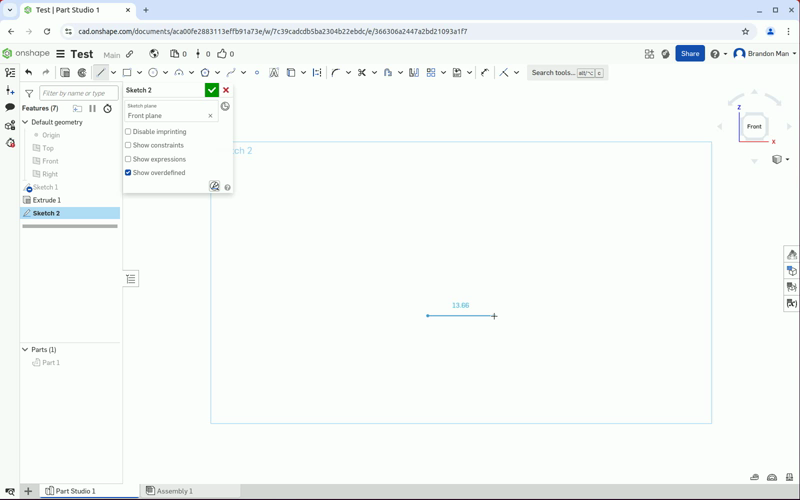
click(494, 315)
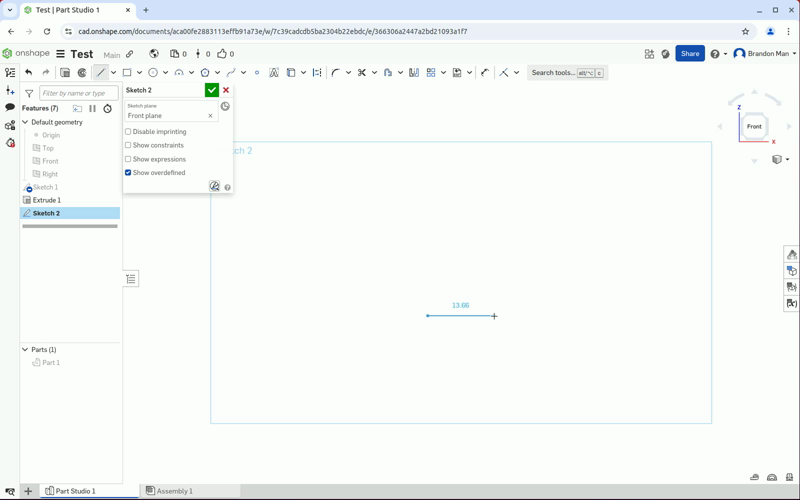
key_up(shift)
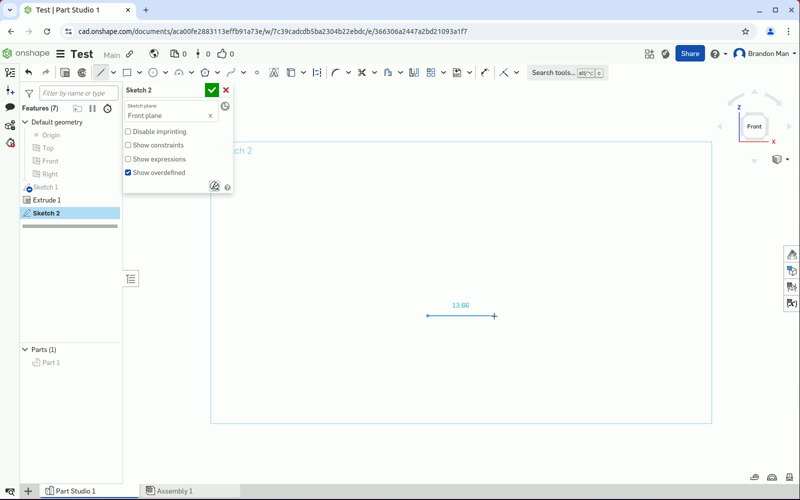
key_down(shift)
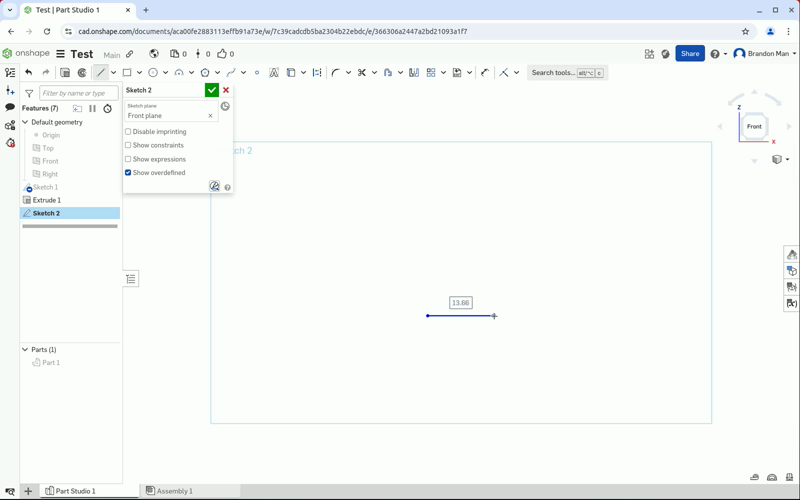
mouse_move(494, 249)
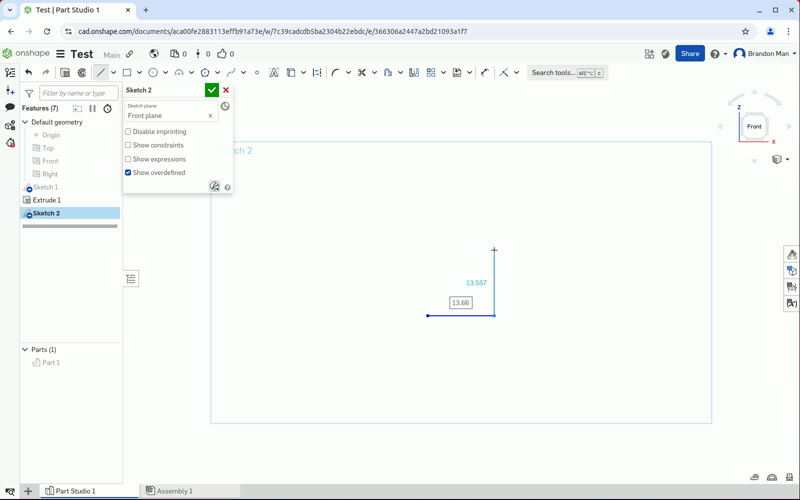
click(494, 249)
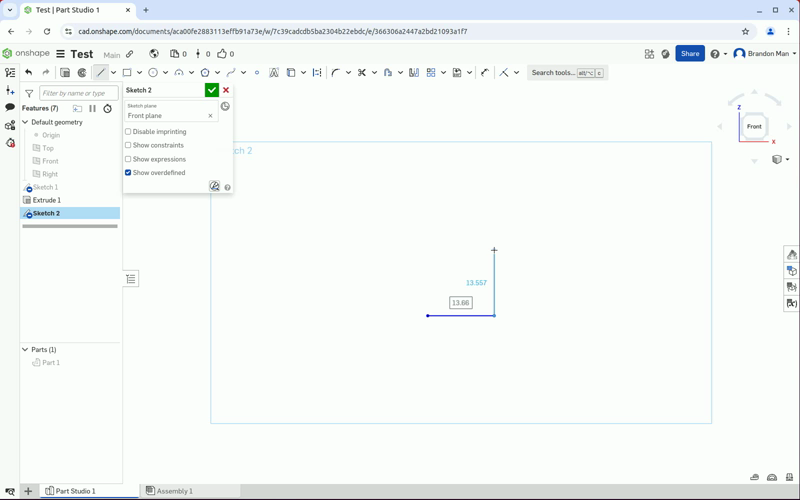
key_up(shift)
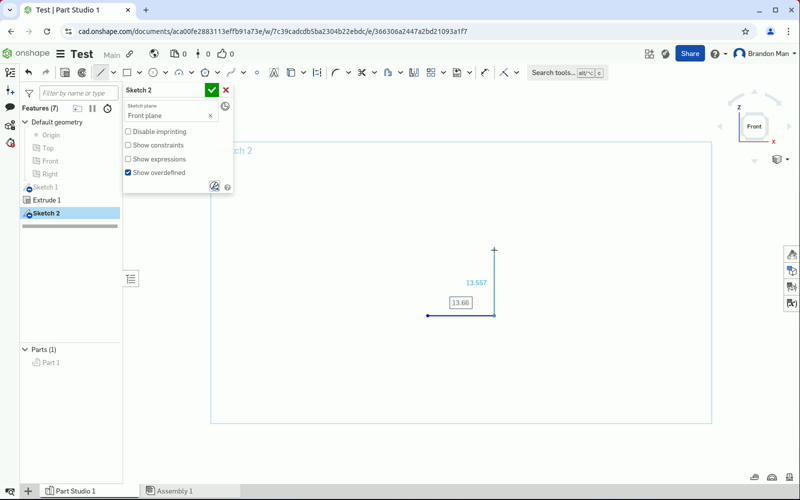
key_down(shift)
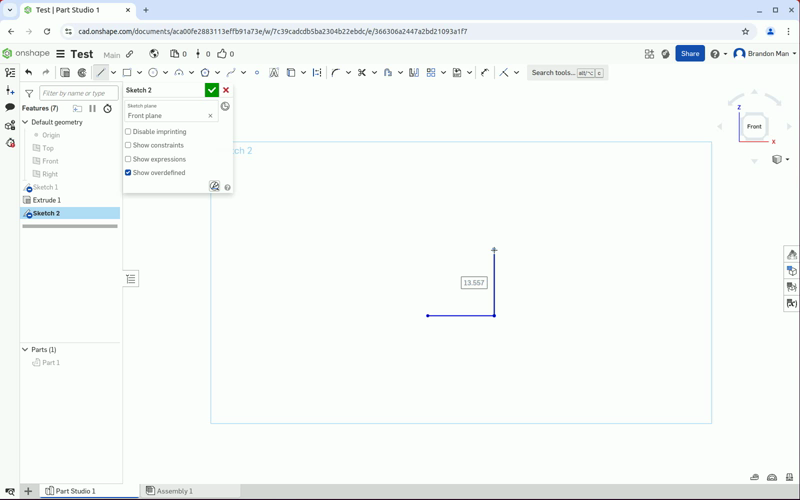
mouse_move(427, 249)
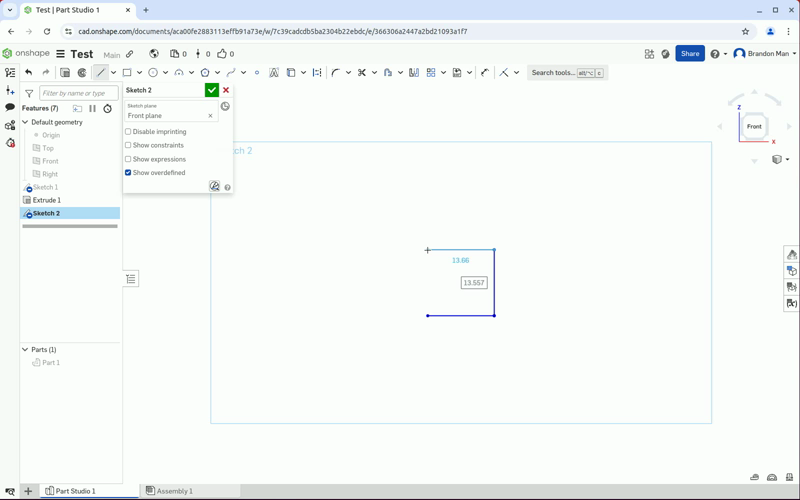
click(427, 249)
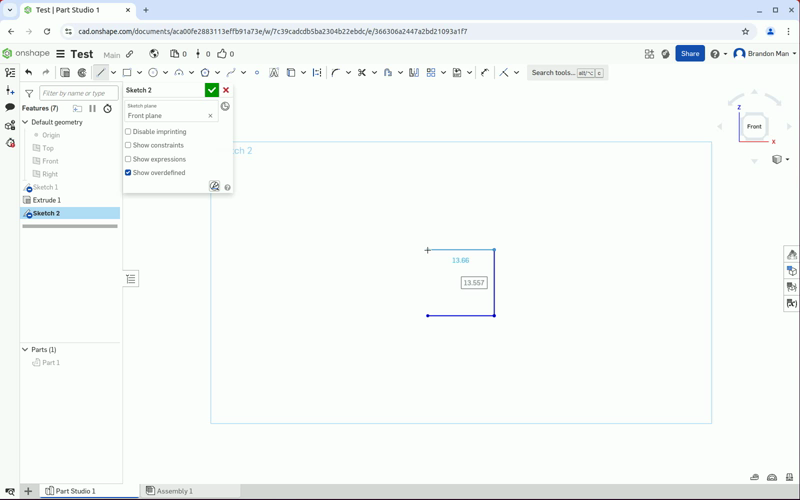
key_up(shift)
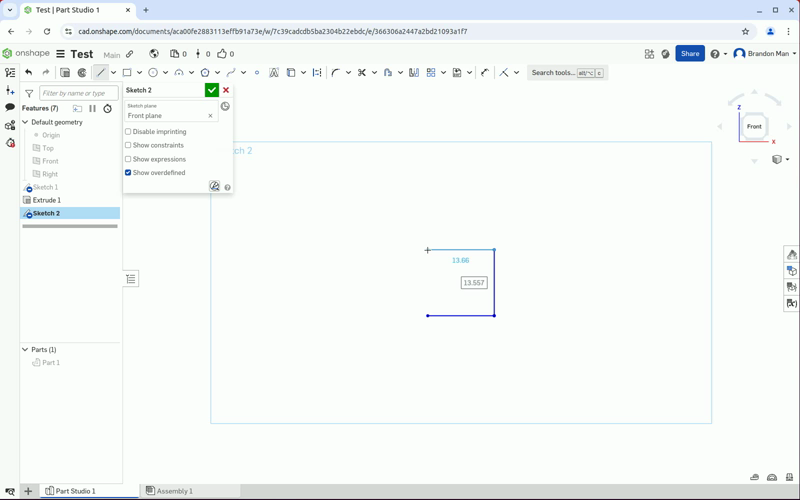
key_down(shift)
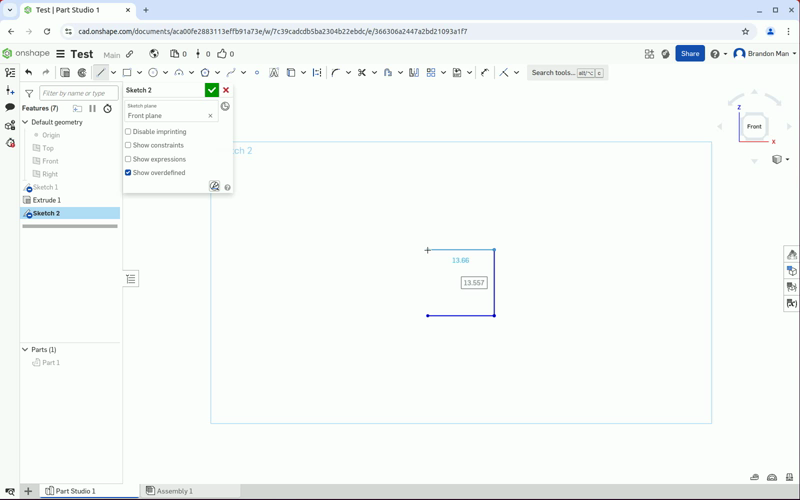
mouse_move(427, 315)
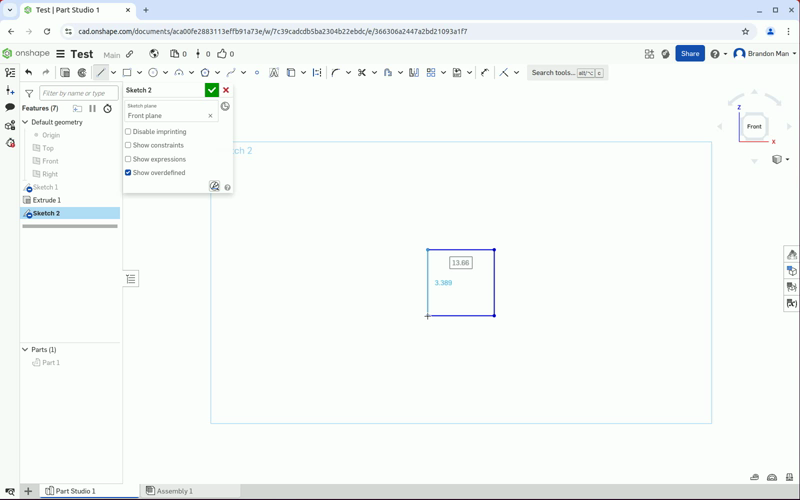
key_up(shift)
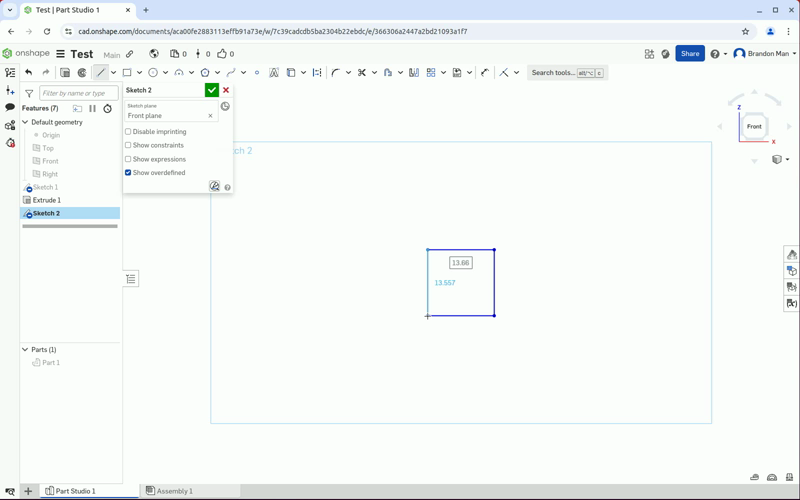
click(427, 315)
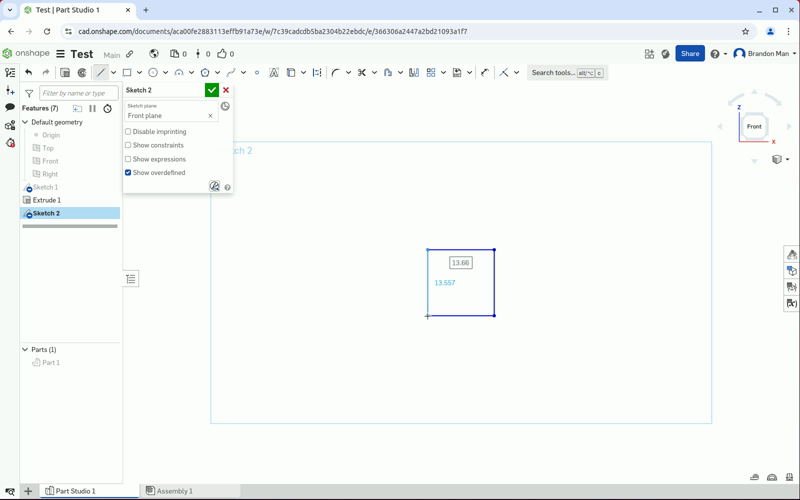
key(esc)
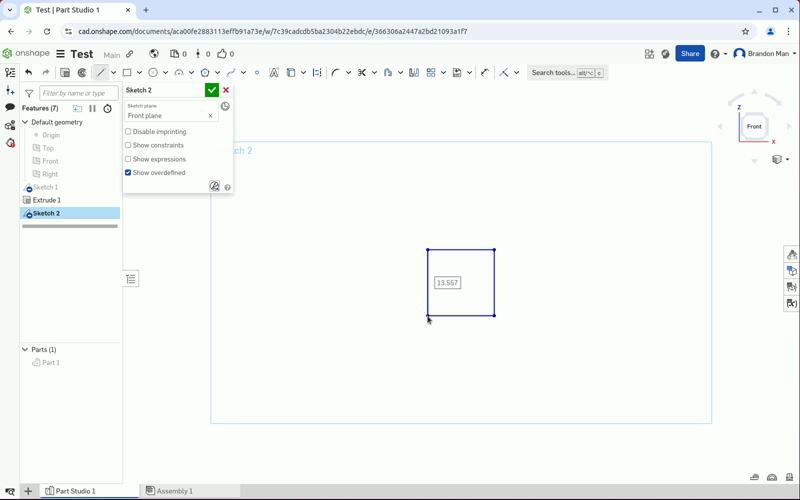
mouse_move(465, 299)
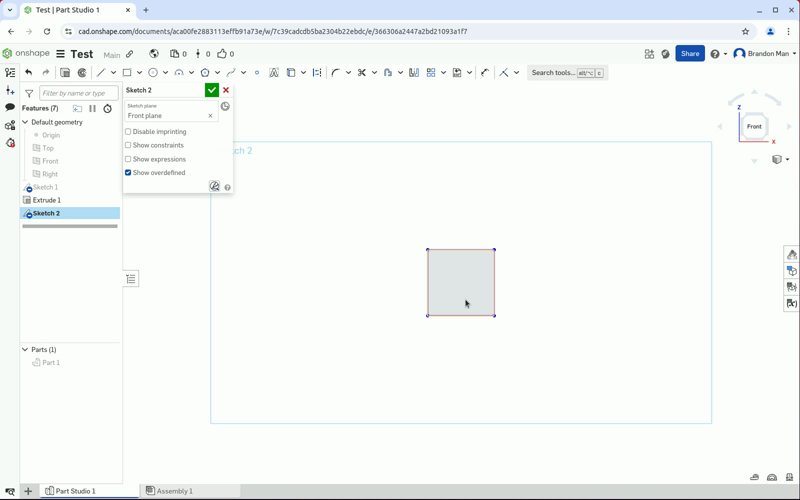
click(465, 299)
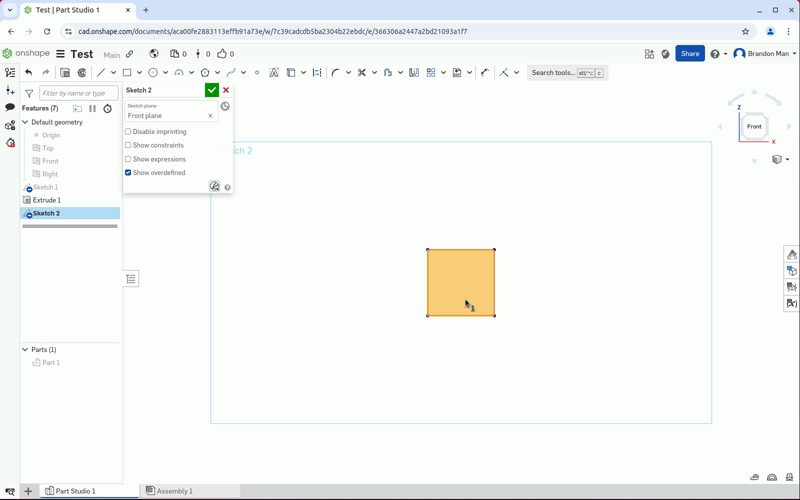
mouse_move(73, 352)
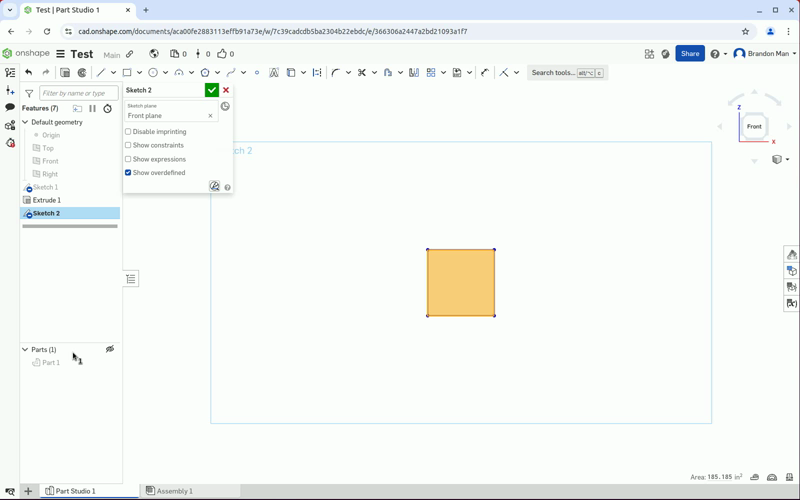
key(shift+y)
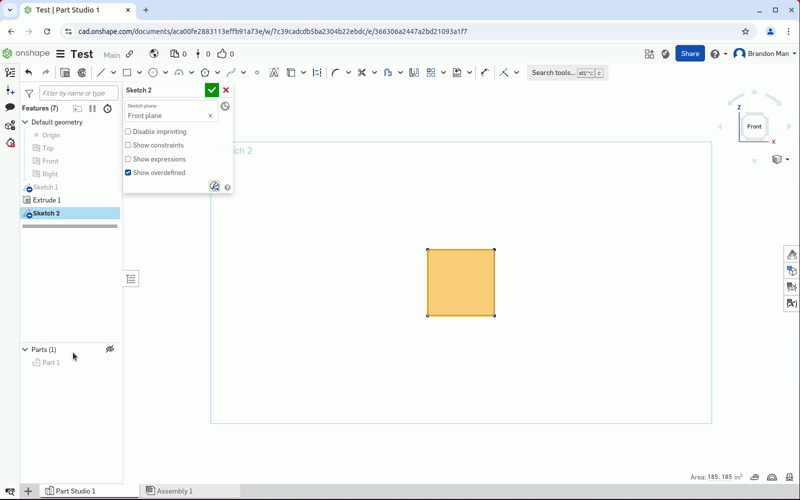
key(shift+e)
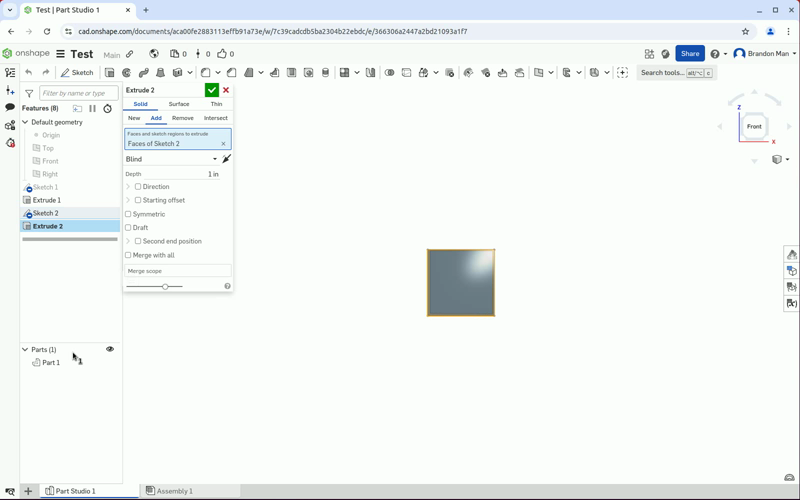
mouse_move(143, 106)
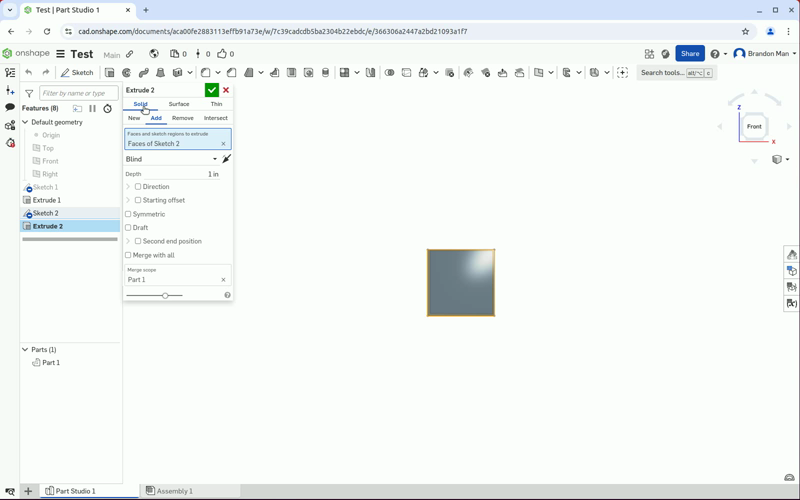
click(143, 106)
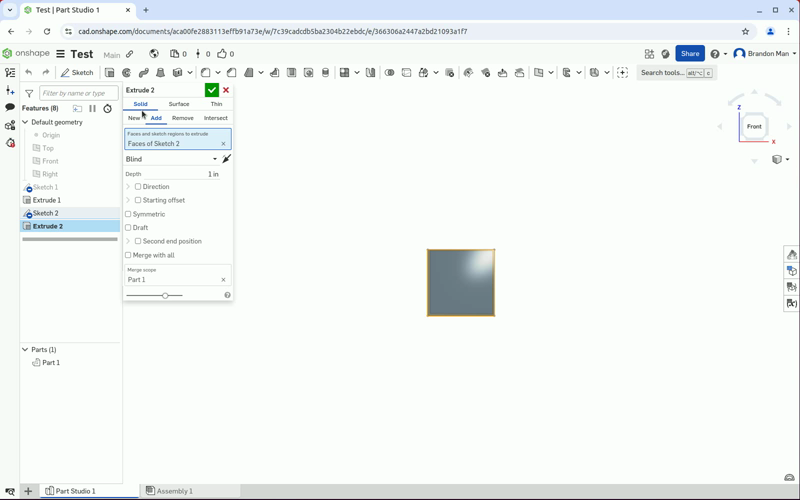
mouse_move(137, 120)
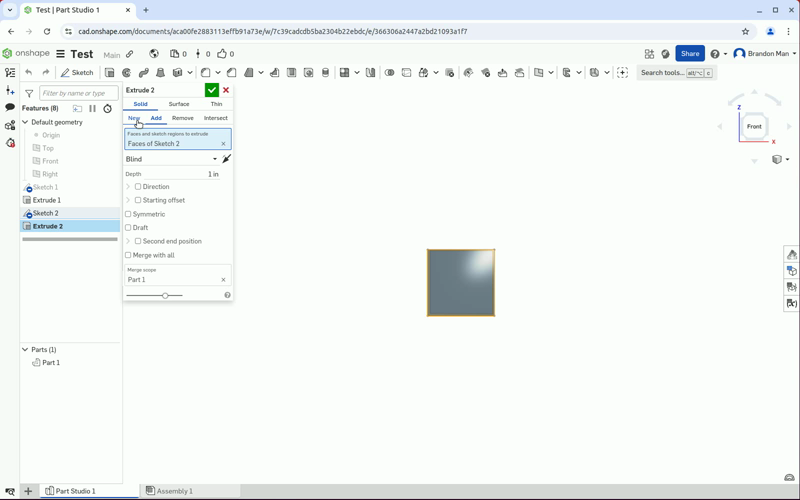
click(137, 120)
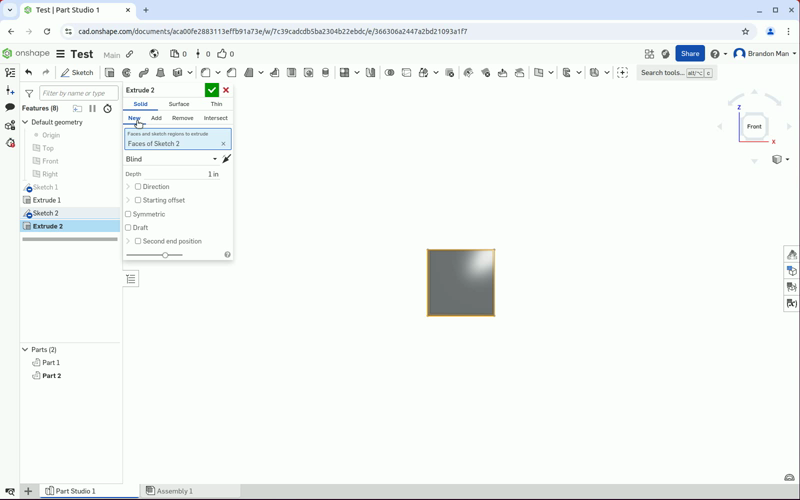
key(tab, 4)
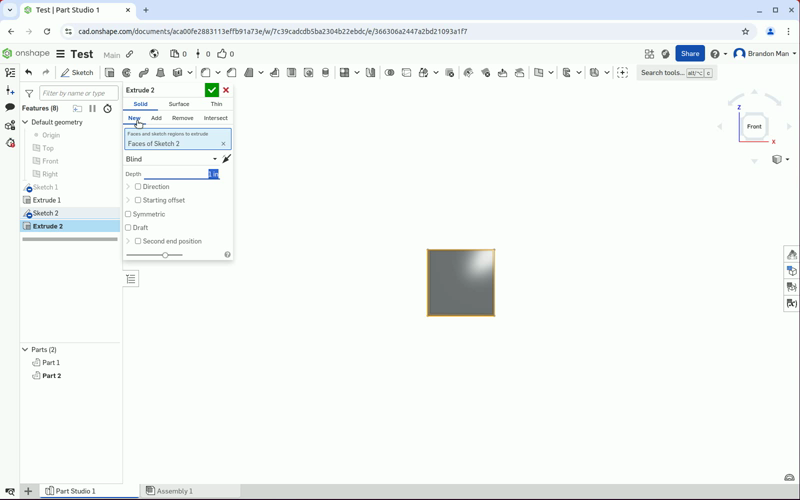
text(2.166)
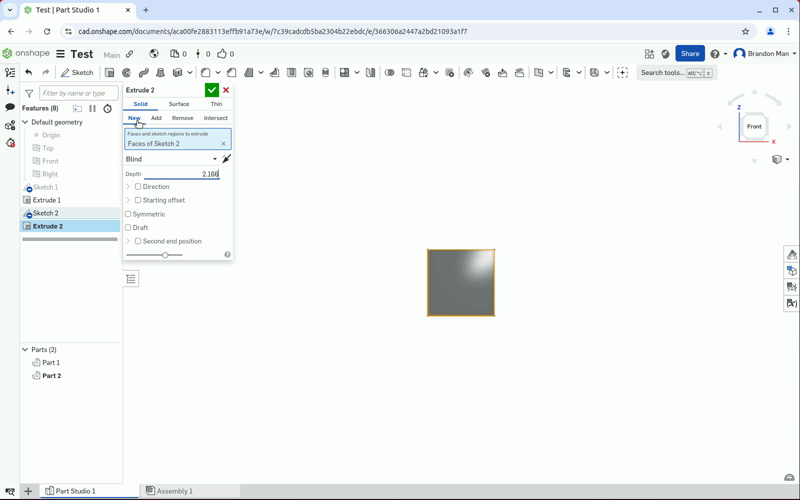
key(enter)
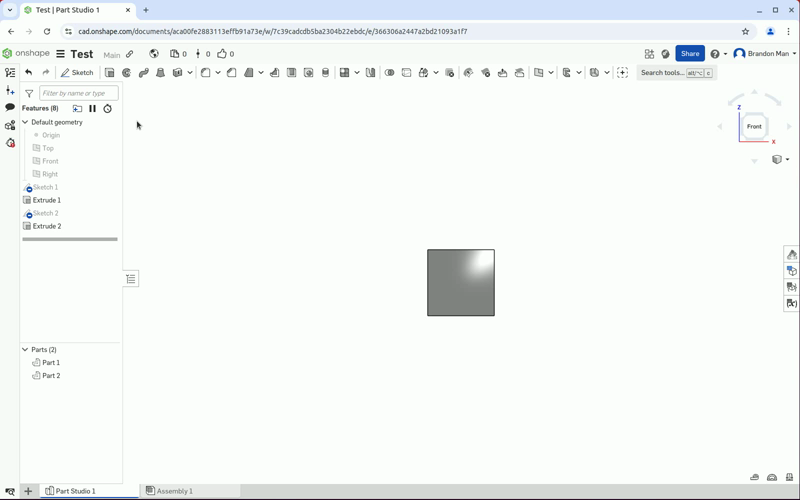
key(shift+h)
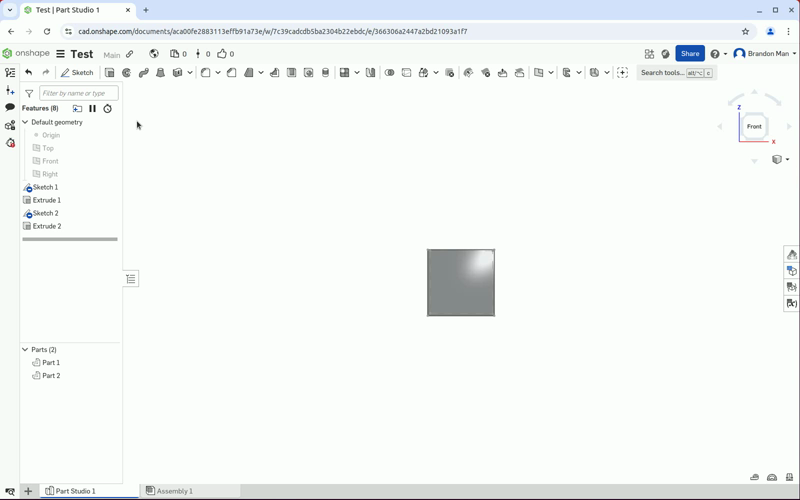
key(shift+h)
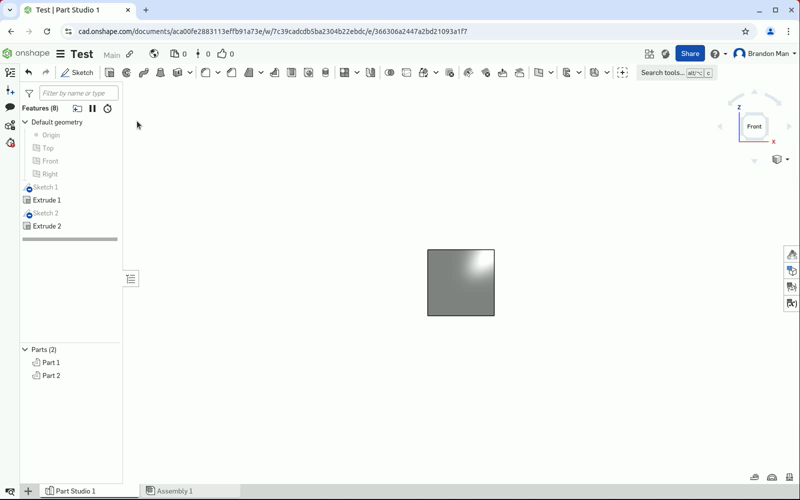
mouse_move(73, 189)
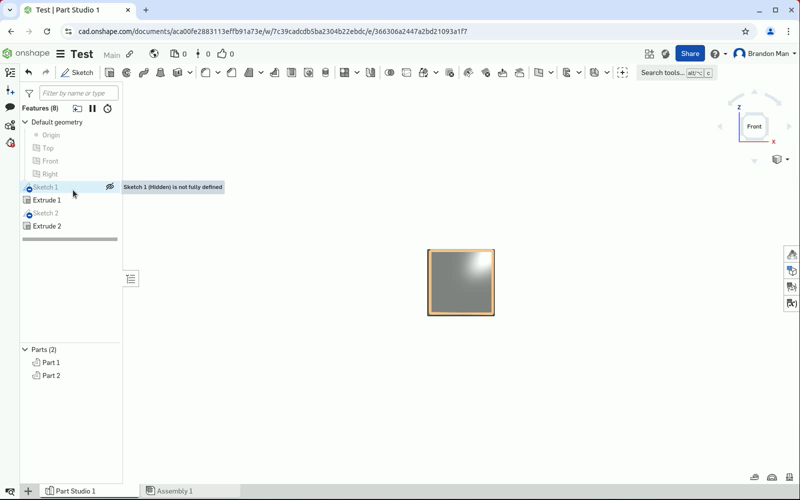
click(73, 189)
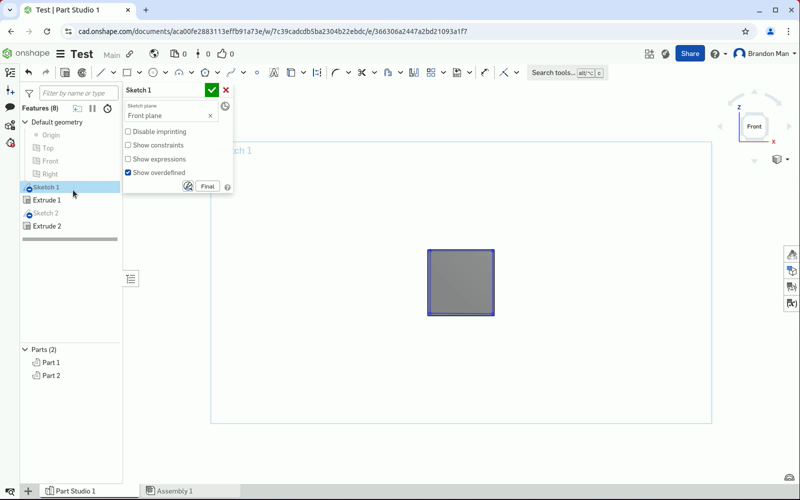
mouse_move(229, 92)
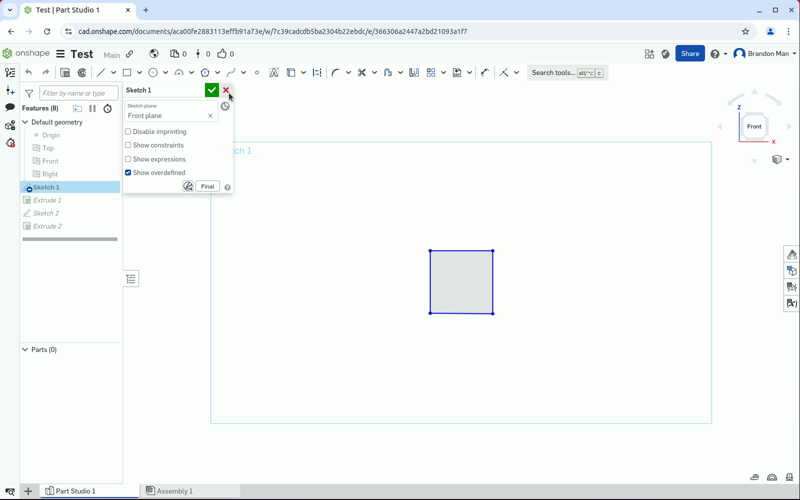
click(229, 92)
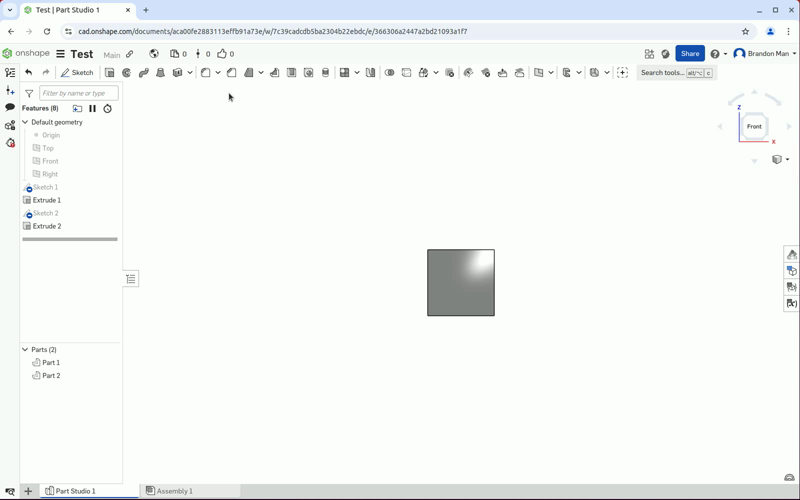
mouse_move(541, 75)
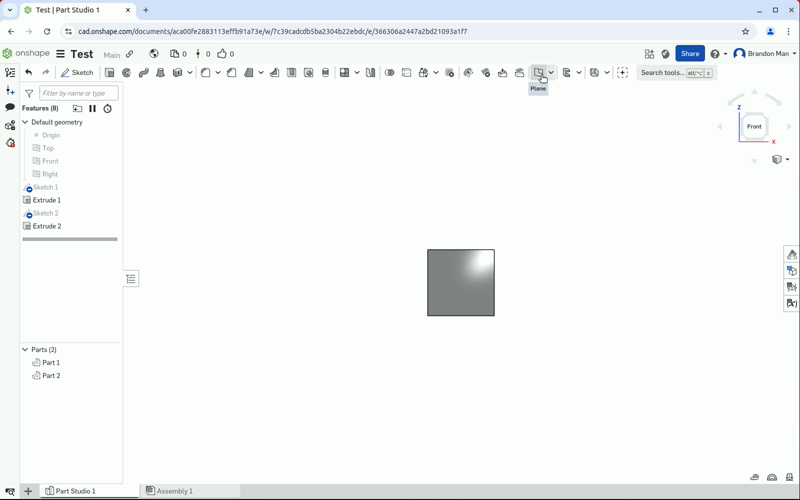
click(541, 75)
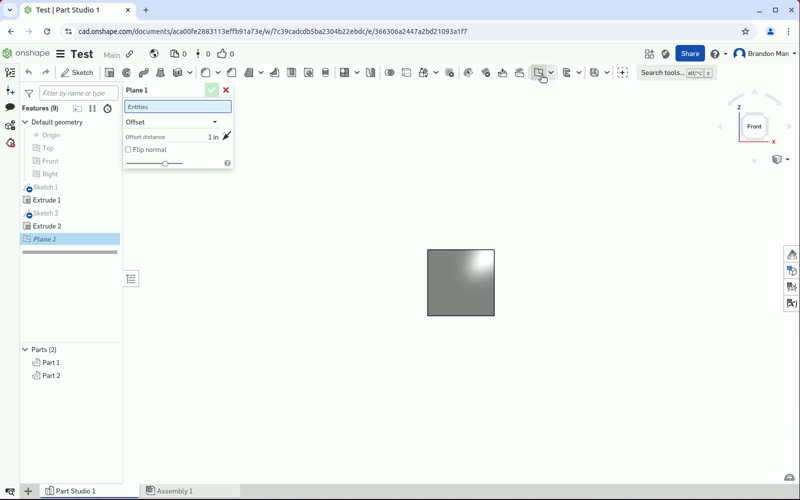
mouse_move(73, 163)
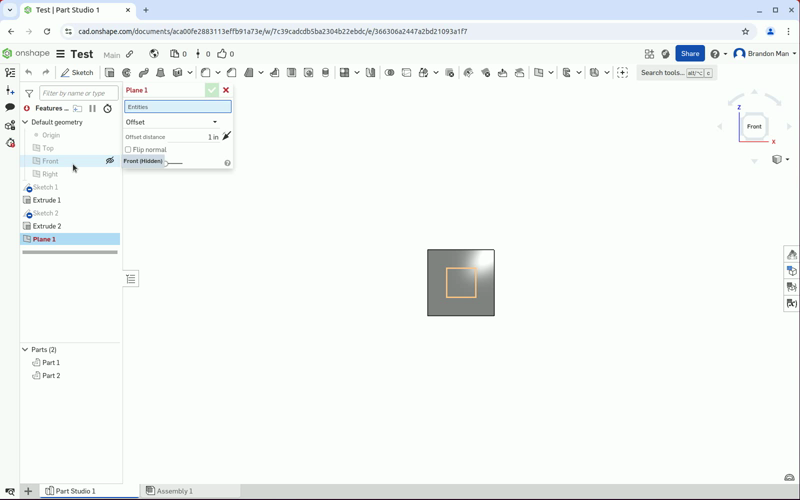
click(73, 163)
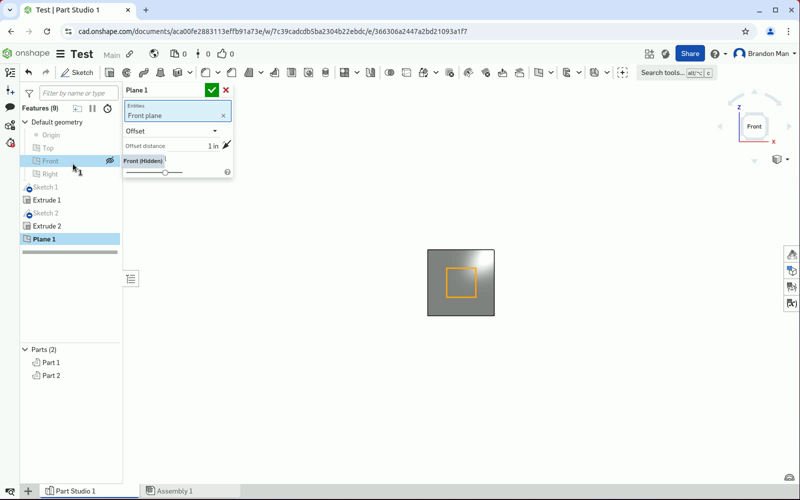
key(tab, 2)
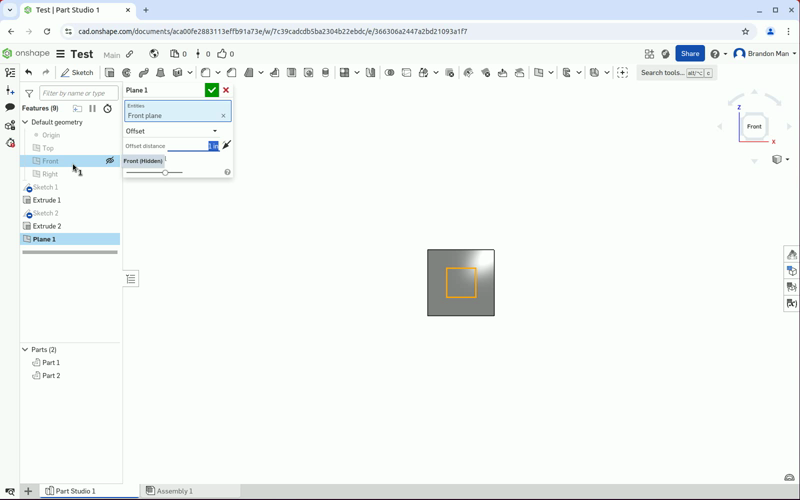
text(2.157)
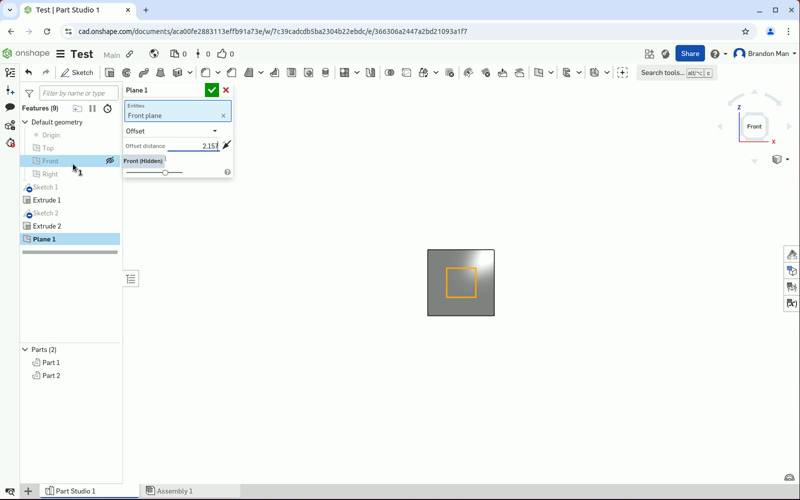
key(enter, 2)
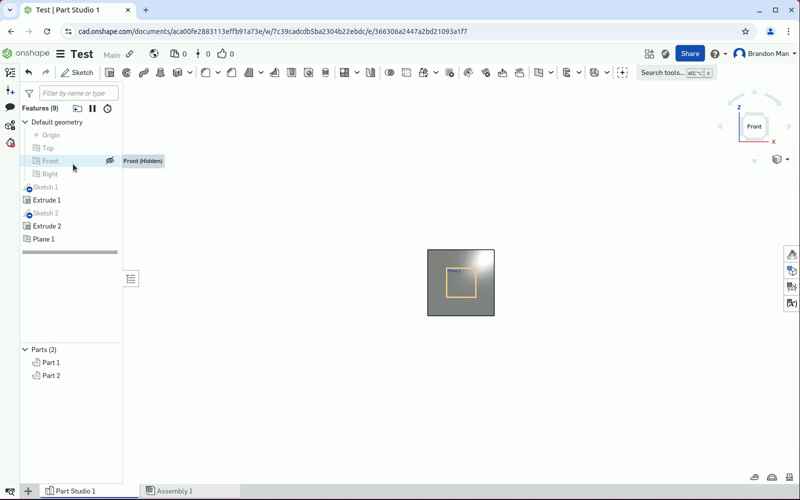
key(shift+s)
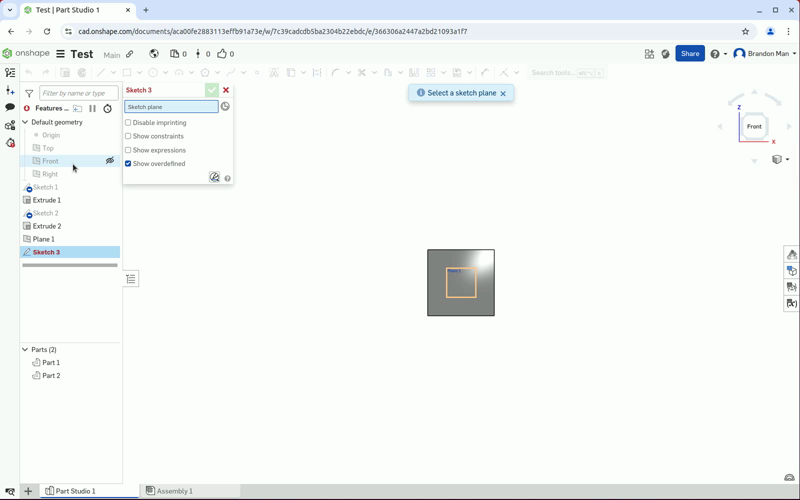
mouse_move(73, 241)
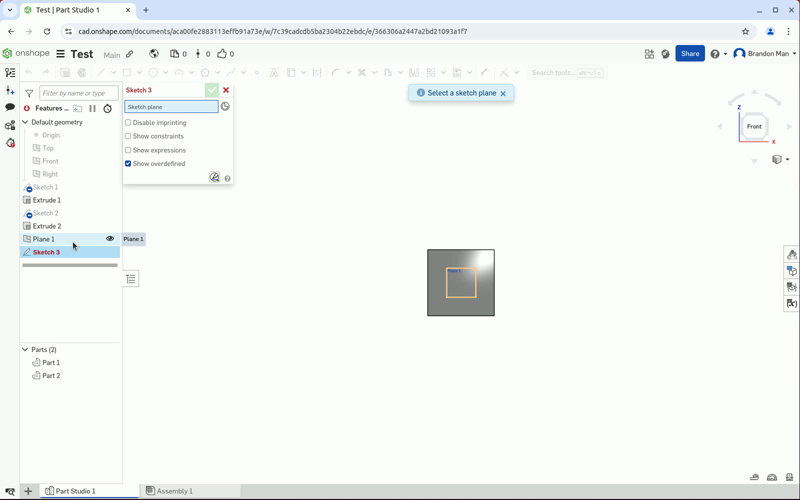
click(73, 241)
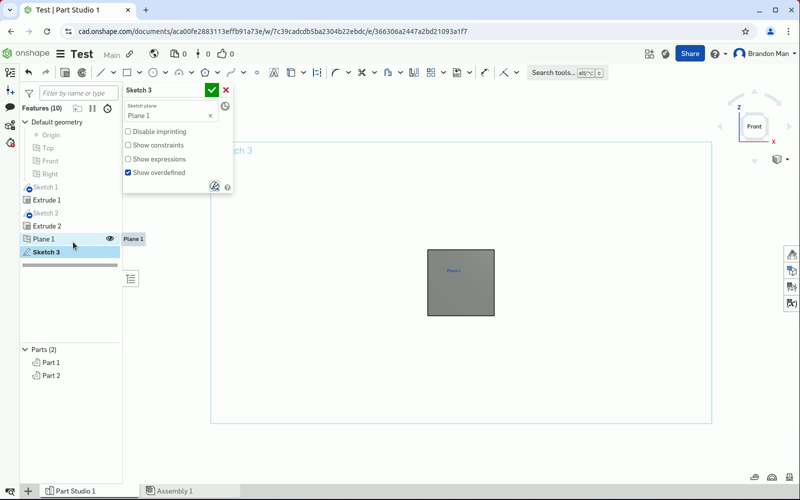
mouse_move(73, 352)
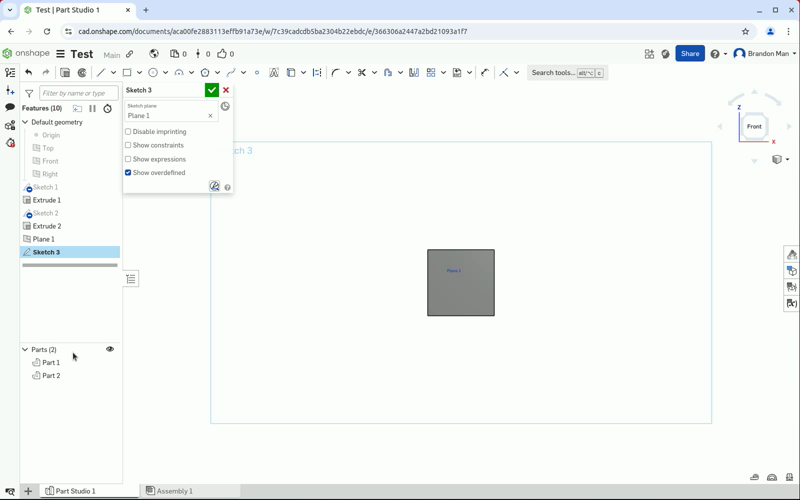
key(y)
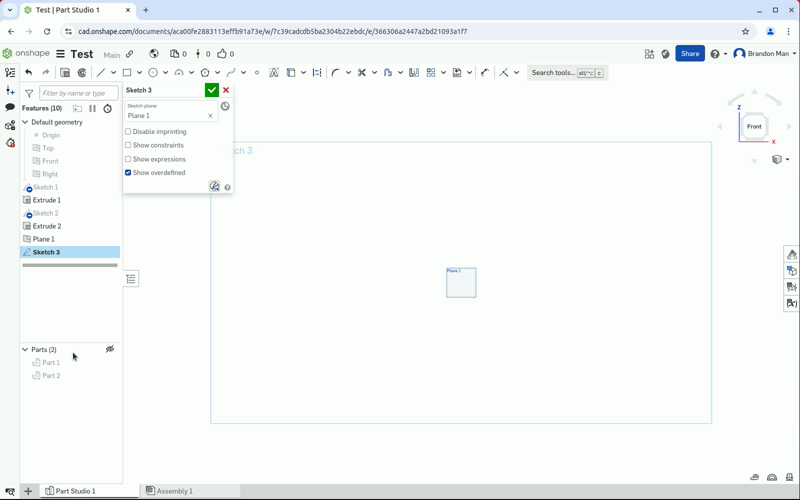
key(c)
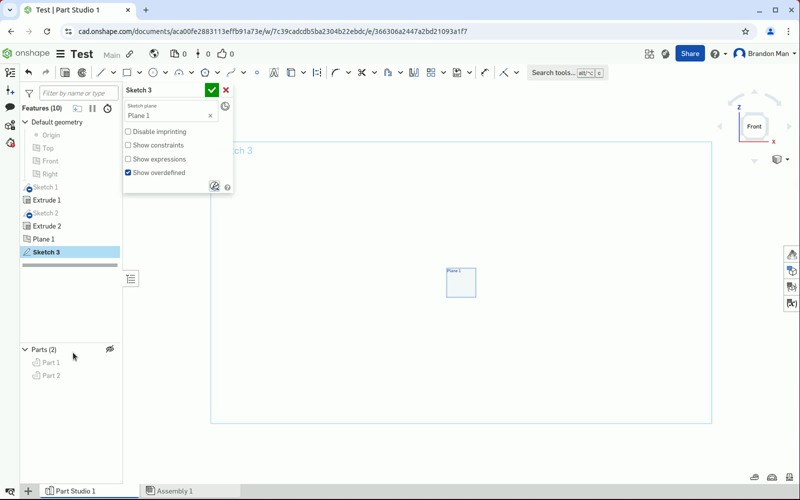
key_down(shift)
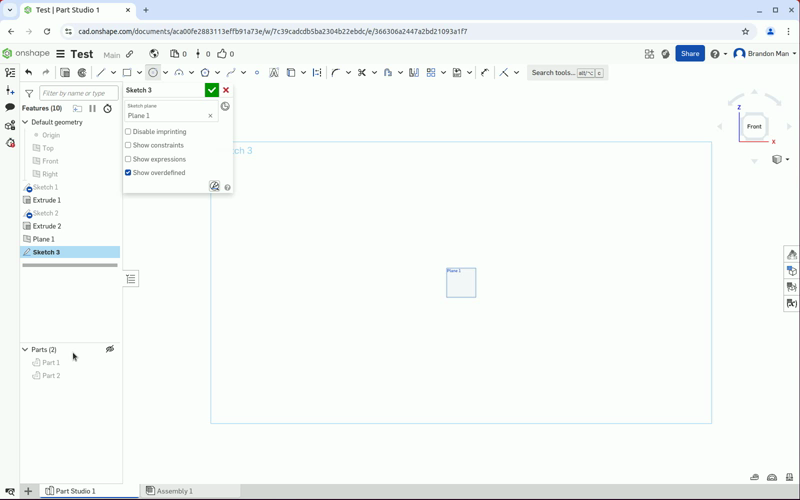
mouse_move(460, 282)
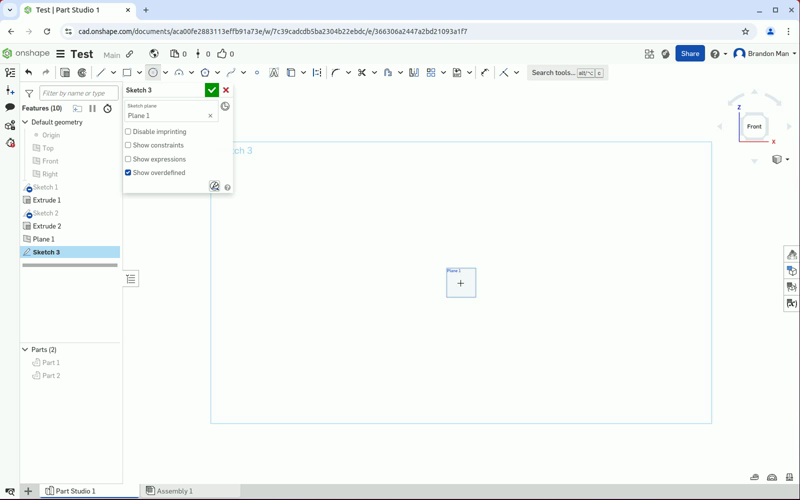
click(460, 282)
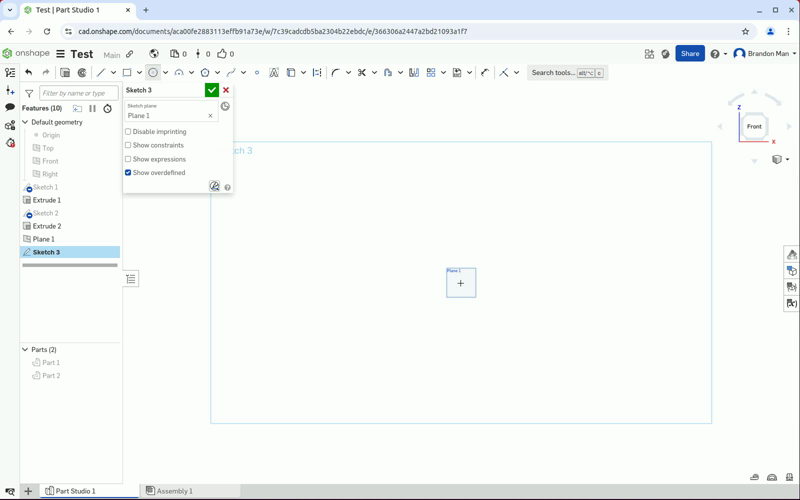
key_up(shift)
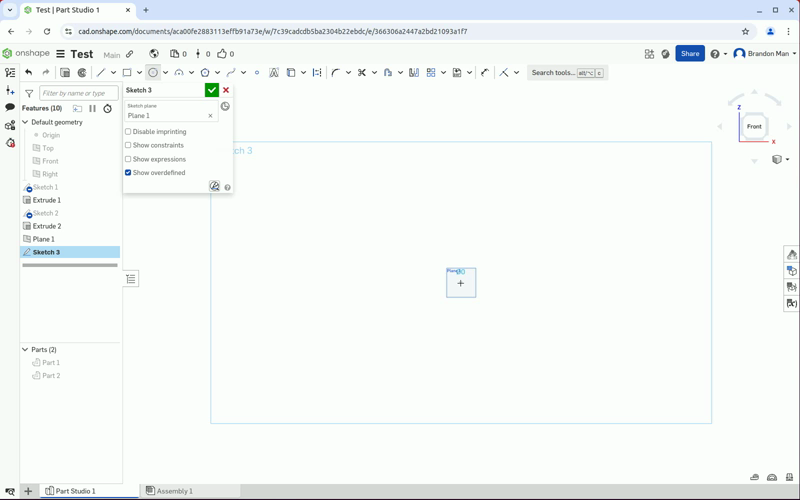
mouse_move(484, 282)
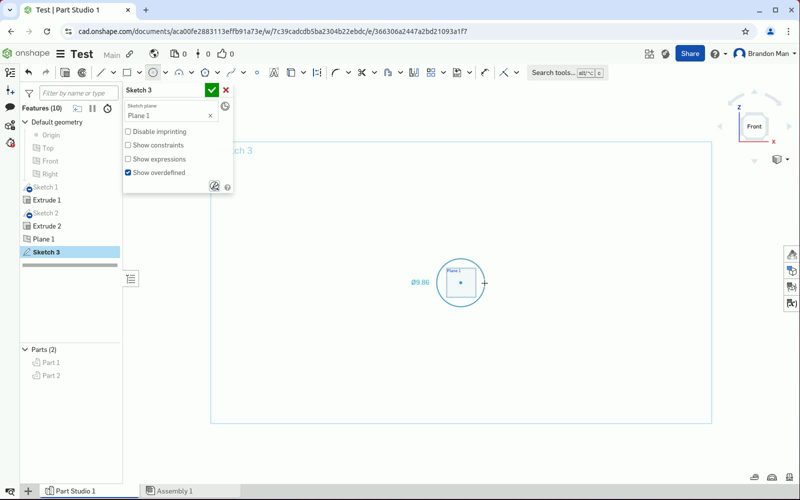
click(484, 282)
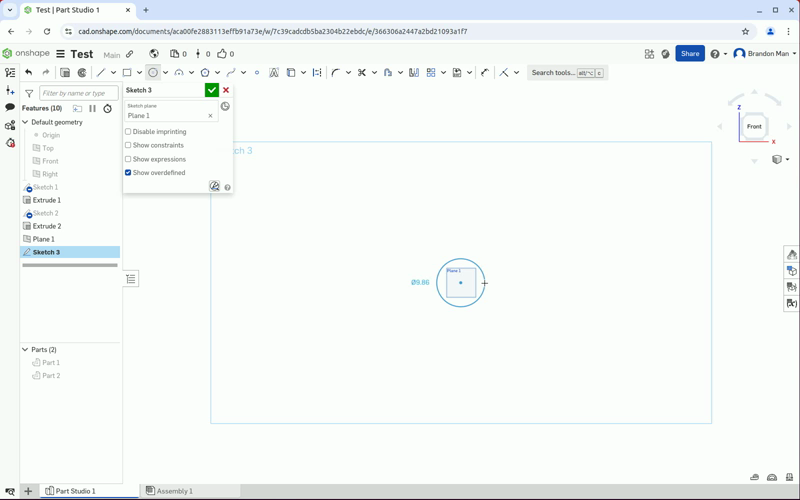
key(esc)
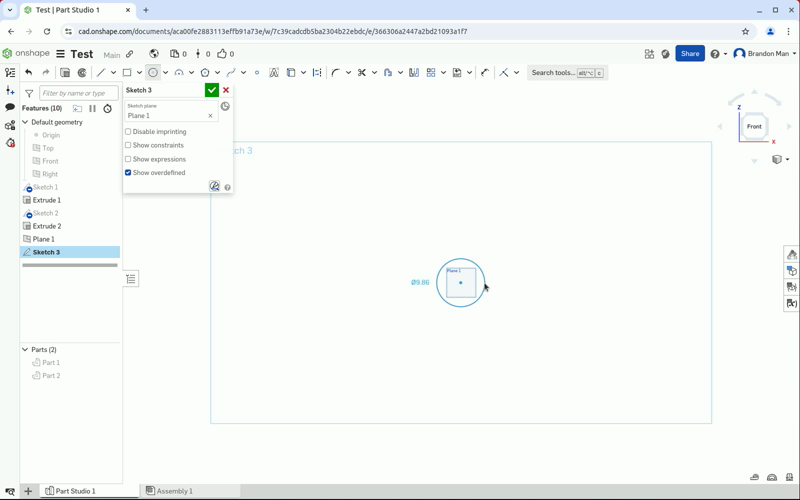
mouse_move(448, 300)
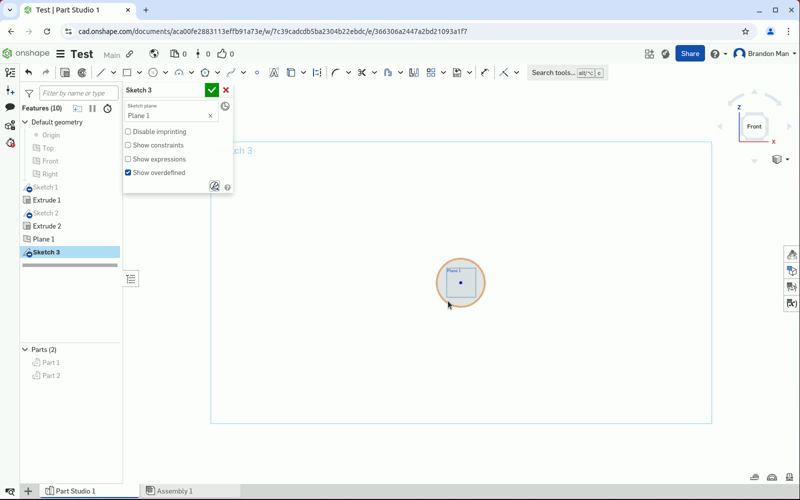
click(448, 300)
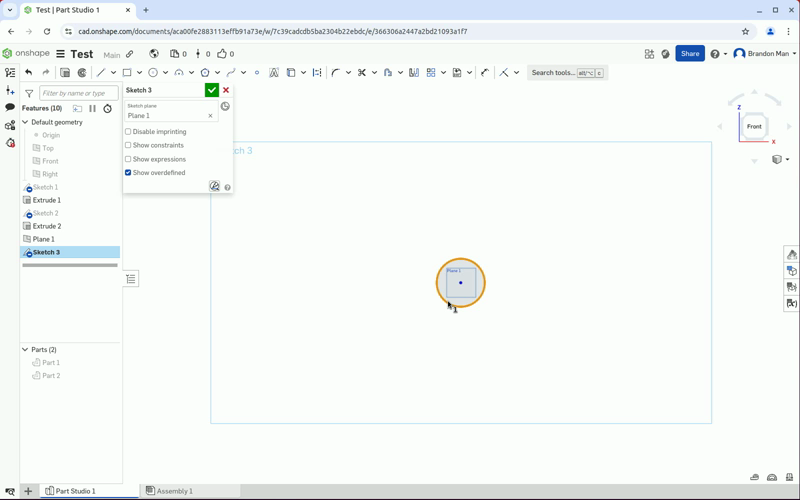
mouse_move(73, 352)
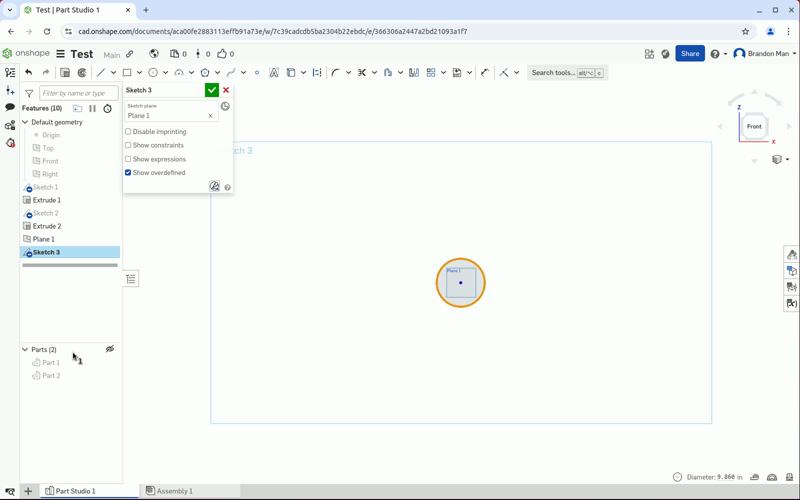
key(shift+y)
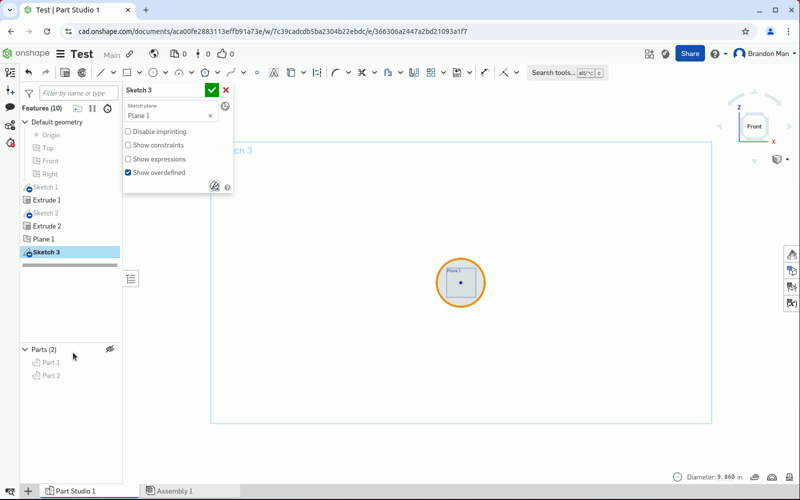
key(shift+e)
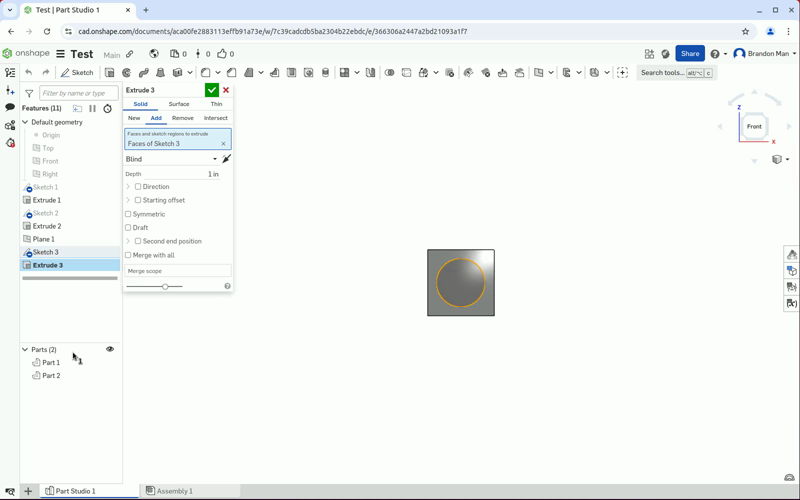
mouse_move(143, 106)
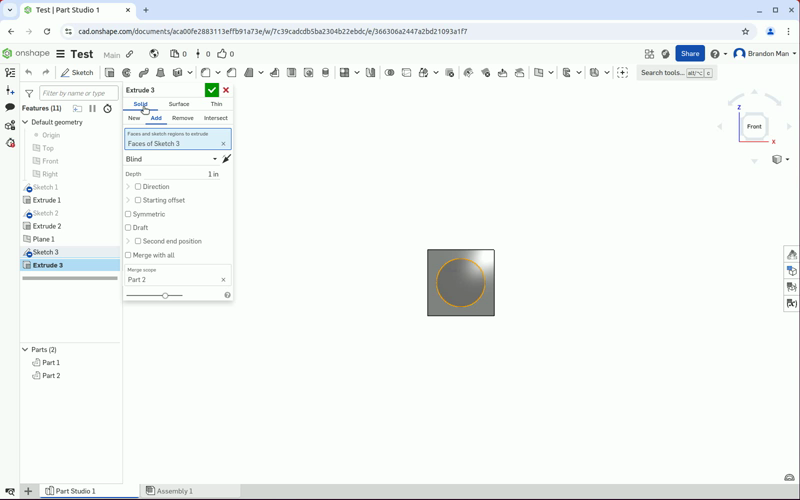
click(143, 106)
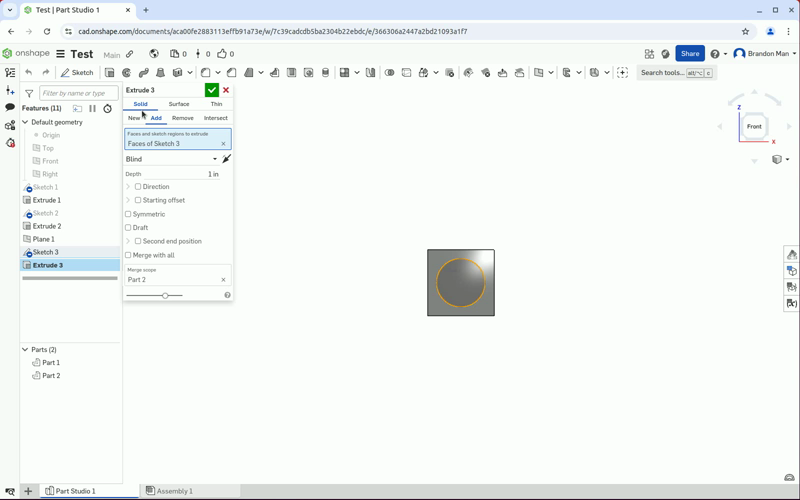
mouse_move(137, 120)
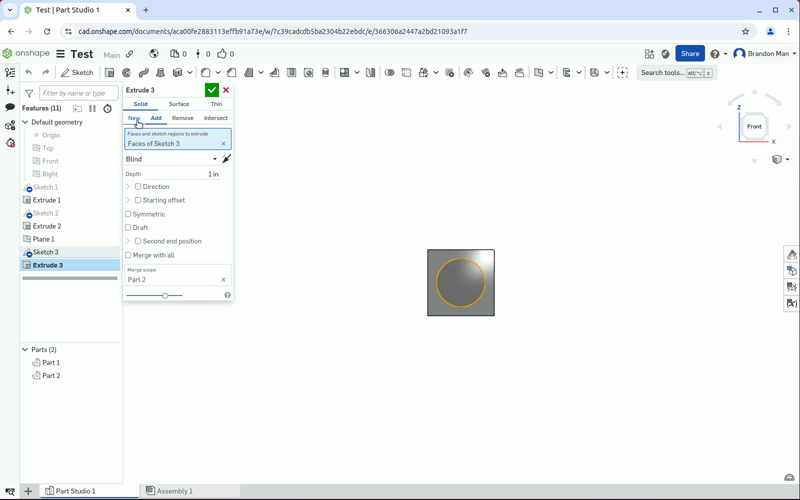
click(137, 120)
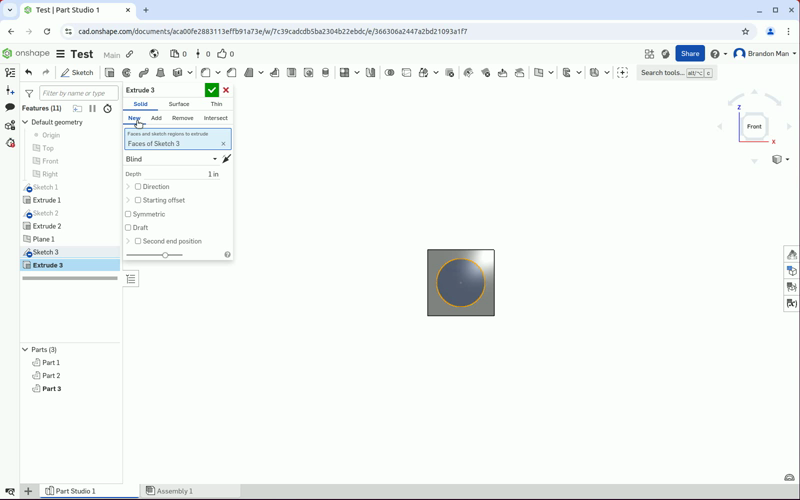
key(tab, 4)
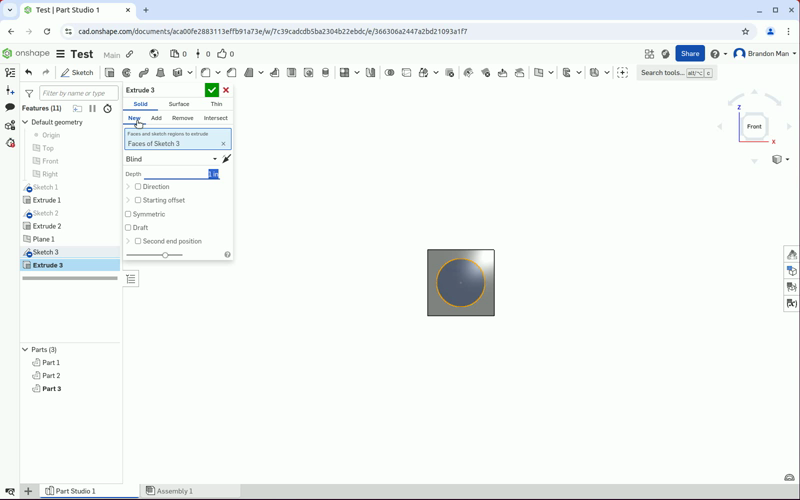
text(1.926)
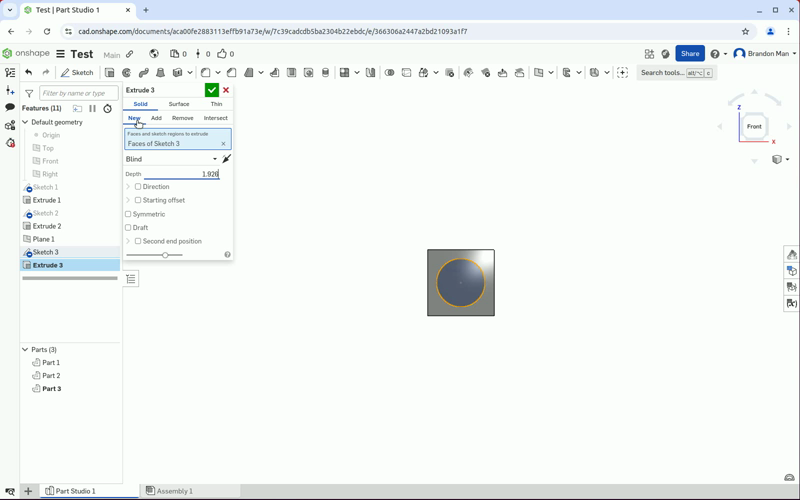
key(enter)
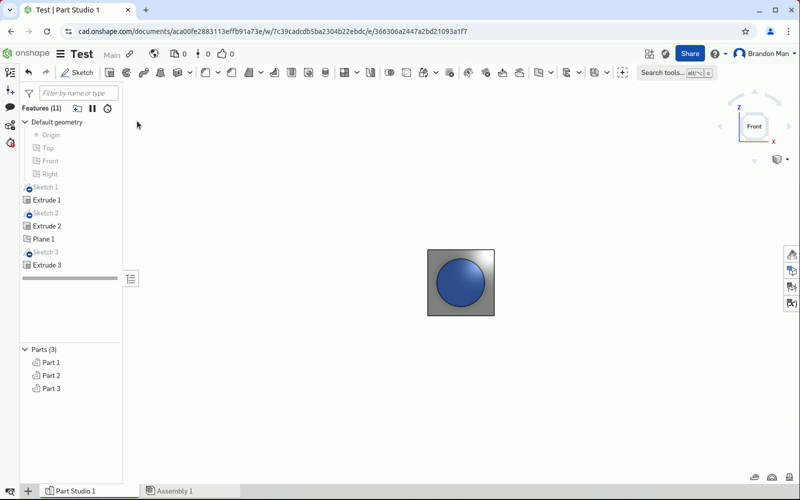
key(shift+h)
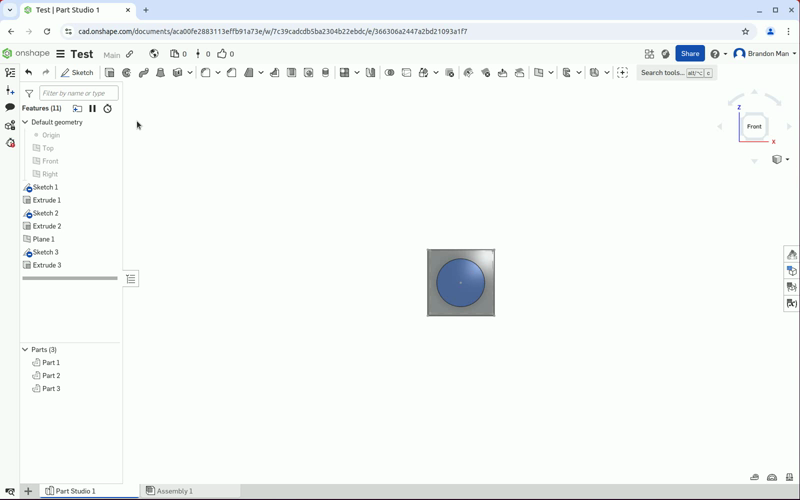
key(shift+h)
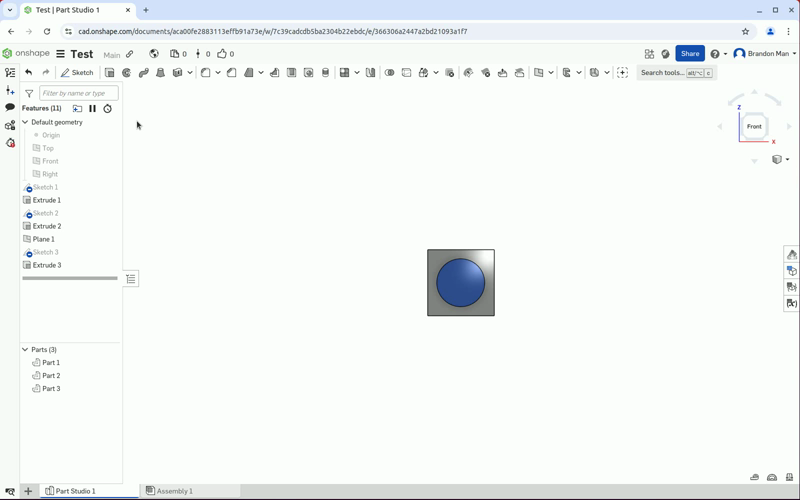
mouse_move(73, 189)
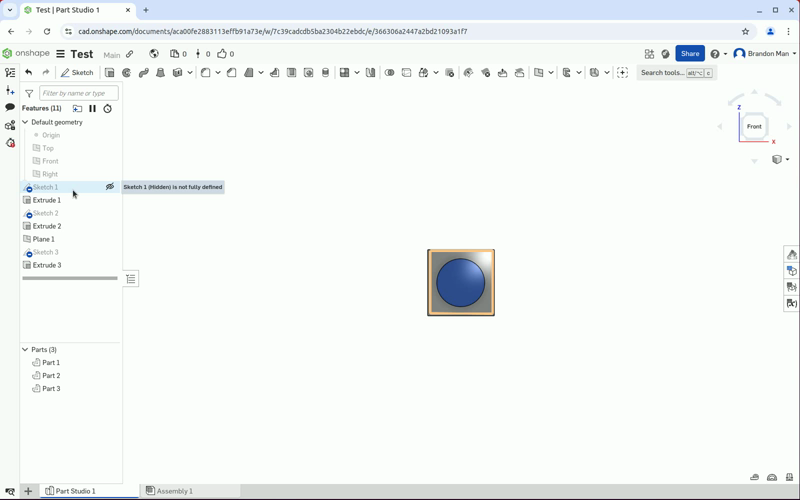
click(73, 189)
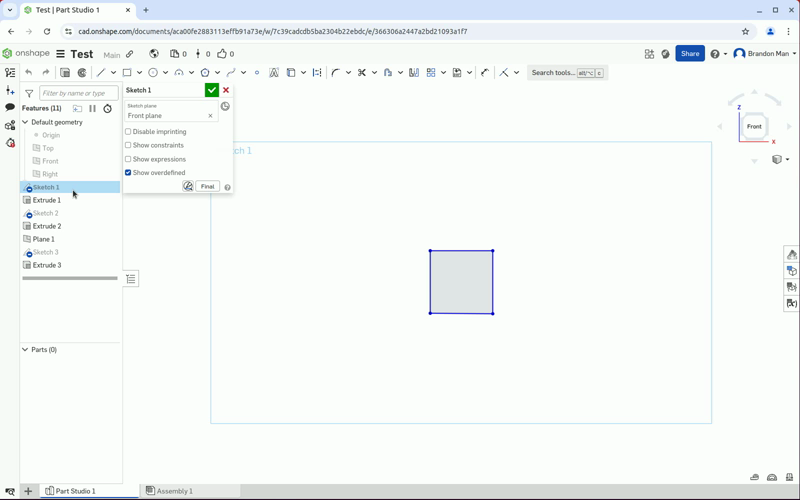
mouse_move(229, 92)
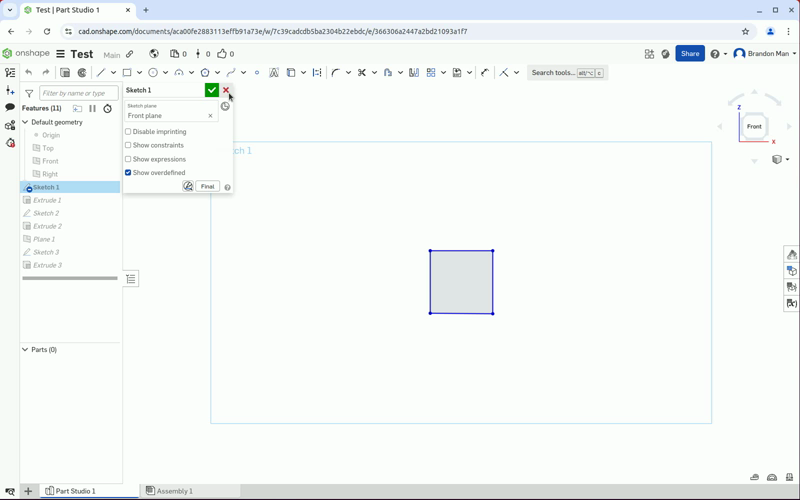
click(229, 92)
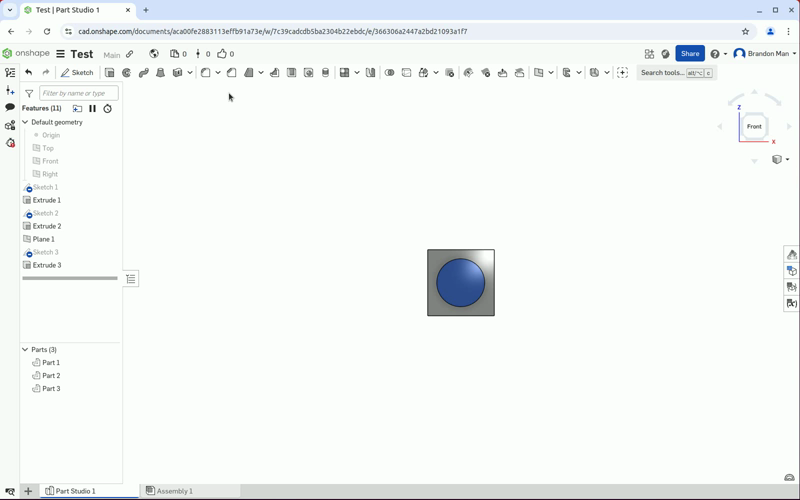
mouse_move(541, 75)
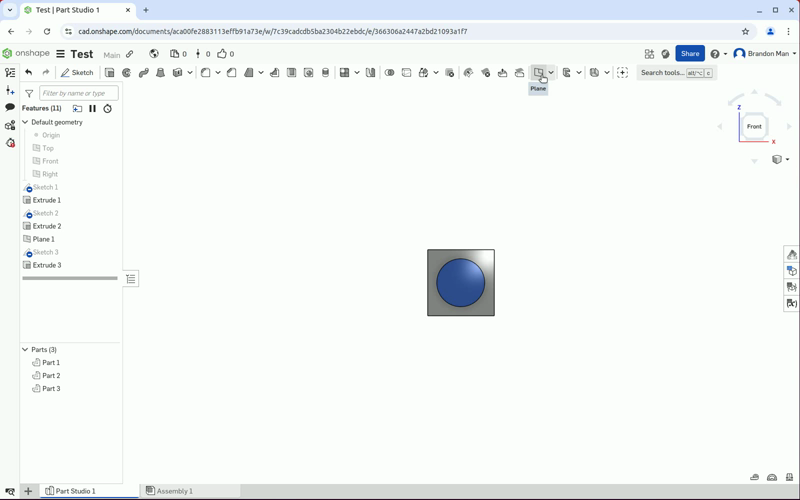
click(541, 75)
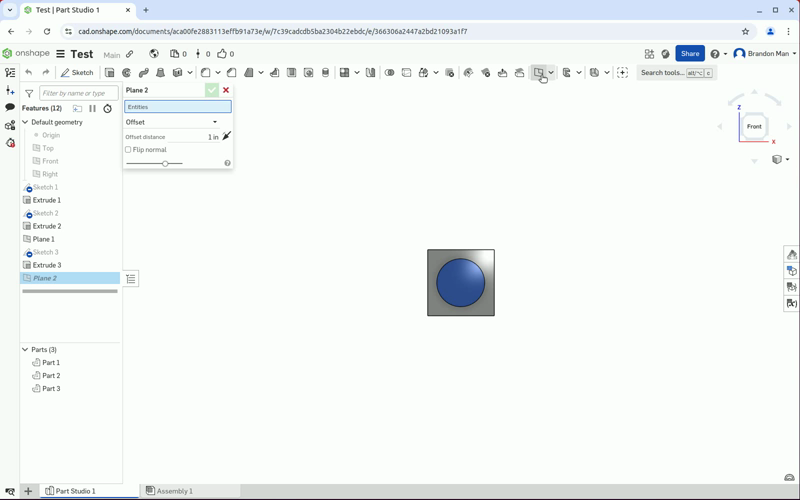
mouse_move(73, 163)
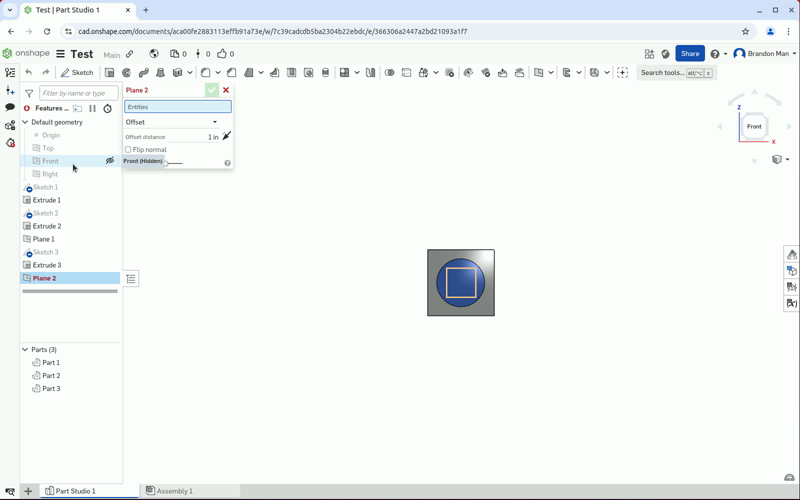
click(73, 163)
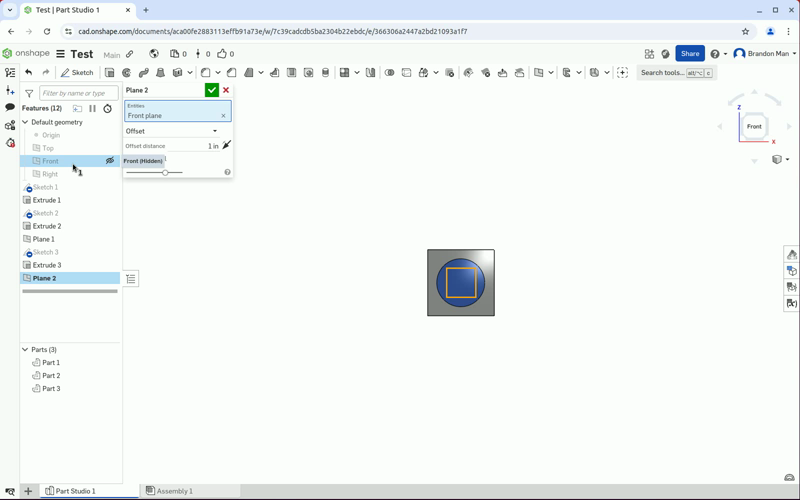
key(tab, 2)
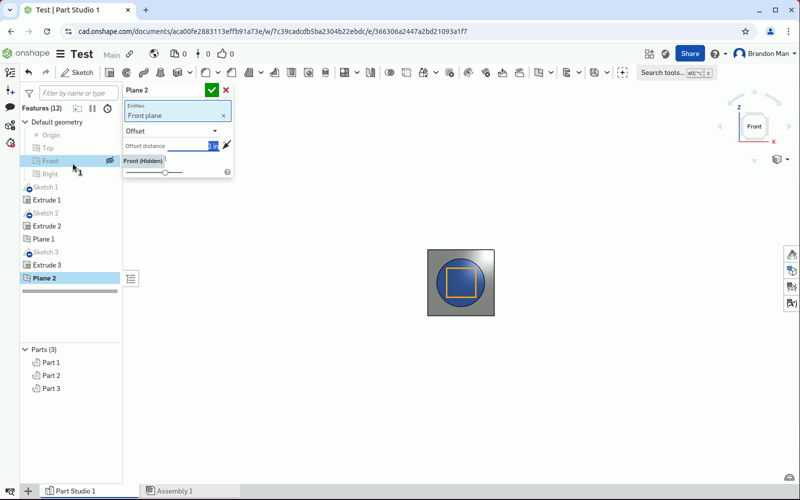
text(4.098)
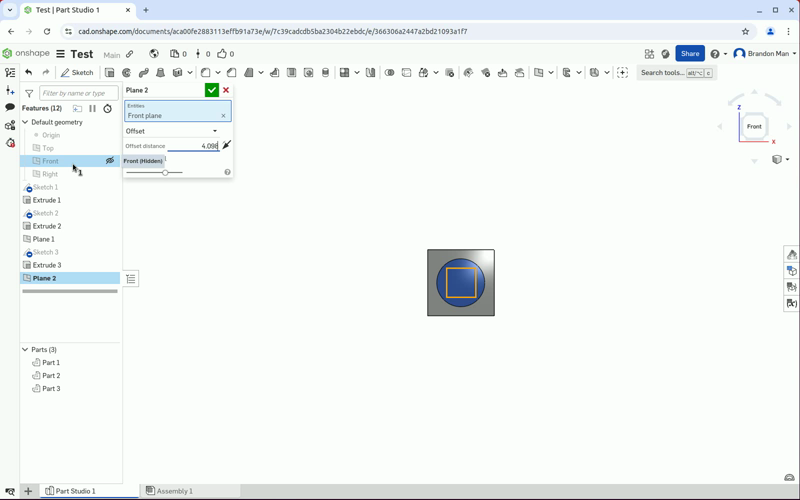
key(enter, 2)
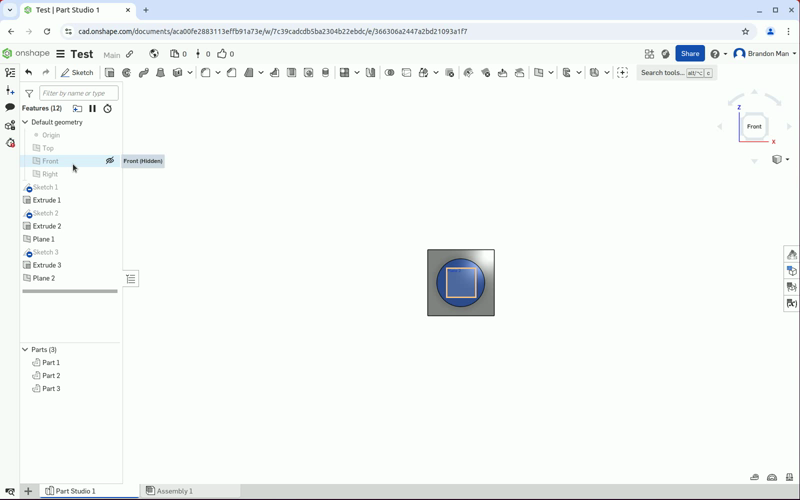
key(shift+s)
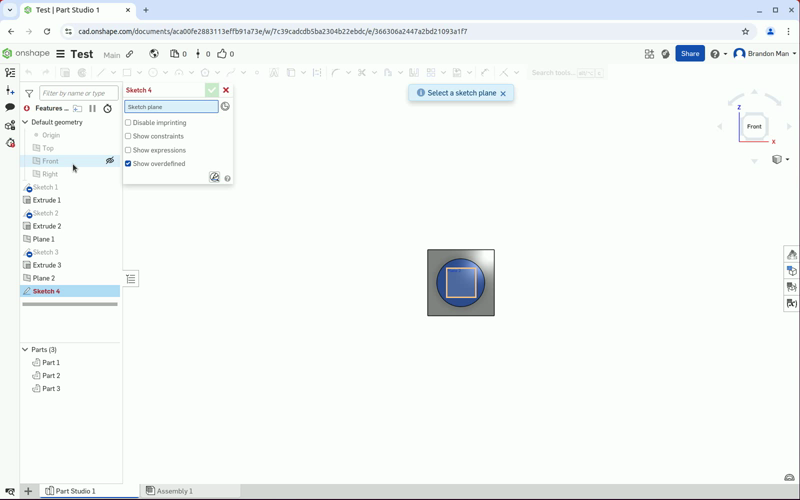
mouse_move(73, 280)
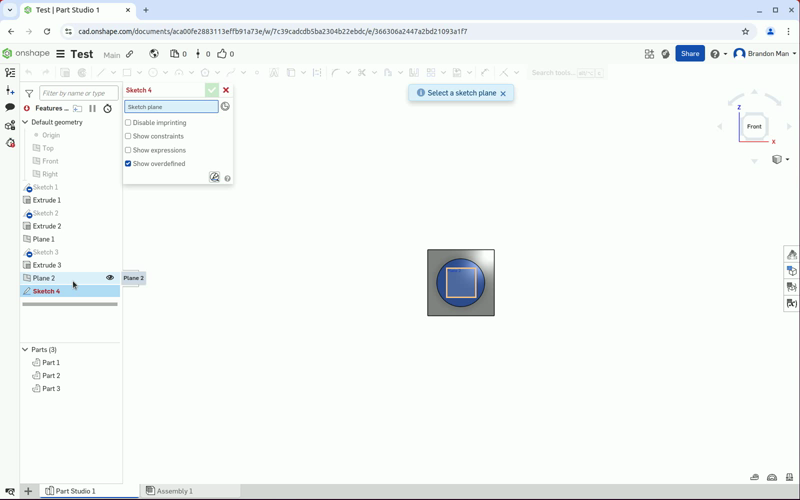
click(73, 280)
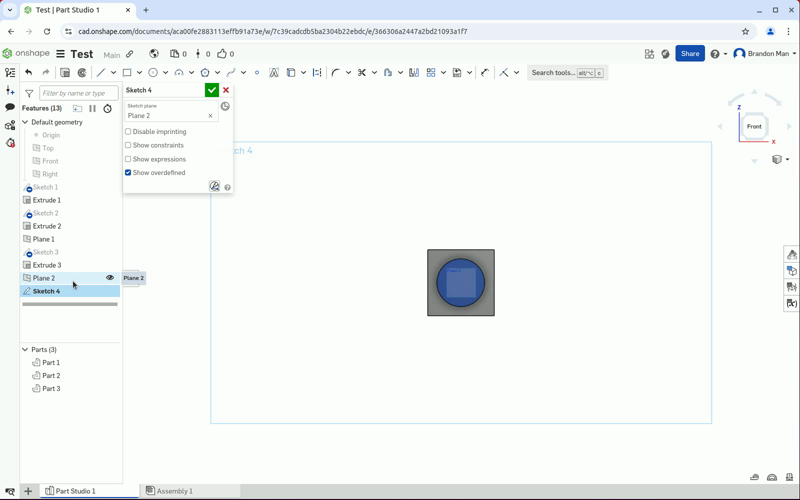
mouse_move(73, 352)
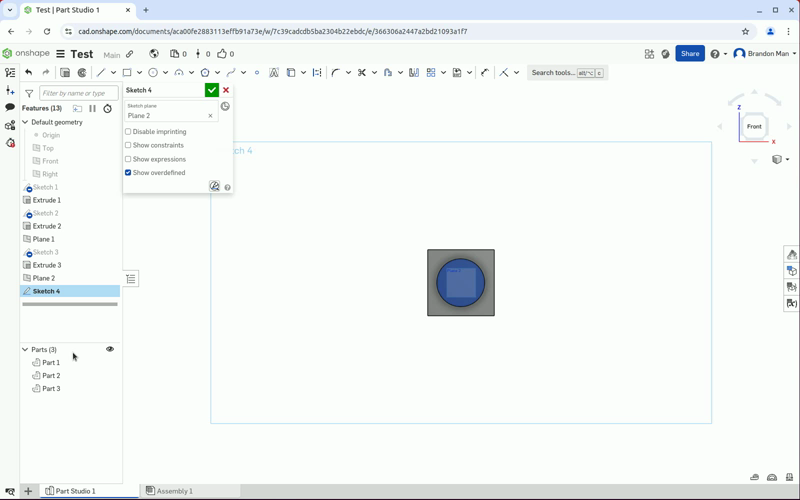
key(y)
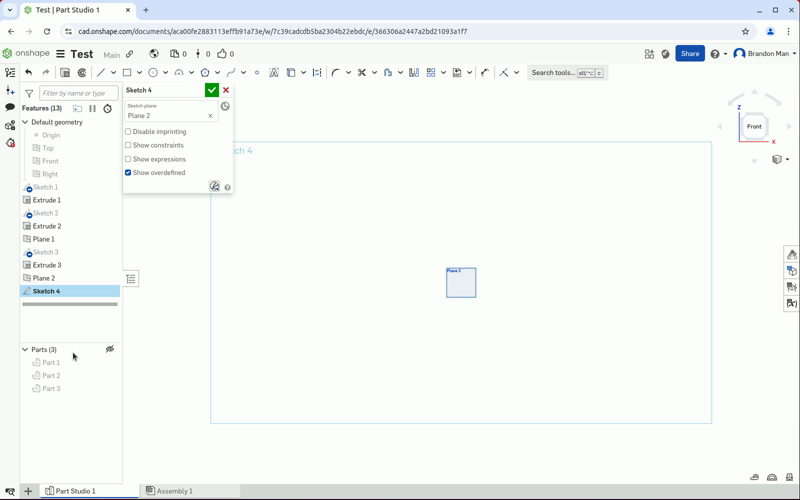
key(l)
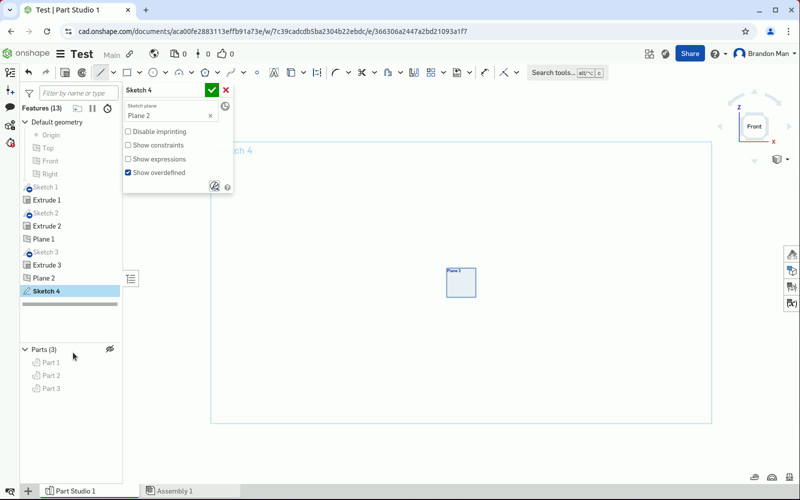
key_down(shift)
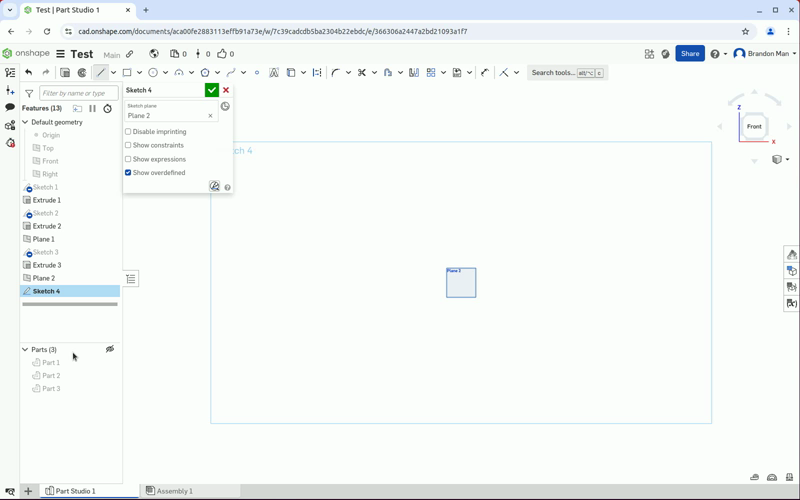
mouse_move(457, 315)
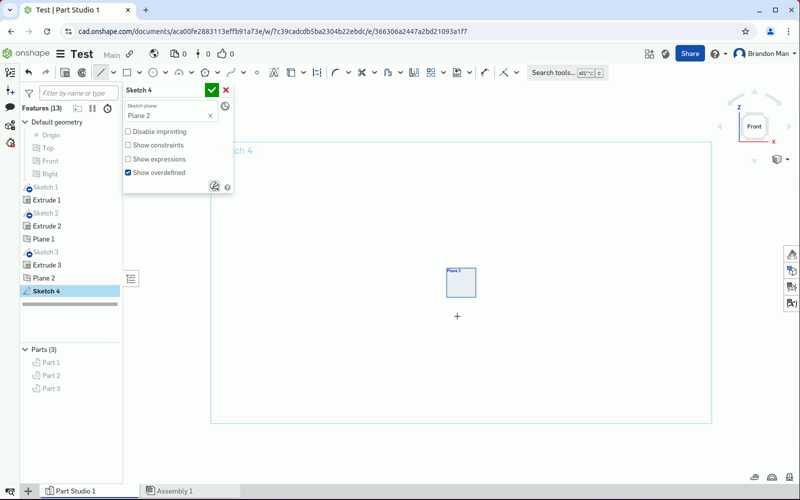
click(457, 315)
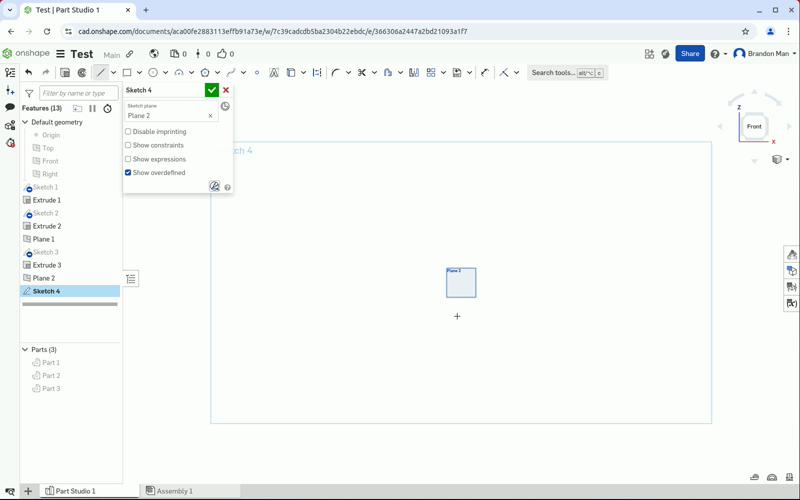
key_up(shift)
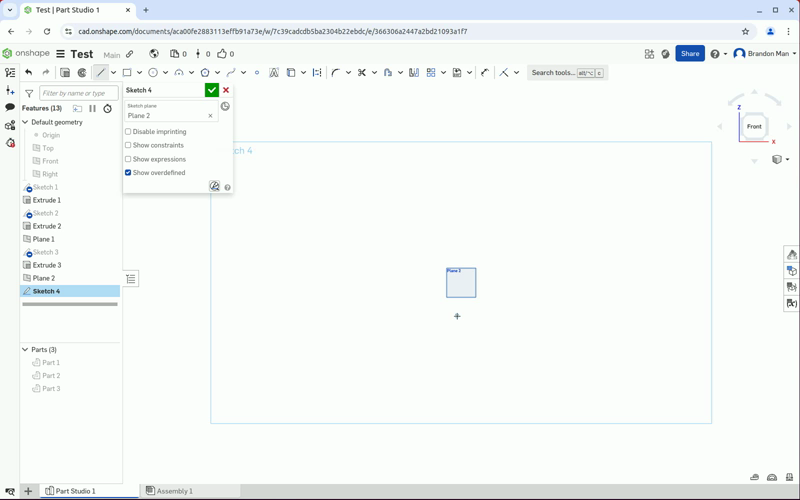
key_down(shift)
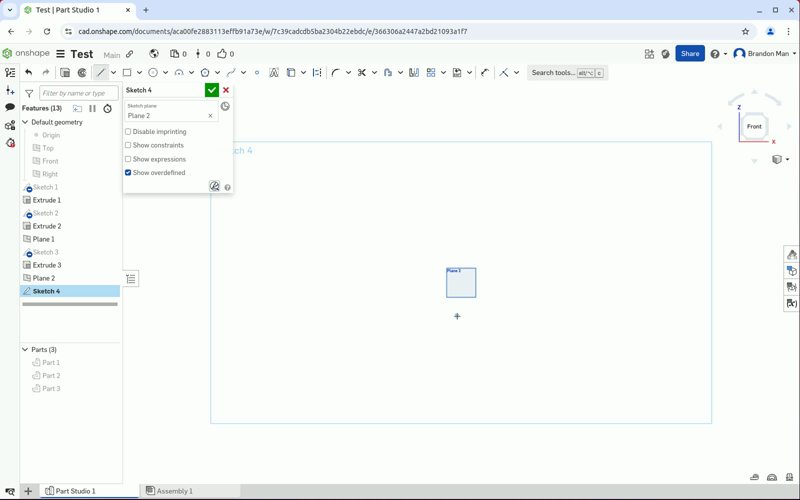
mouse_move(487, 315)
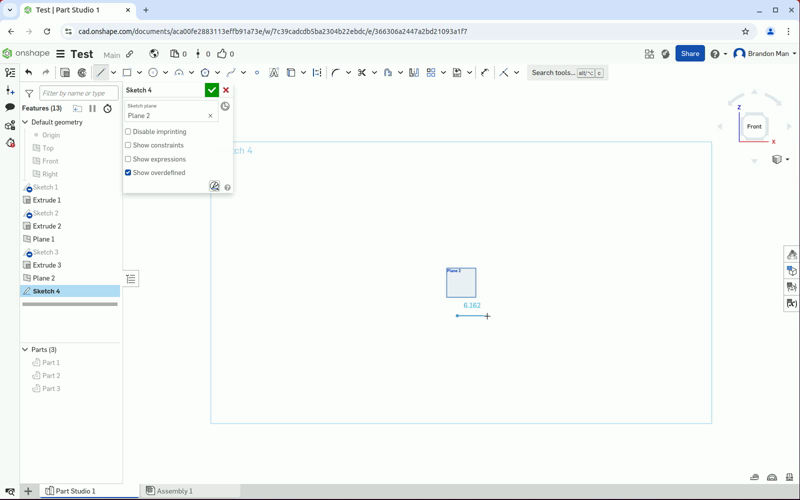
mouse_move(464, 315)
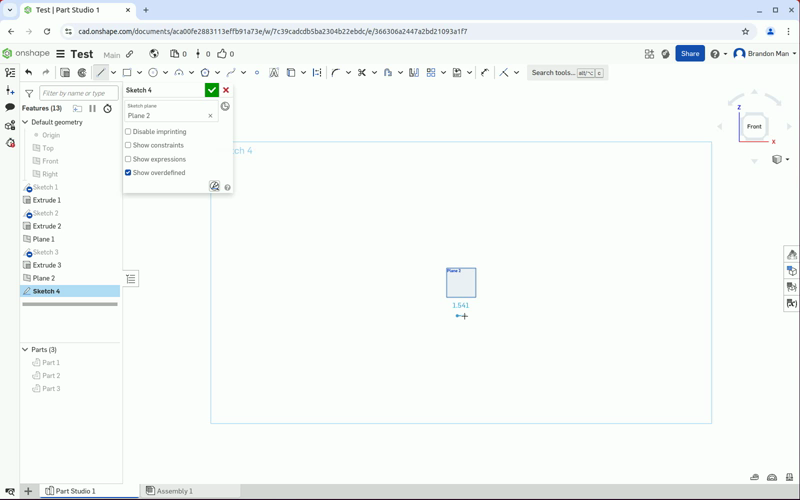
click(464, 315)
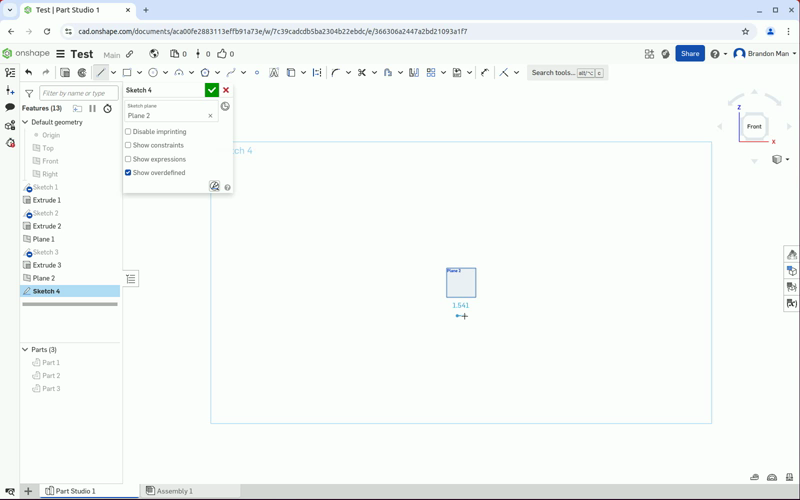
key_up(shift)
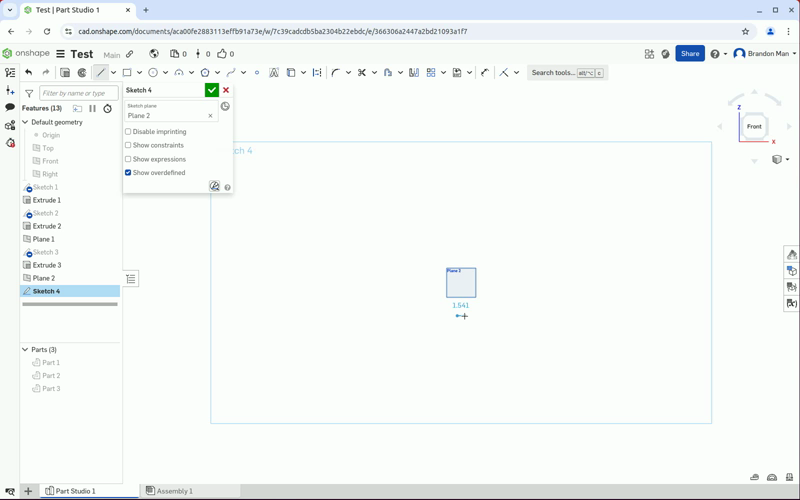
key_down(shift)
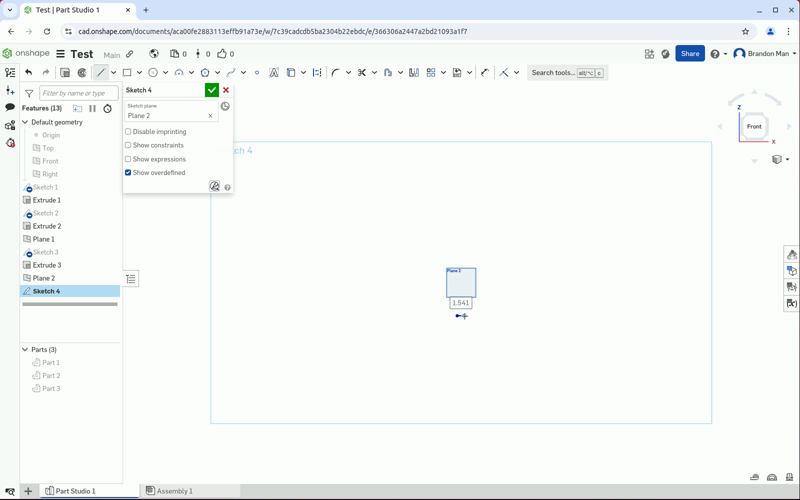
mouse_move(495, 315)
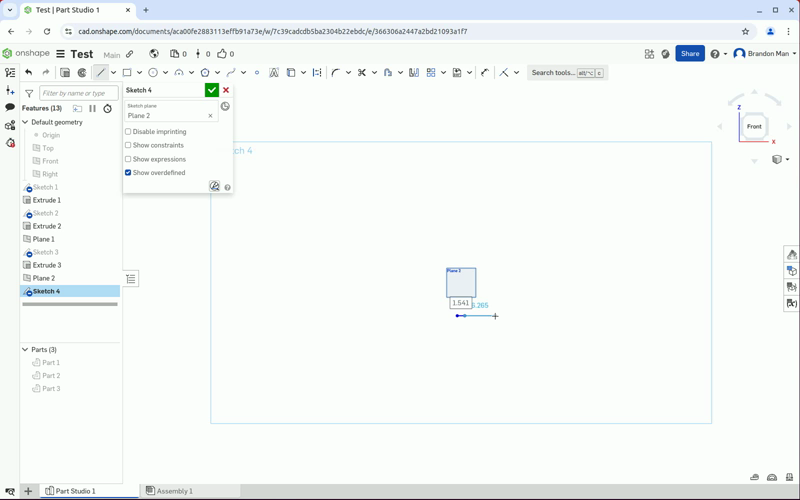
mouse_move(464, 305)
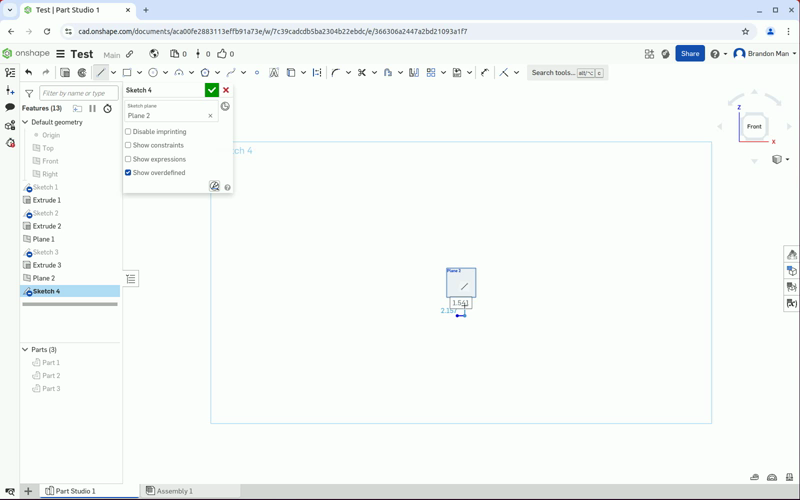
click(464, 305)
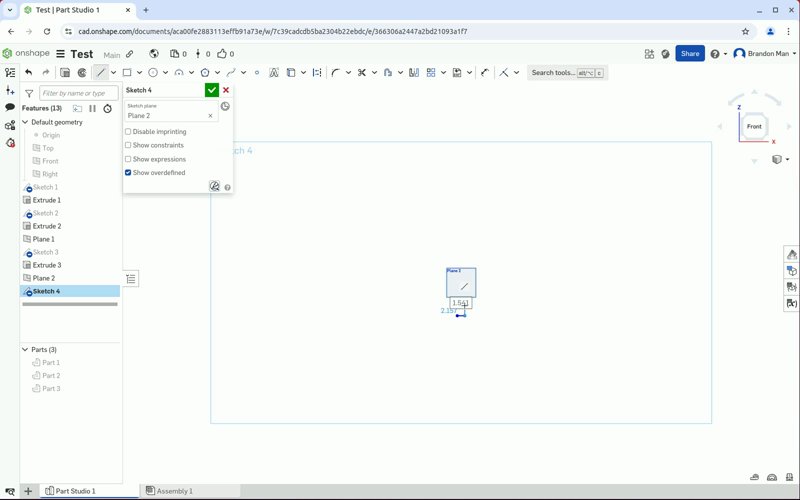
key_up(shift)
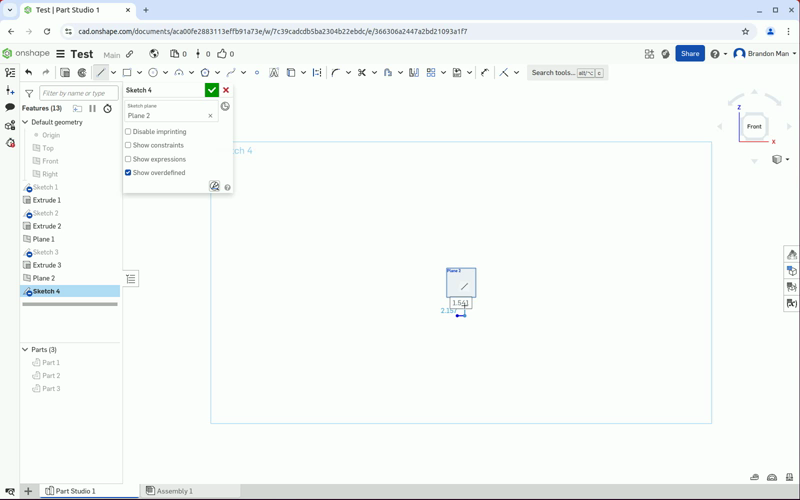
key(esc)
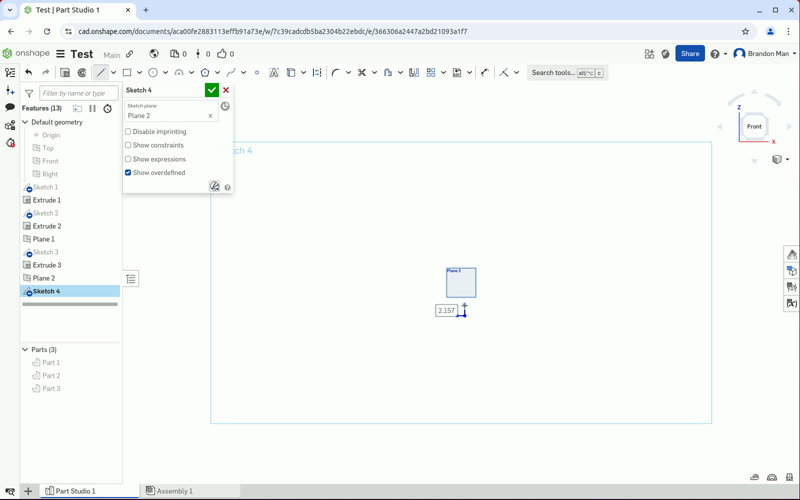
key(a)
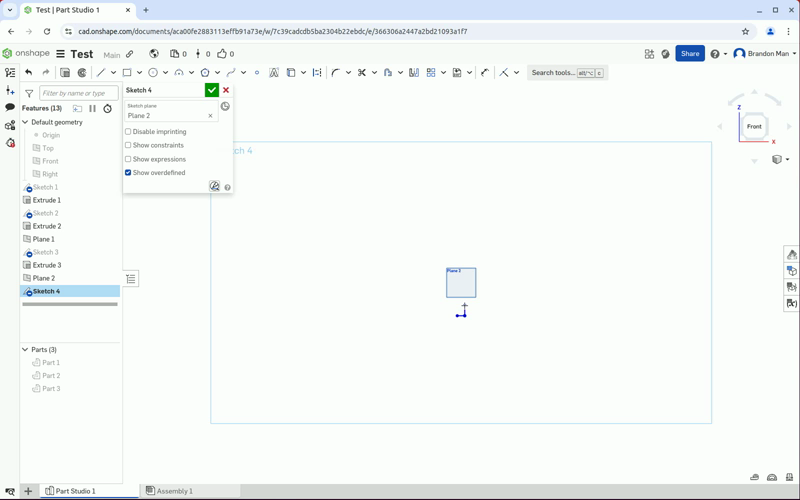
mouse_move(464, 305)
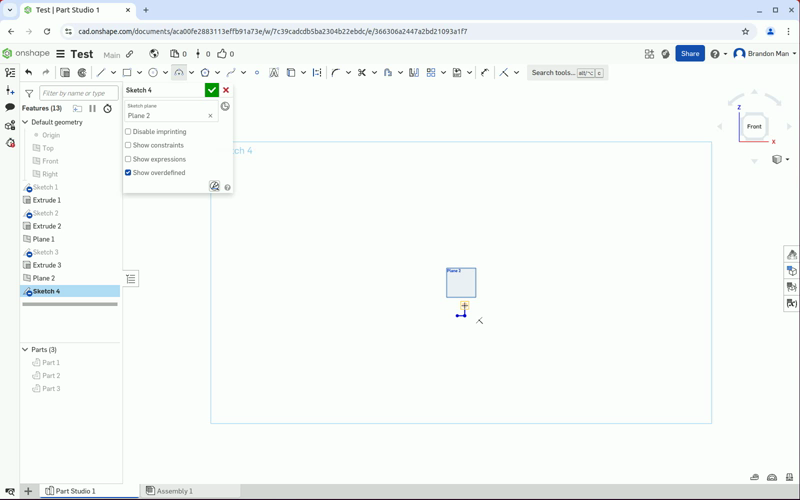
click(464, 305)
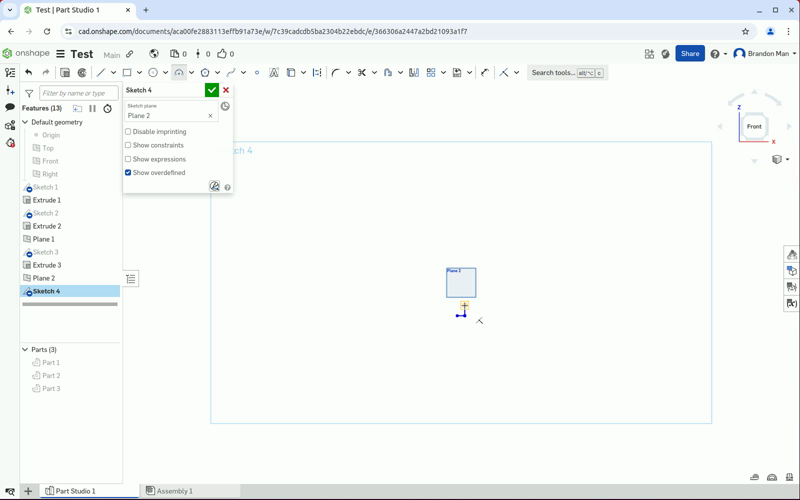
key_down(shift)
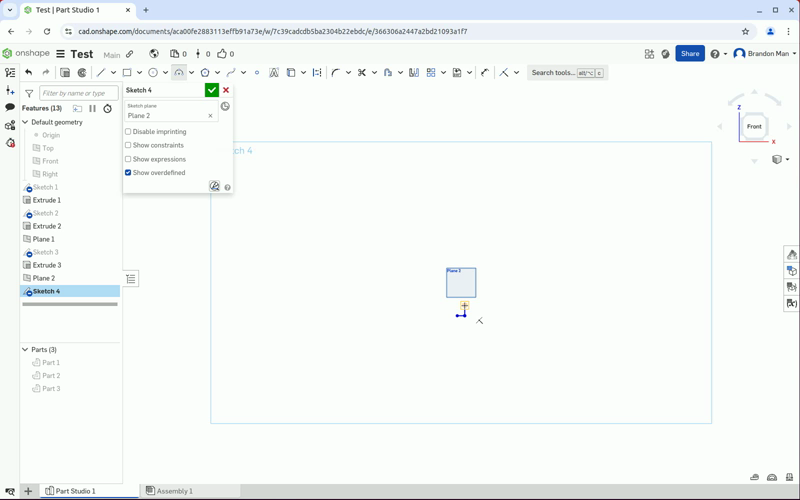
mouse_move(457, 305)
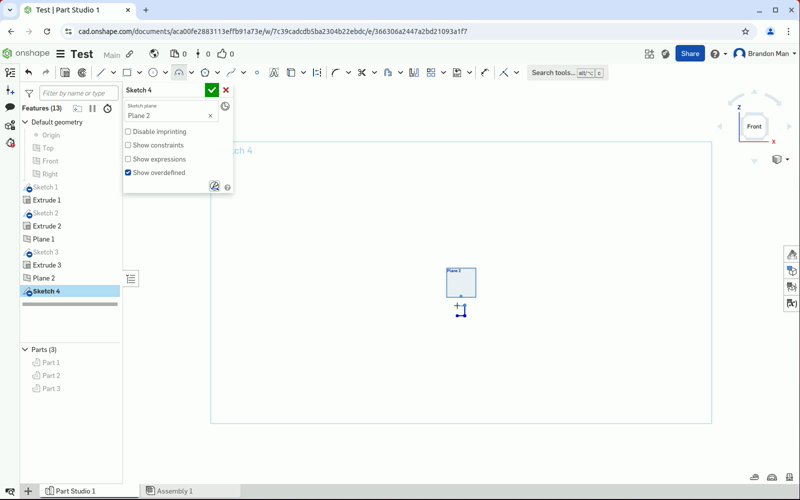
click(457, 305)
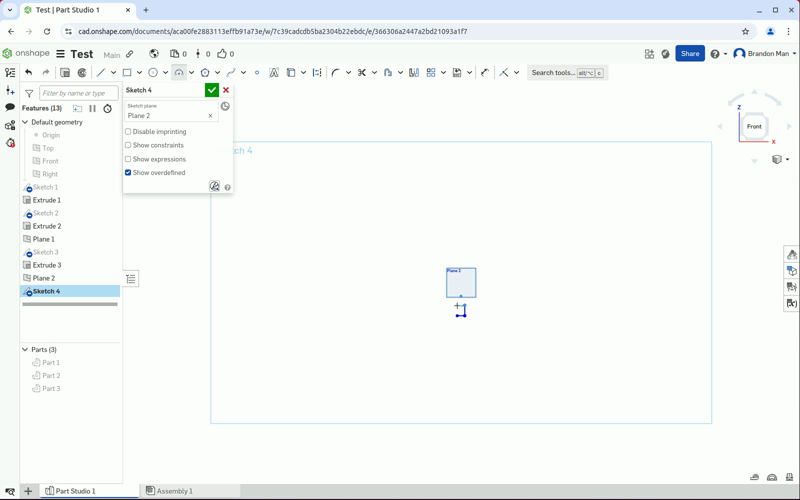
mouse_move(461, 306)
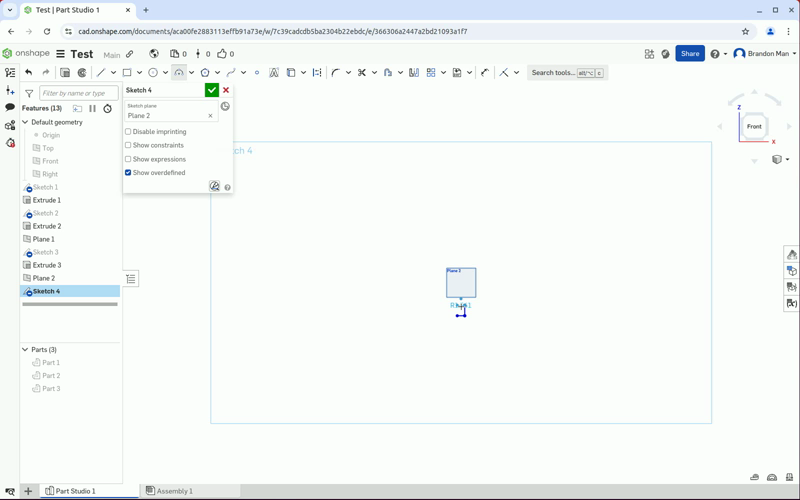
scroll(6)
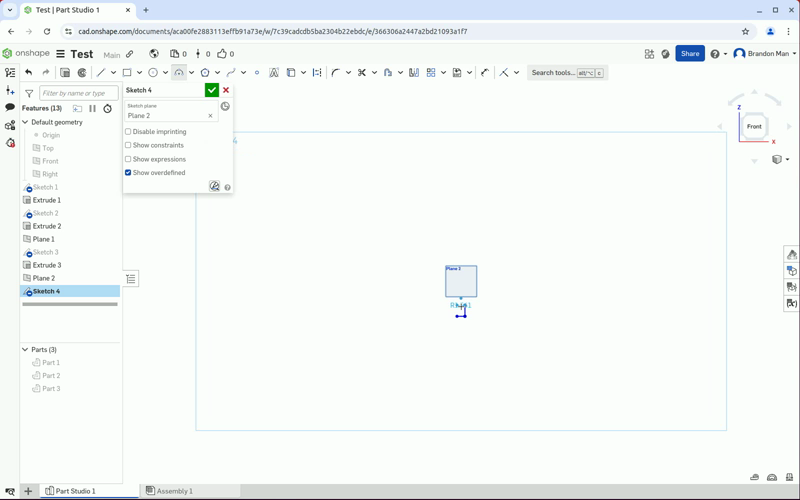
scroll(6)
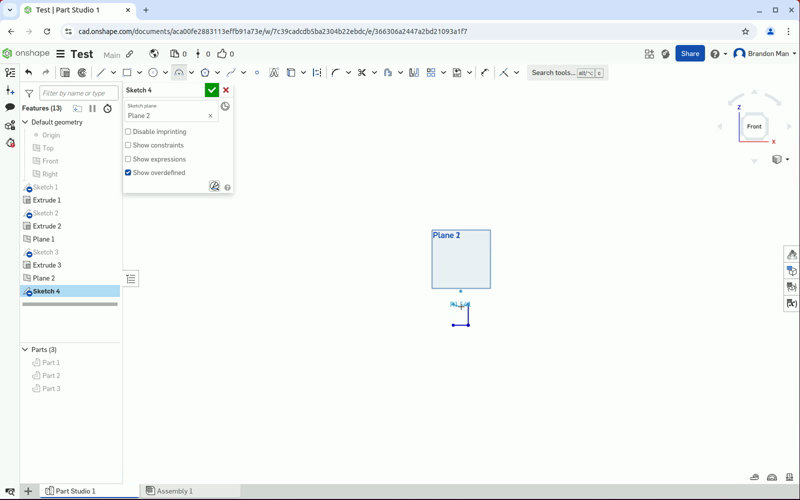
scroll(6)
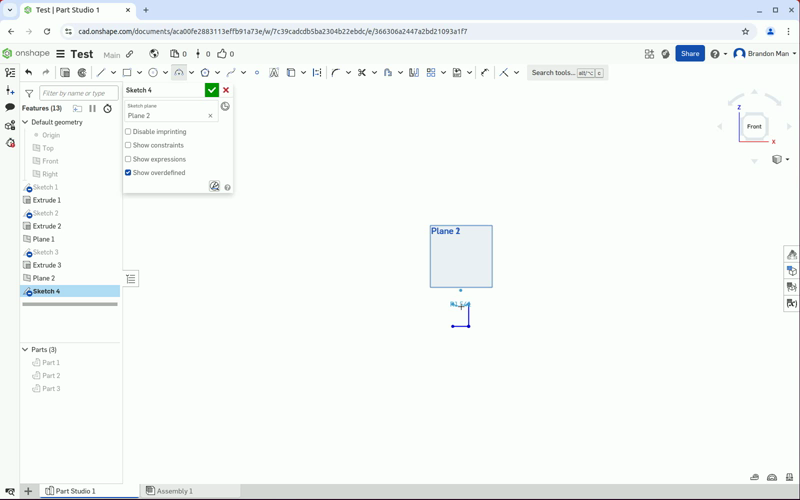
scroll(6)
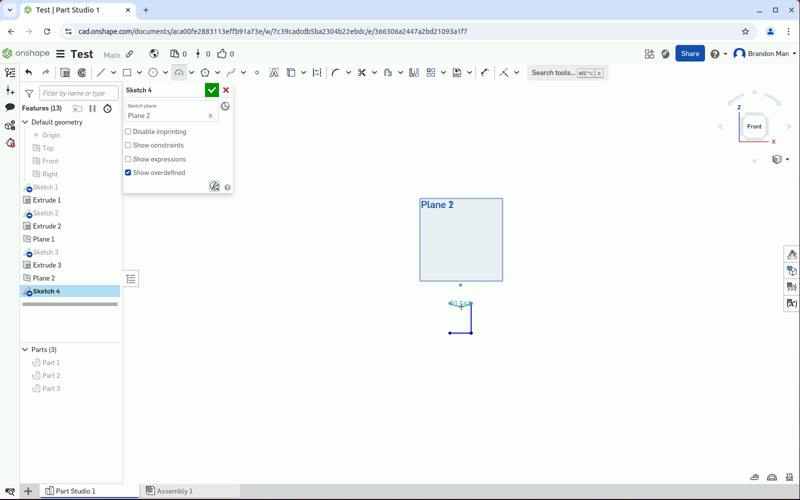
scroll(6)
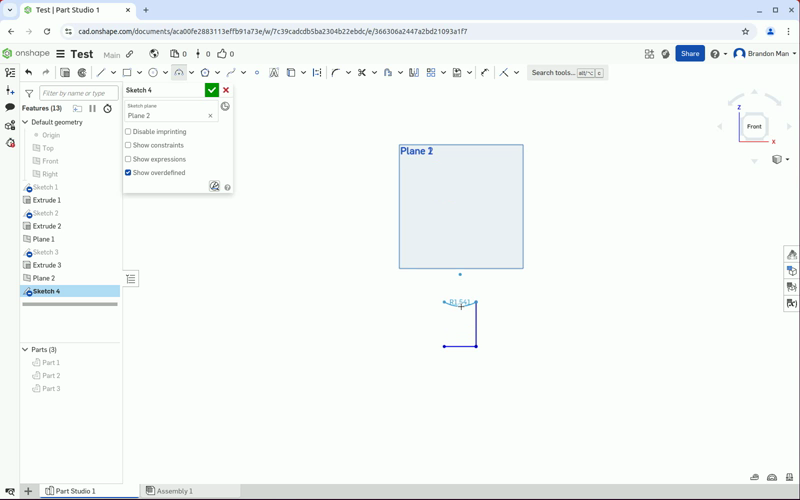
scroll(6)
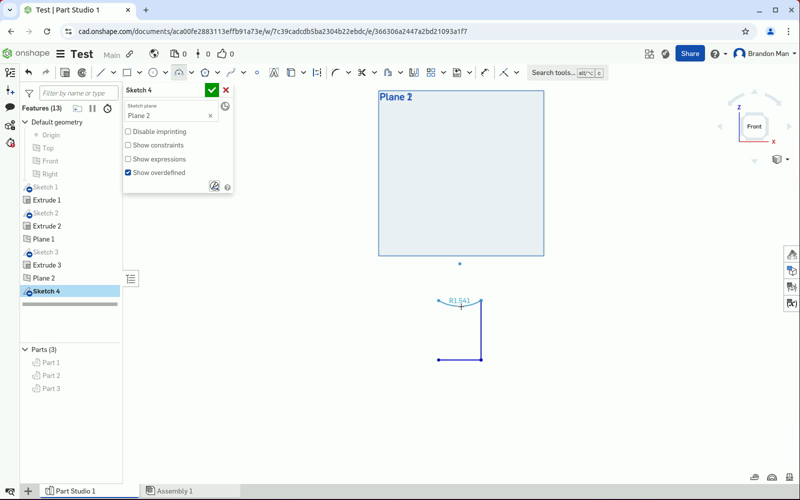
scroll(6)
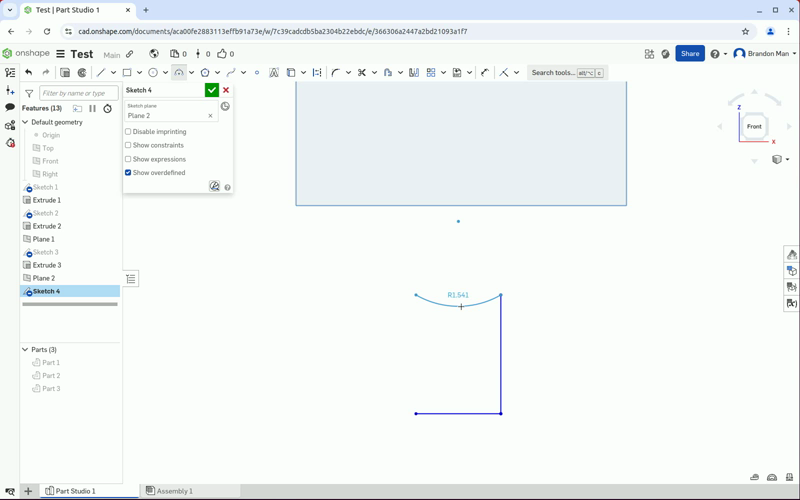
click(461, 306)
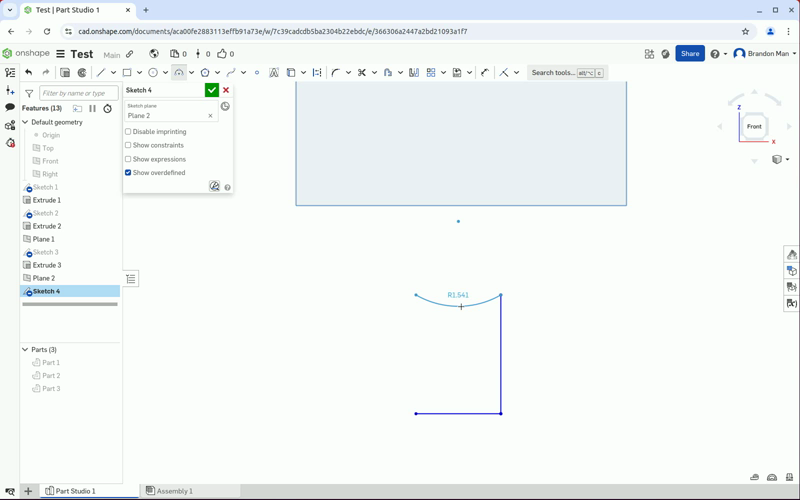
scroll(-6)
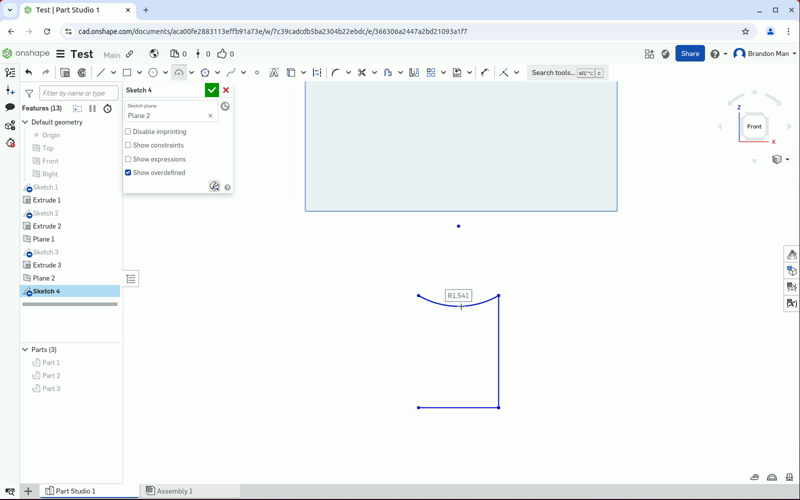
scroll(-6)
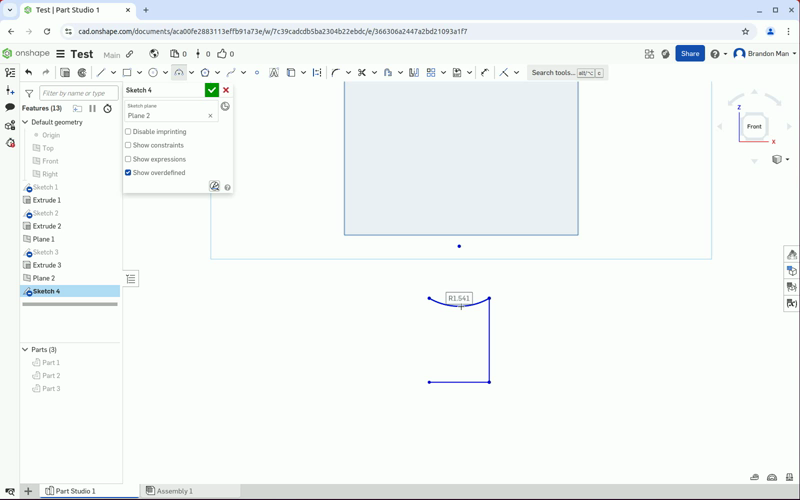
scroll(-6)
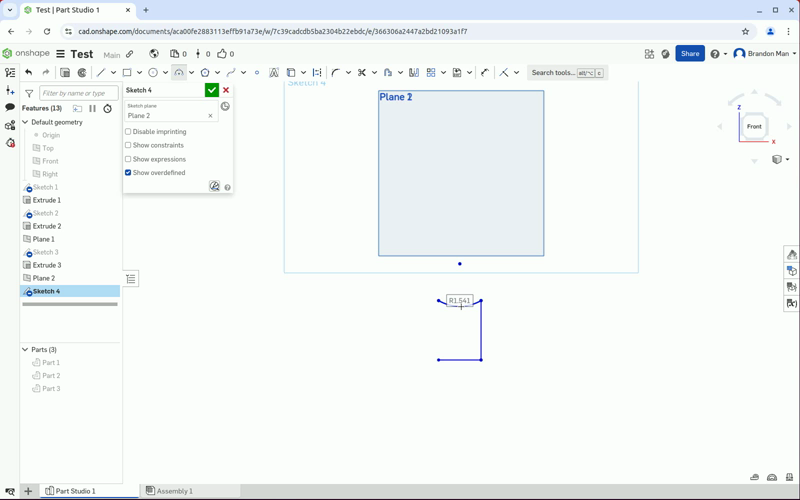
scroll(-6)
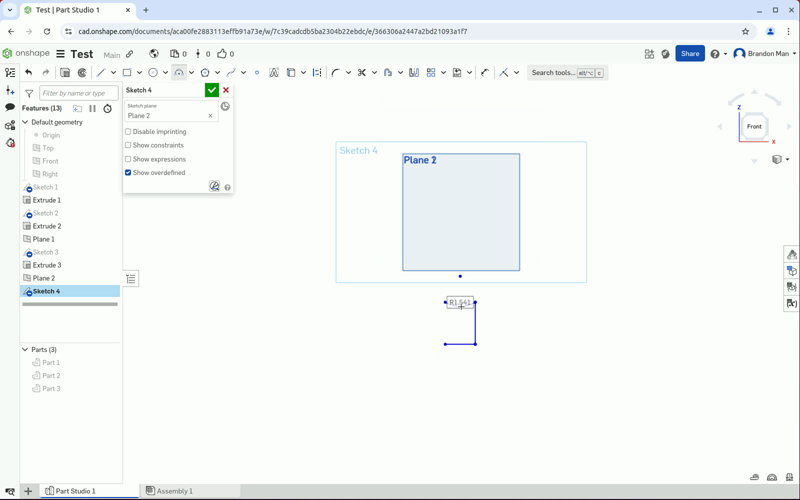
scroll(-6)
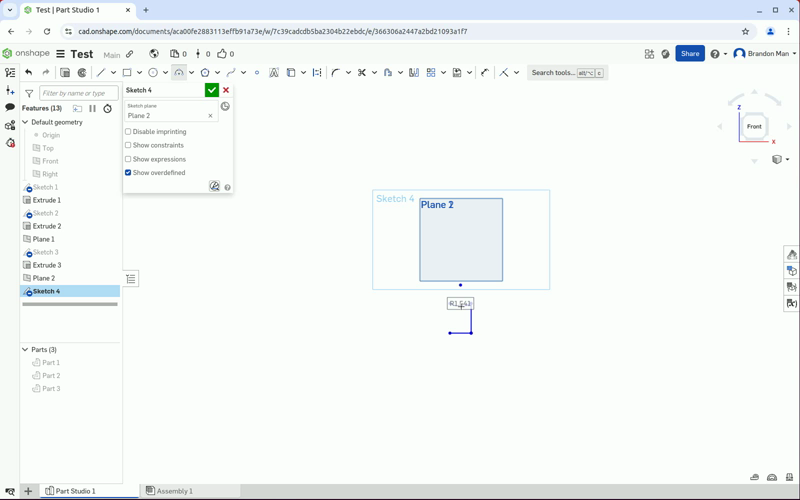
scroll(-6)
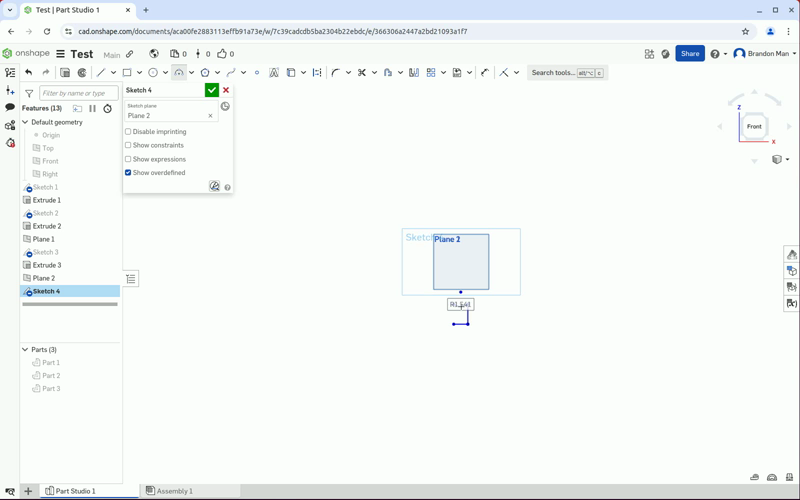
scroll(-6)
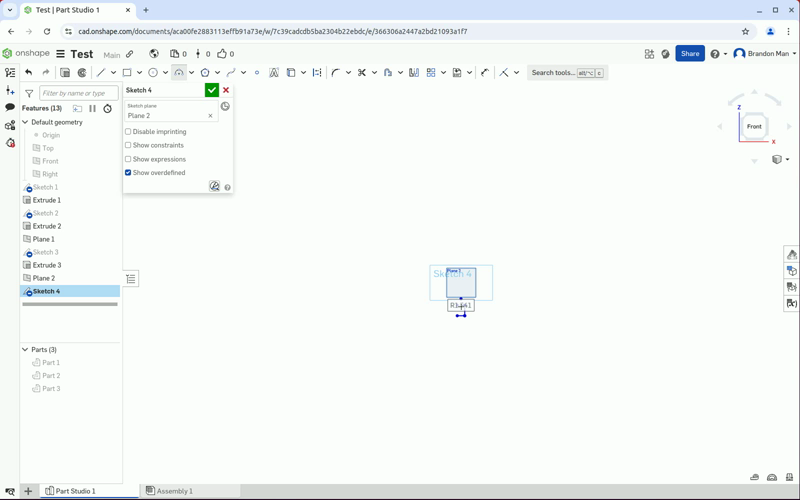
key_up(shift)
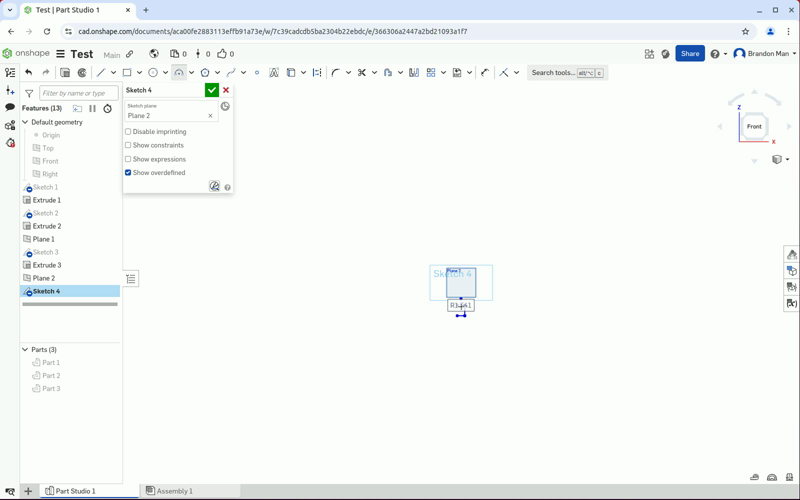
key(esc)
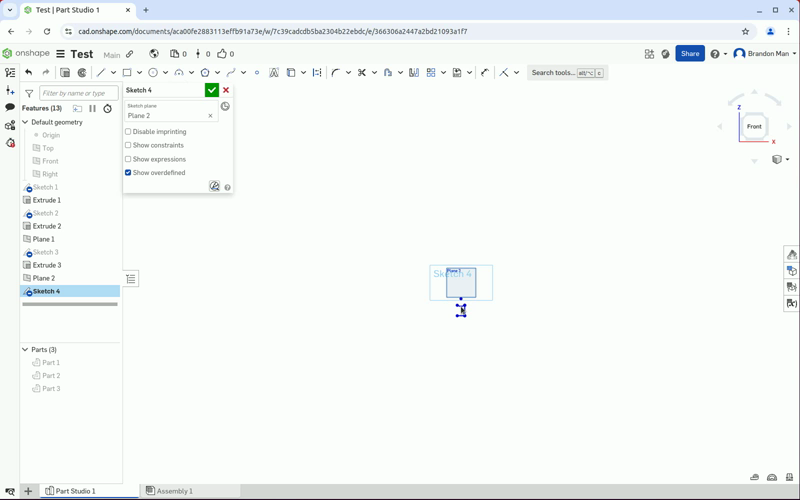
key(l)
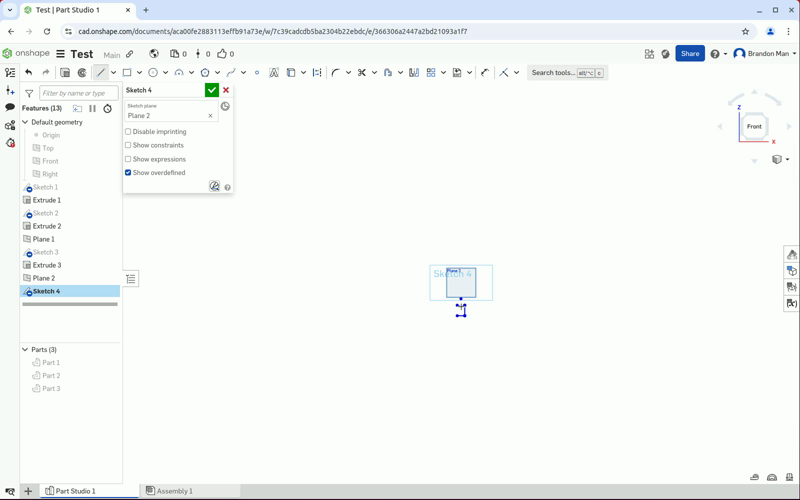
mouse_move(457, 305)
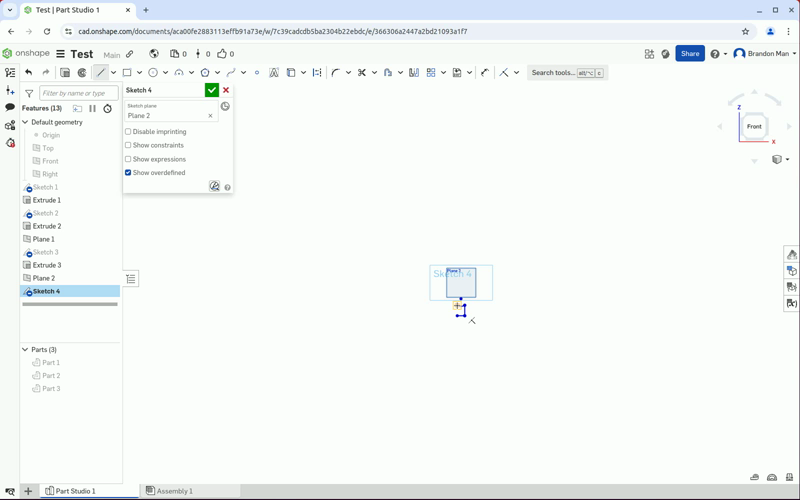
scroll(6)
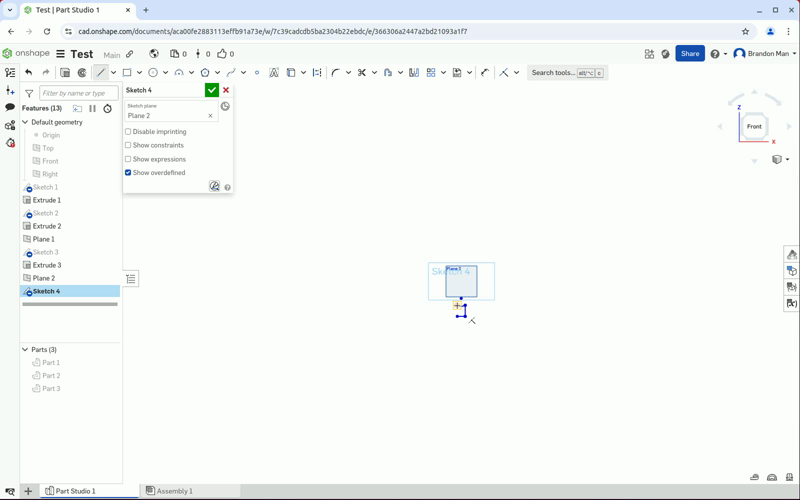
scroll(6)
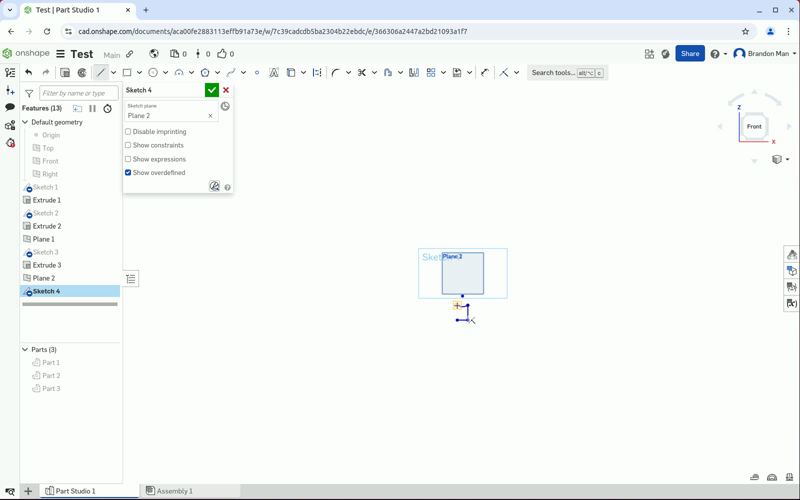
scroll(6)
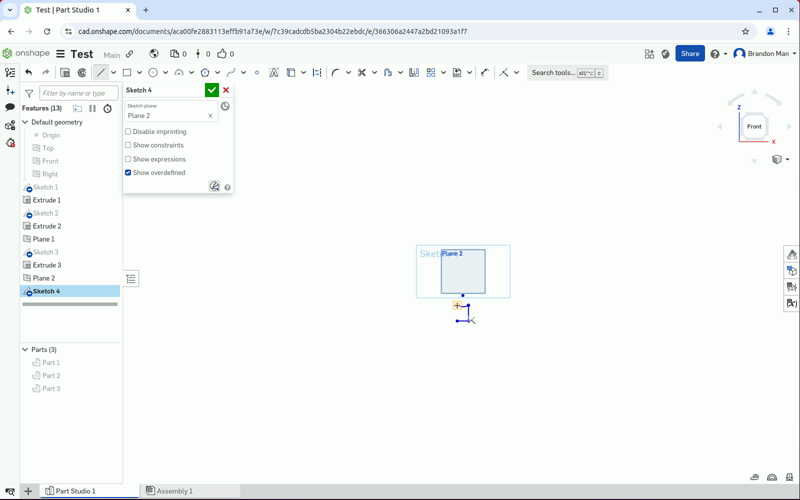
scroll(6)
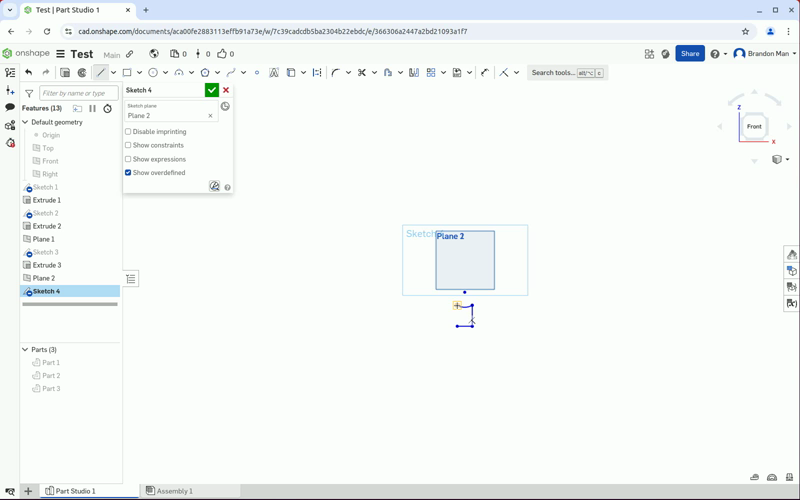
scroll(6)
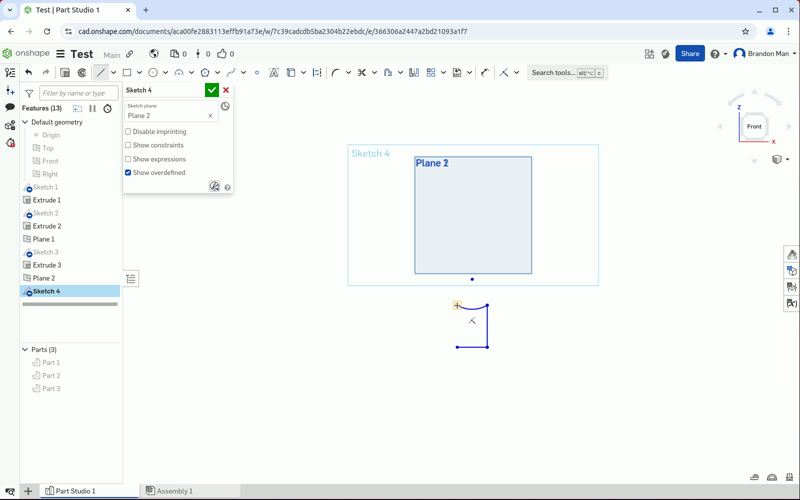
scroll(6)
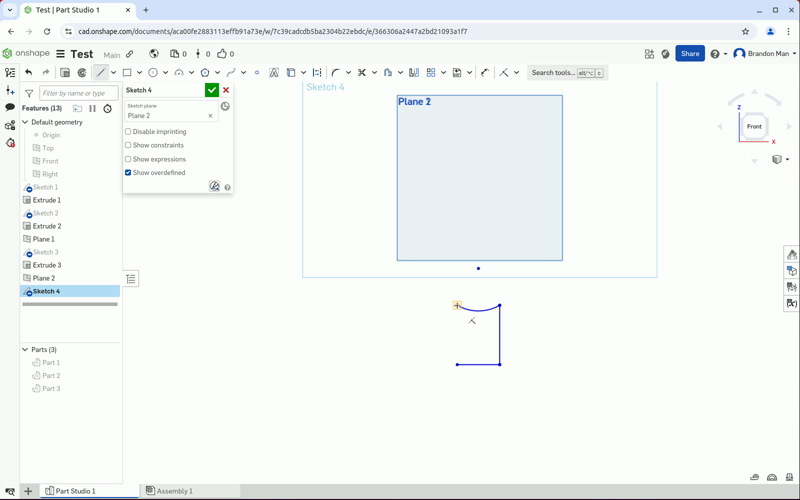
scroll(6)
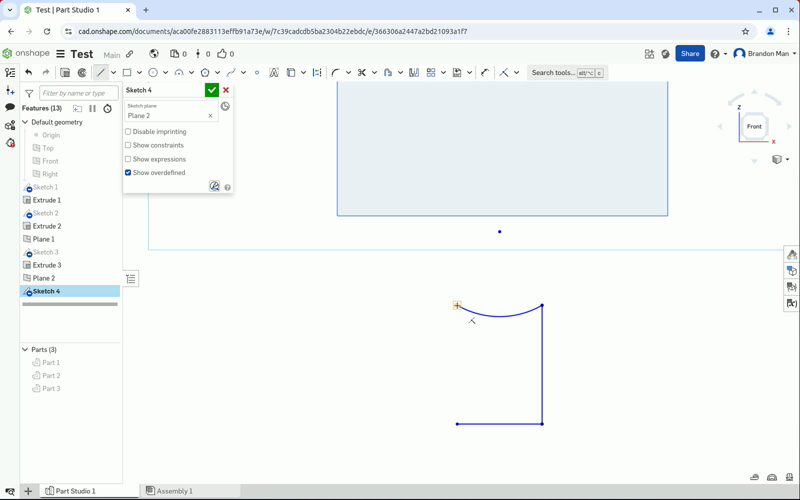
click(457, 305)
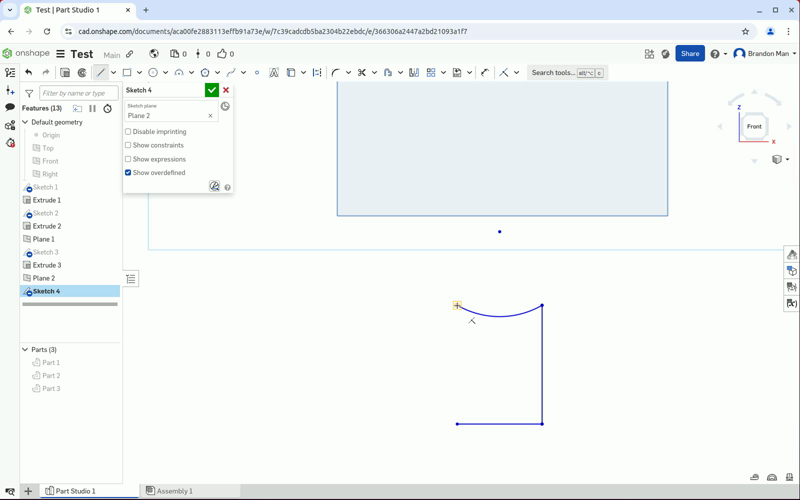
scroll(-6)
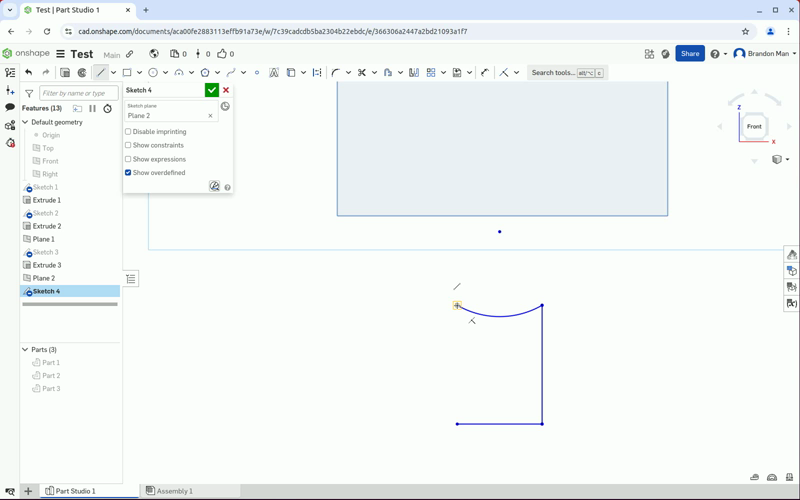
scroll(-6)
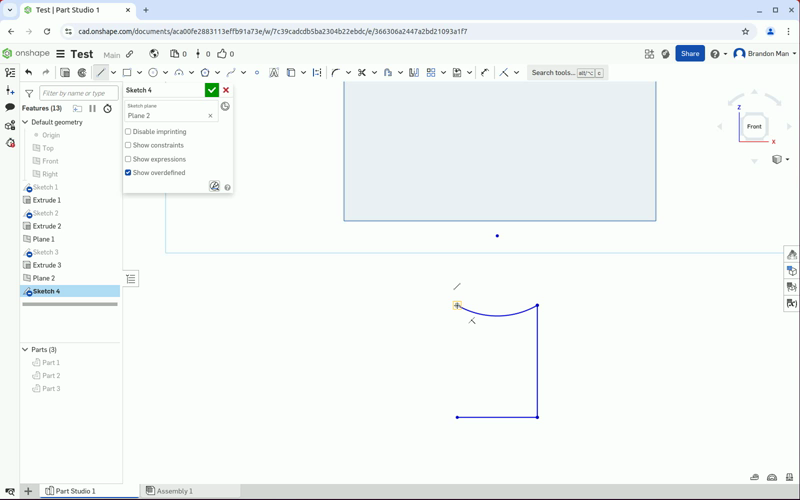
scroll(-6)
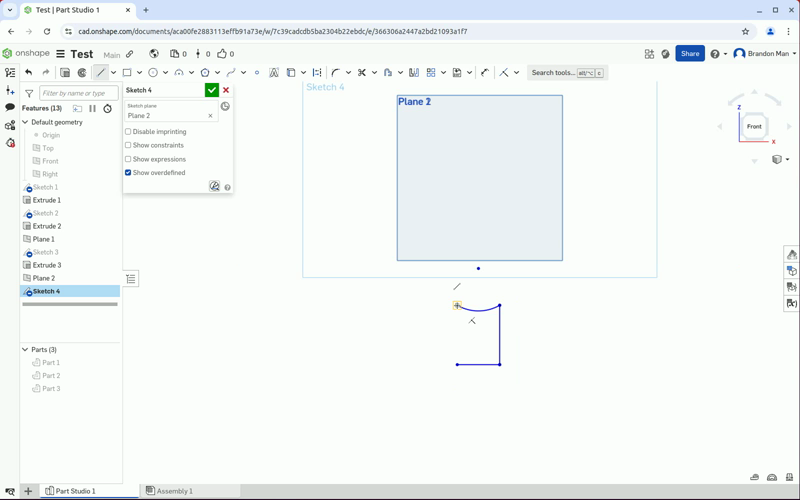
scroll(-6)
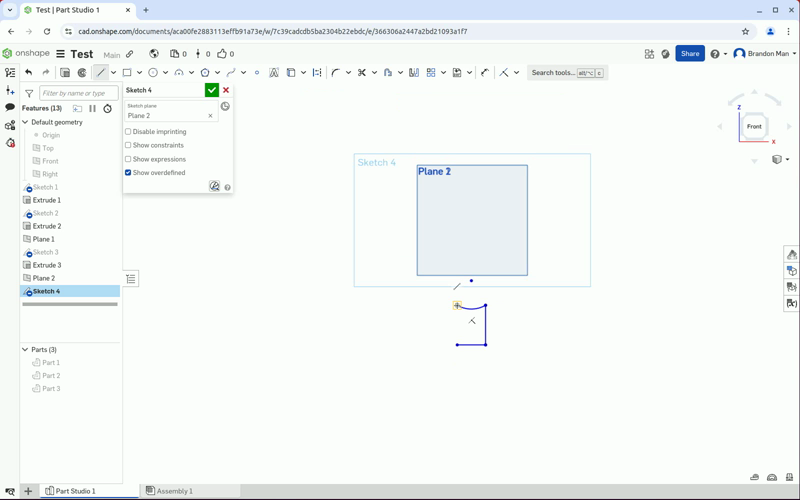
scroll(-6)
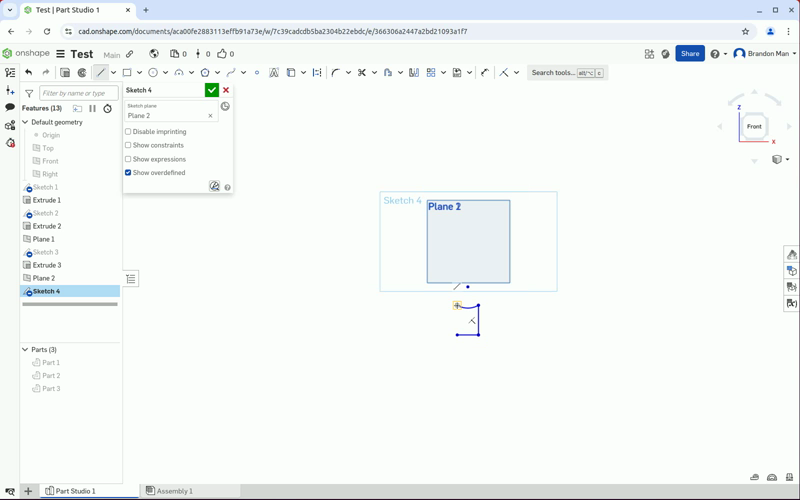
scroll(-6)
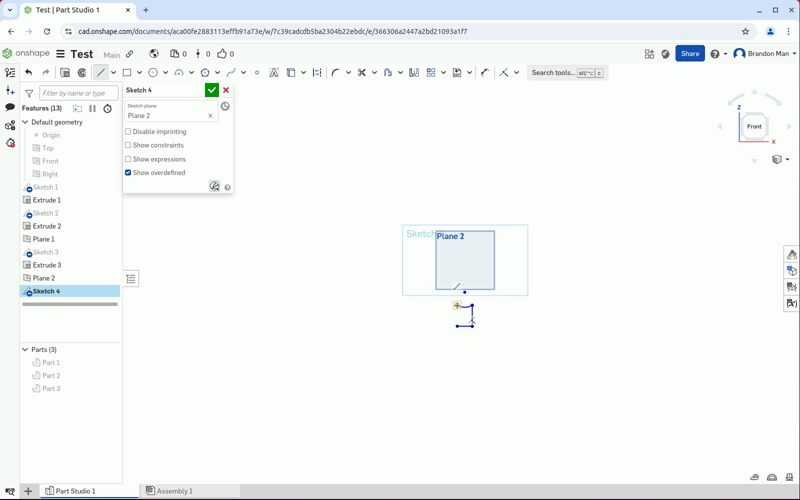
scroll(-6)
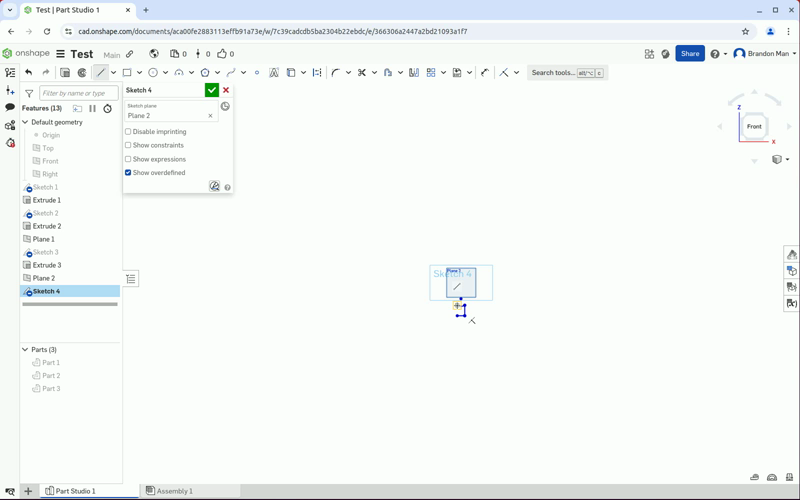
mouse_move(487, 305)
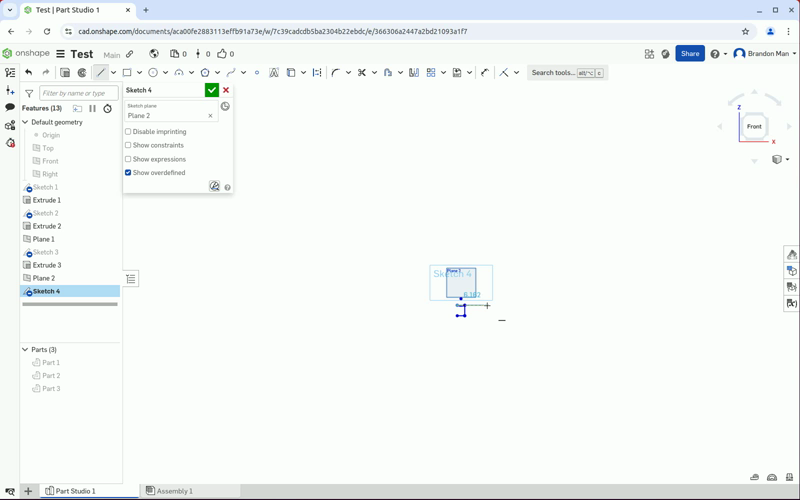
key_down(shift)
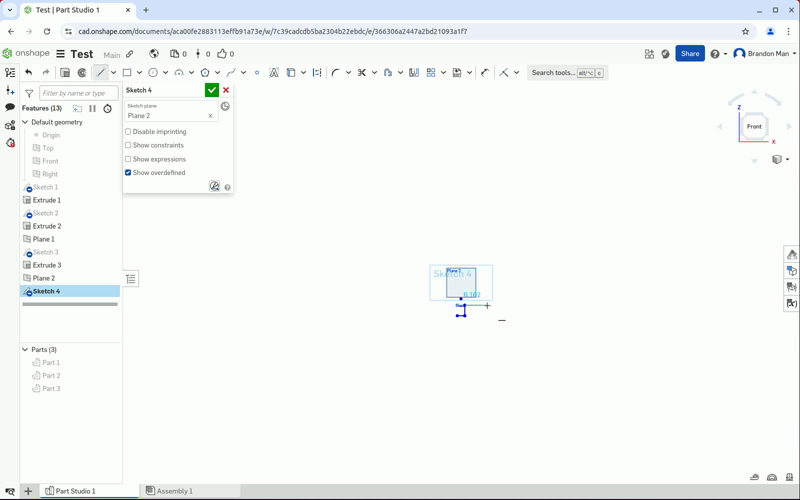
mouse_move(457, 315)
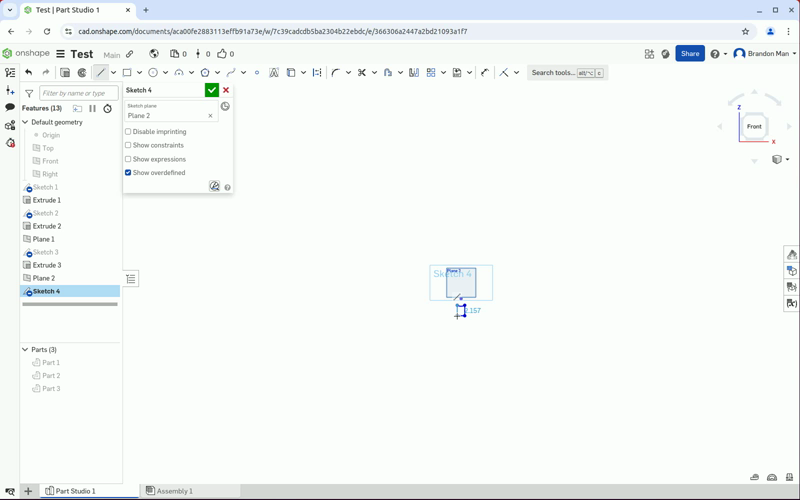
key_up(shift)
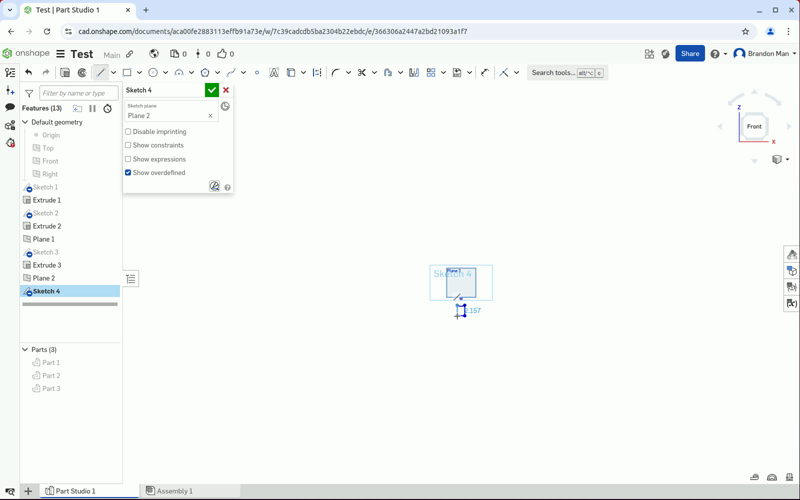
click(457, 315)
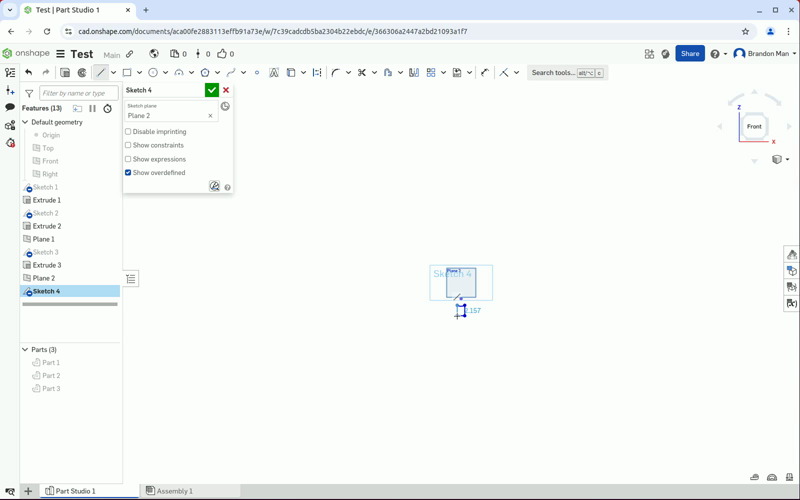
key(esc)
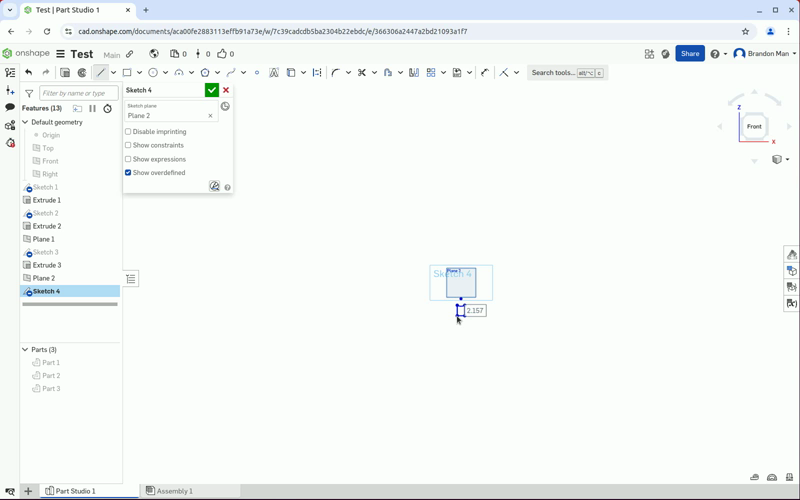
mouse_move(459, 307)
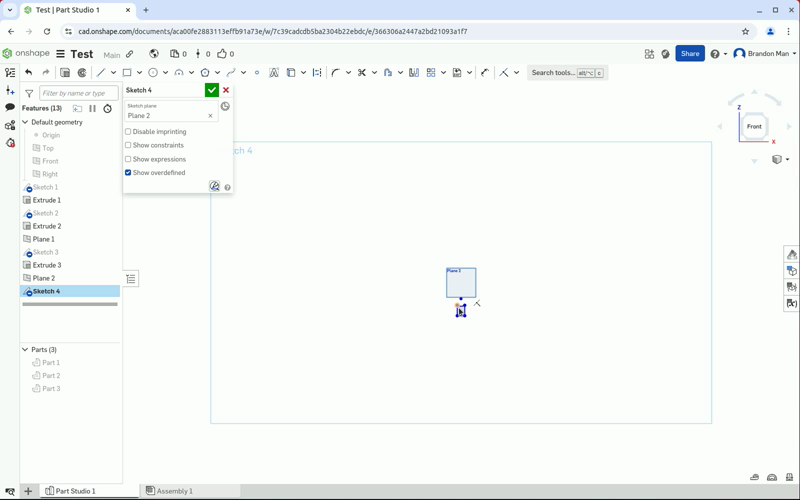
scroll(6)
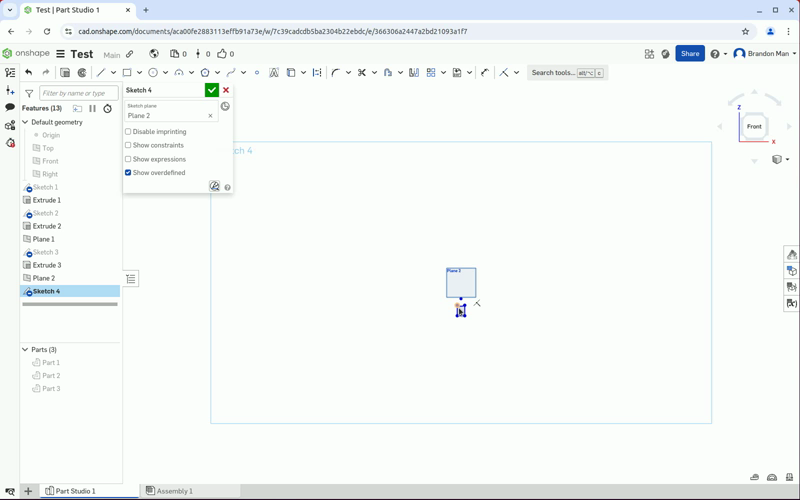
scroll(6)
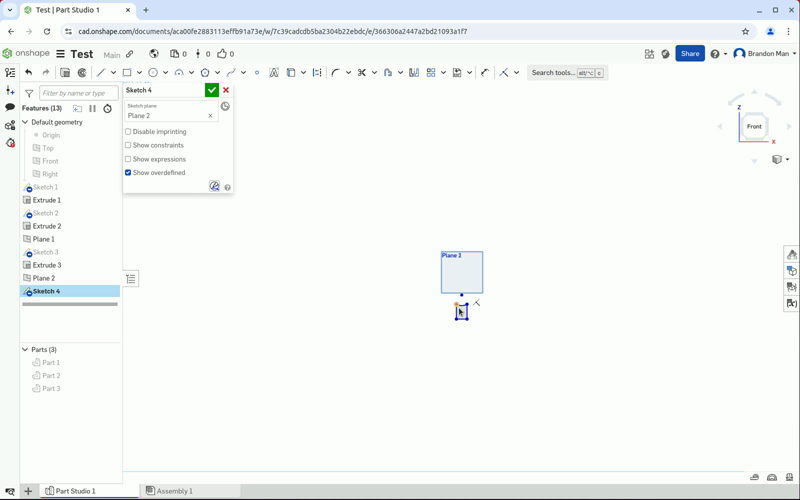
scroll(6)
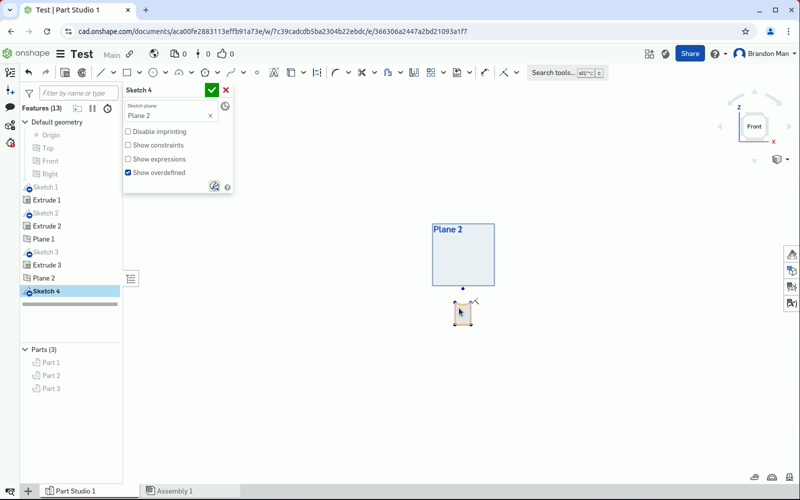
scroll(6)
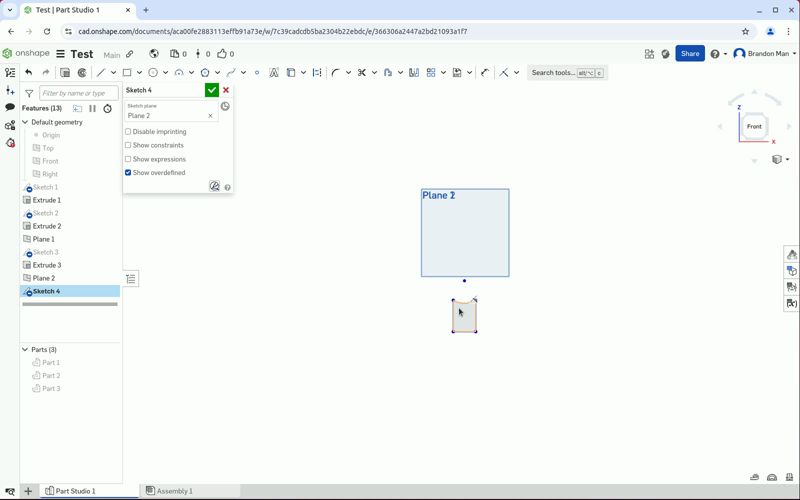
scroll(6)
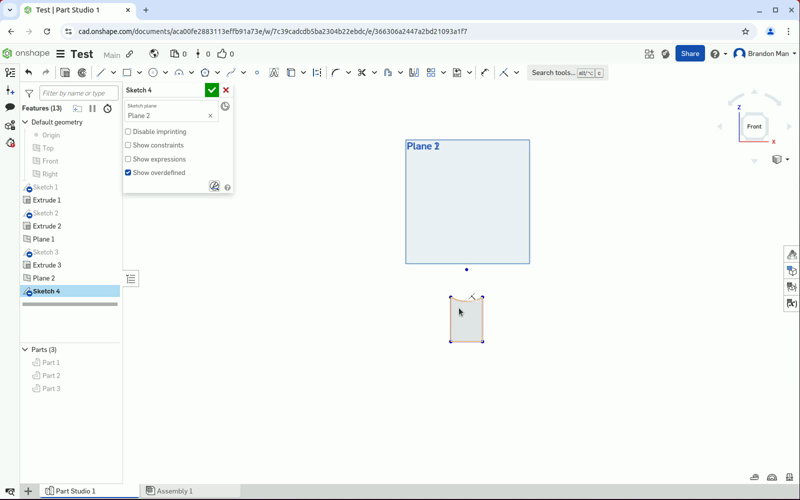
scroll(6)
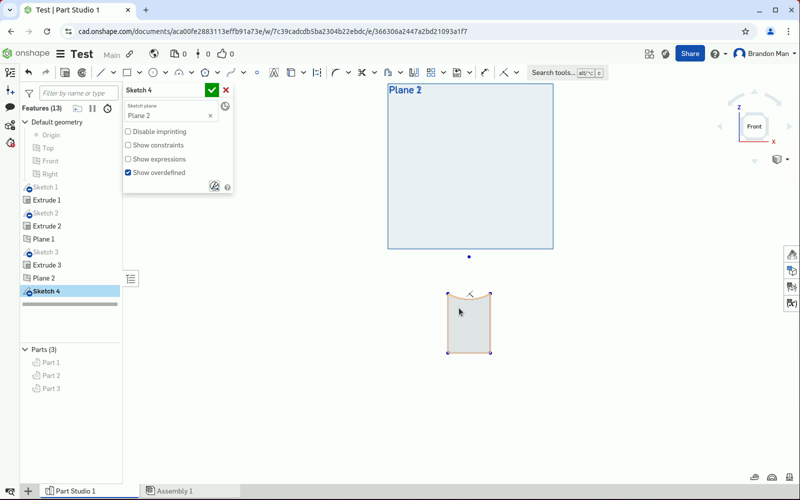
scroll(6)
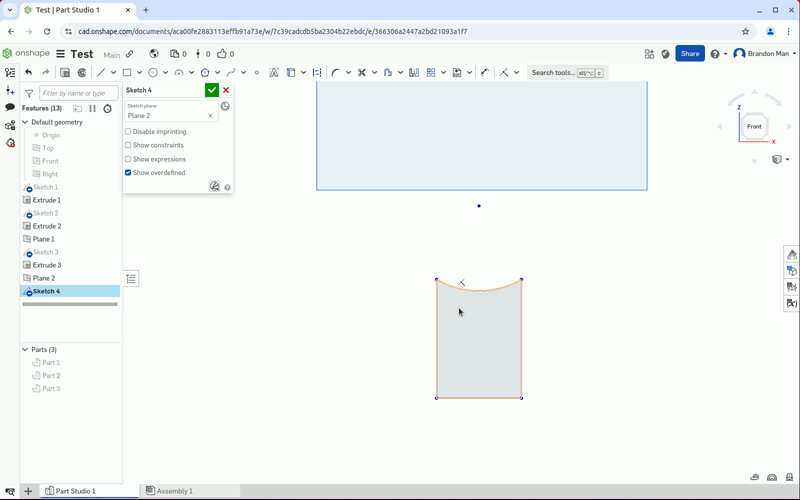
click(459, 307)
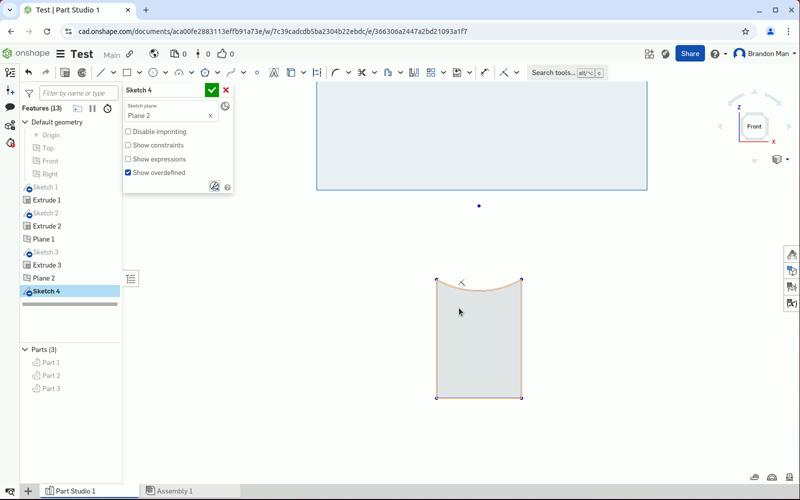
scroll(-6)
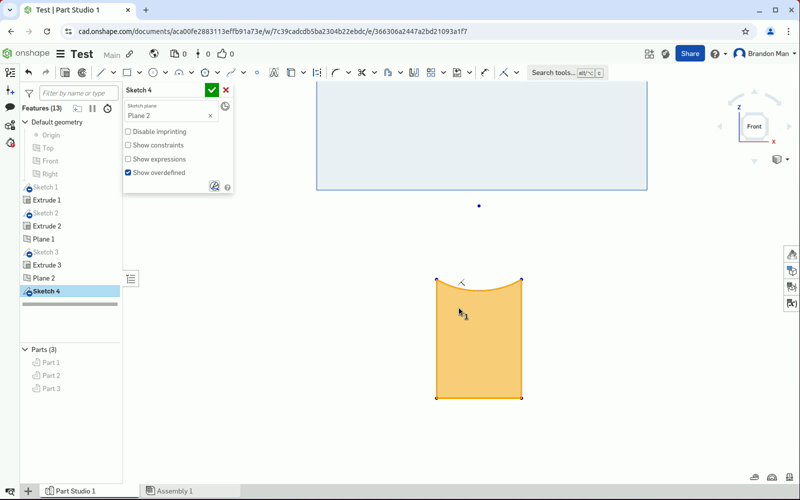
scroll(-6)
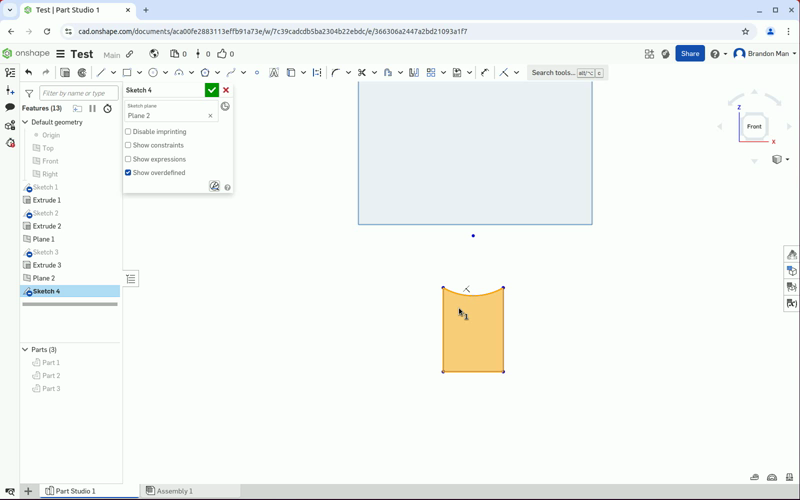
scroll(-6)
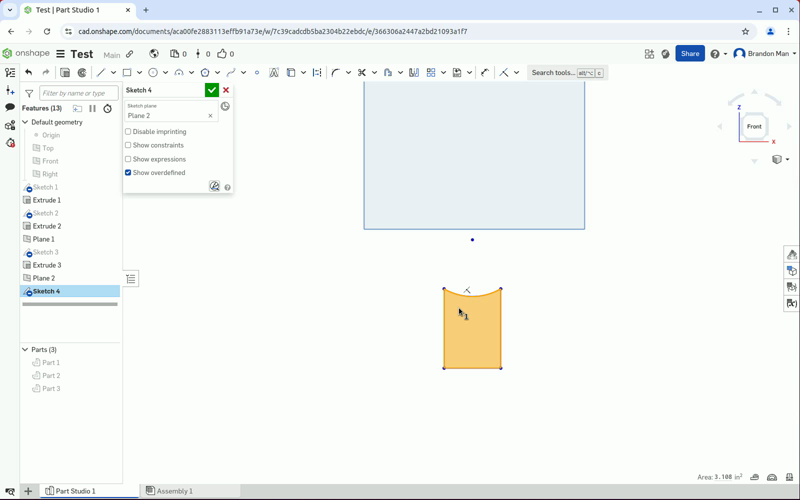
scroll(-6)
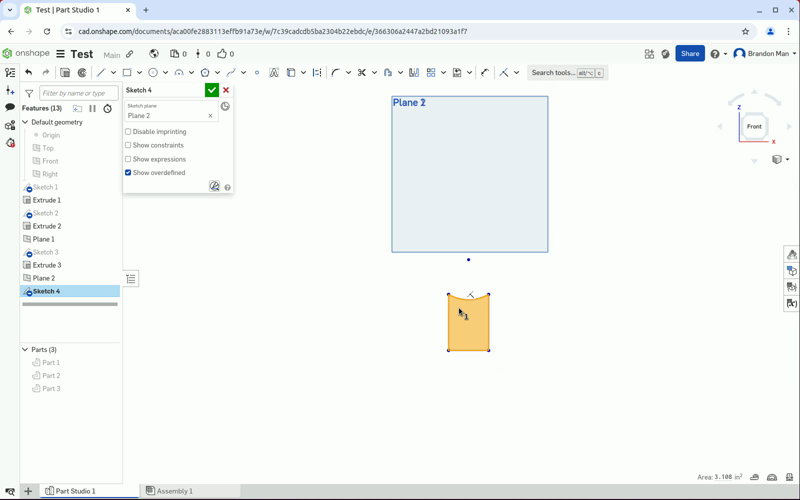
scroll(-6)
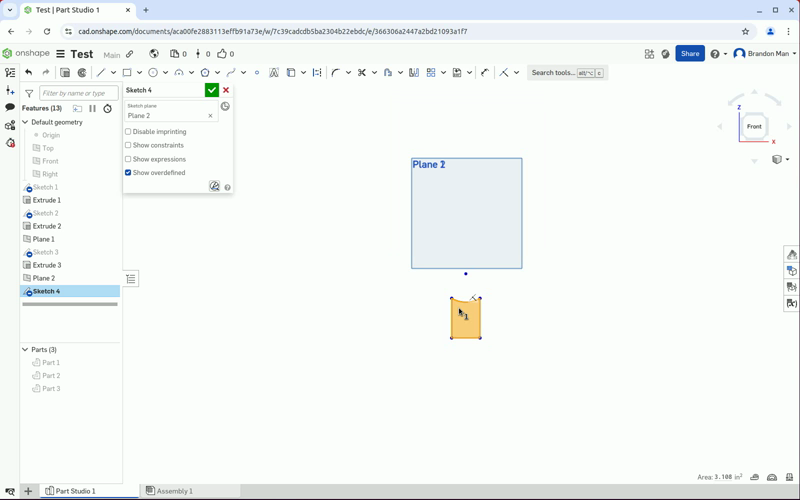
scroll(-6)
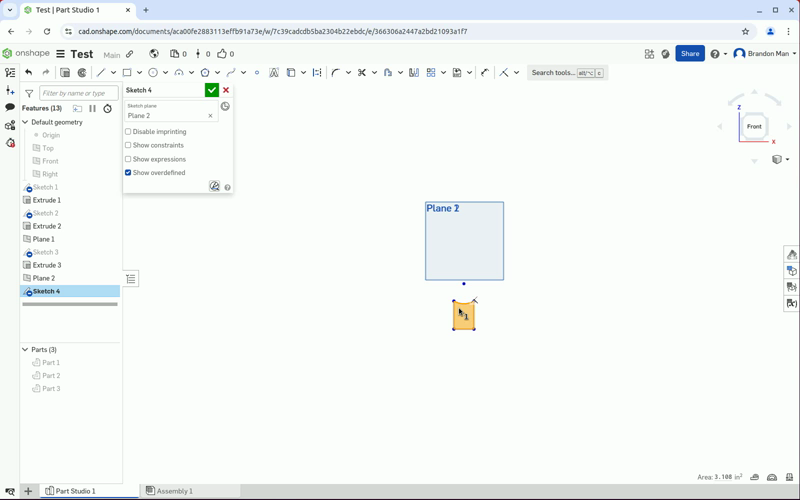
scroll(-6)
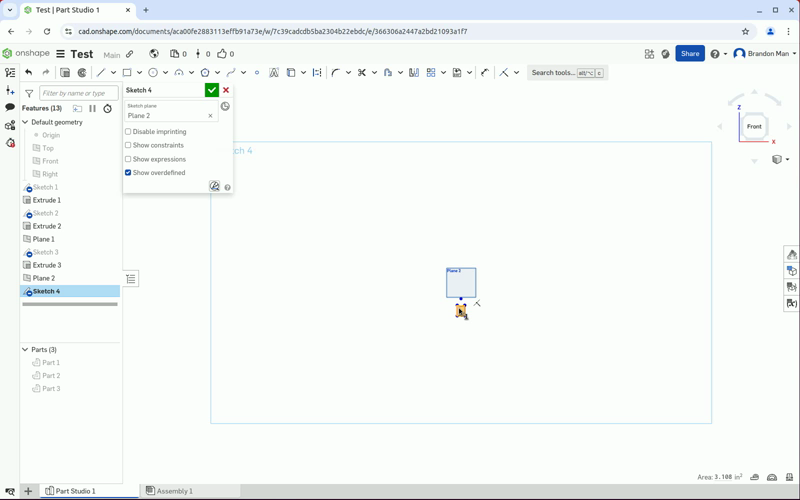
mouse_move(73, 352)
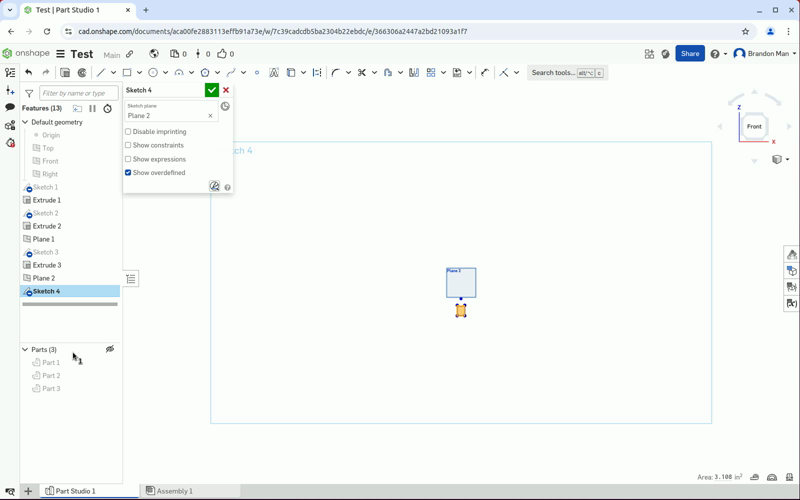
key(shift+y)
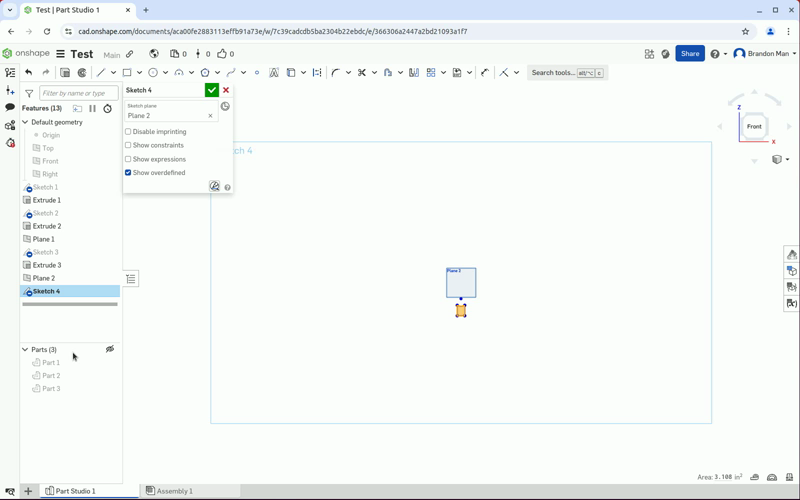
key(shift+e)
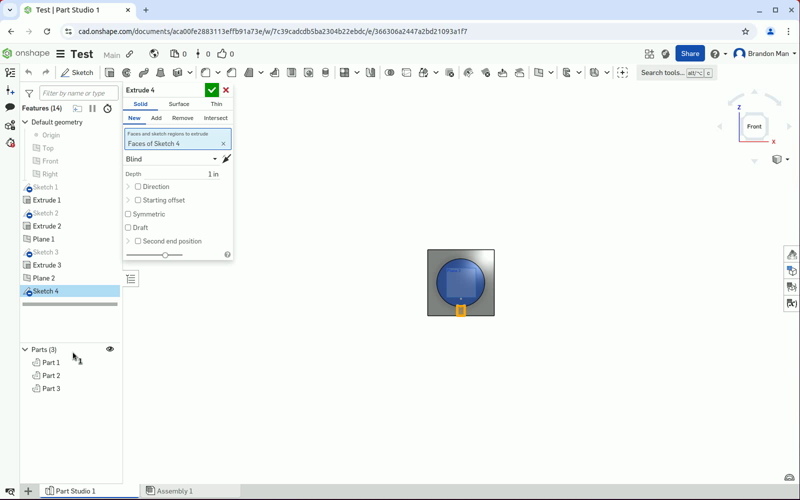
mouse_move(143, 106)
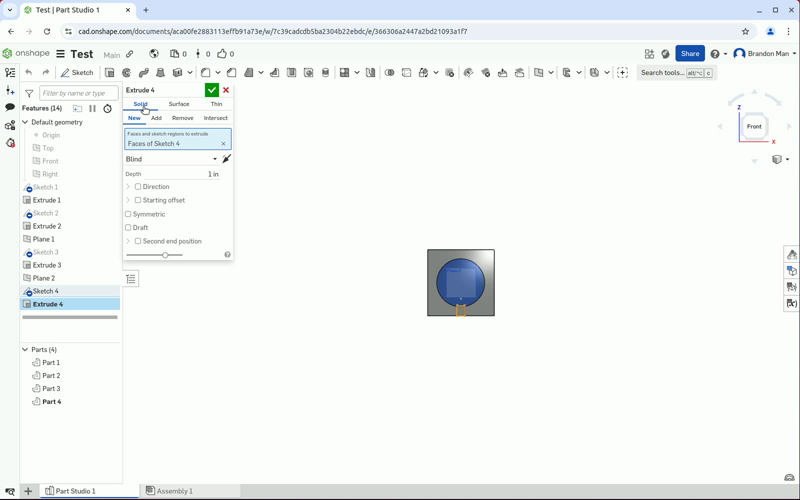
click(143, 106)
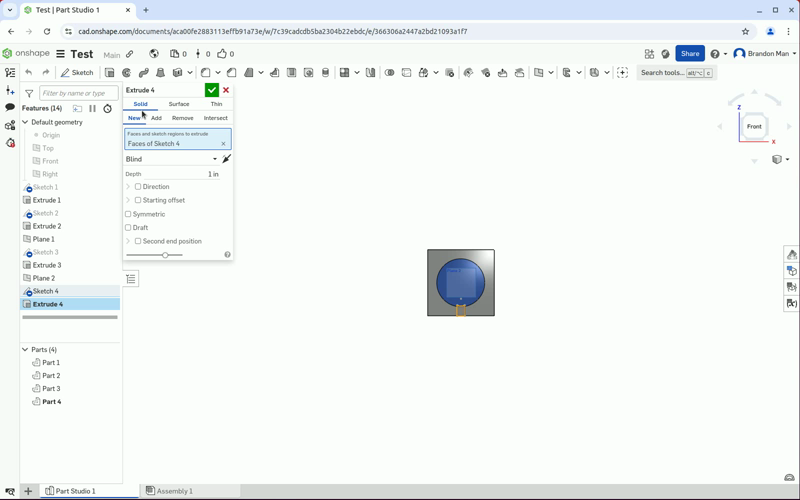
mouse_move(137, 120)
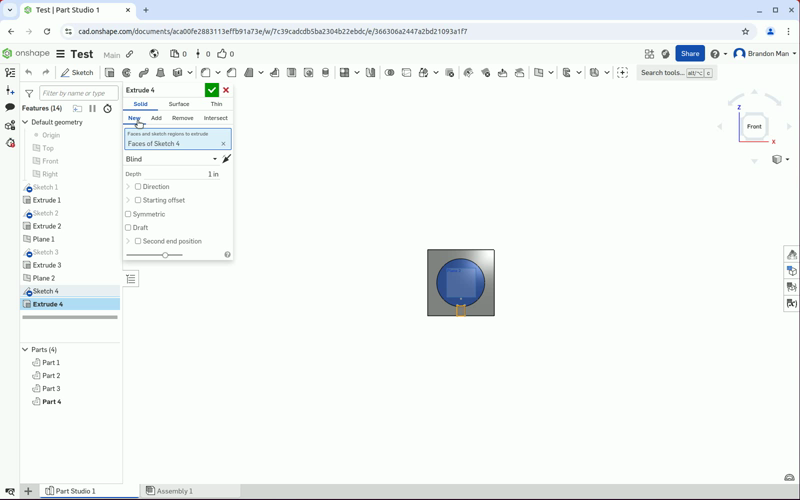
click(137, 120)
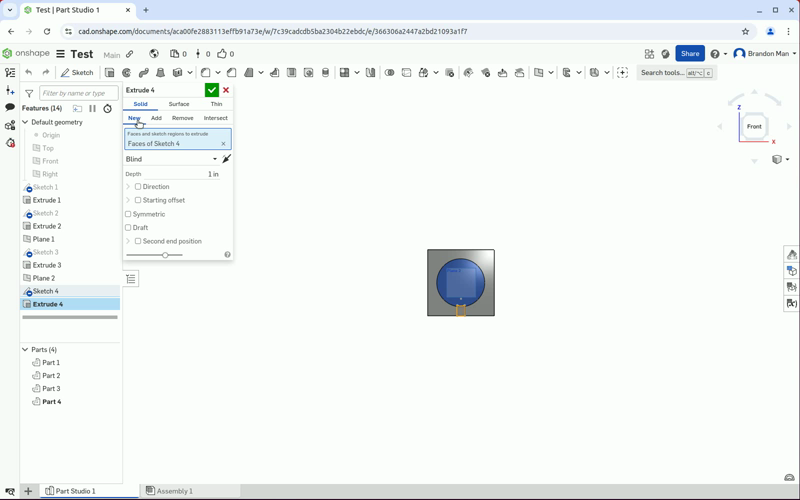
key(tab, 4)
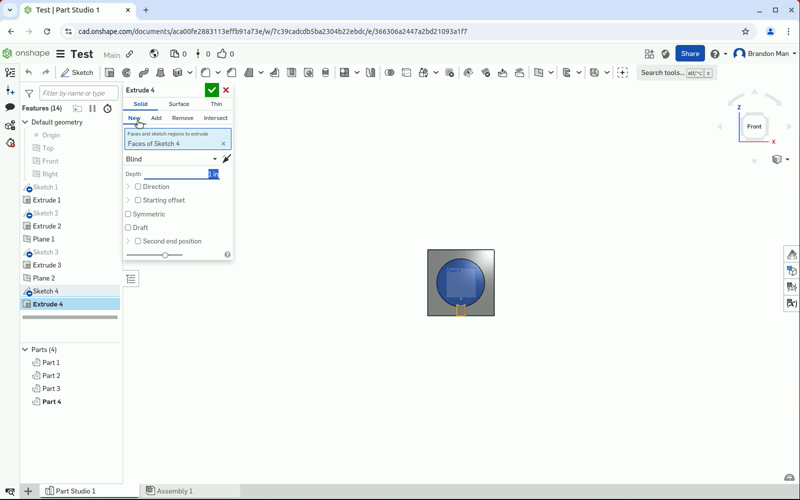
text(9.628)
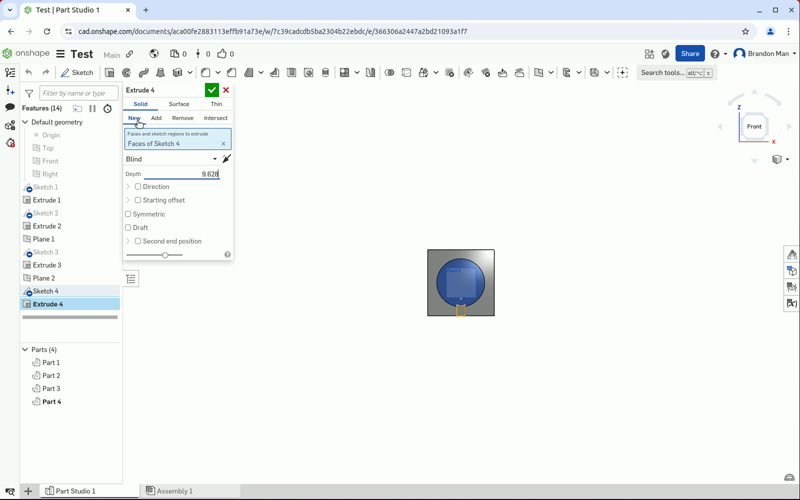
key(enter)
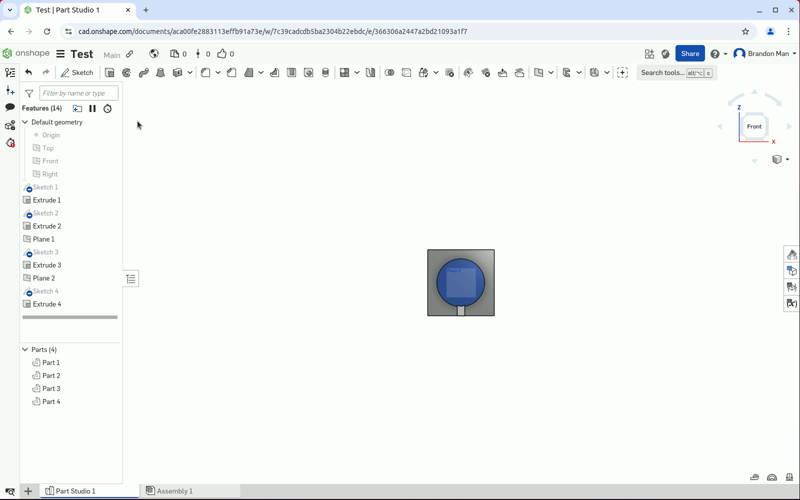
key(shift+h)
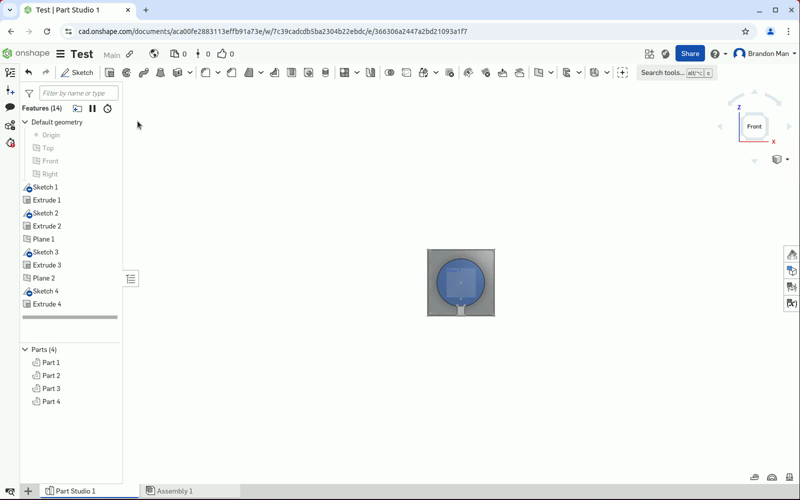
key(shift+h)
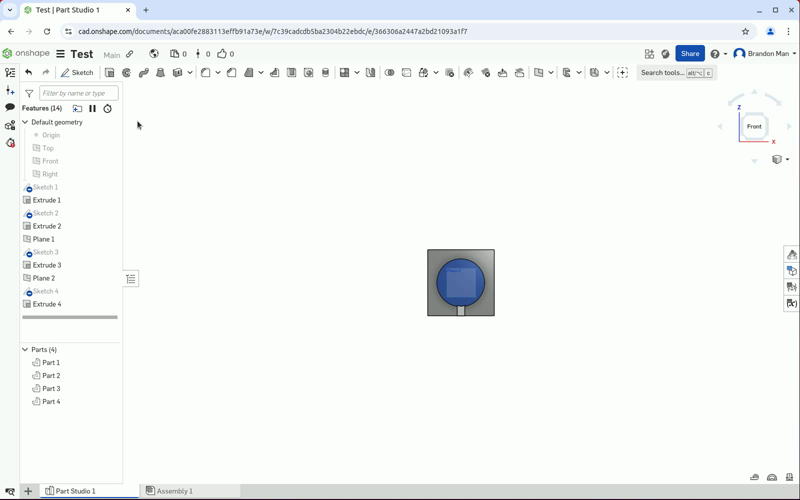
mouse_move(73, 189)
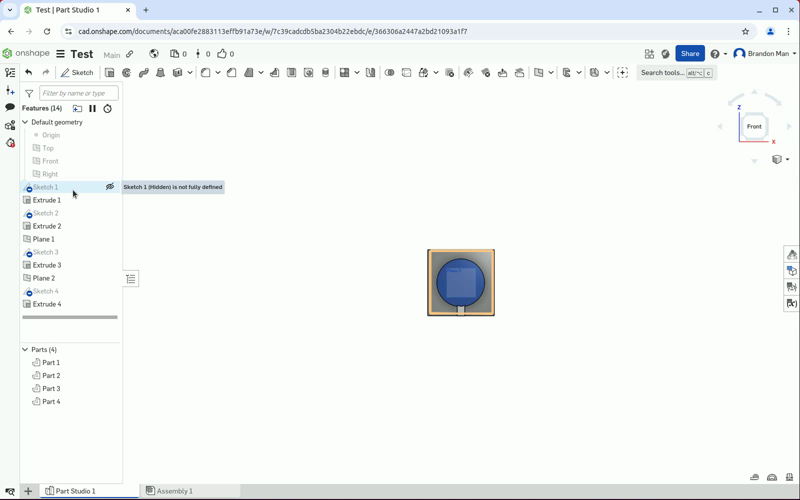
click(73, 189)
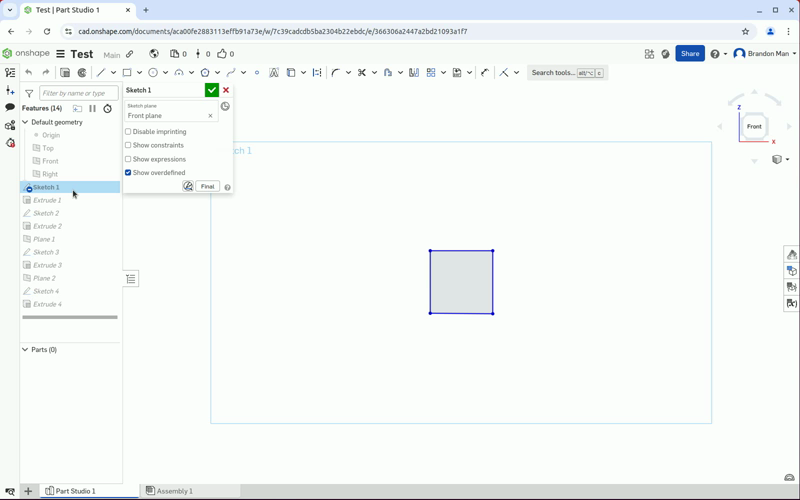
mouse_move(229, 92)
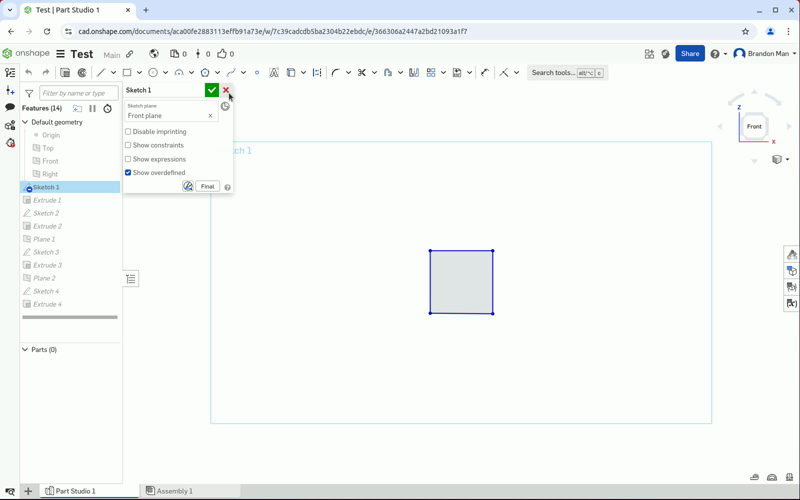
click(229, 92)
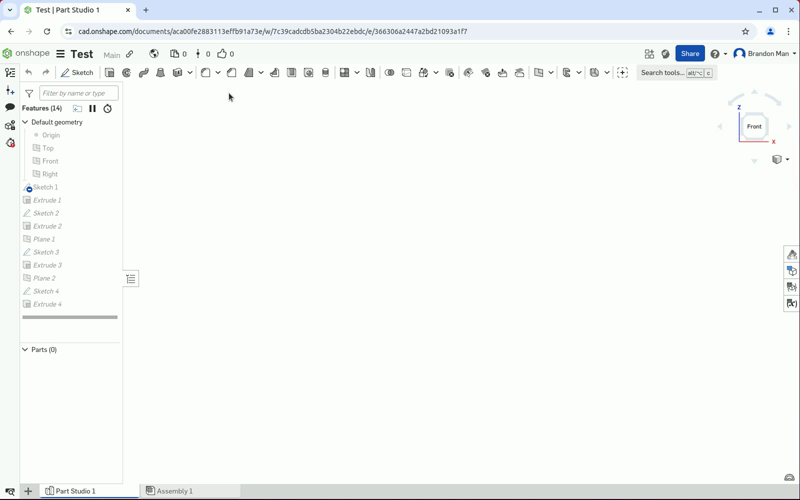
key(shift+s)
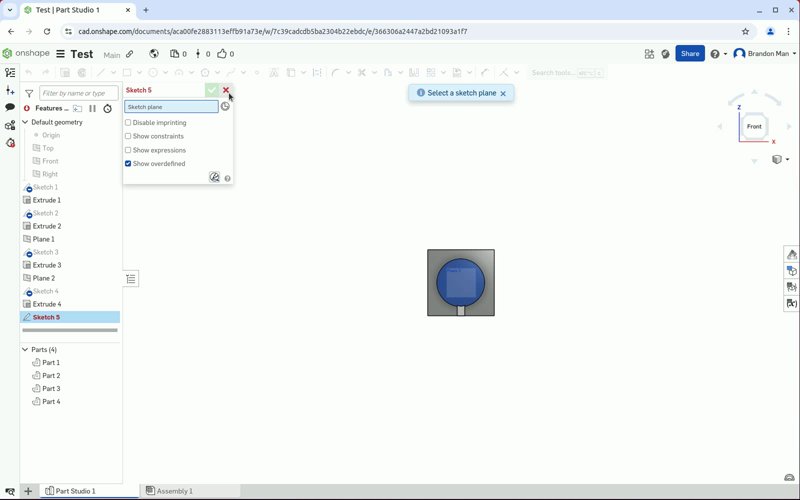
mouse_move(73, 280)
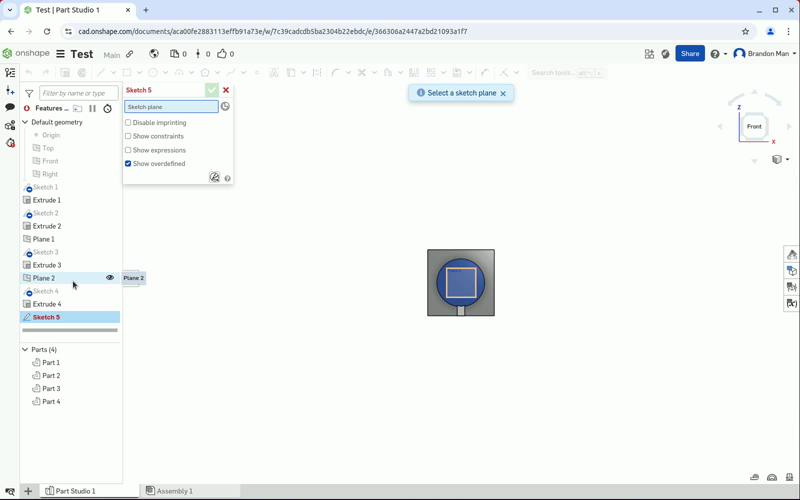
click(73, 280)
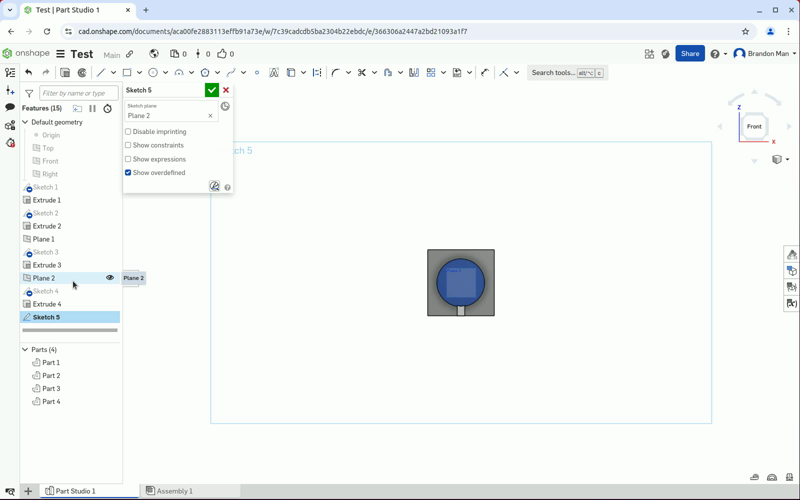
mouse_move(73, 352)
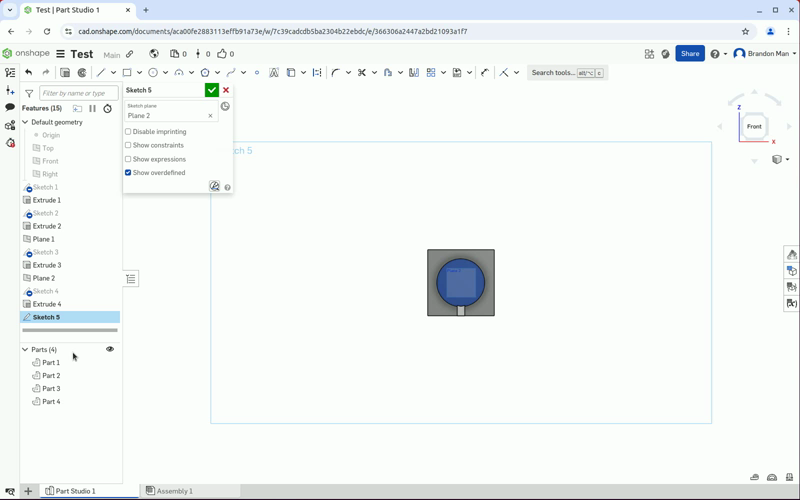
key(y)
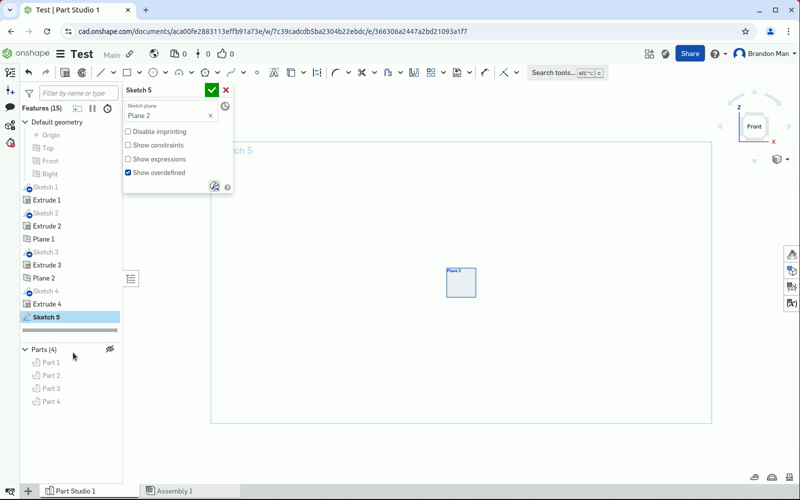
key(a)
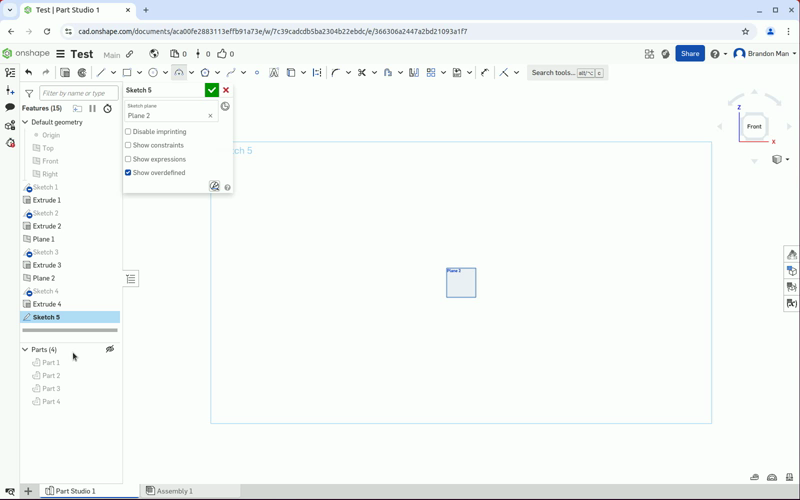
key_down(shift)
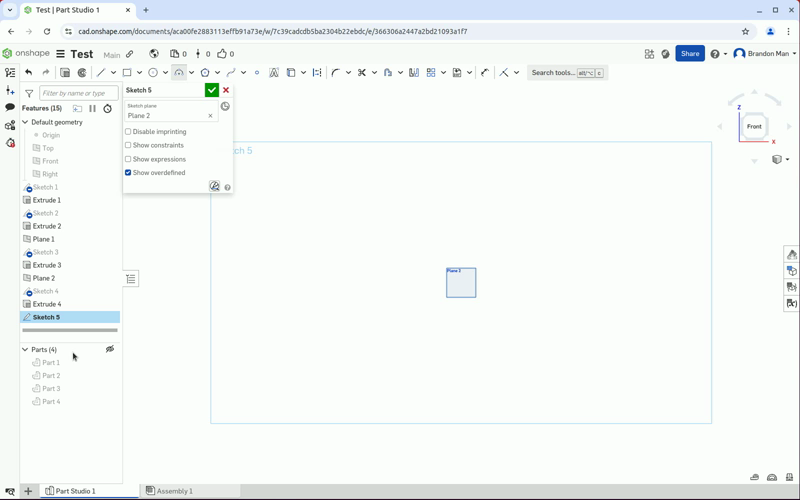
mouse_move(457, 307)
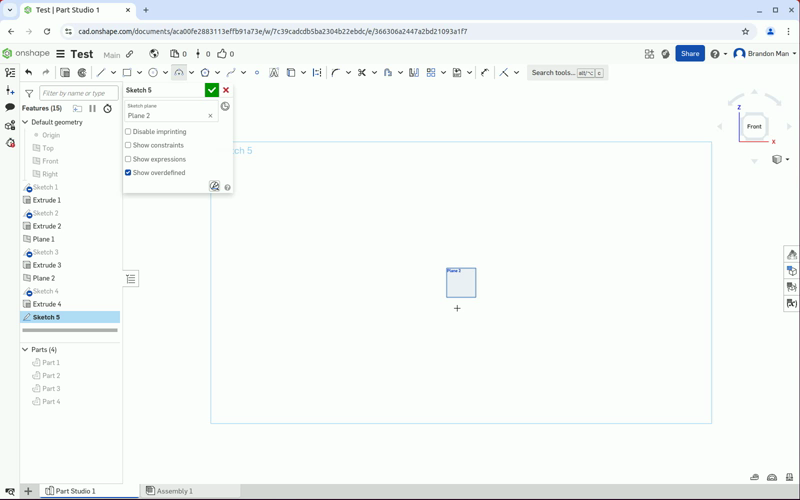
click(457, 307)
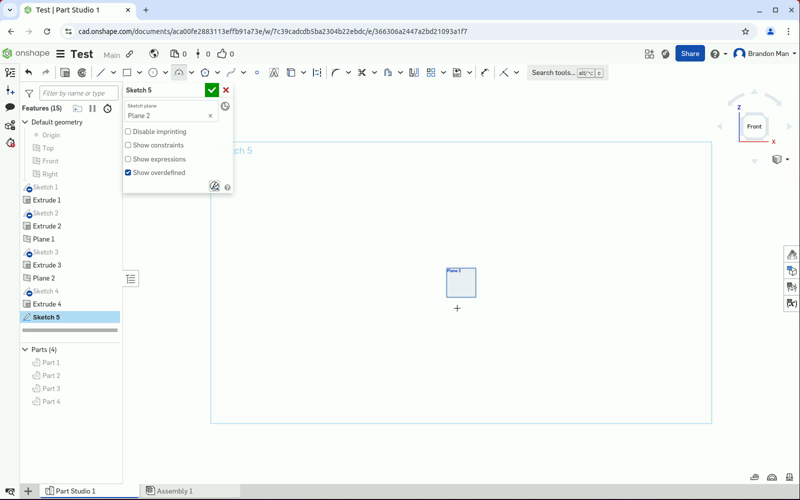
key_up(shift)
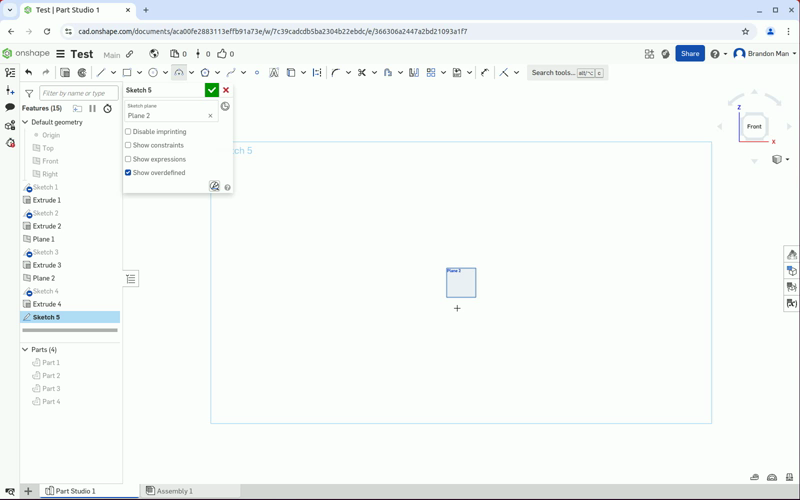
key_down(shift)
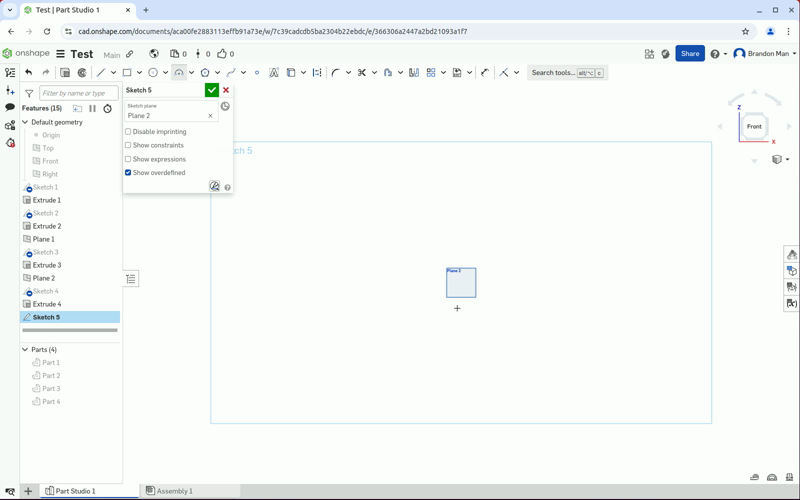
mouse_move(464, 307)
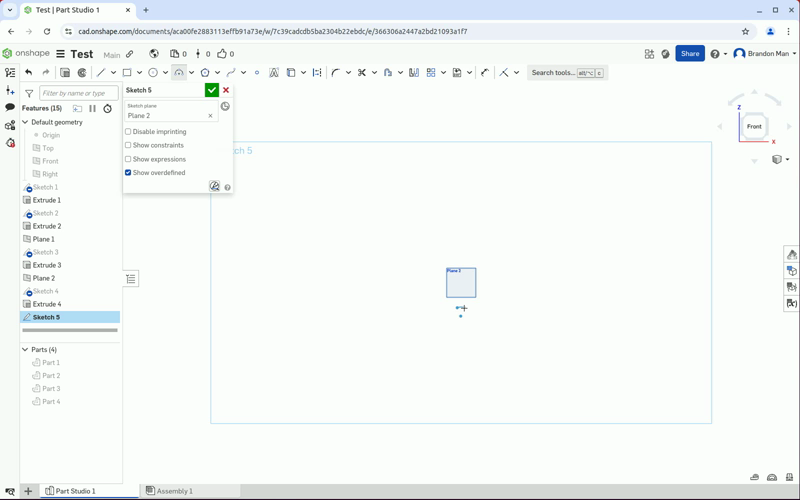
scroll(6)
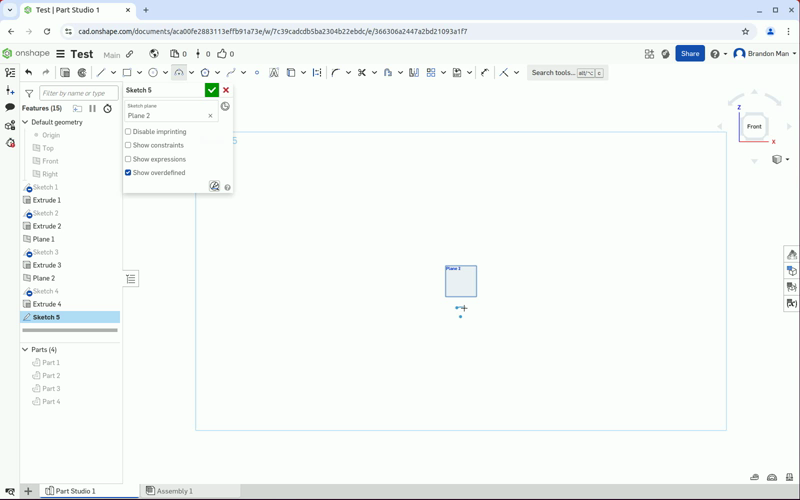
scroll(6)
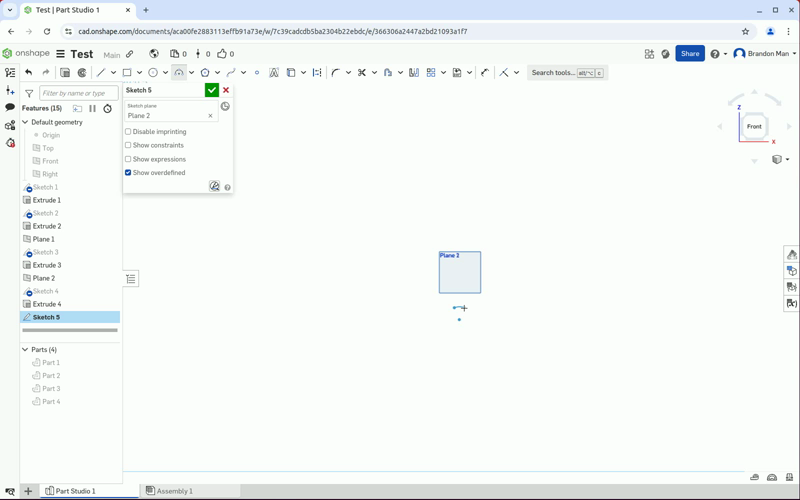
scroll(6)
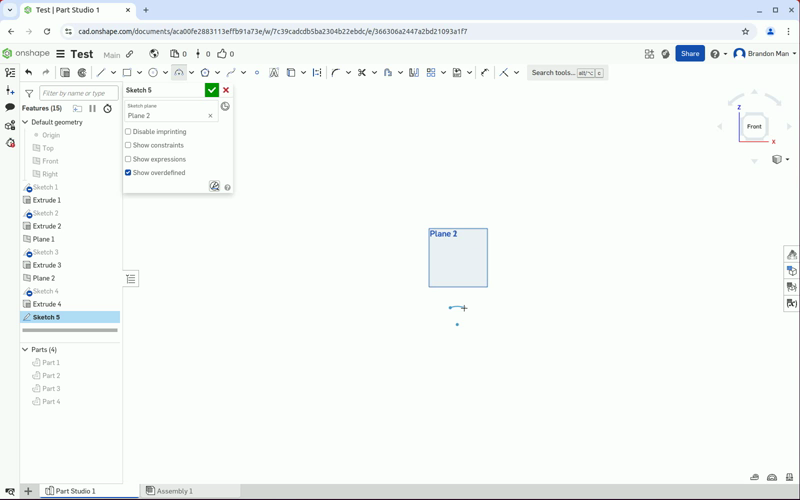
scroll(6)
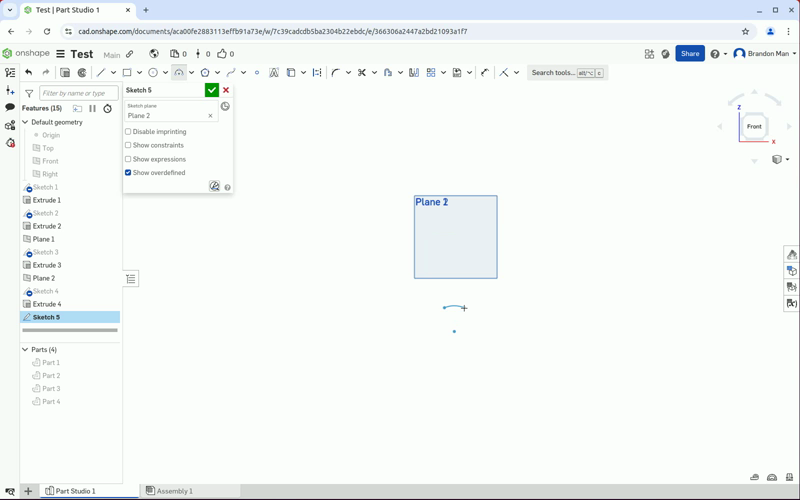
scroll(6)
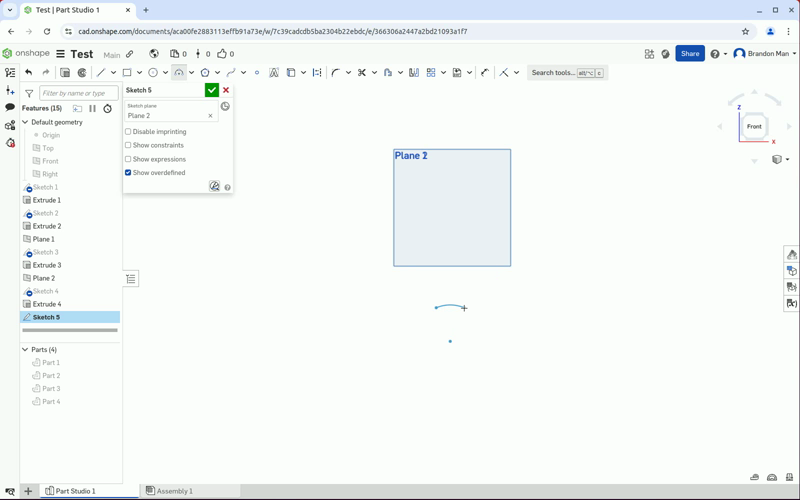
scroll(6)
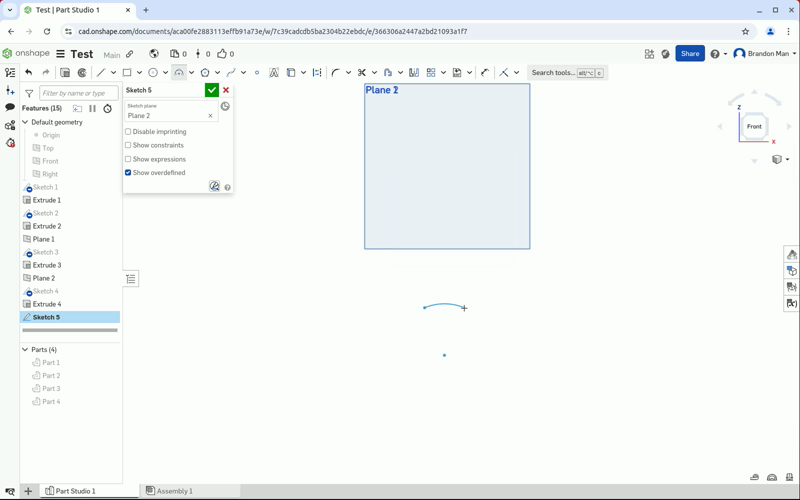
scroll(6)
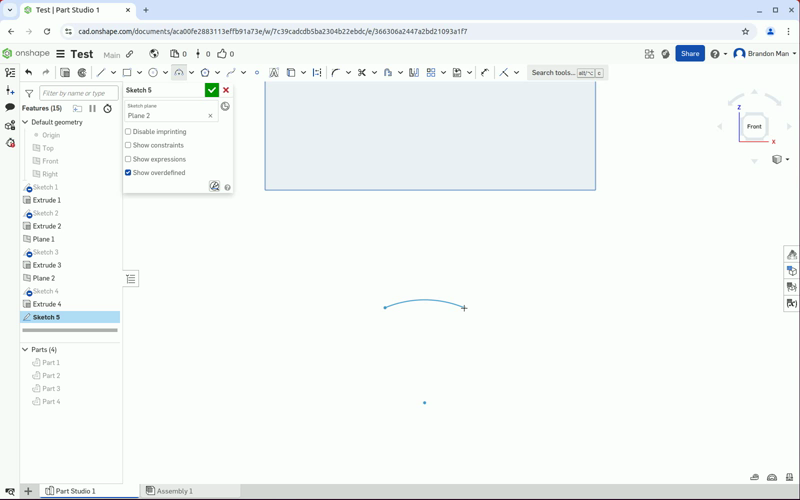
click(464, 307)
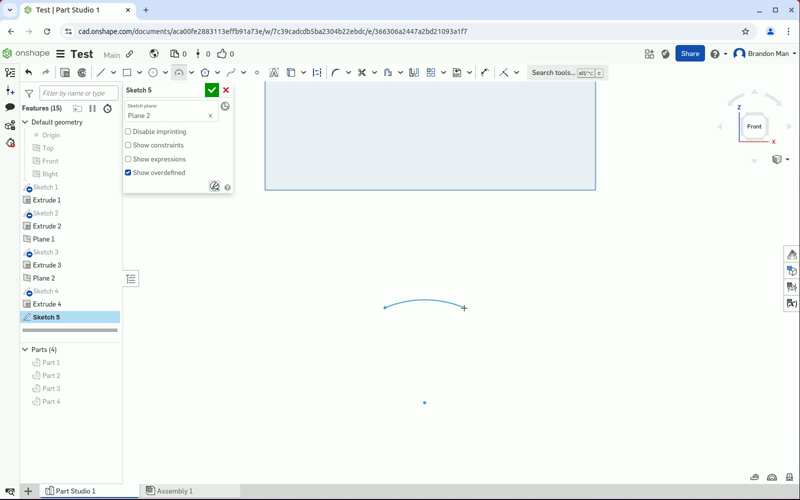
scroll(-6)
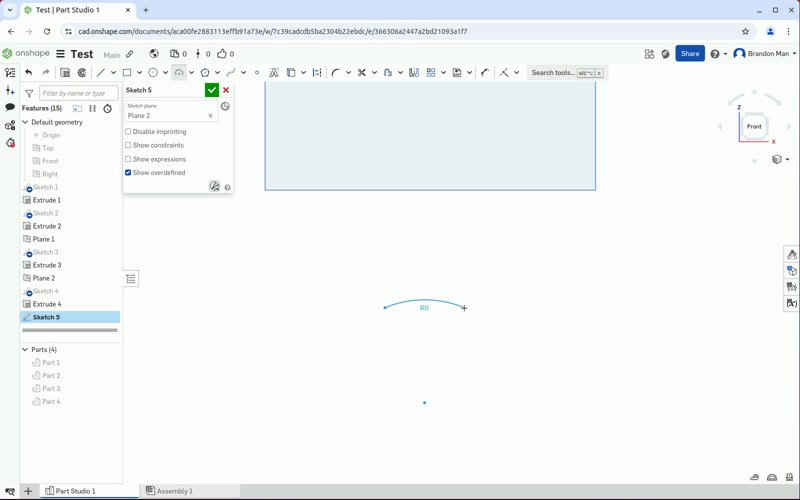
scroll(-6)
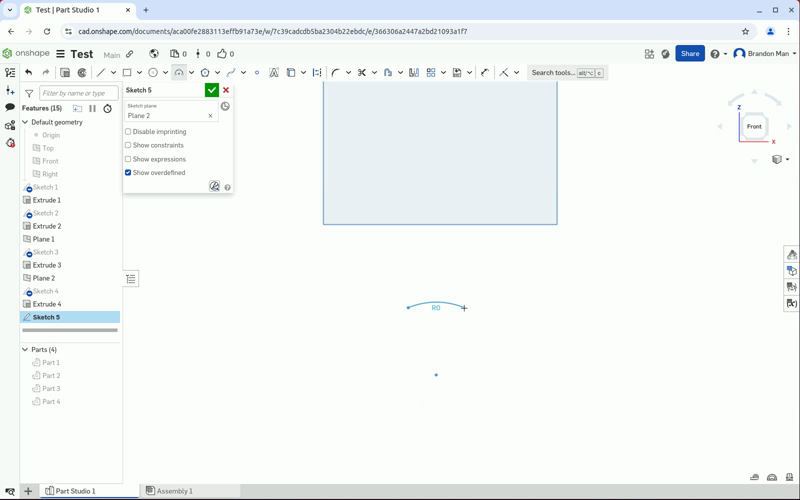
scroll(-6)
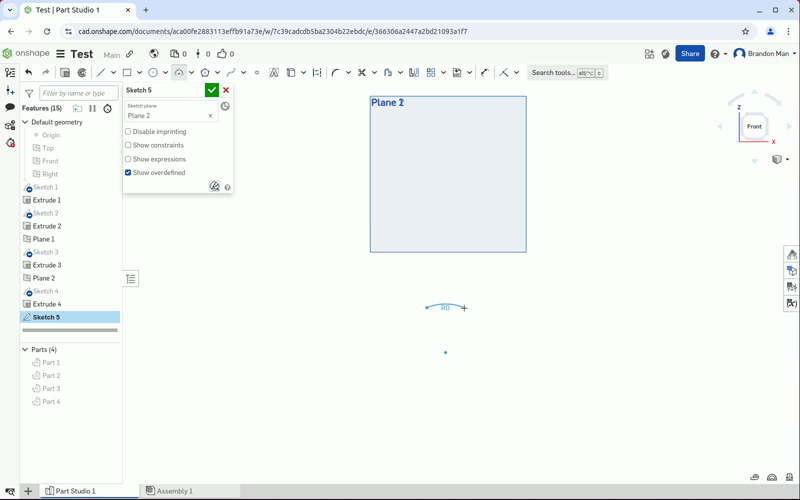
scroll(-6)
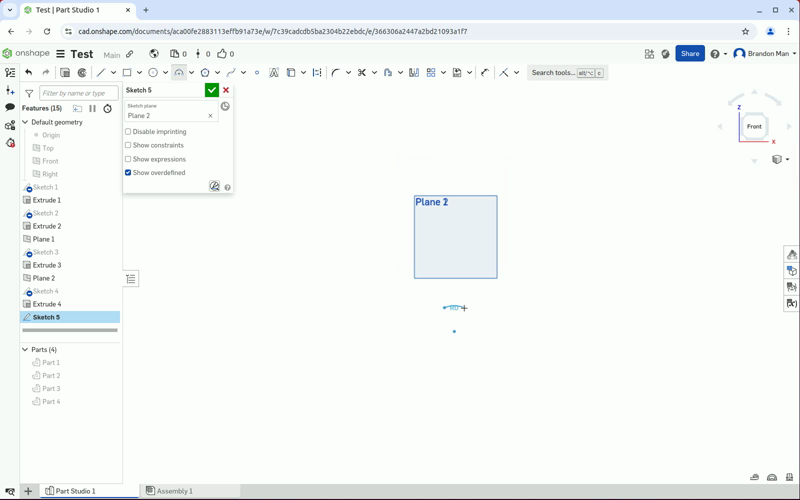
scroll(-6)
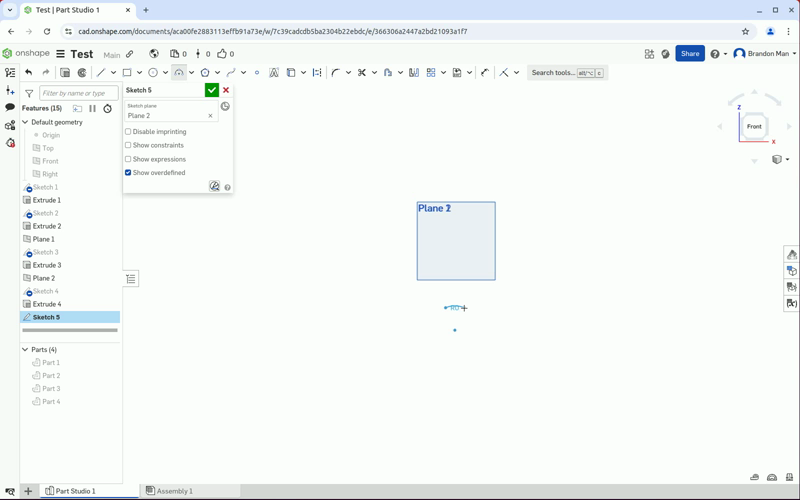
scroll(-6)
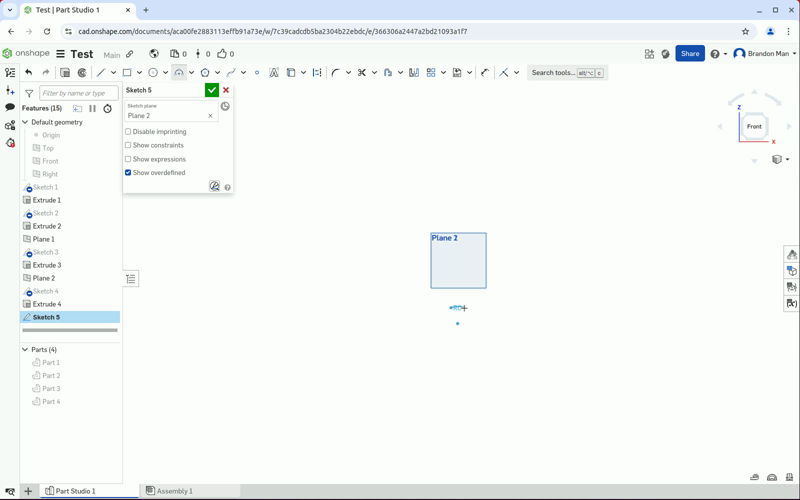
scroll(-6)
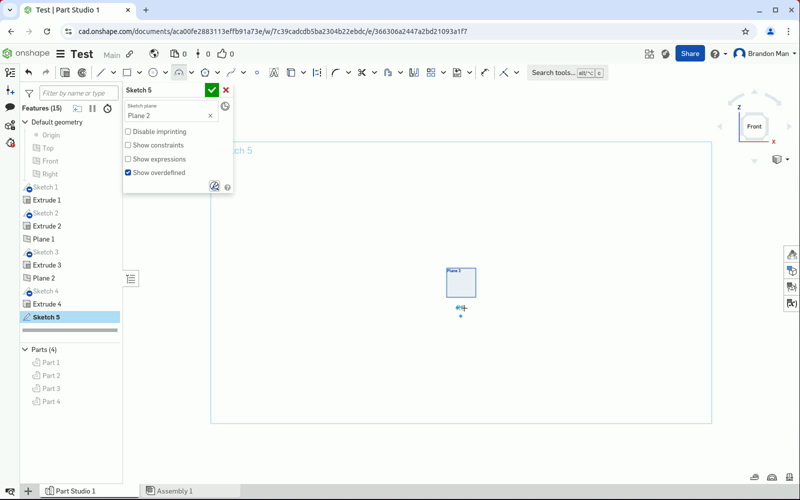
mouse_move(460, 308)
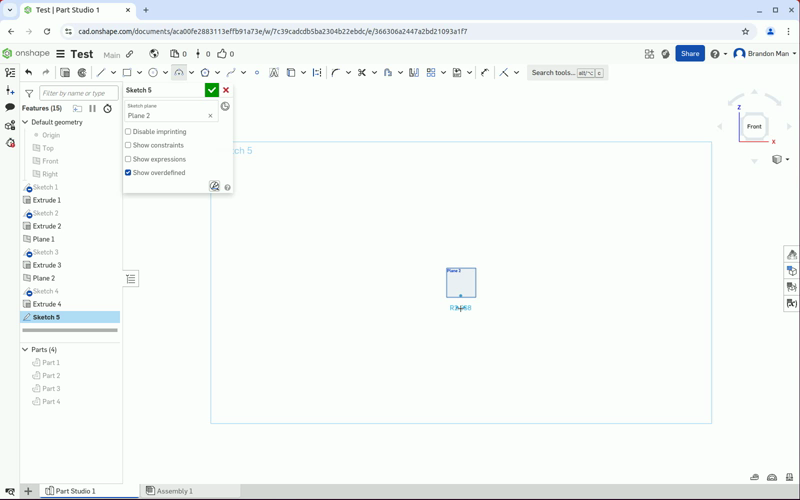
scroll(6)
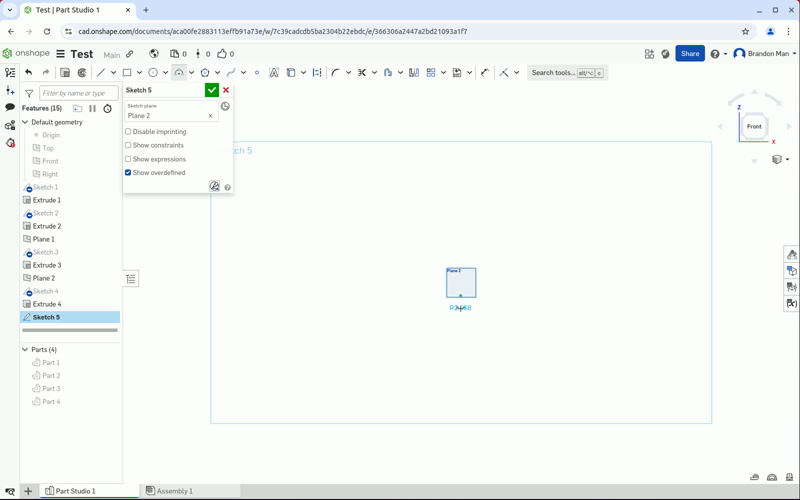
scroll(6)
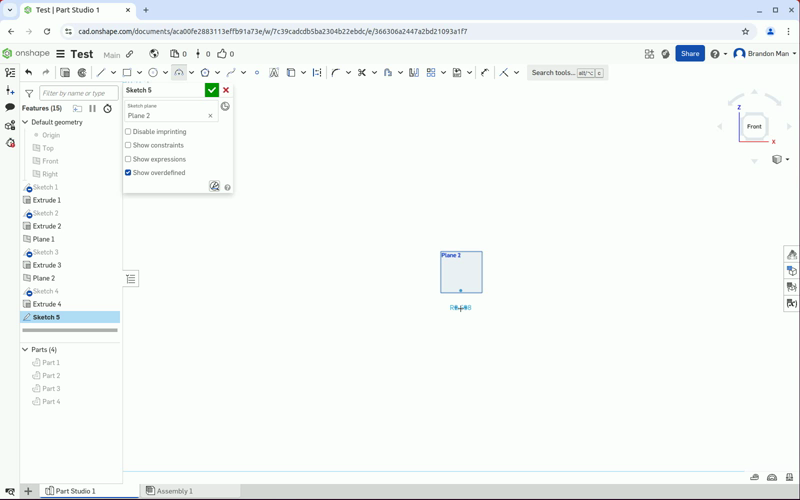
scroll(6)
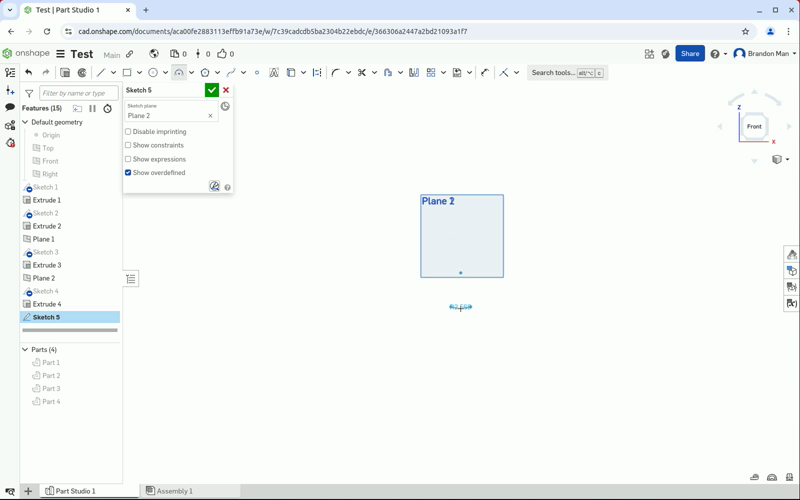
scroll(6)
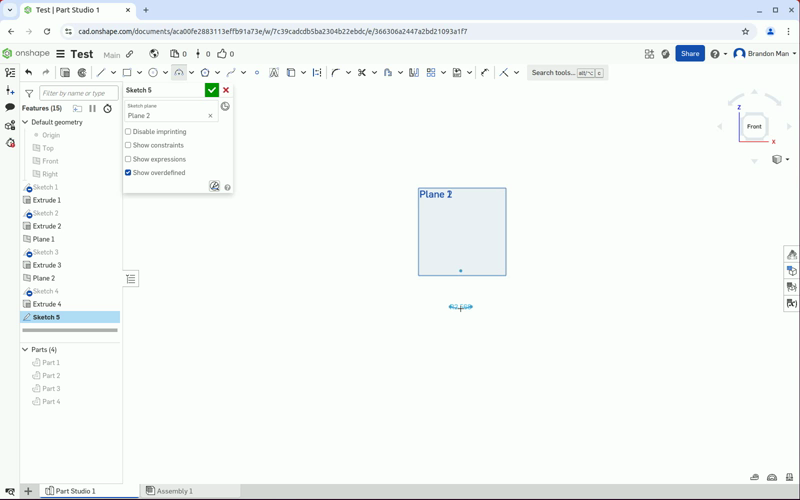
scroll(6)
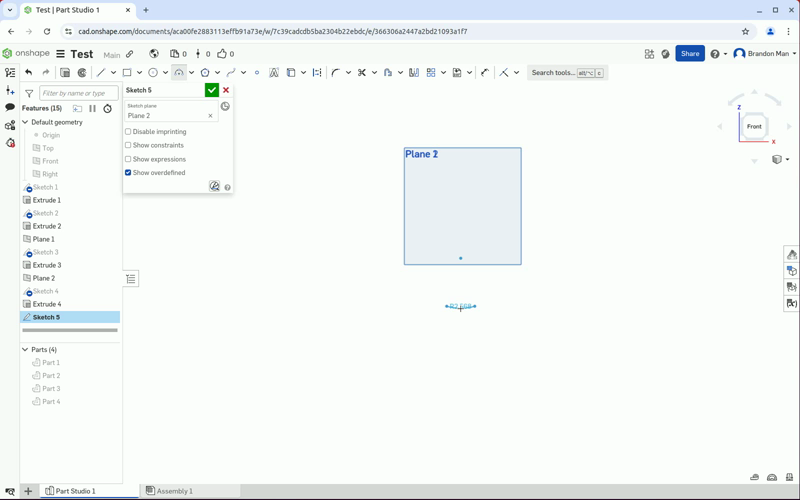
scroll(6)
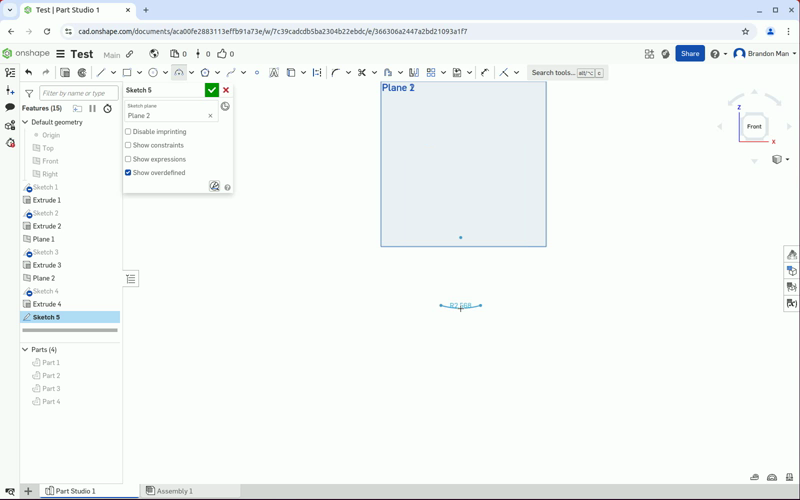
scroll(6)
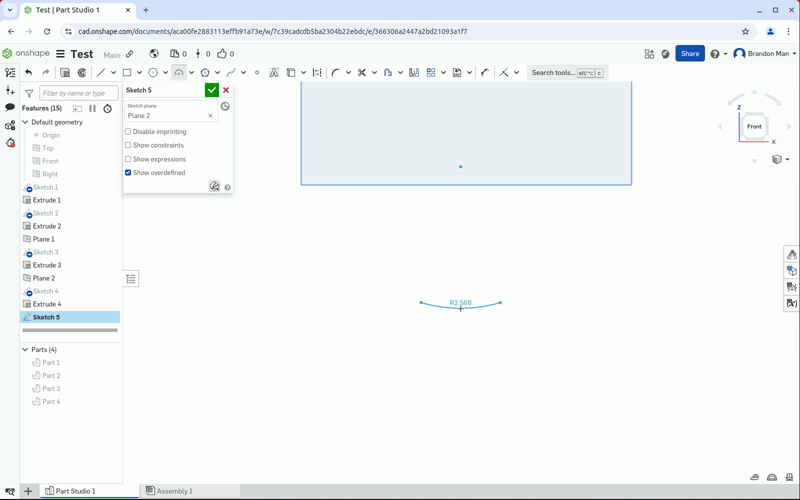
click(460, 308)
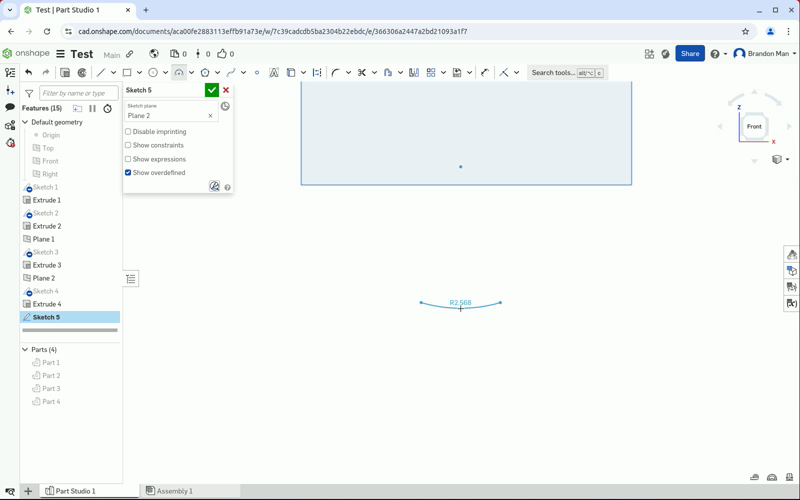
scroll(-6)
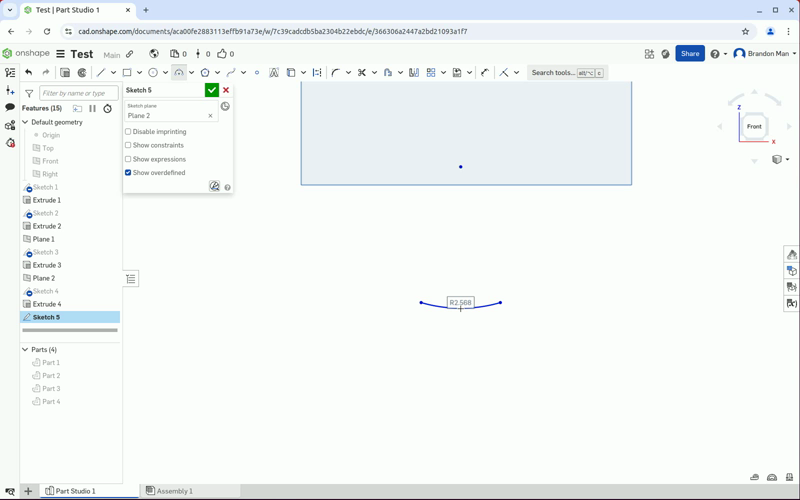
scroll(-6)
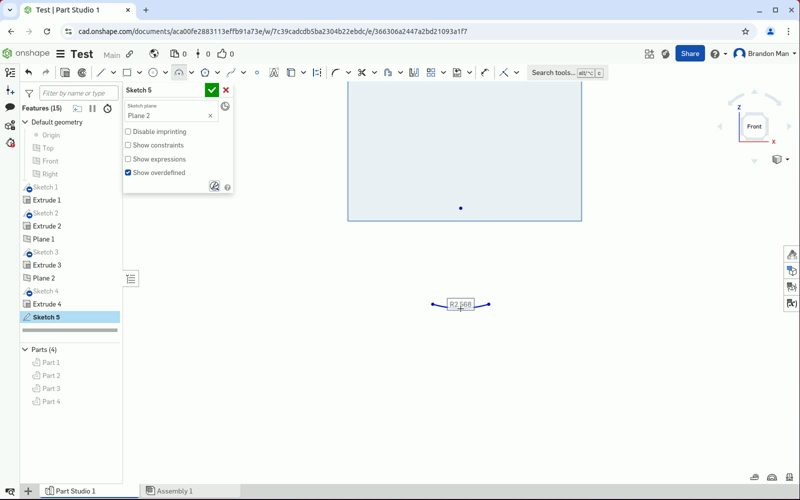
scroll(-6)
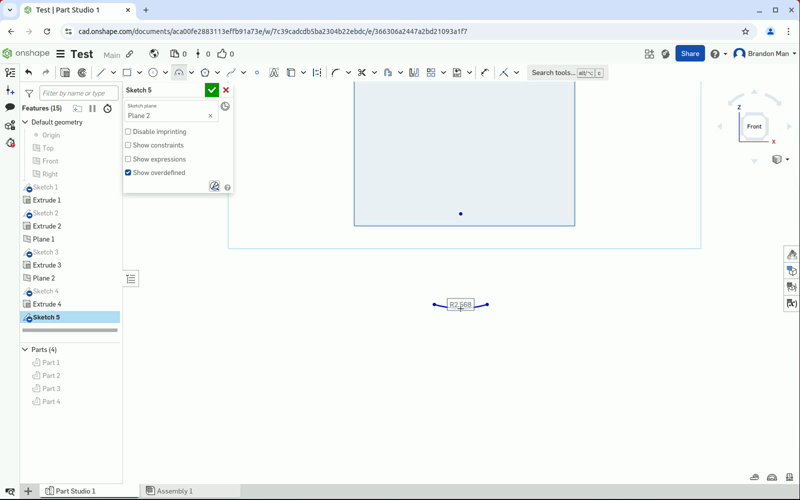
scroll(-6)
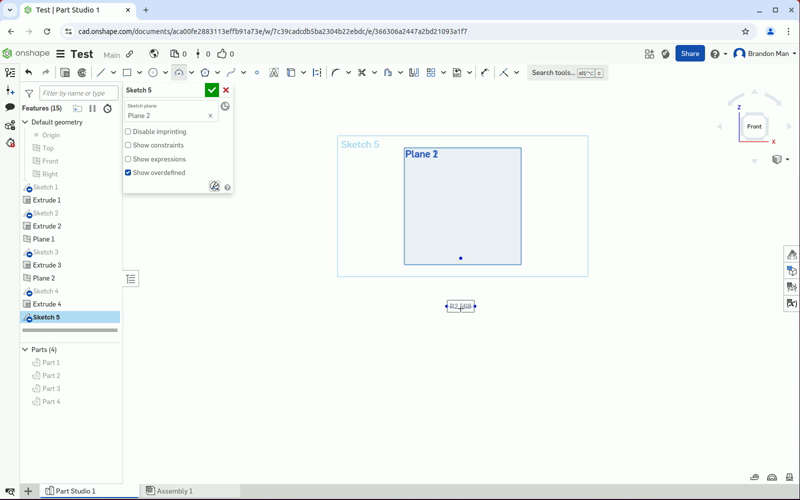
scroll(-6)
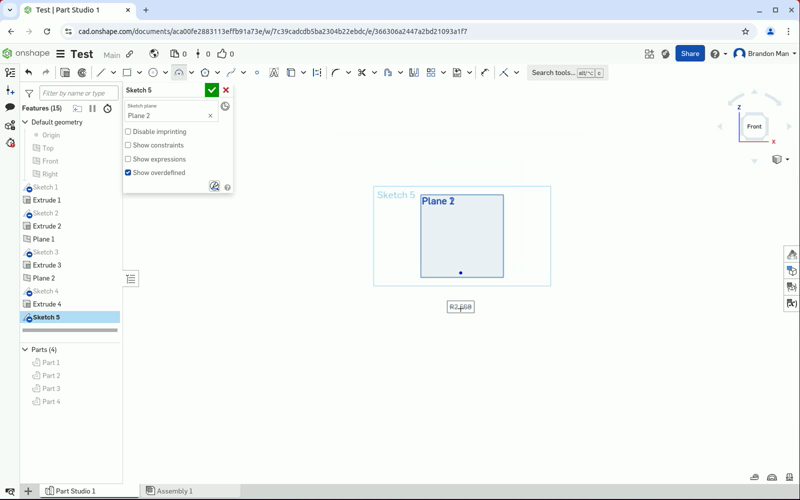
scroll(-6)
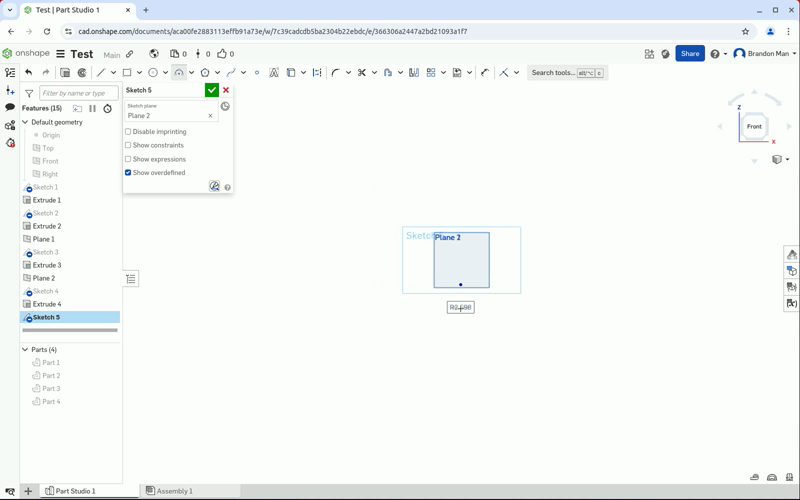
scroll(-6)
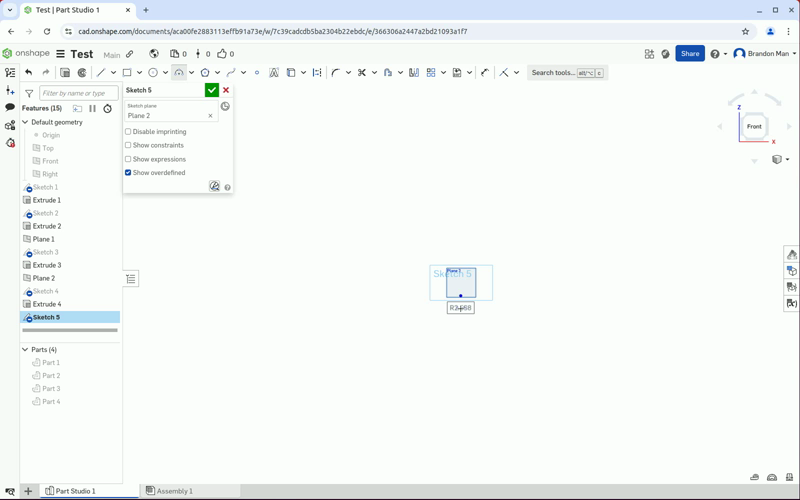
key_up(shift)
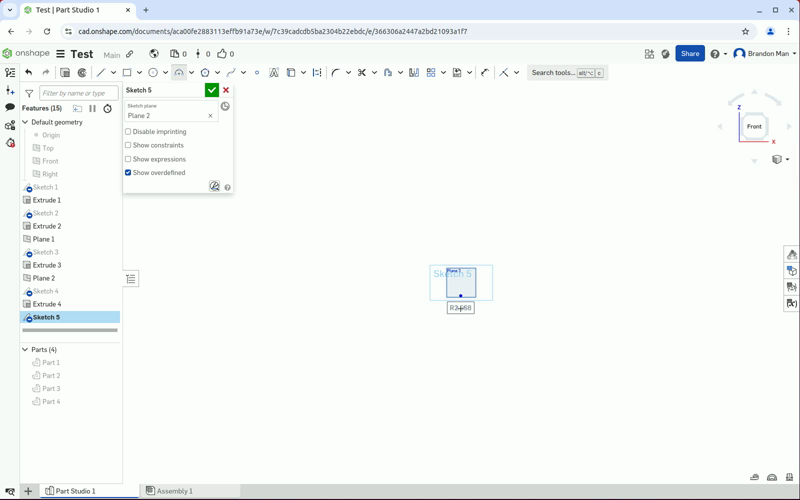
key(esc)
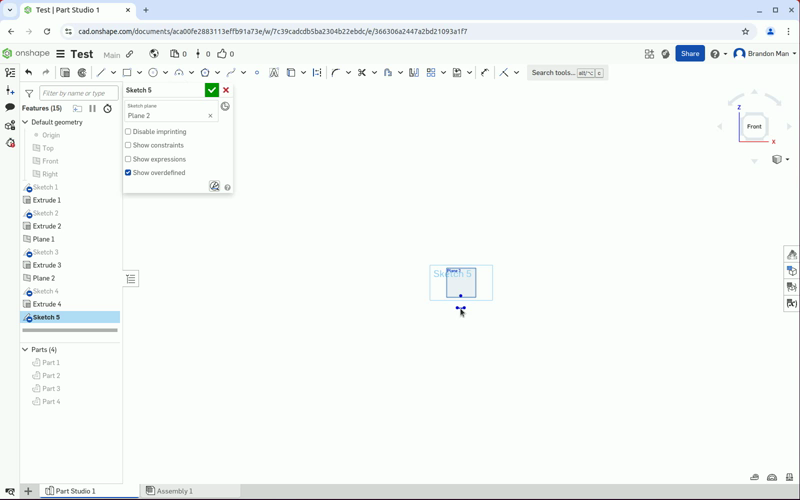
key(l)
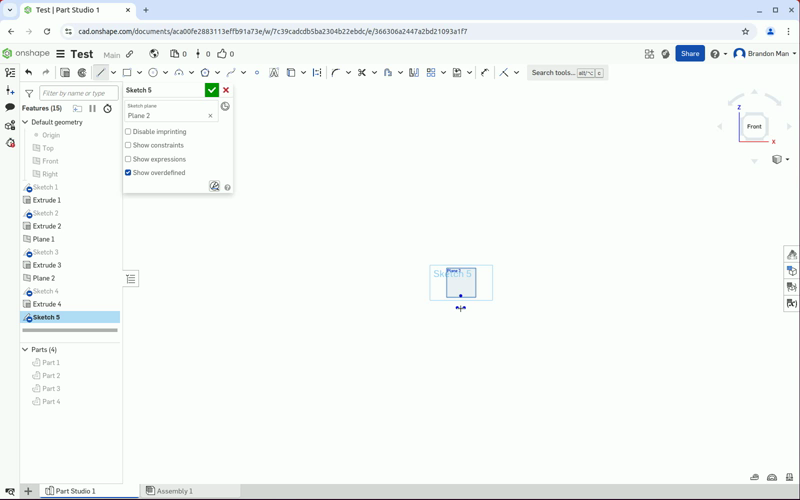
mouse_move(464, 307)
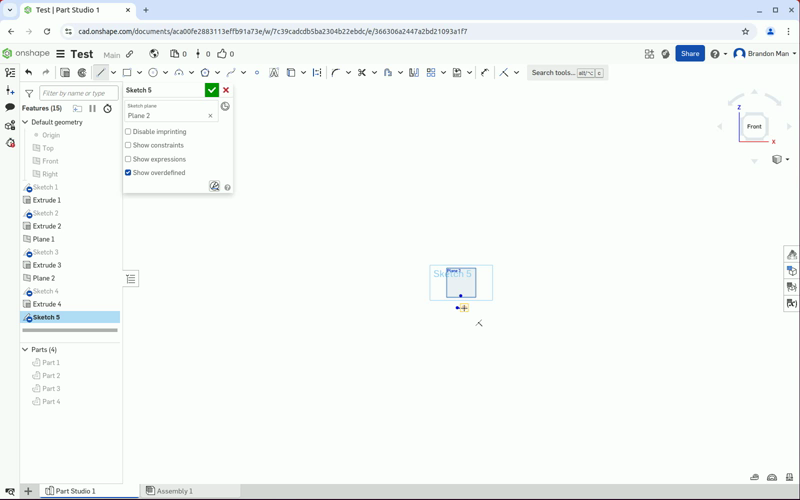
scroll(6)
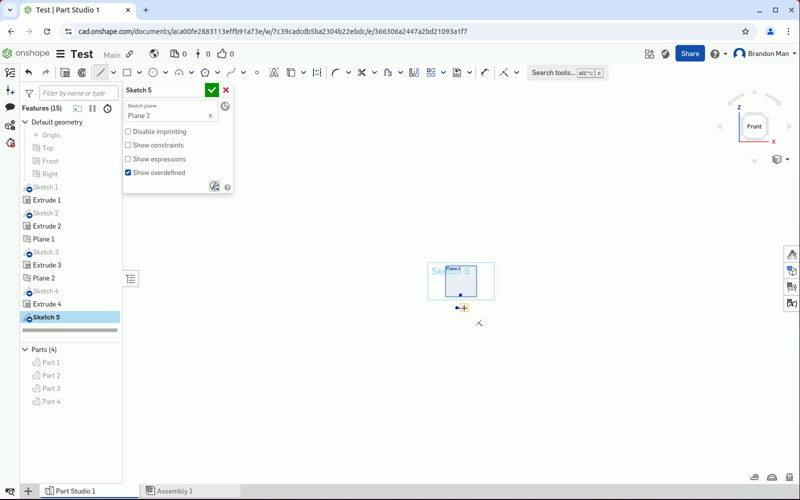
scroll(6)
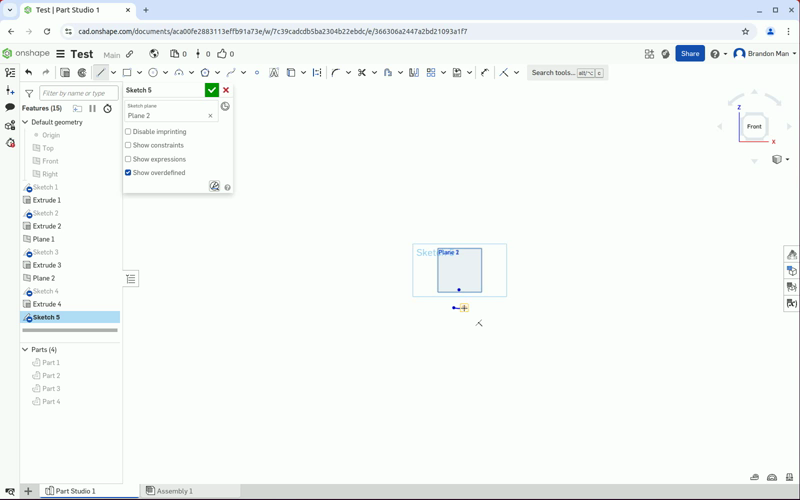
scroll(6)
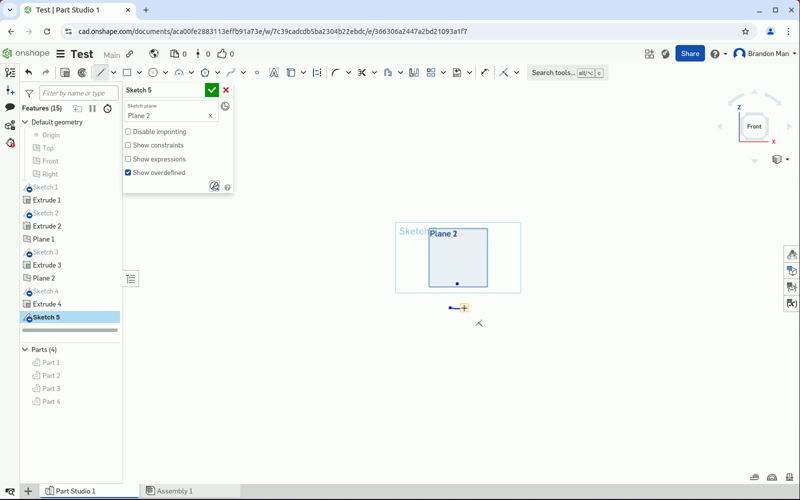
scroll(6)
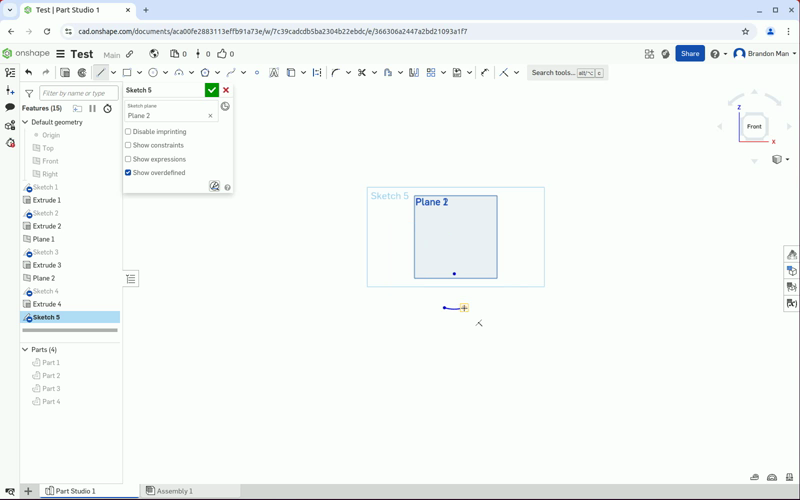
scroll(6)
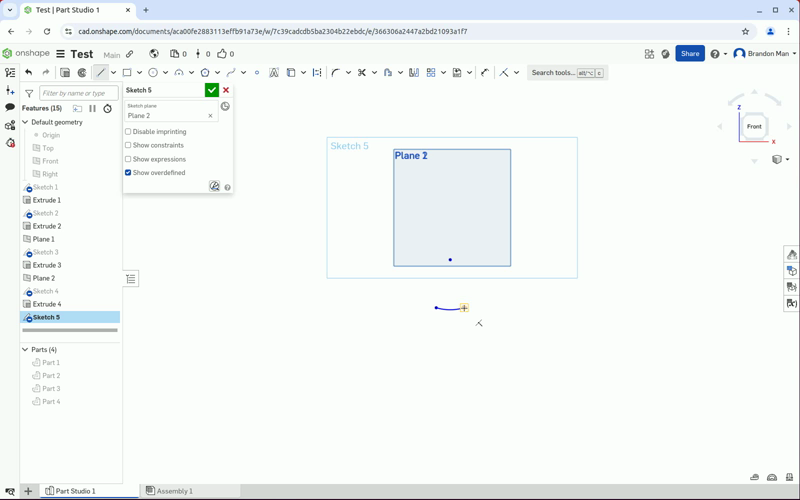
scroll(6)
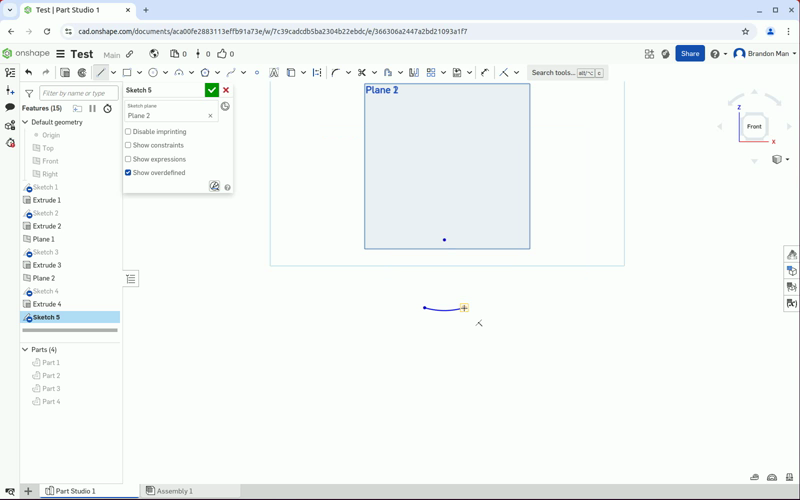
scroll(6)
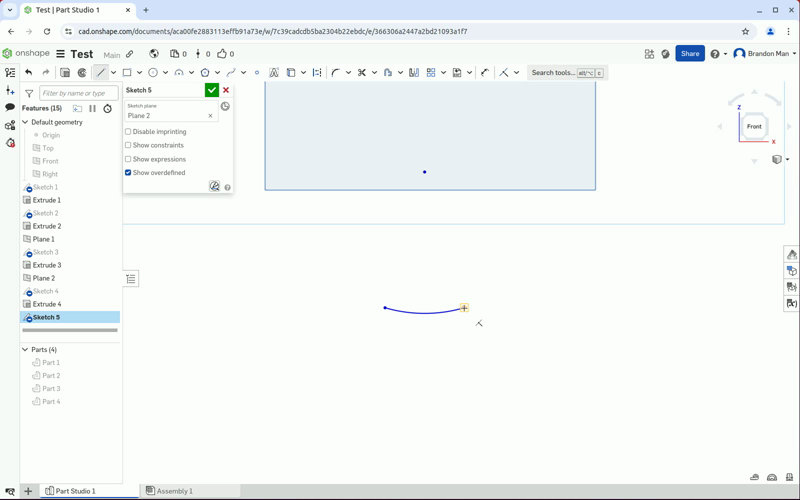
click(464, 307)
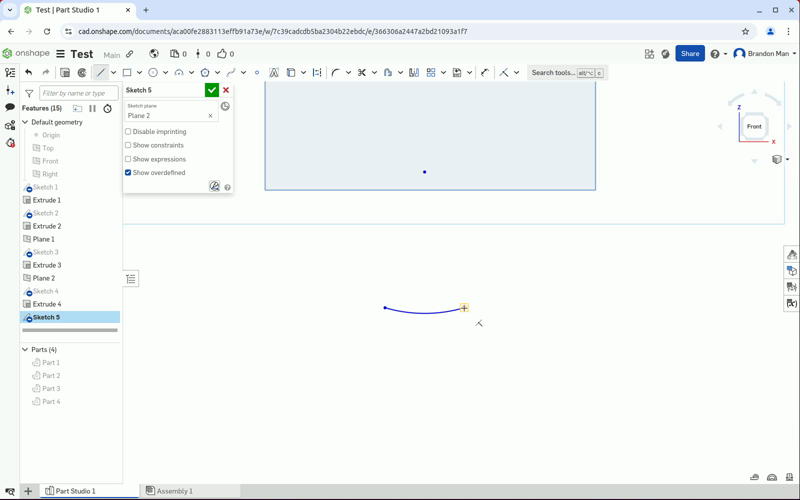
scroll(-6)
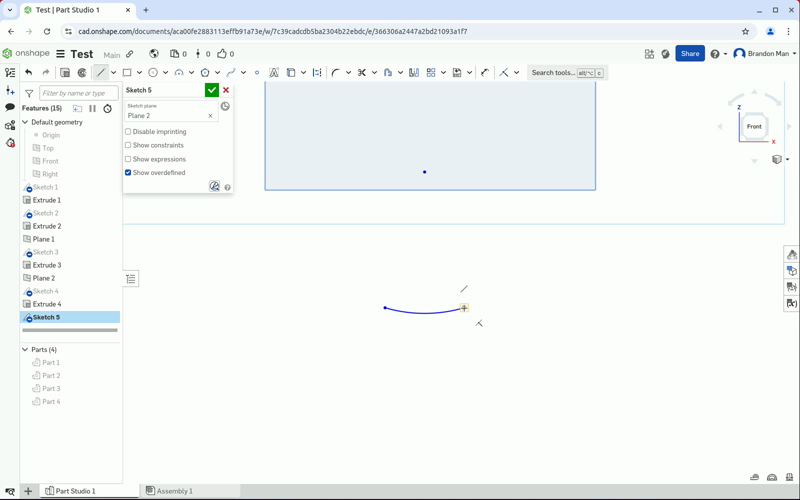
scroll(-6)
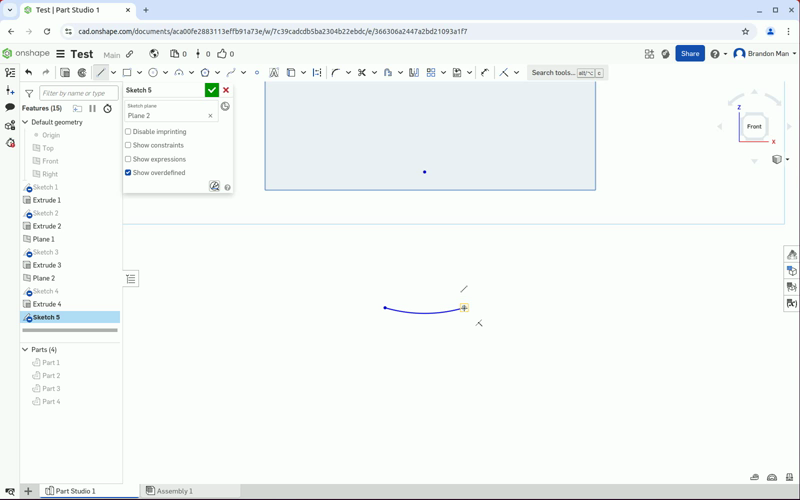
scroll(-6)
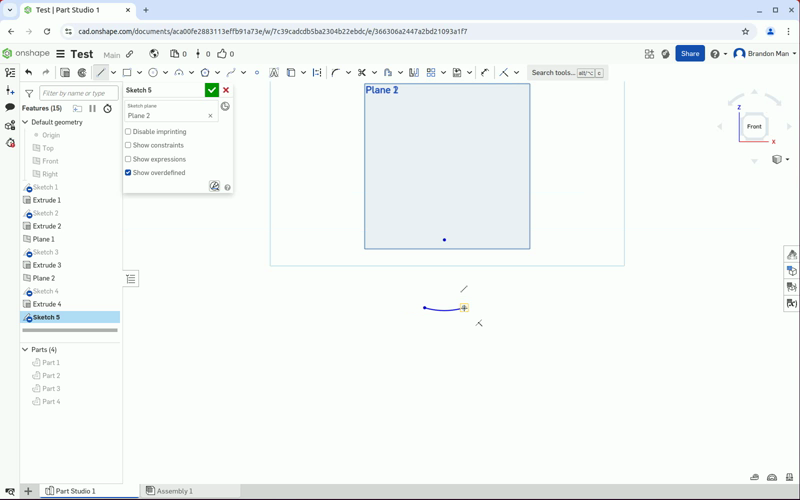
scroll(-6)
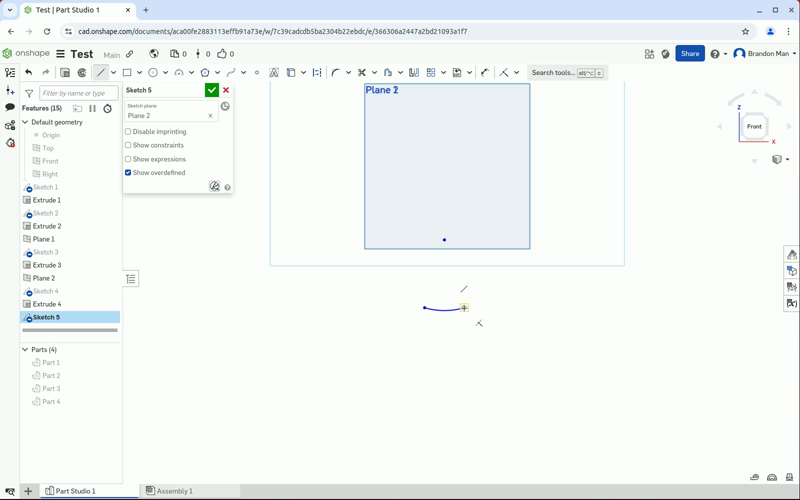
scroll(-6)
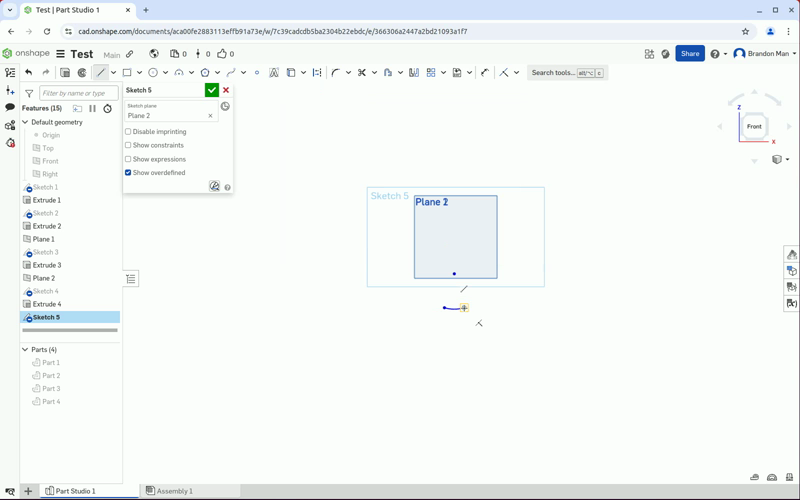
scroll(-6)
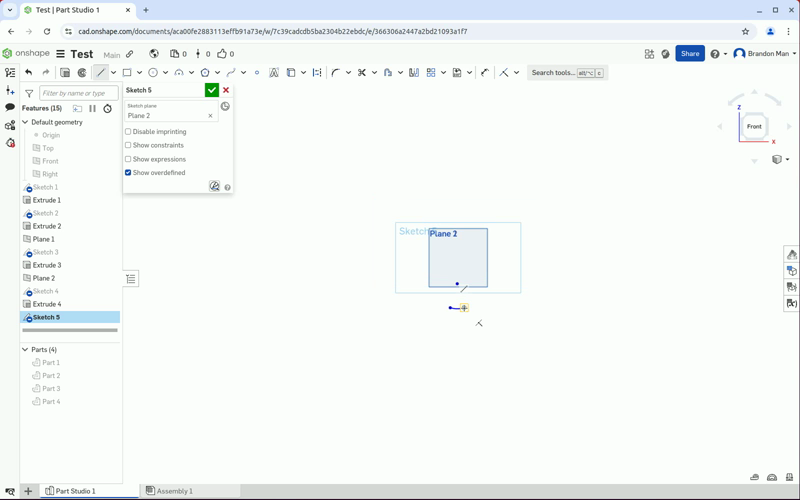
scroll(-6)
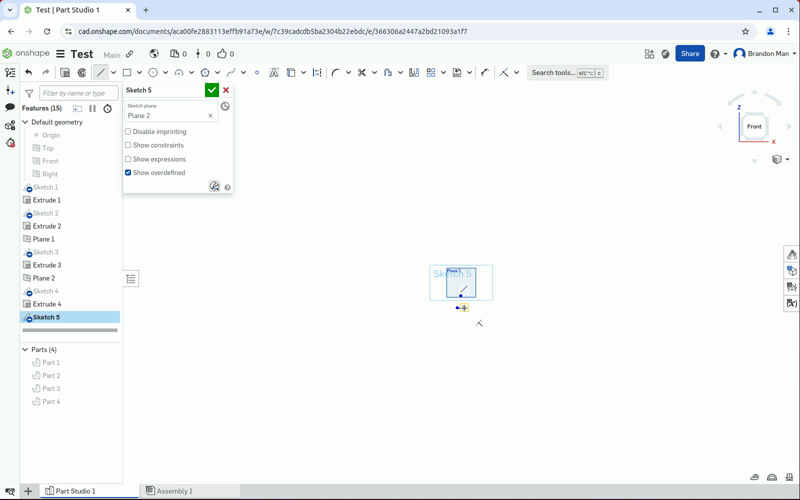
key_down(shift)
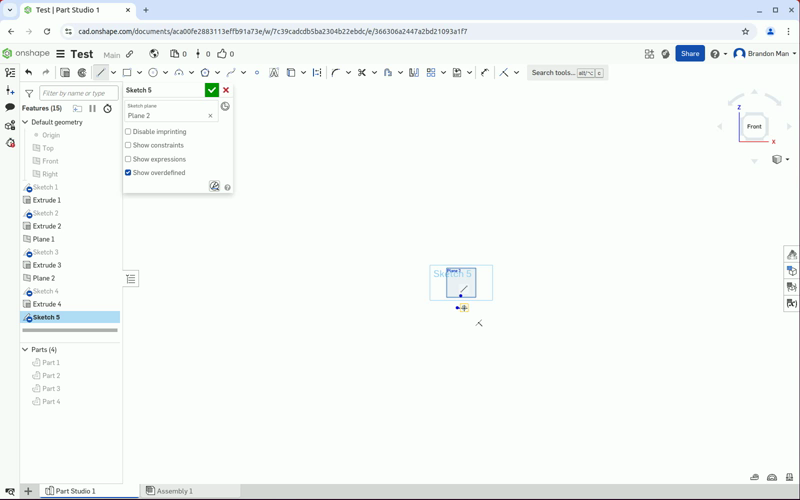
mouse_move(494, 307)
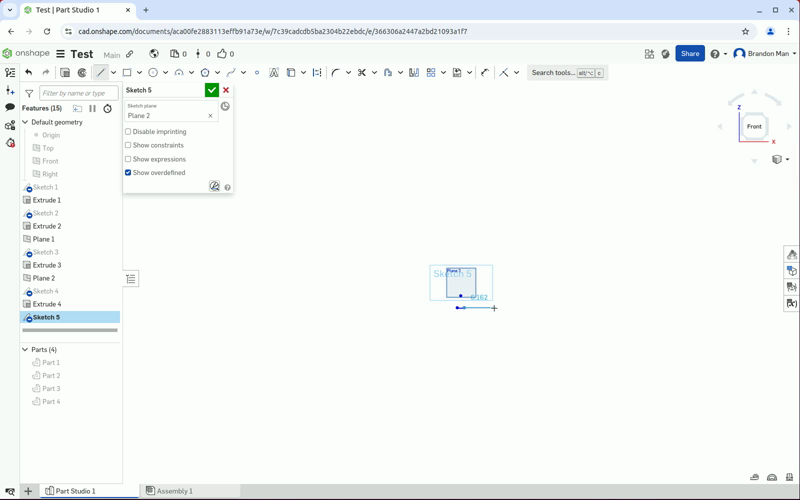
mouse_move(464, 282)
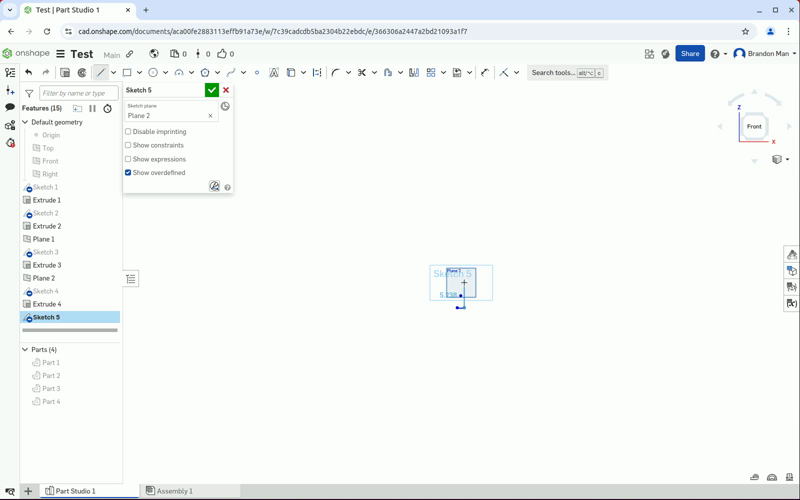
scroll(6)
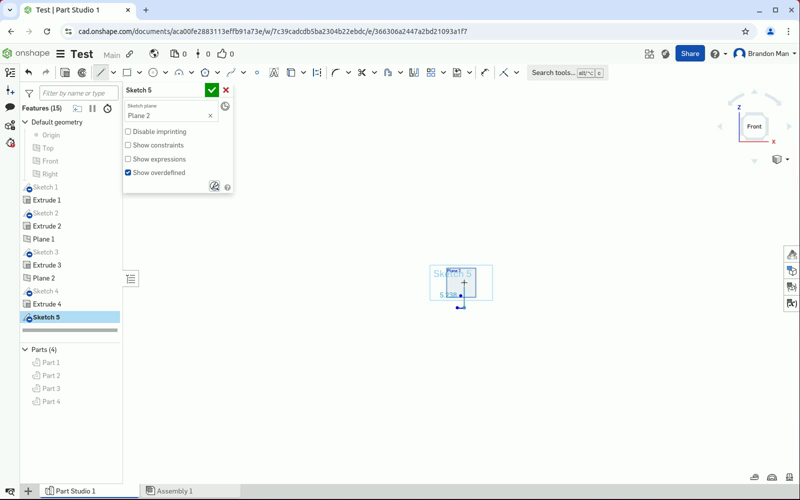
scroll(6)
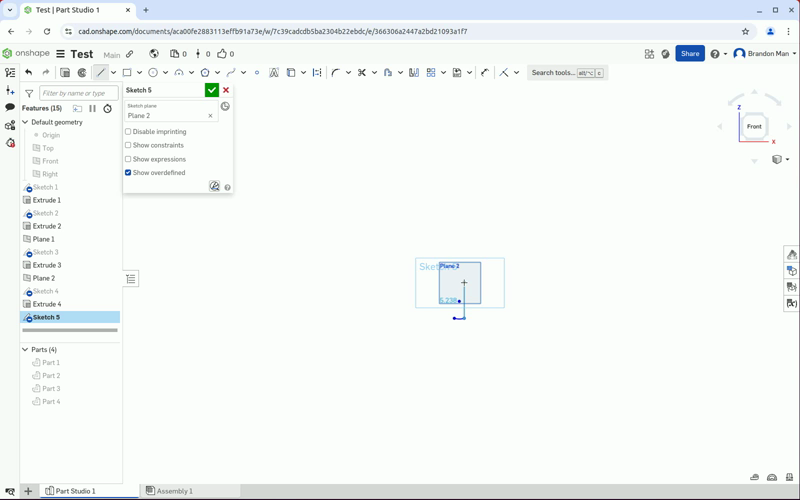
scroll(6)
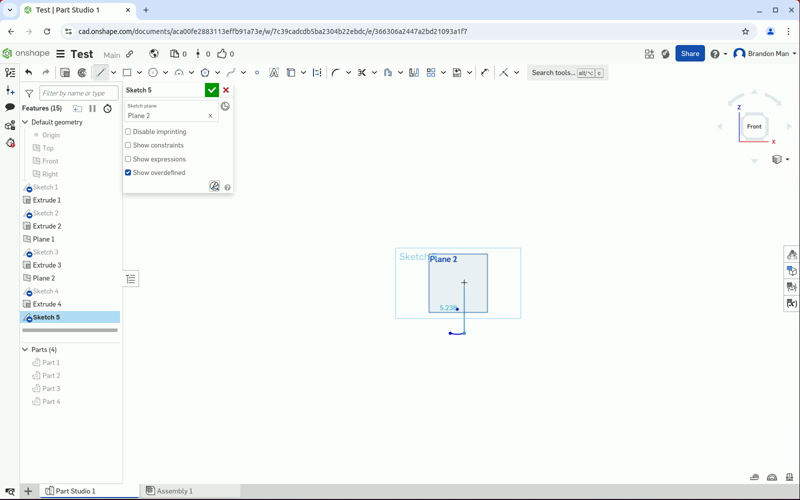
scroll(6)
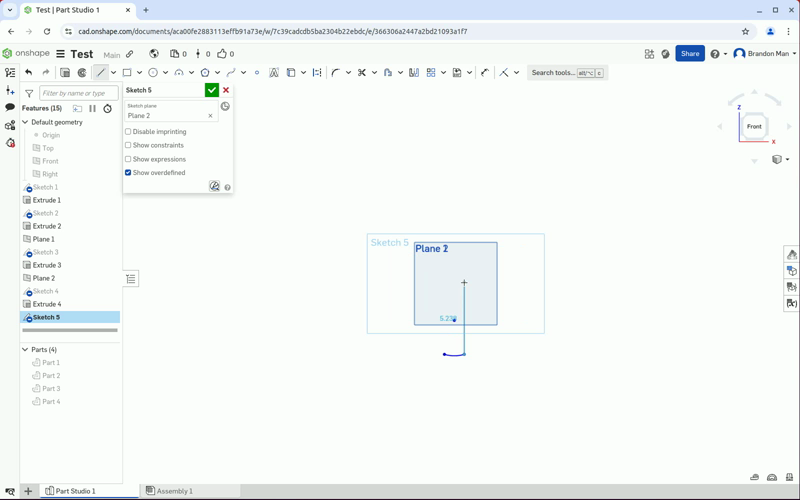
scroll(6)
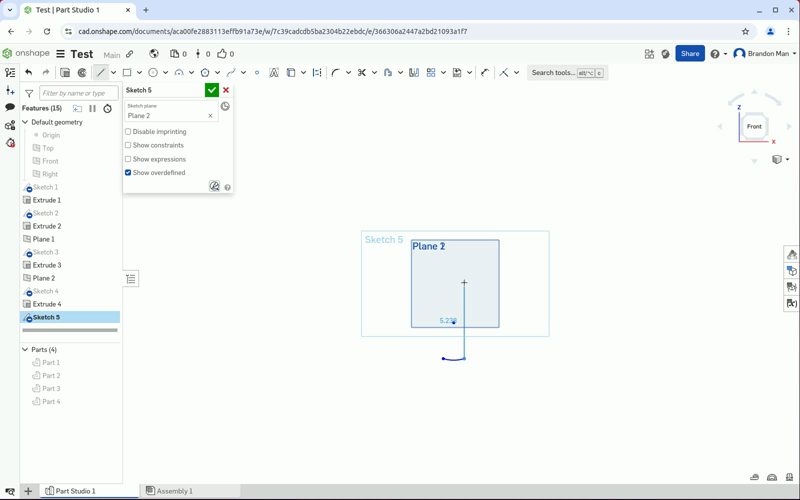
scroll(6)
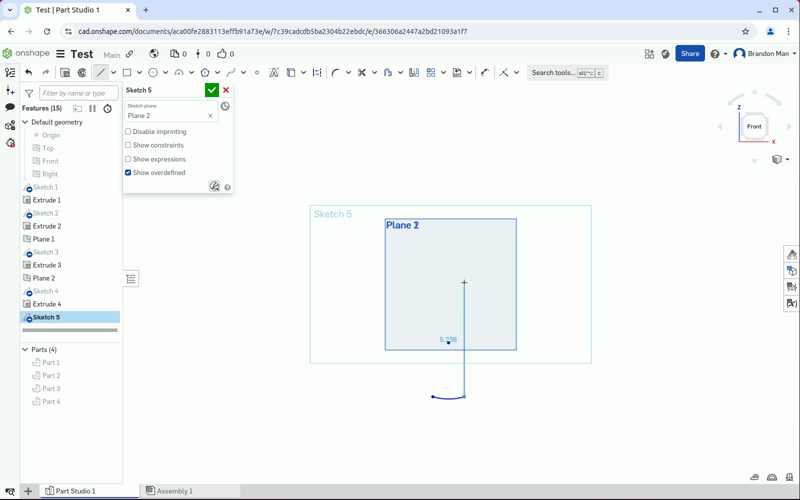
scroll(6)
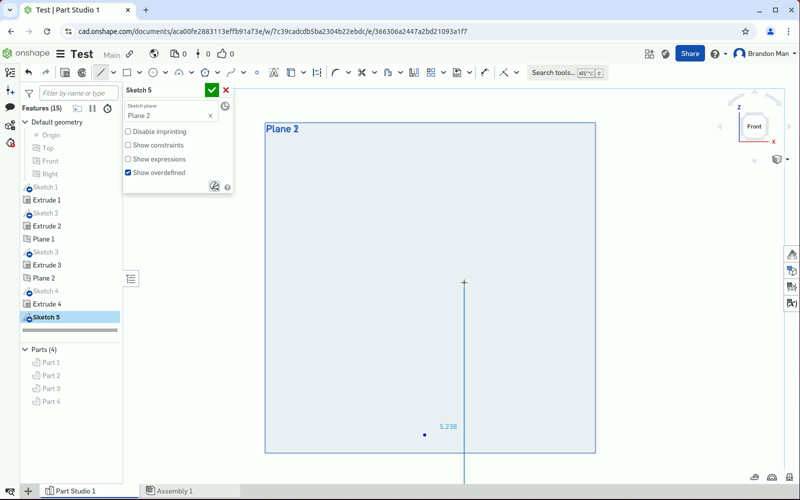
click(464, 282)
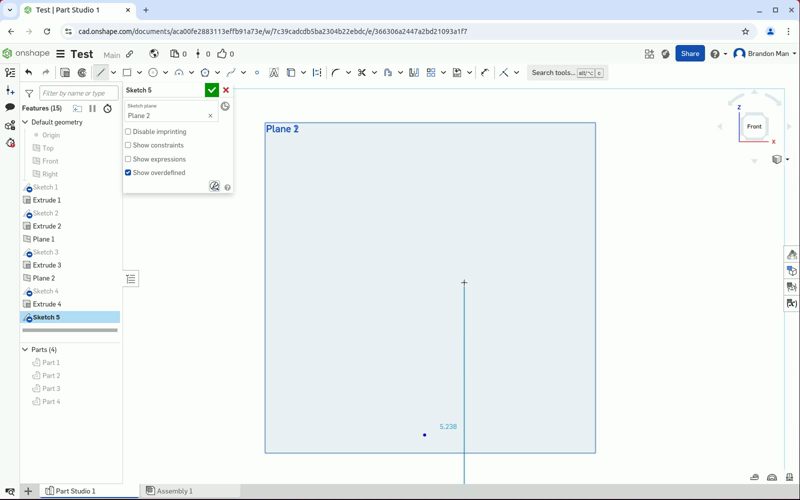
scroll(-6)
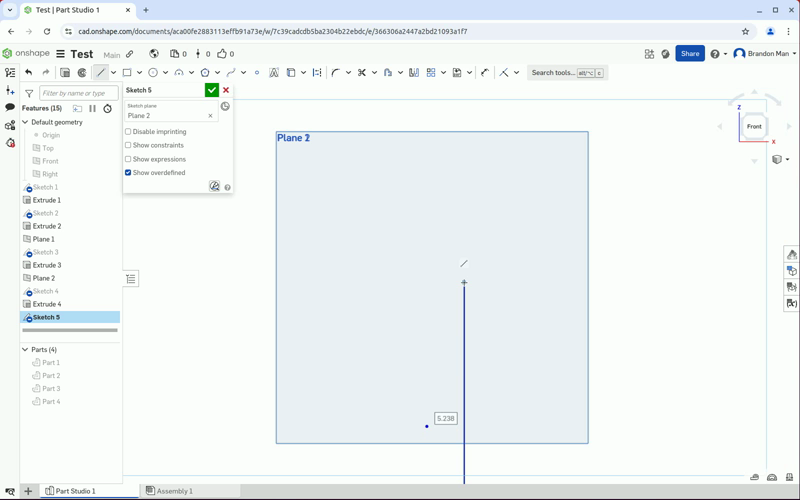
scroll(-6)
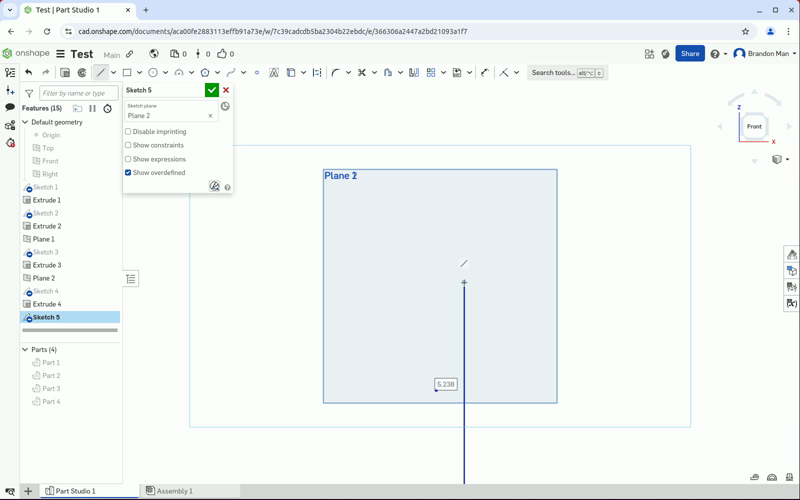
scroll(-6)
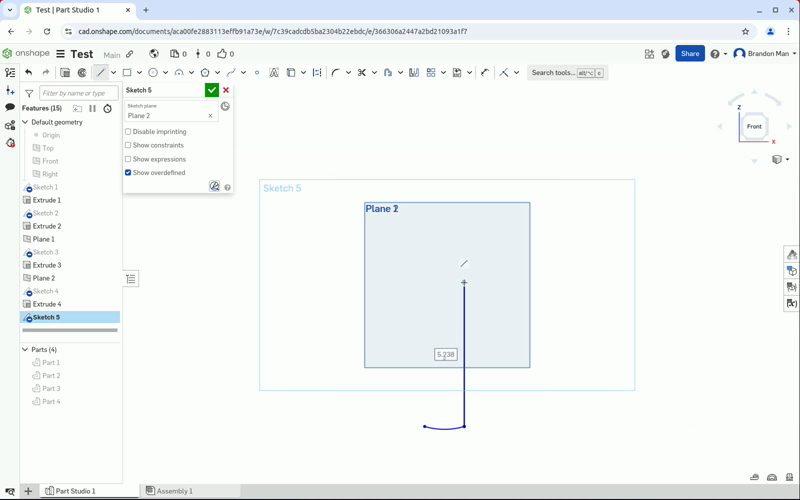
scroll(-6)
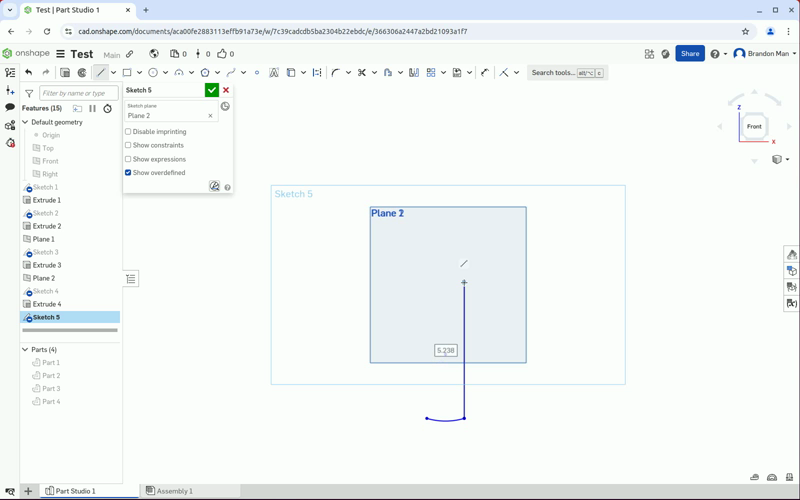
scroll(-6)
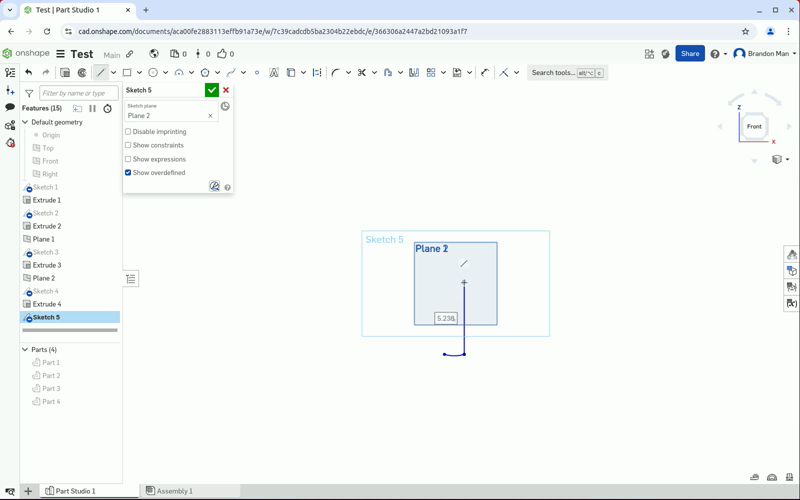
scroll(-6)
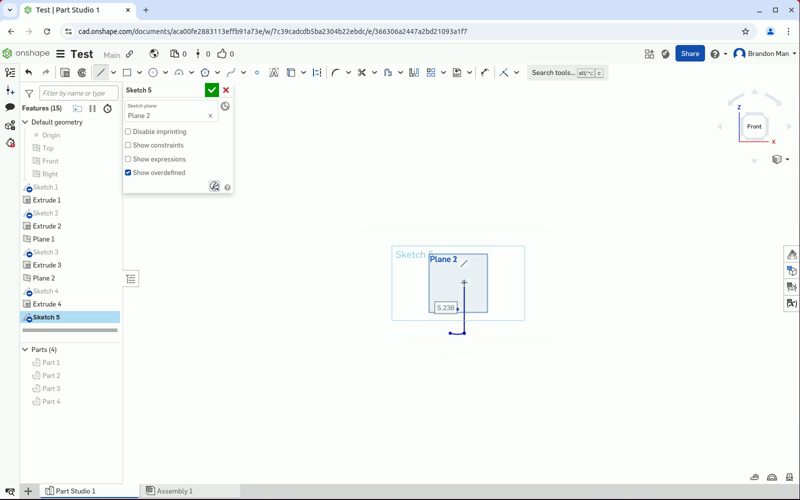
scroll(-6)
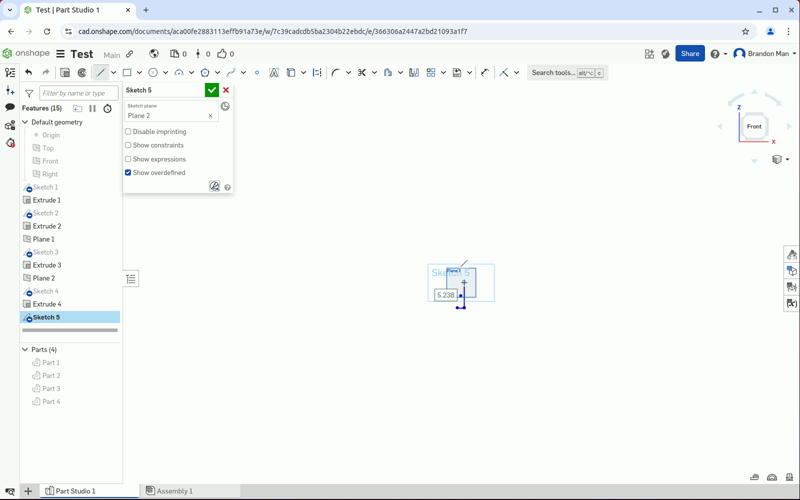
key_up(shift)
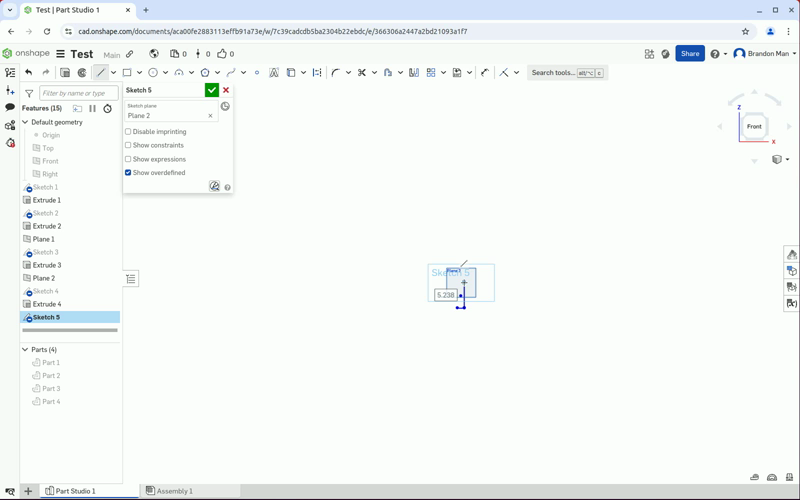
key_down(shift)
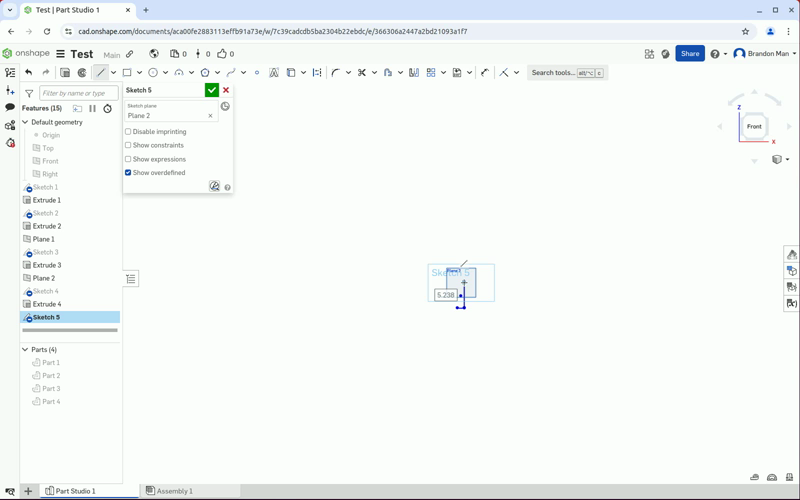
mouse_move(494, 282)
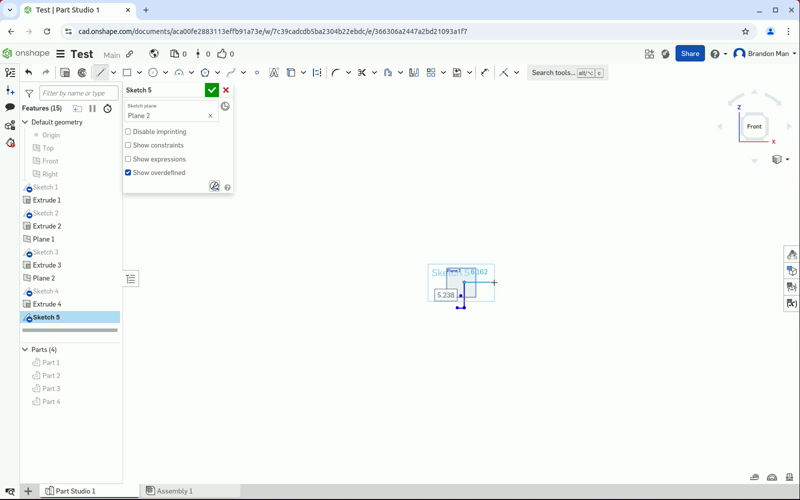
mouse_move(457, 282)
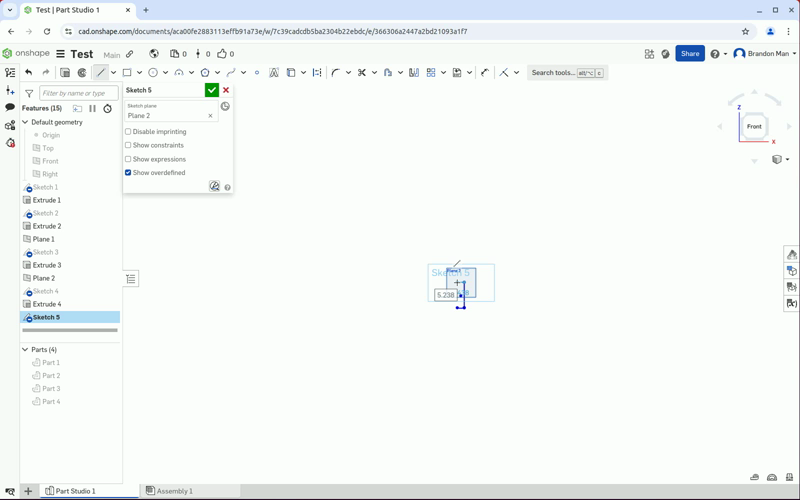
scroll(6)
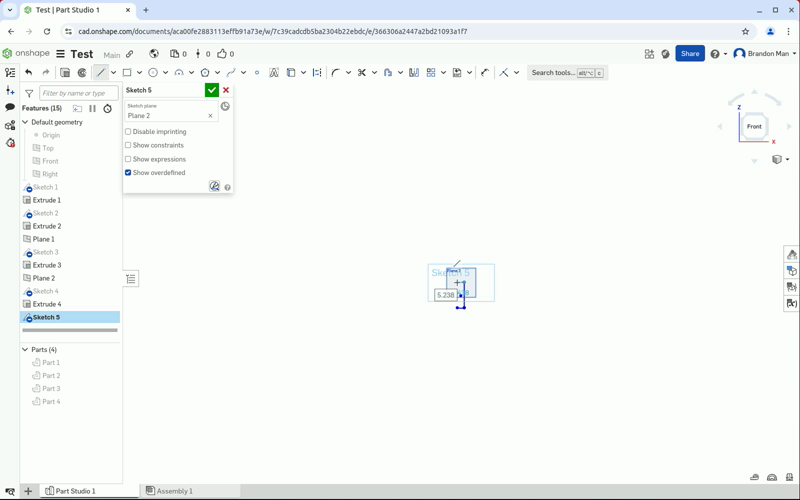
scroll(6)
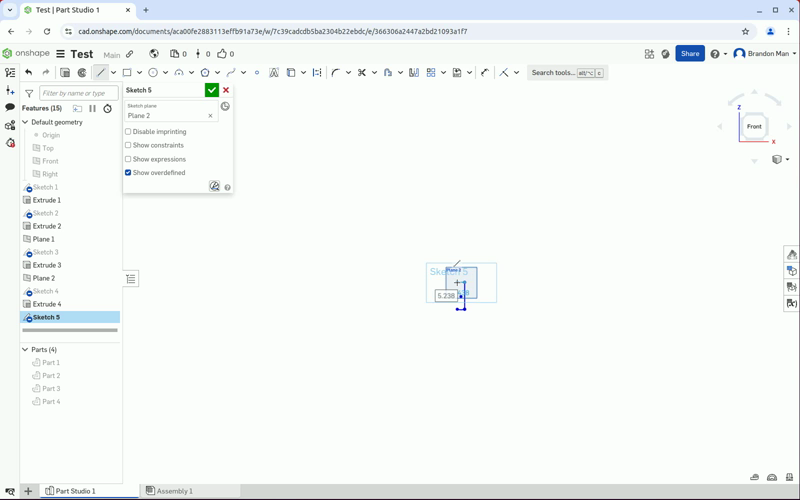
scroll(6)
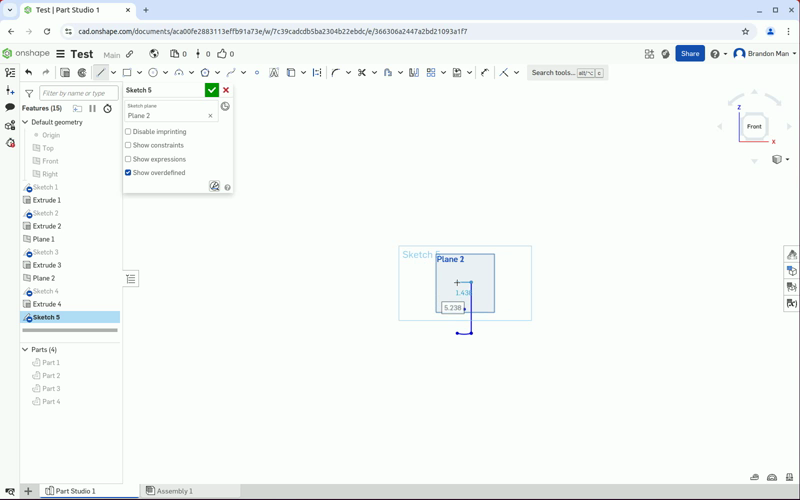
scroll(6)
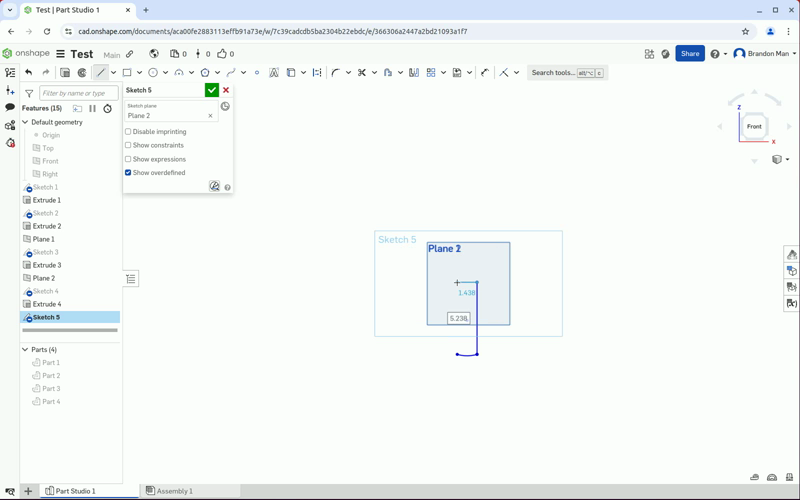
scroll(6)
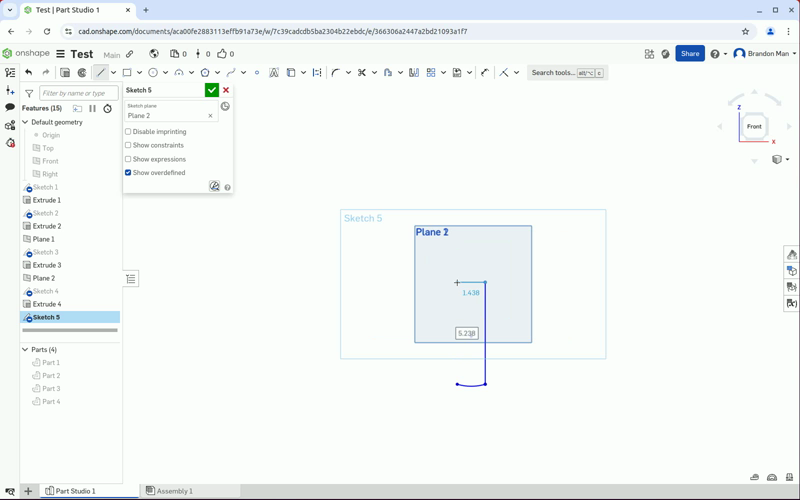
scroll(6)
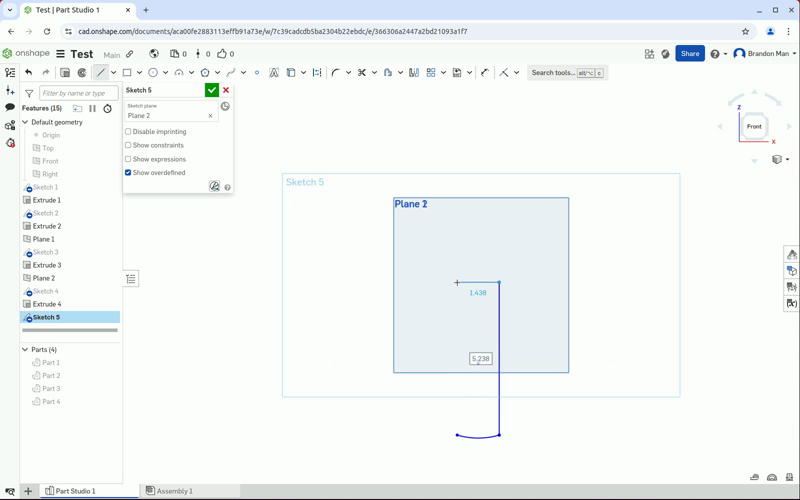
scroll(6)
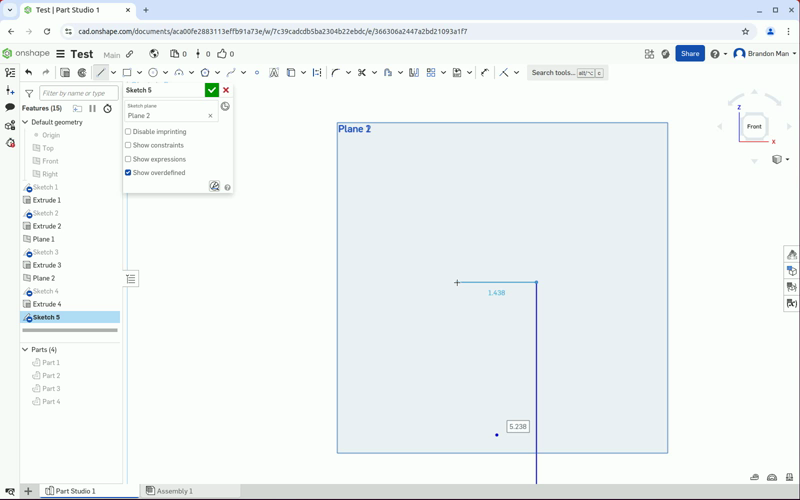
click(457, 282)
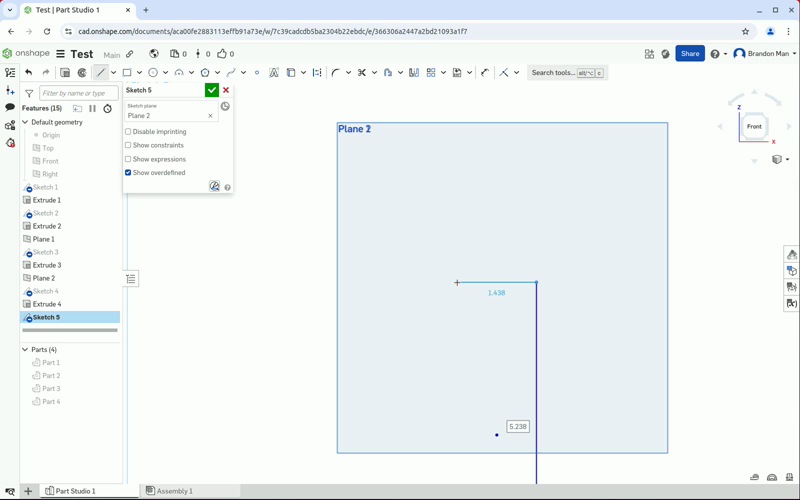
scroll(-6)
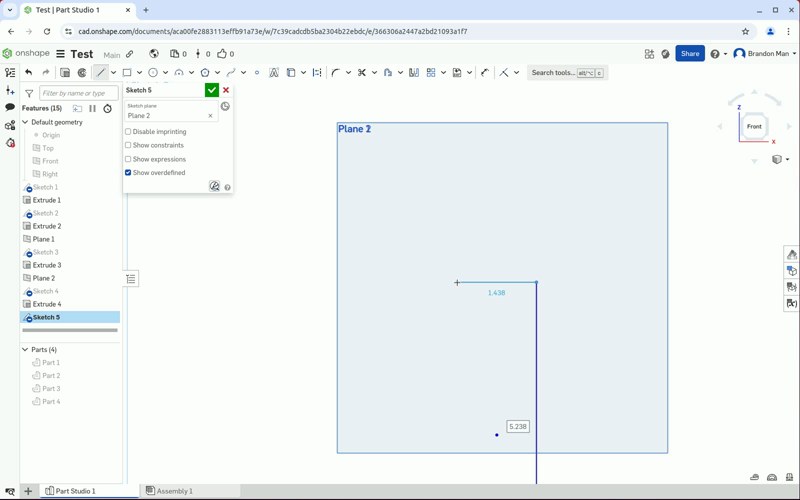
scroll(-6)
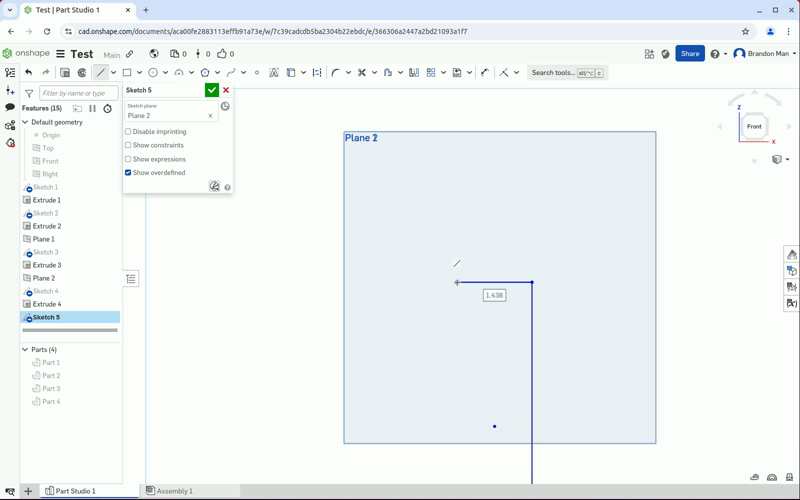
scroll(-6)
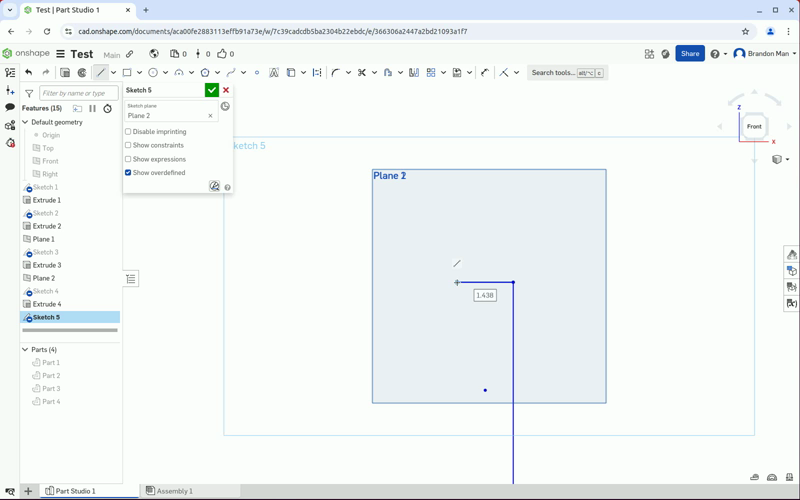
scroll(-6)
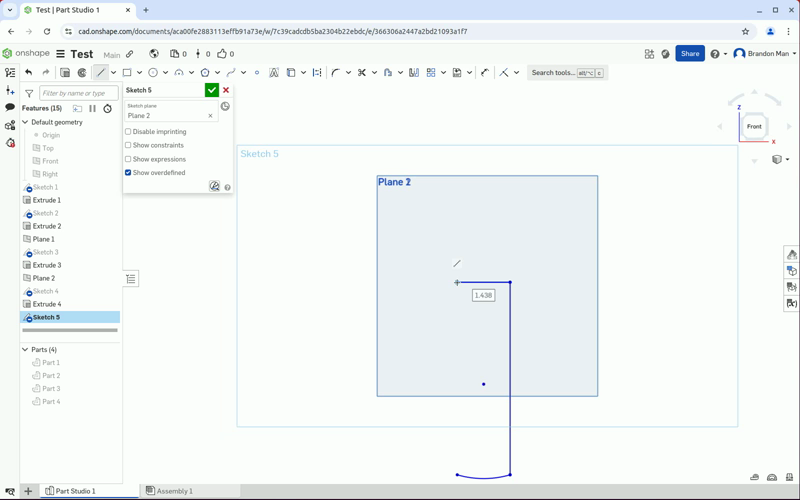
scroll(-6)
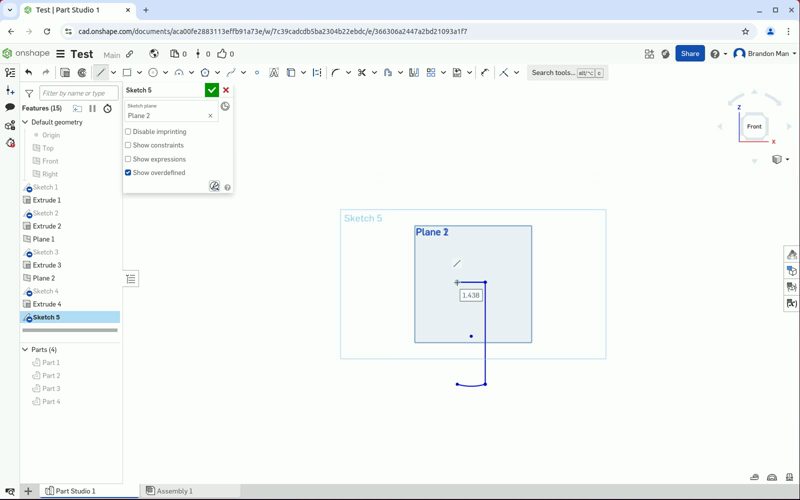
scroll(-6)
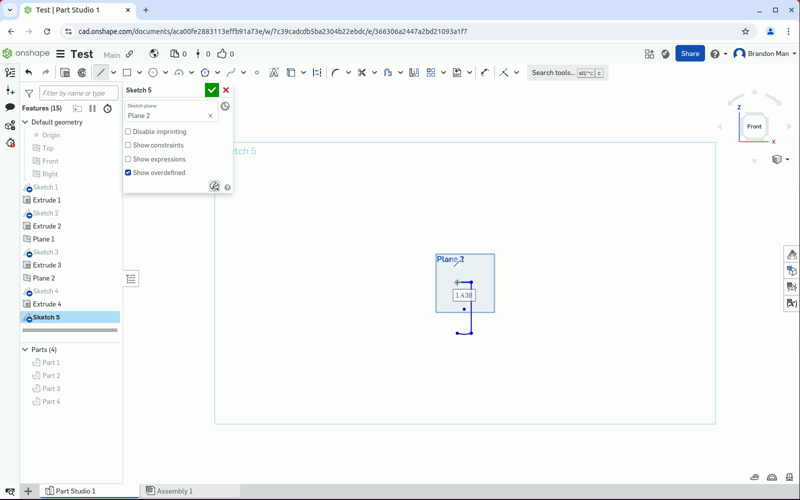
scroll(-6)
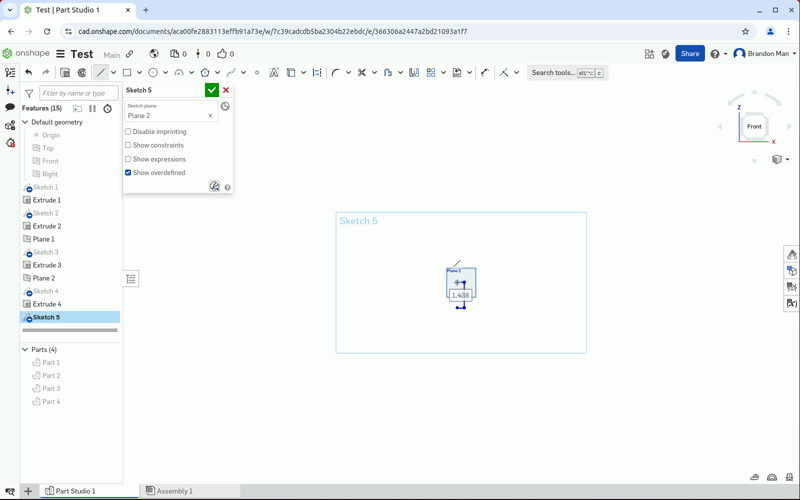
key_up(shift)
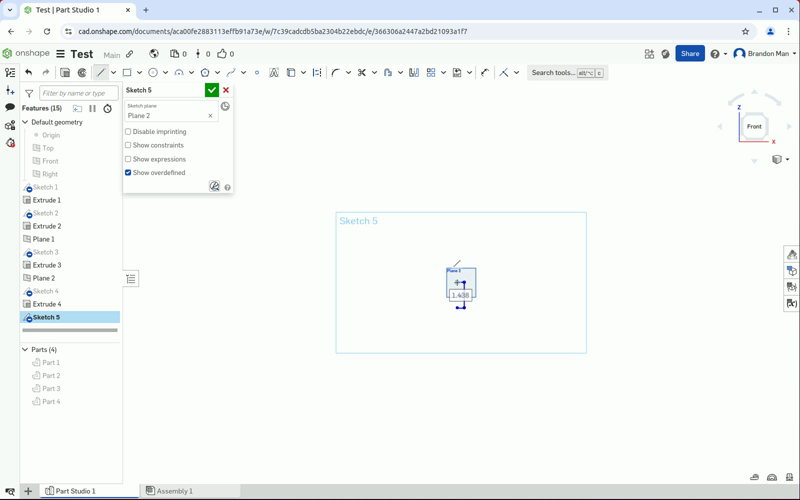
mouse_move(487, 282)
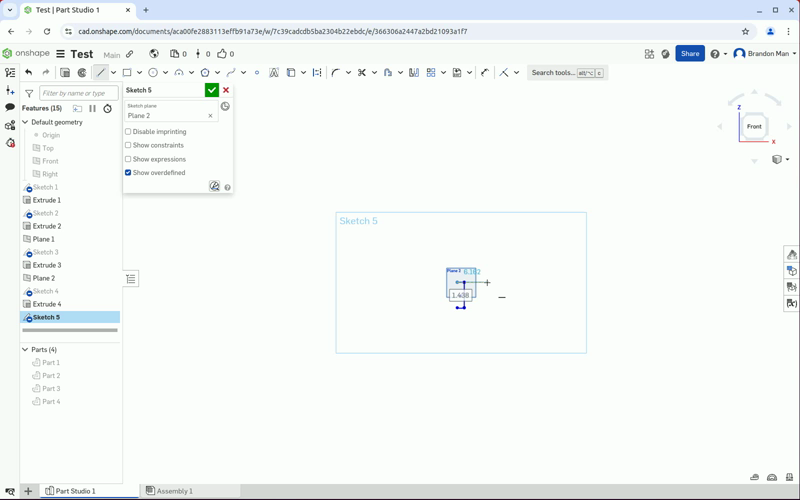
key_down(shift)
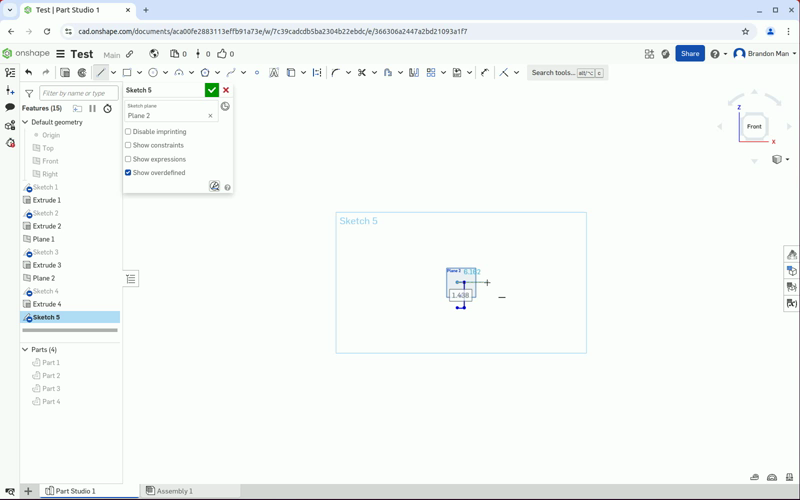
mouse_move(457, 307)
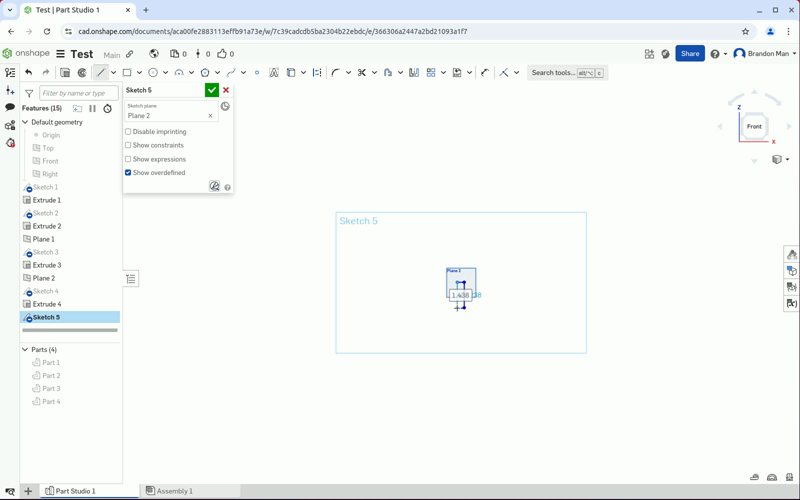
scroll(6)
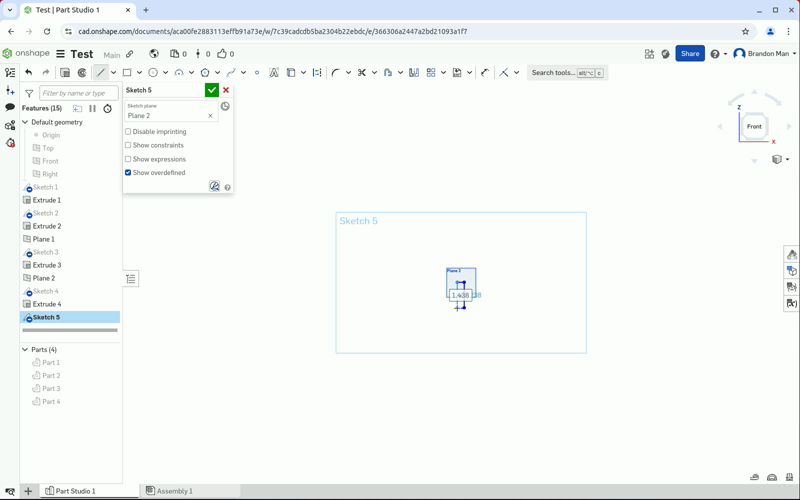
scroll(6)
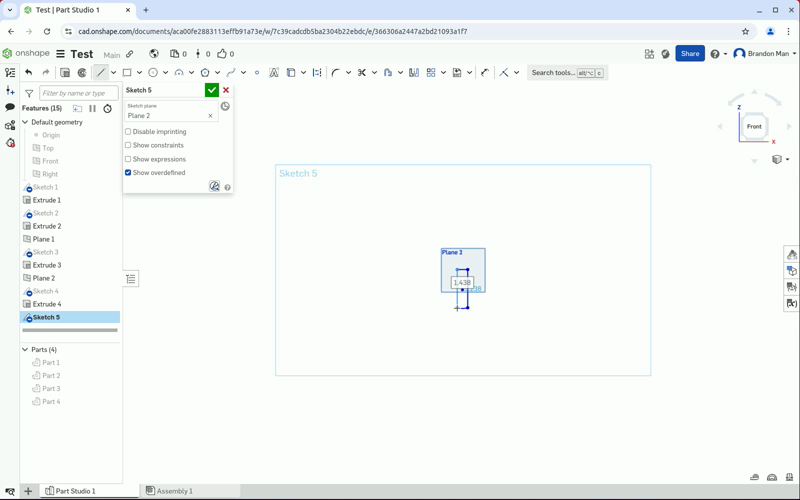
scroll(6)
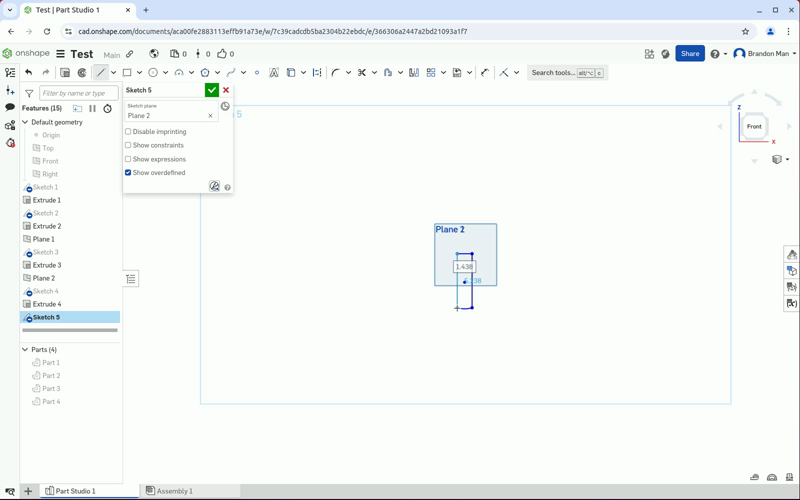
scroll(6)
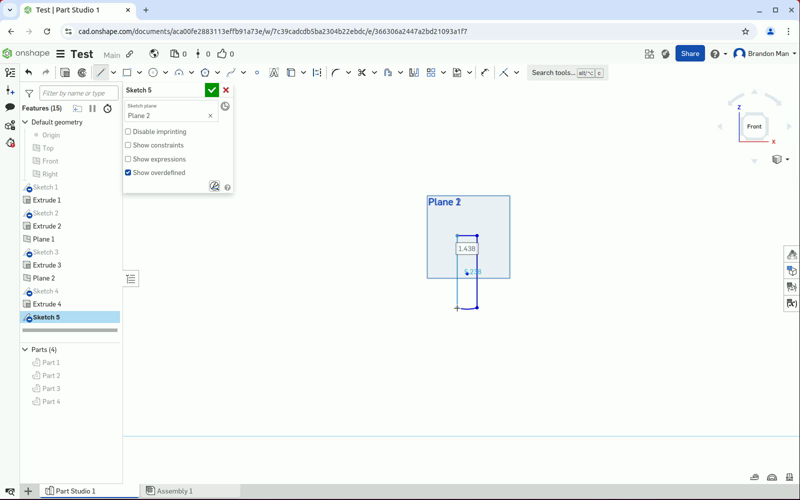
scroll(6)
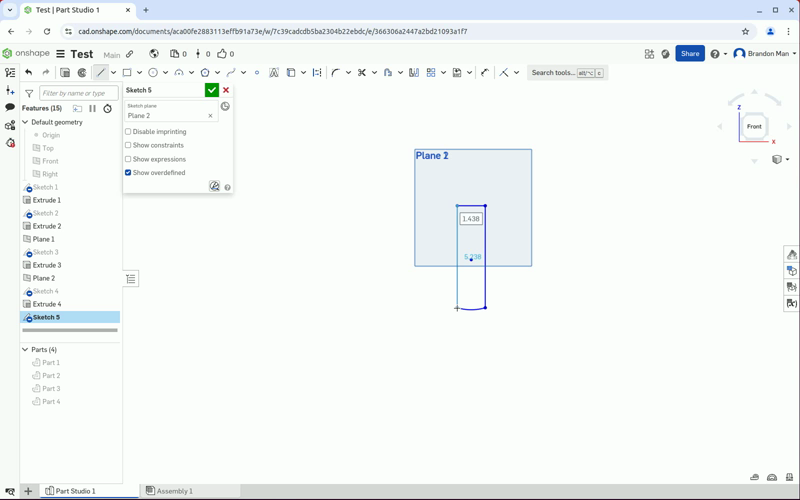
scroll(6)
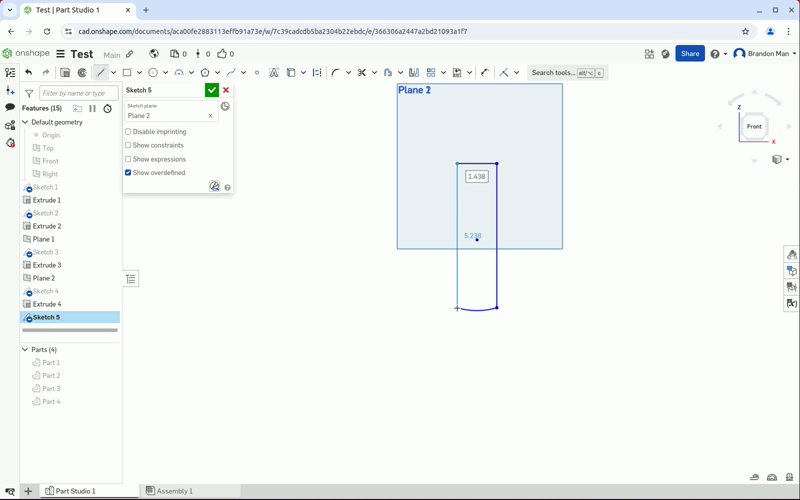
scroll(6)
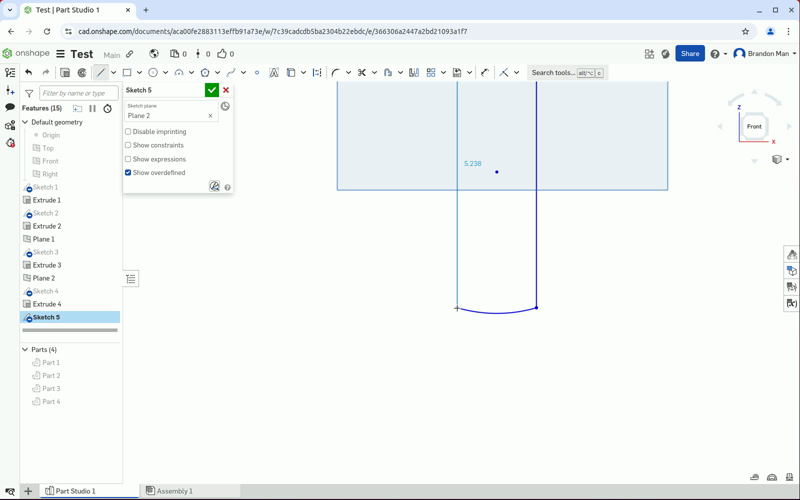
key_up(shift)
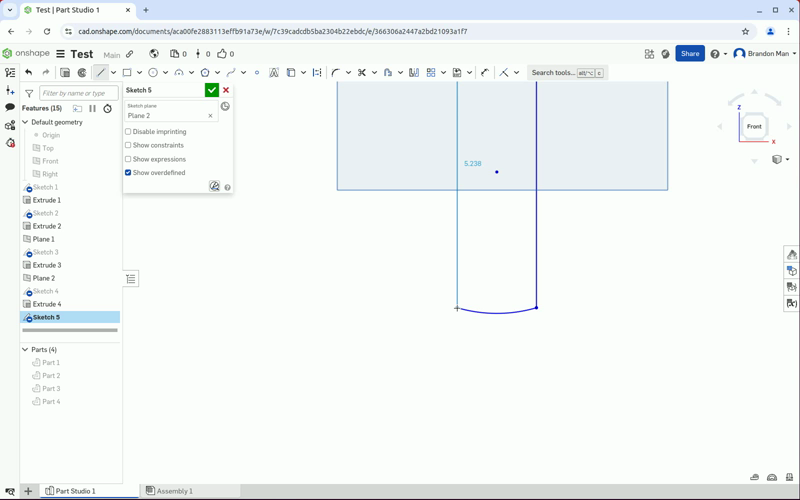
click(457, 307)
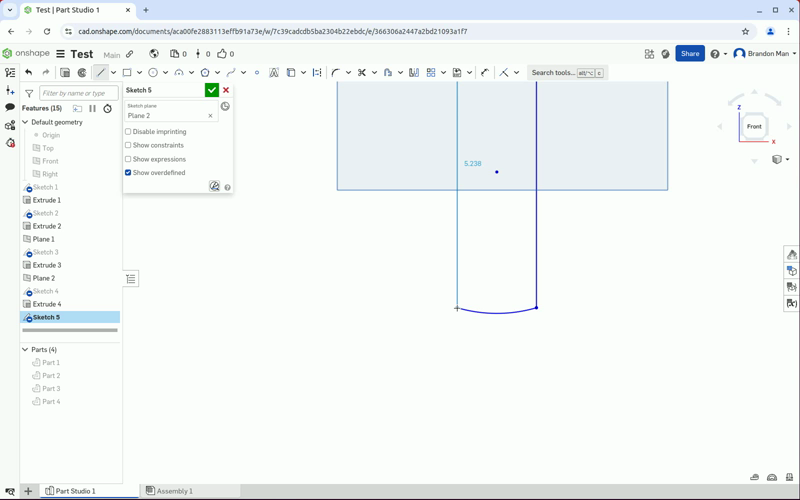
scroll(-6)
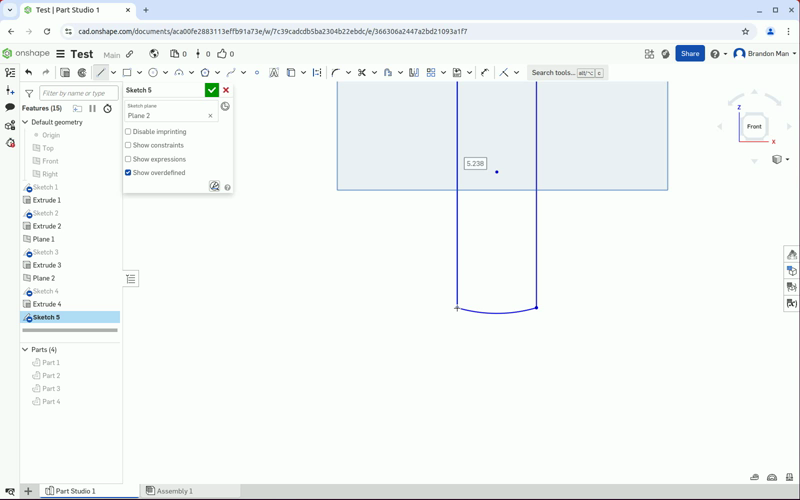
scroll(-6)
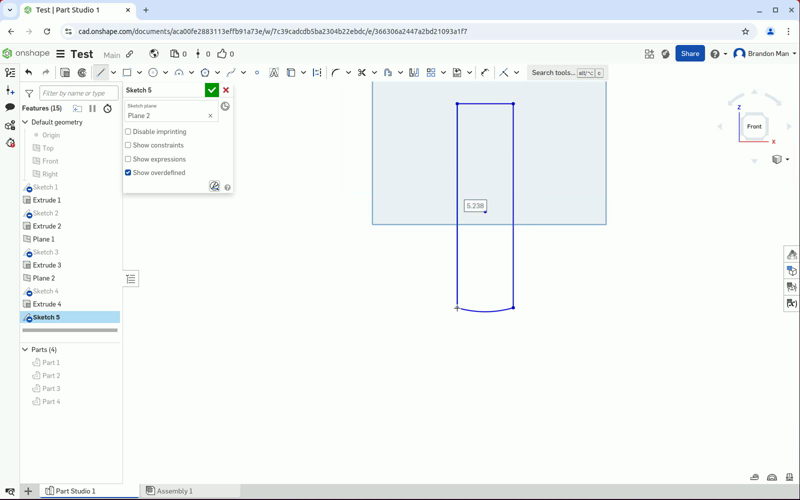
scroll(-6)
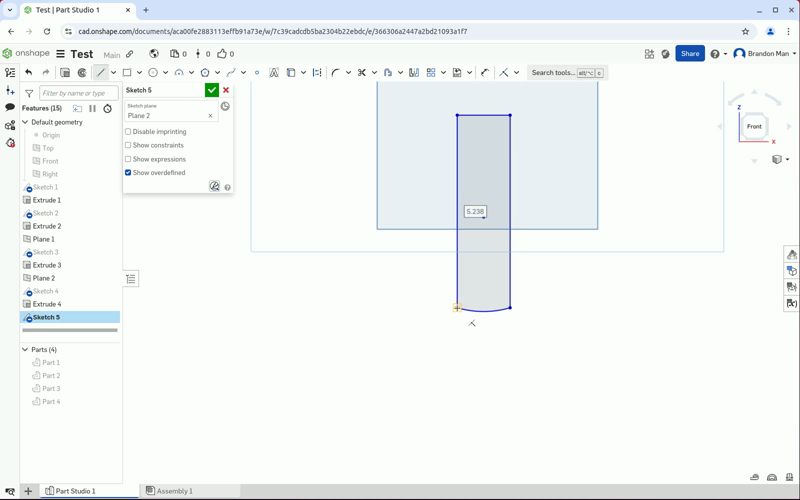
scroll(-6)
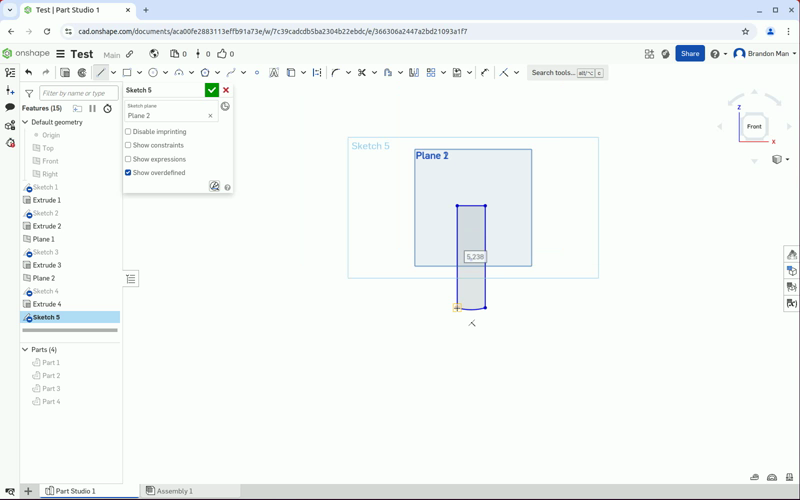
scroll(-6)
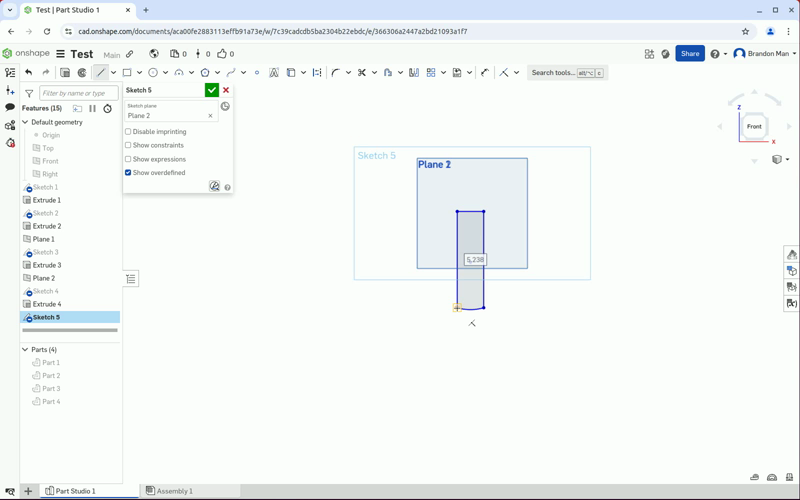
scroll(-6)
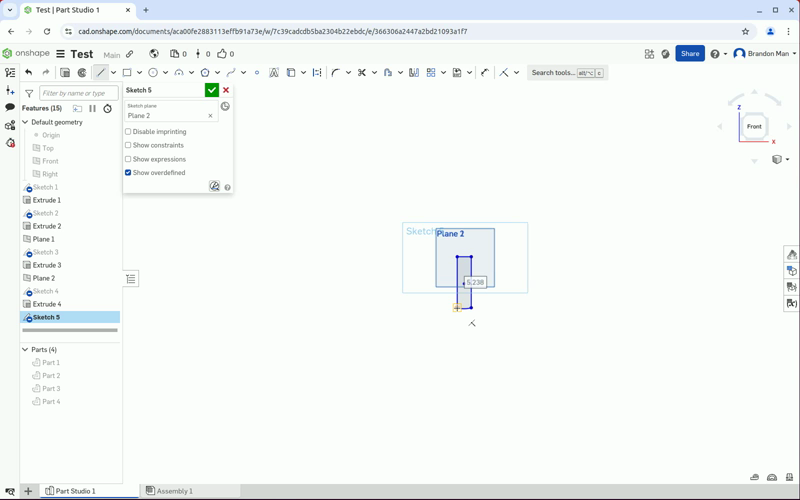
scroll(-6)
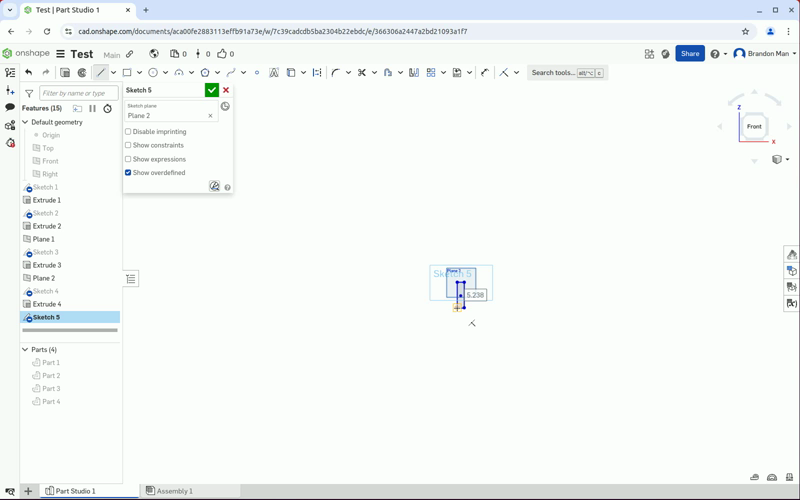
key(esc)
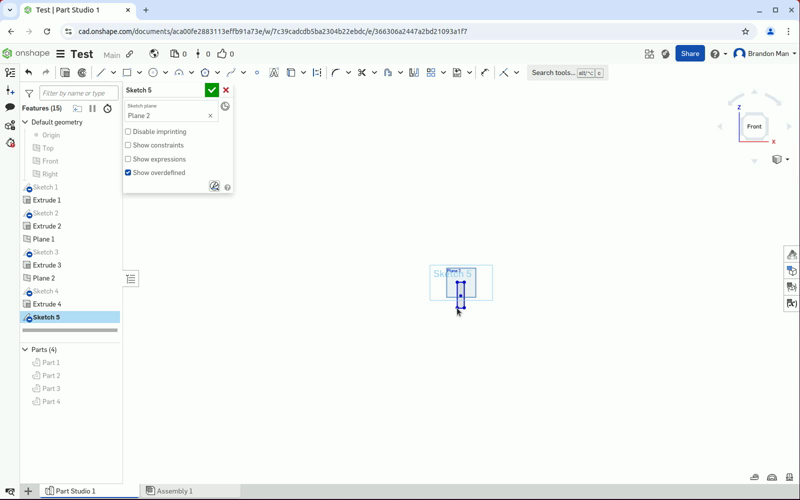
mouse_move(462, 300)
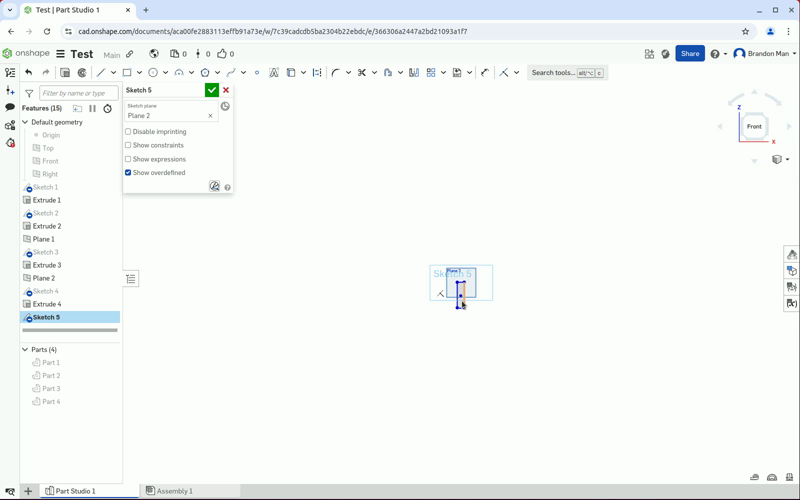
scroll(6)
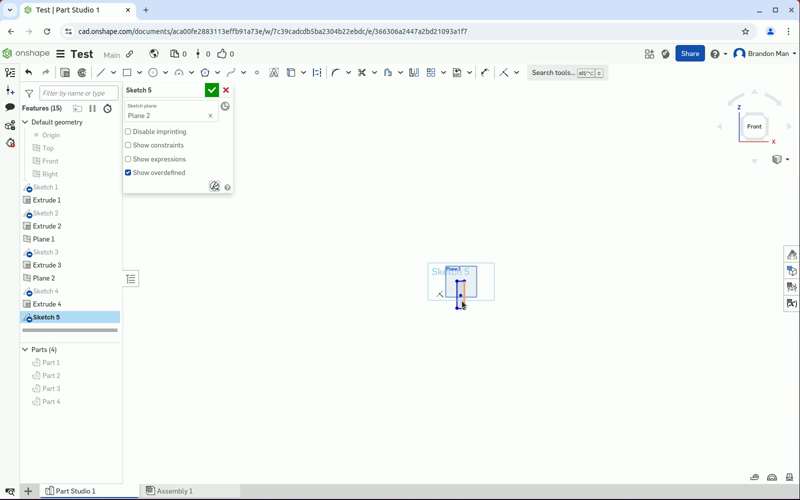
scroll(6)
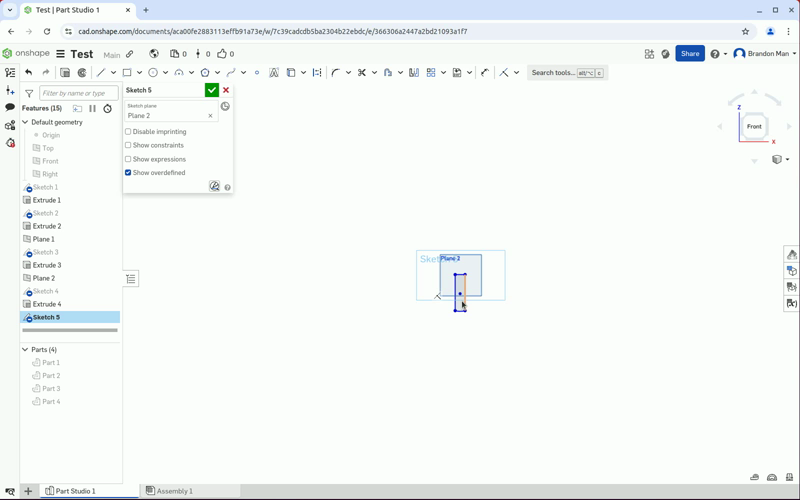
scroll(6)
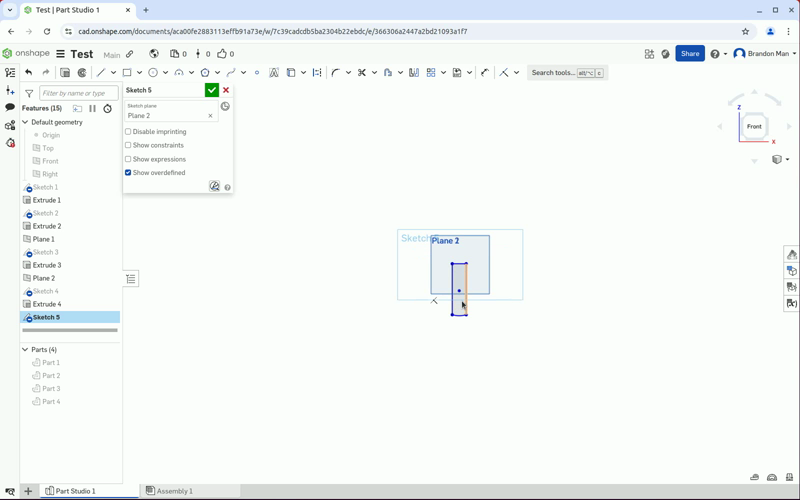
scroll(6)
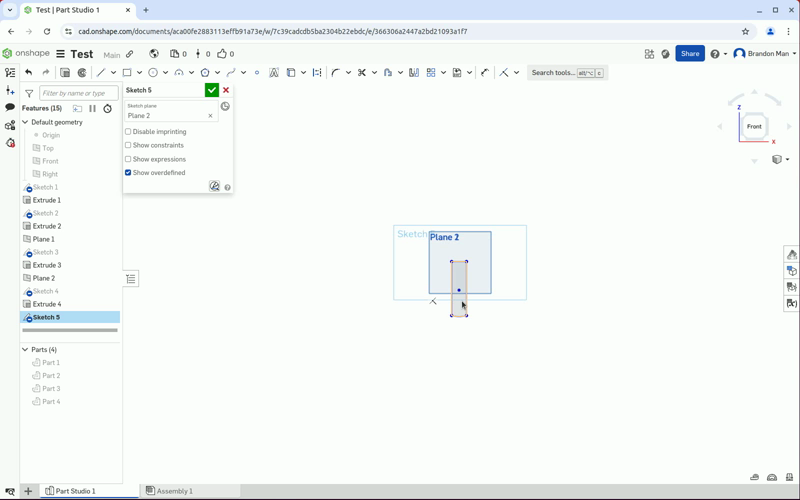
scroll(6)
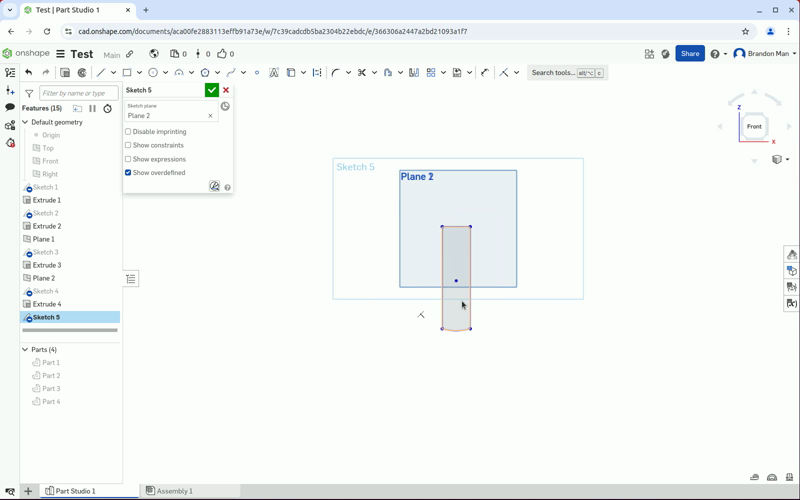
scroll(6)
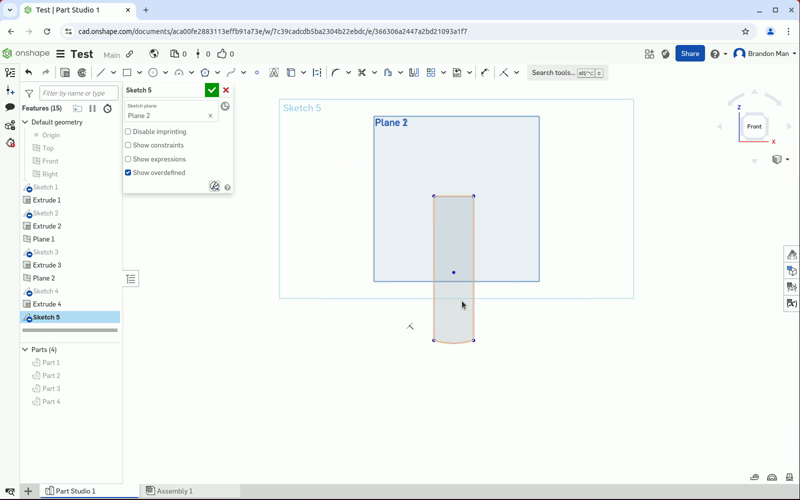
scroll(6)
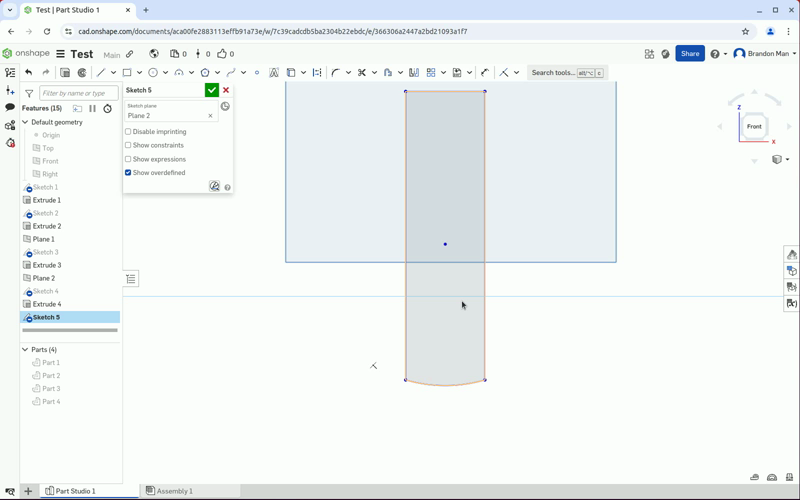
click(462, 300)
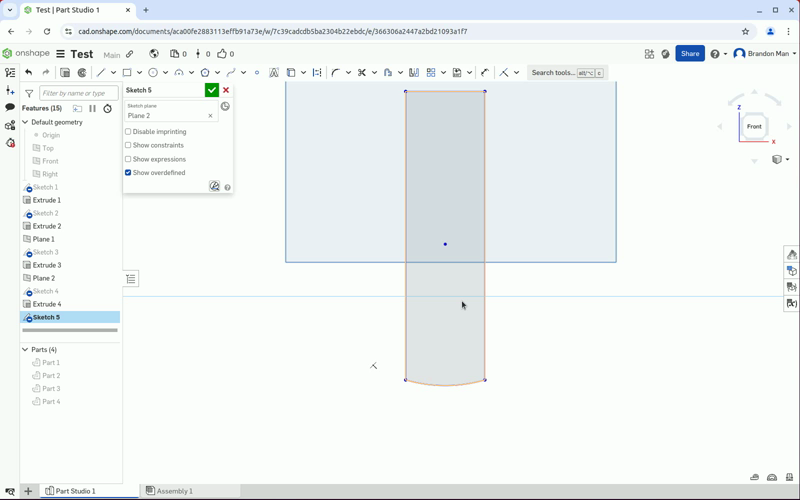
scroll(-6)
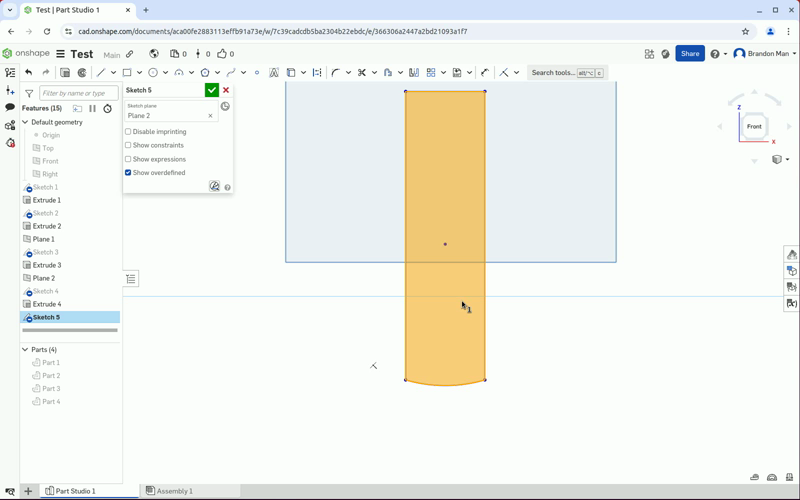
scroll(-6)
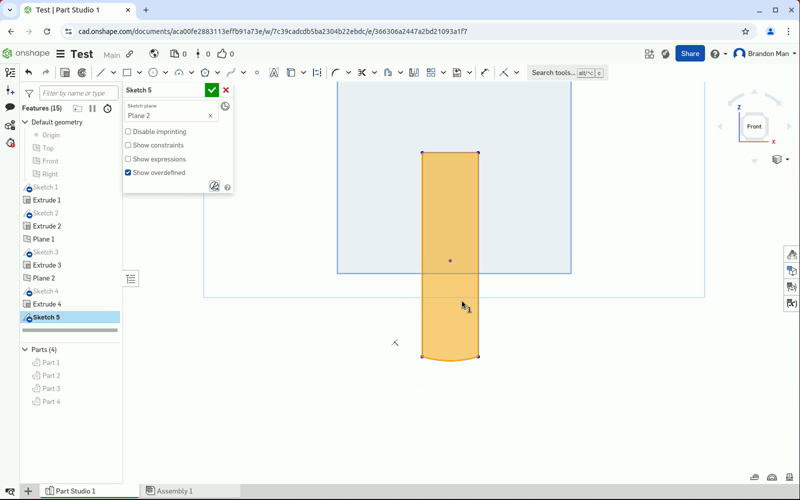
scroll(-6)
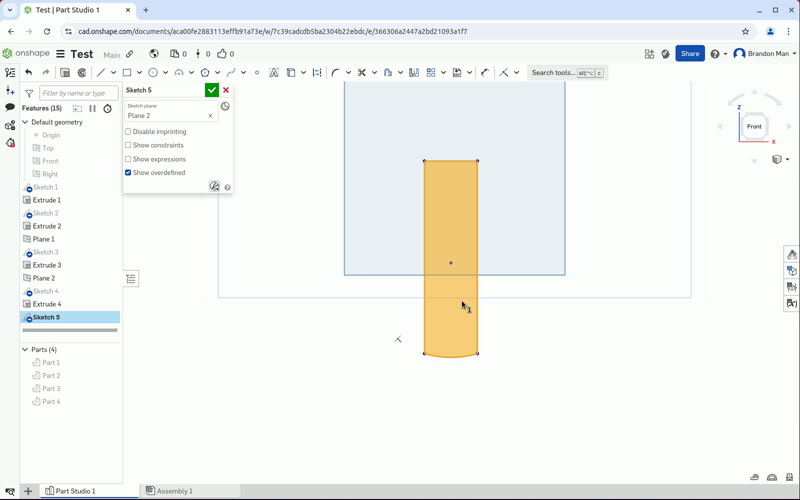
scroll(-6)
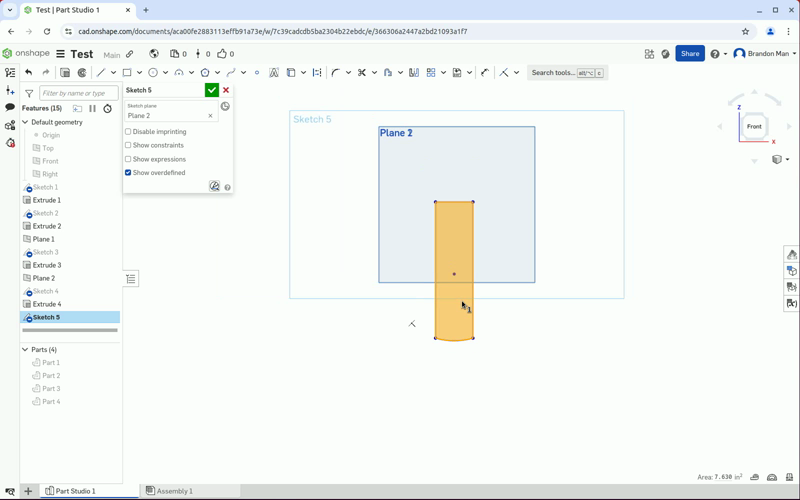
scroll(-6)
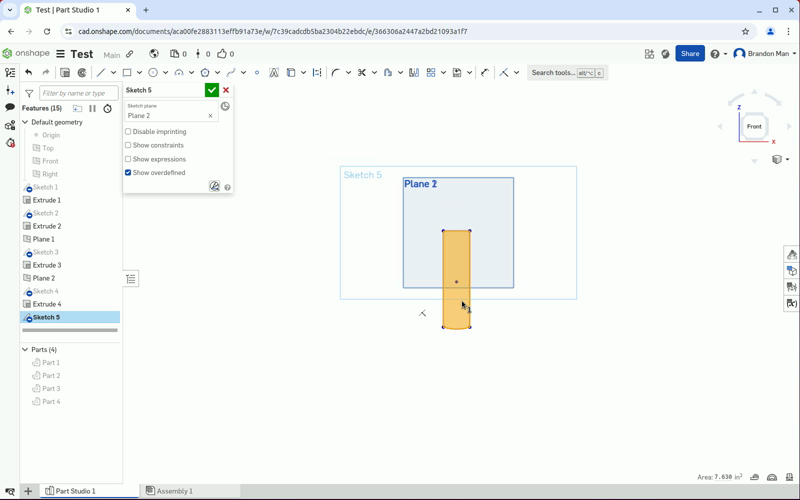
scroll(-6)
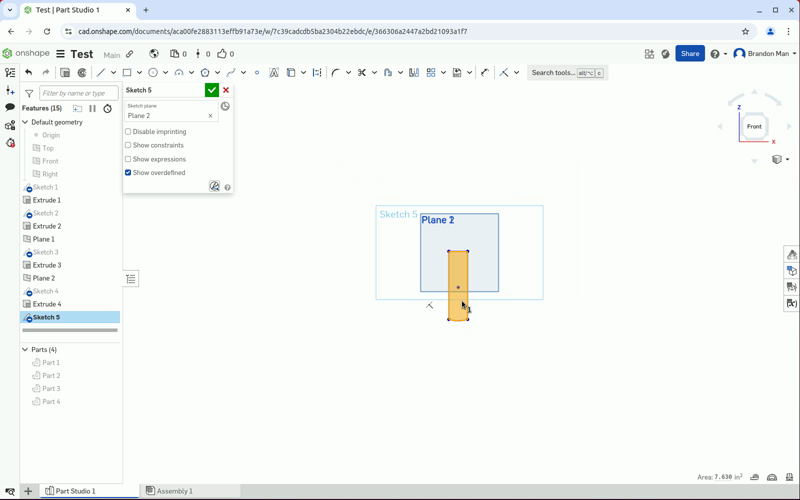
scroll(-6)
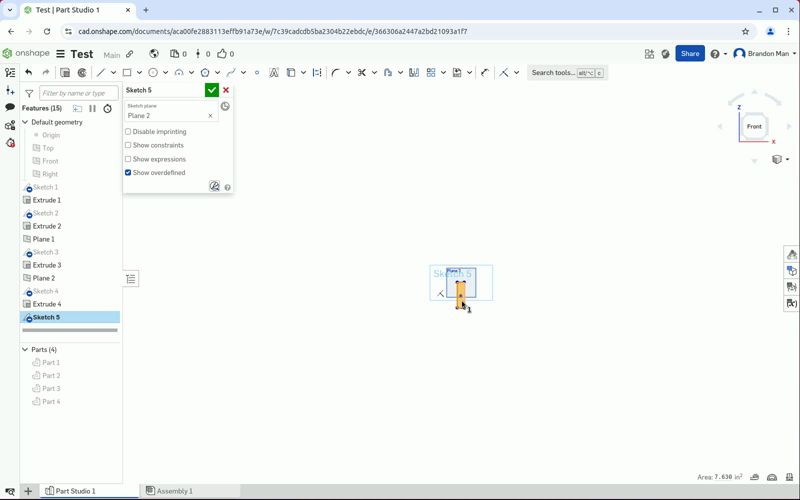
mouse_move(73, 352)
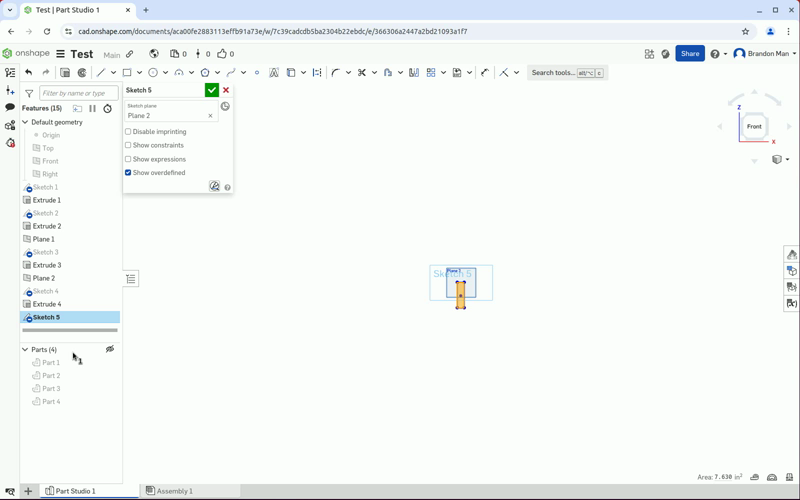
key(shift+y)
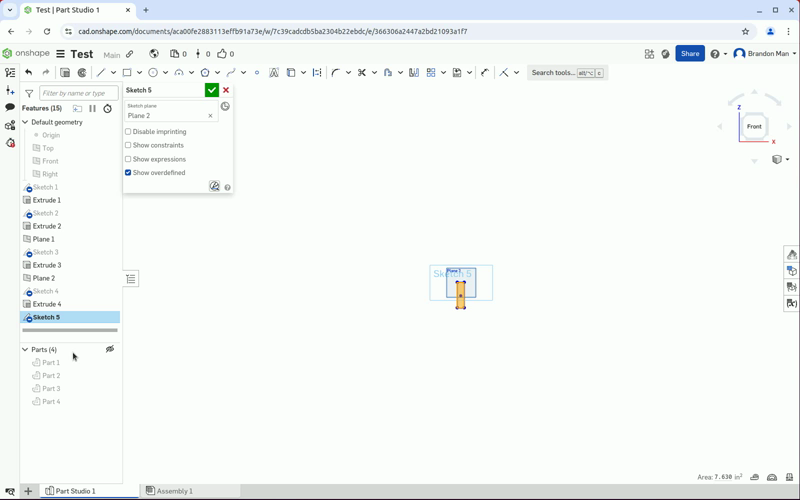
key(shift+e)
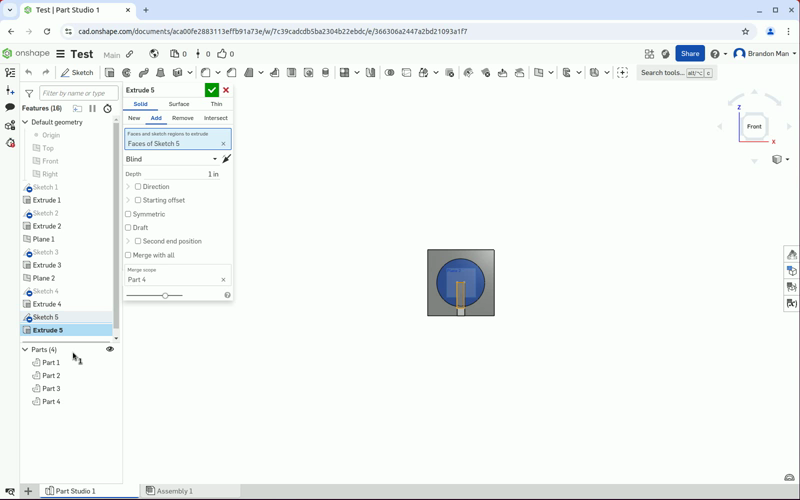
mouse_move(143, 106)
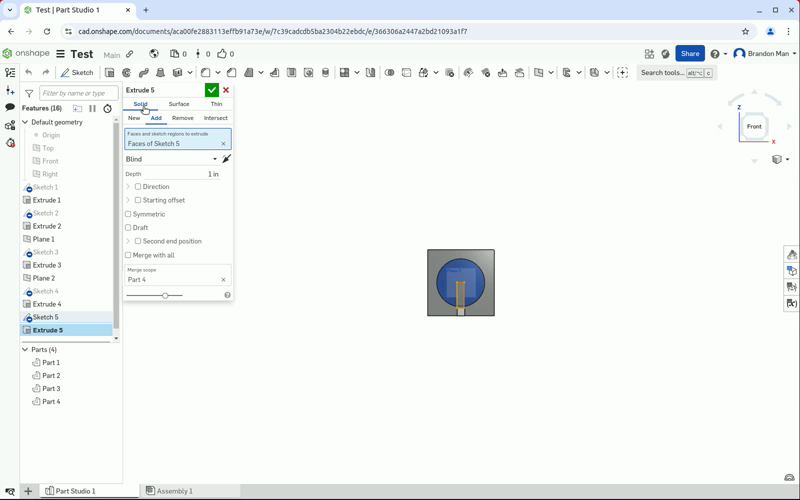
click(143, 106)
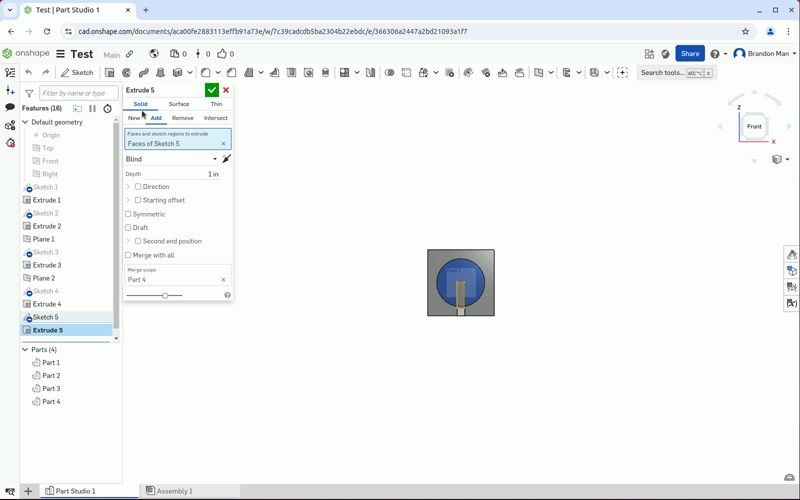
mouse_move(137, 120)
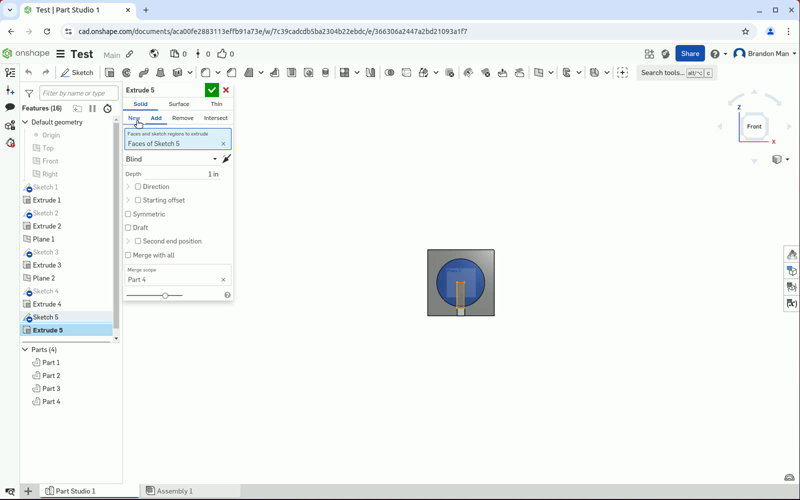
click(137, 120)
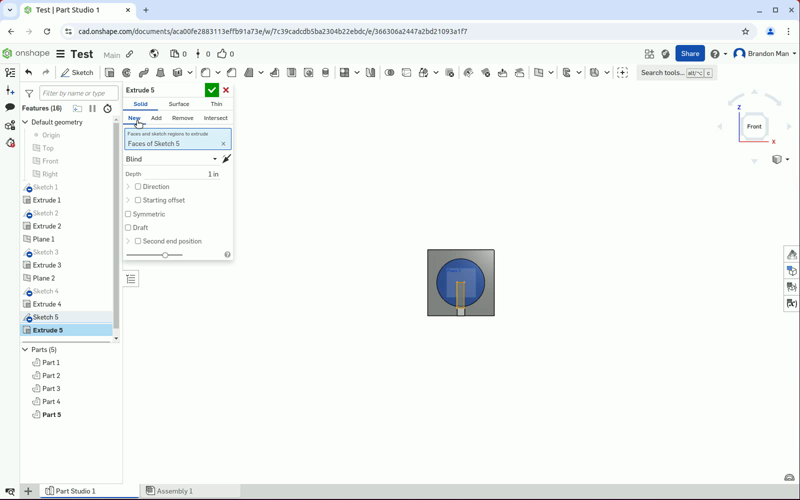
key(tab, 4)
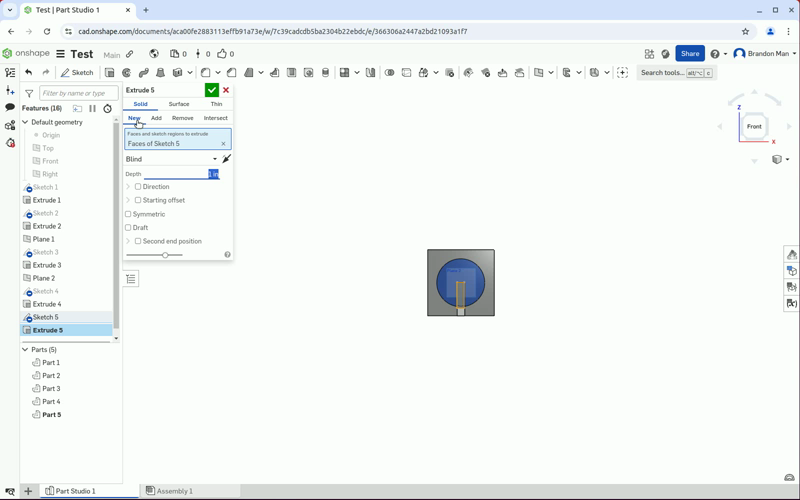
text(9.628)
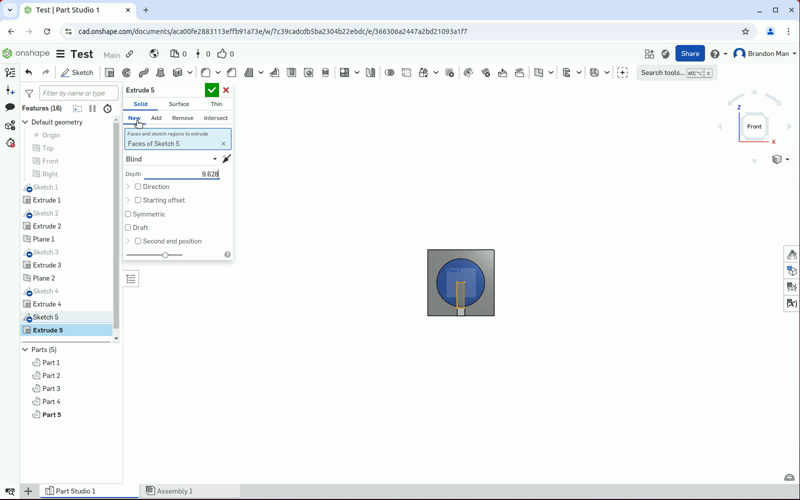
key(enter)
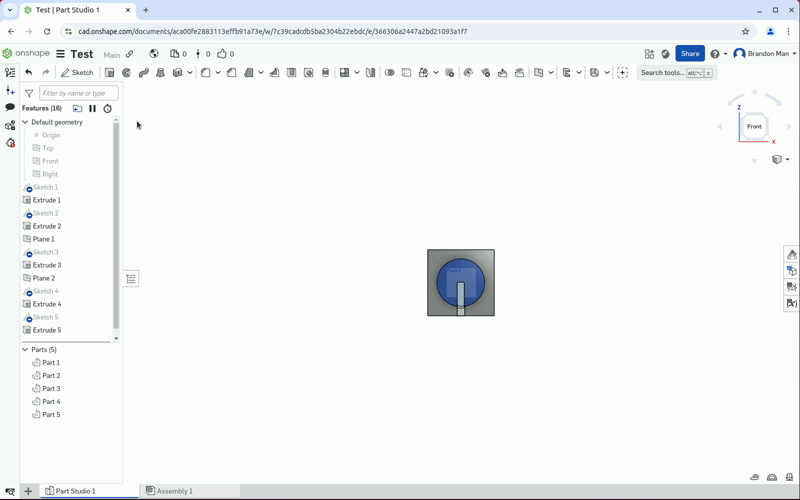
key(shift+h)
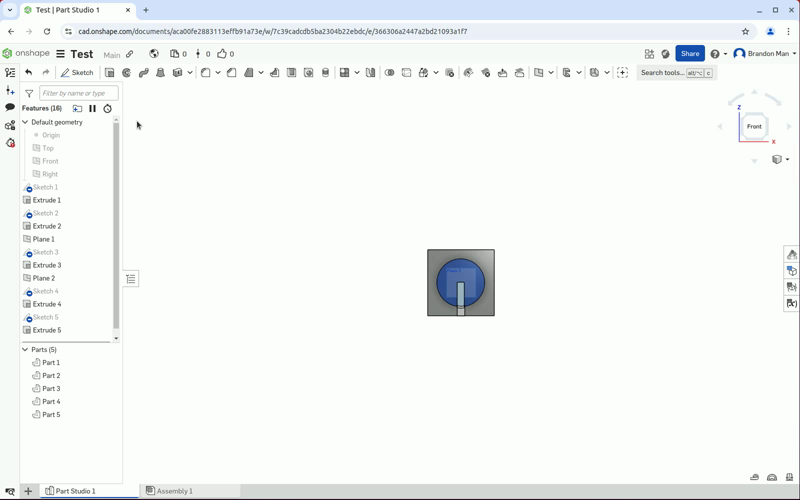
key(shift+h)
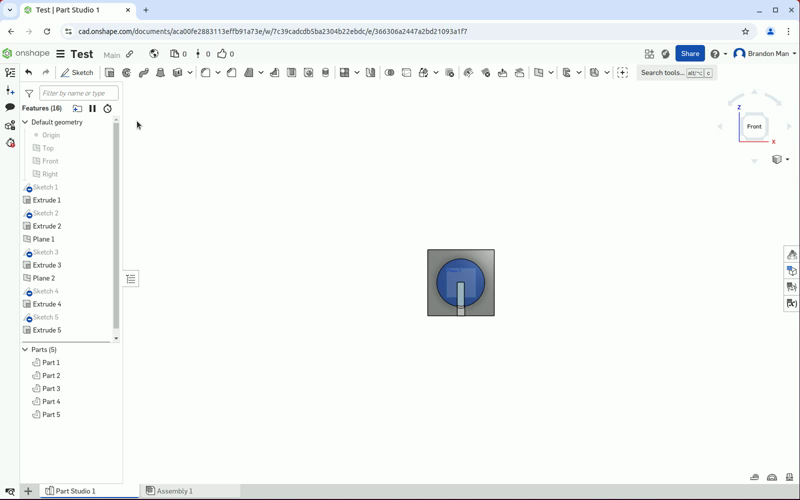
mouse_move(69, 189)
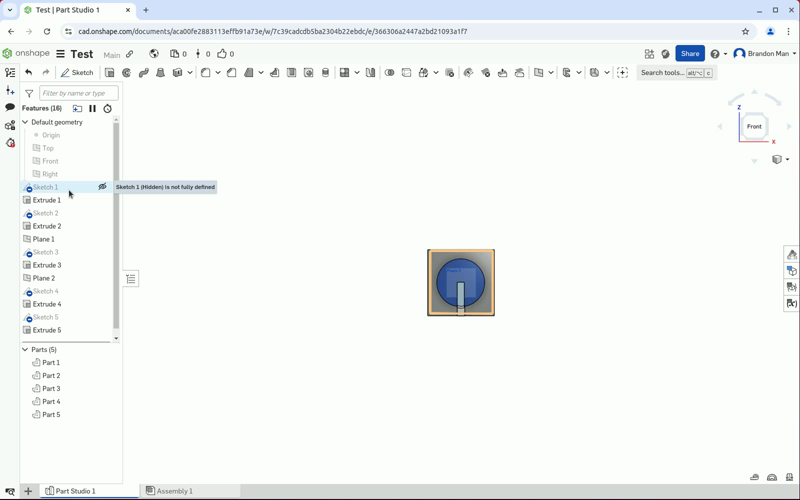
click(69, 189)
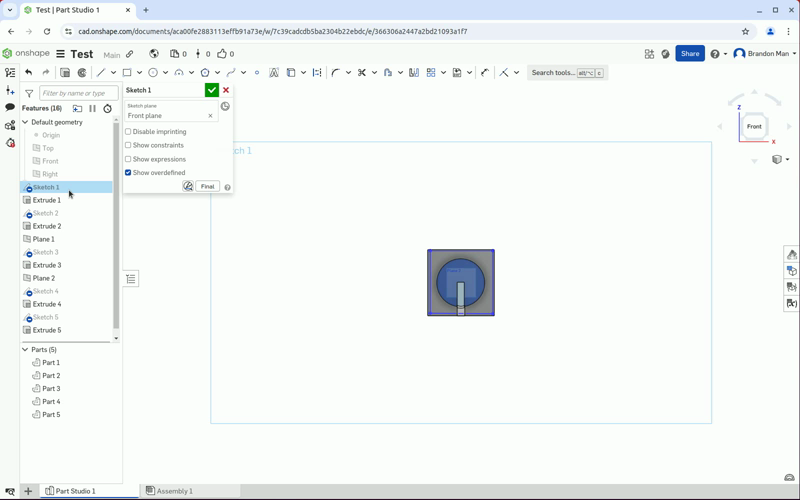
mouse_move(229, 92)
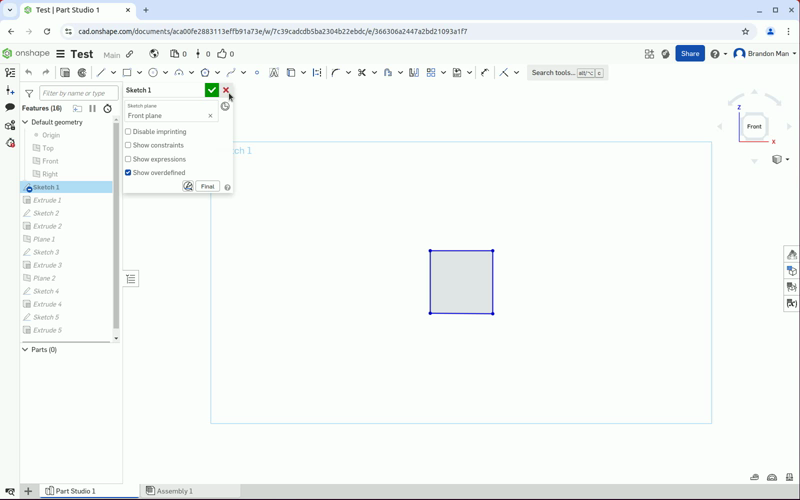
click(229, 92)
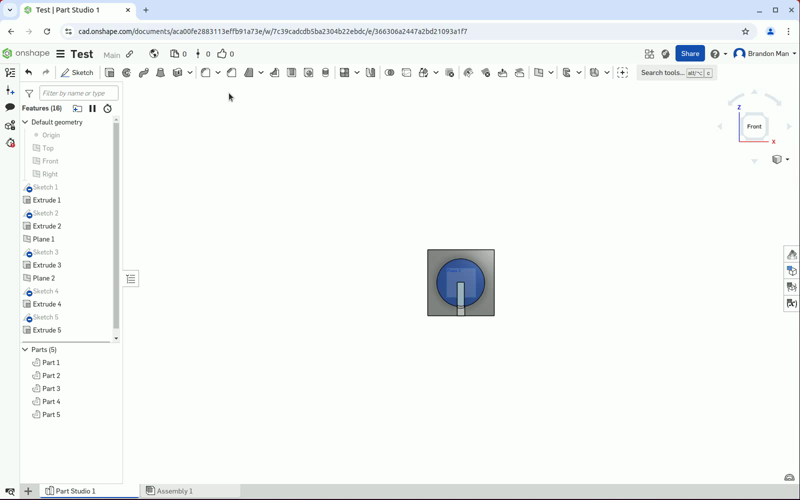
mouse_move(73, 352)
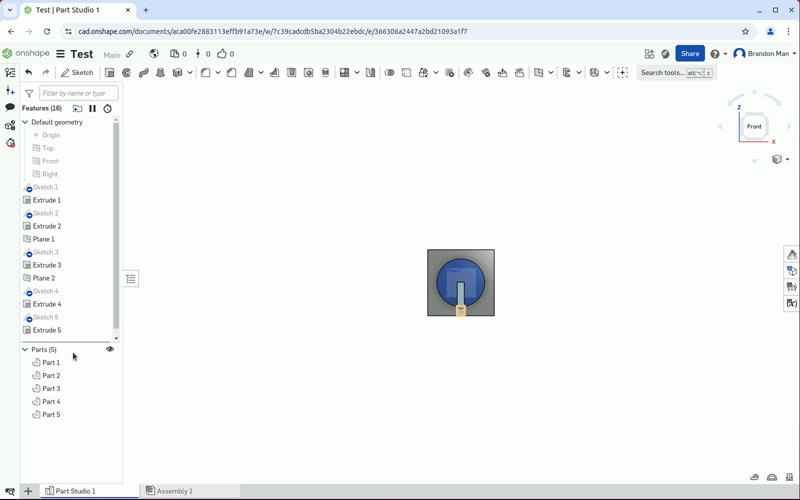
key(y)
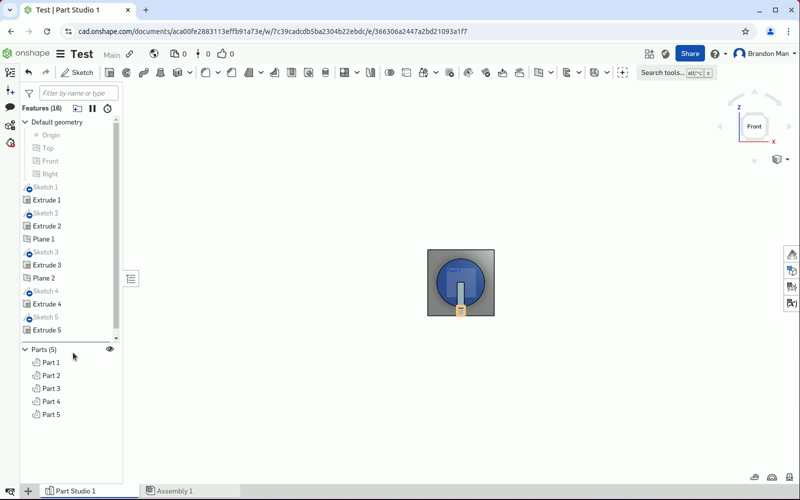
key(shift+p)
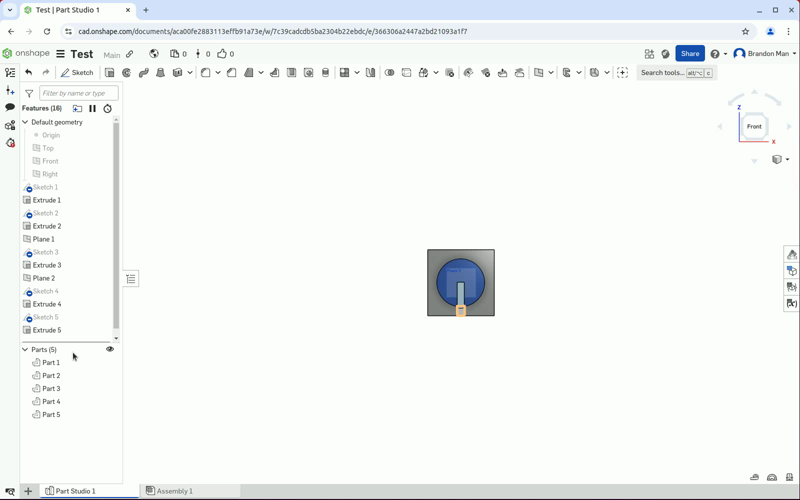
key(space)
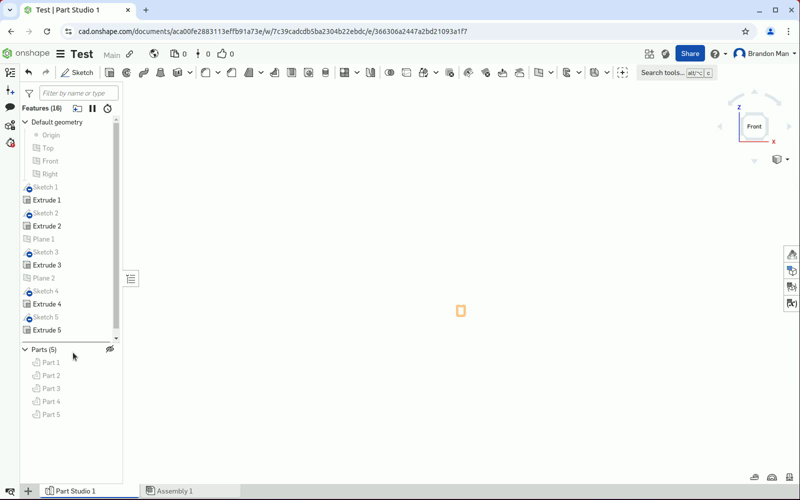
key_down(shift)
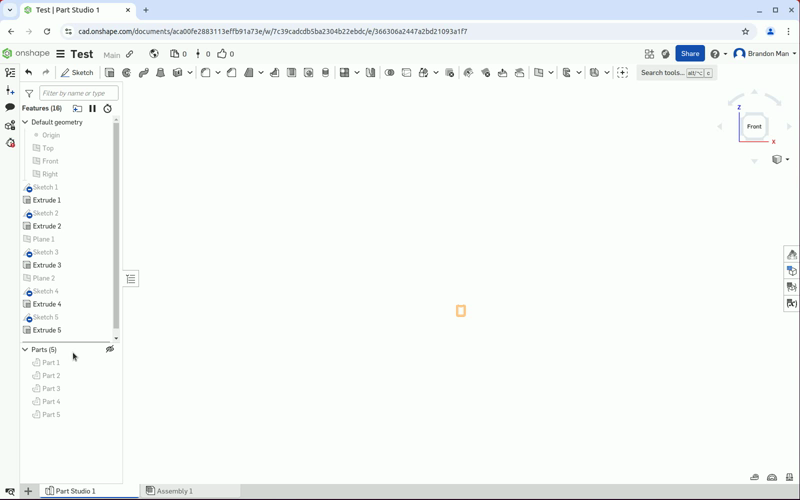
key(left)
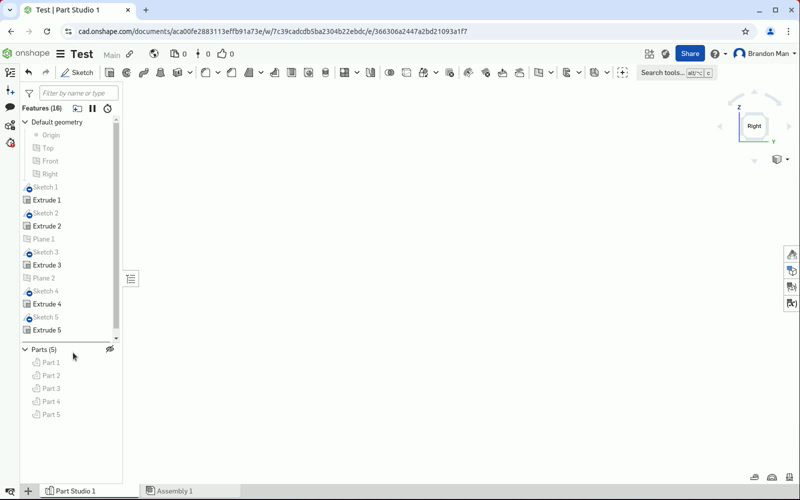
key_up(shift)
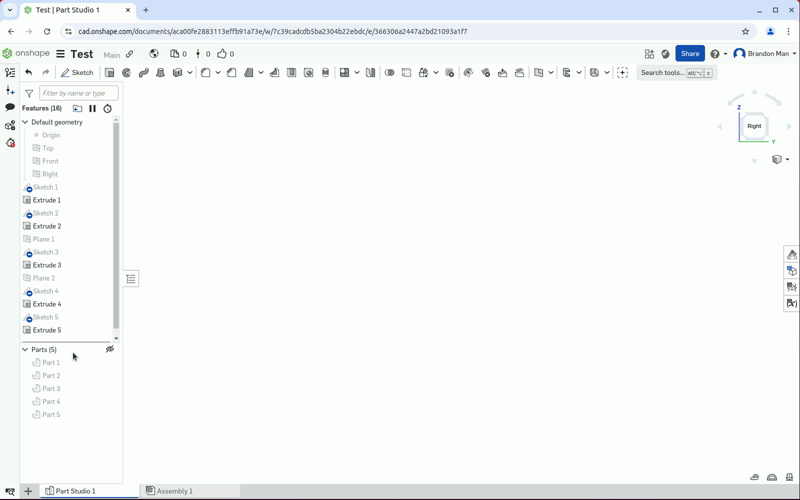
mouse_move(73, 352)
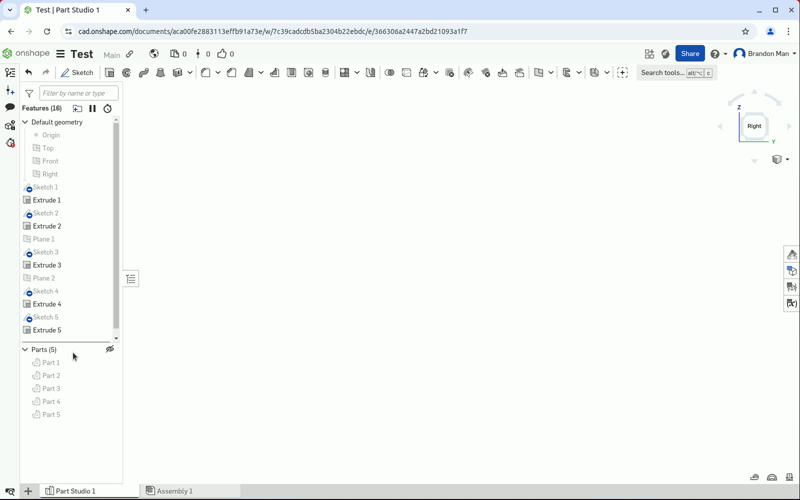
key(shift+y)
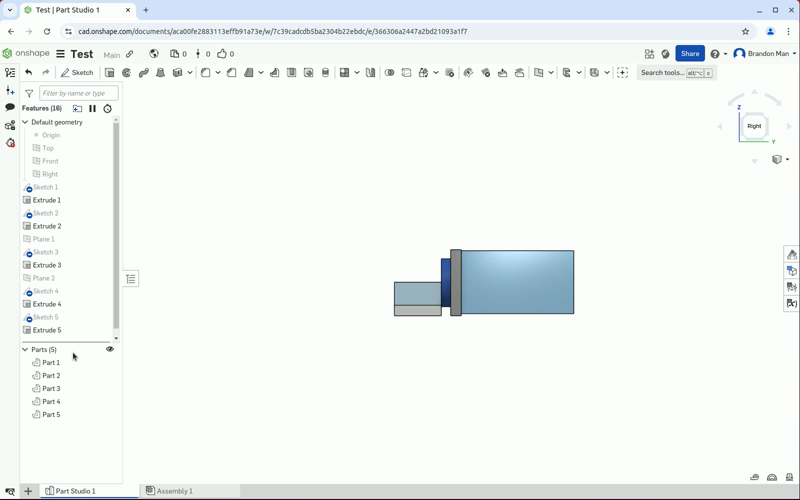
mouse_move(541, 75)
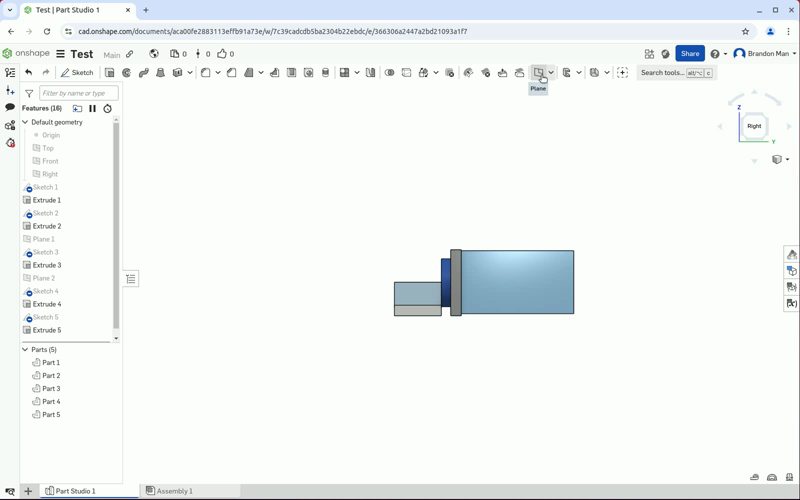
click(541, 75)
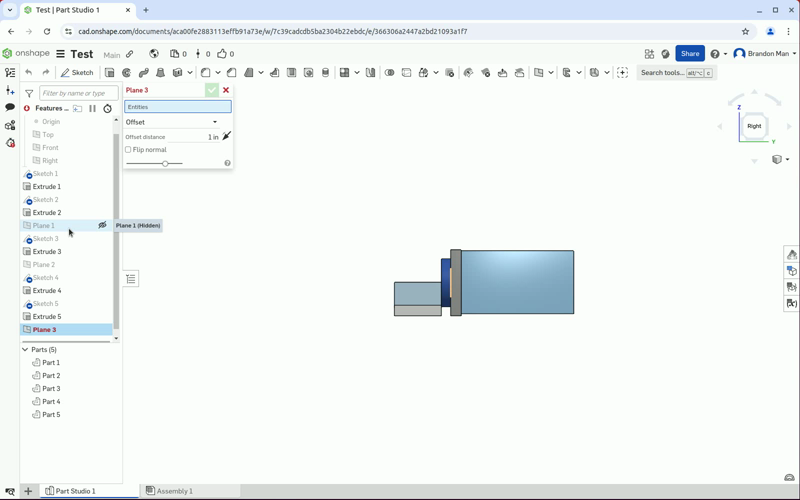
scroll(3)
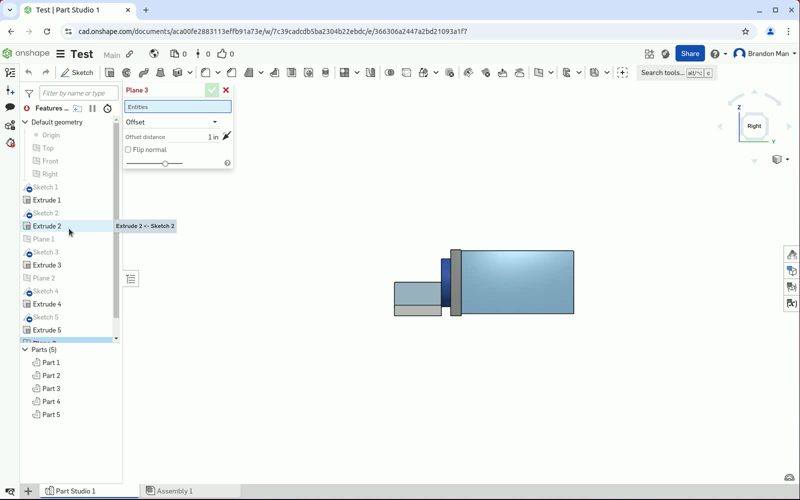
mouse_move(69, 176)
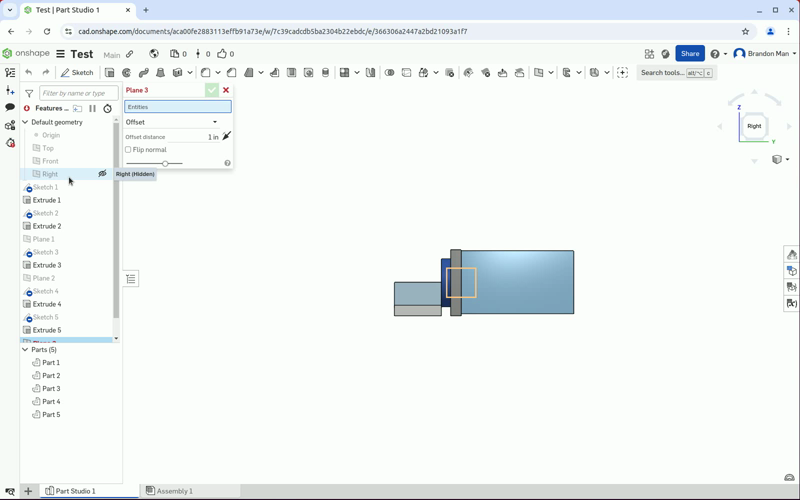
click(69, 176)
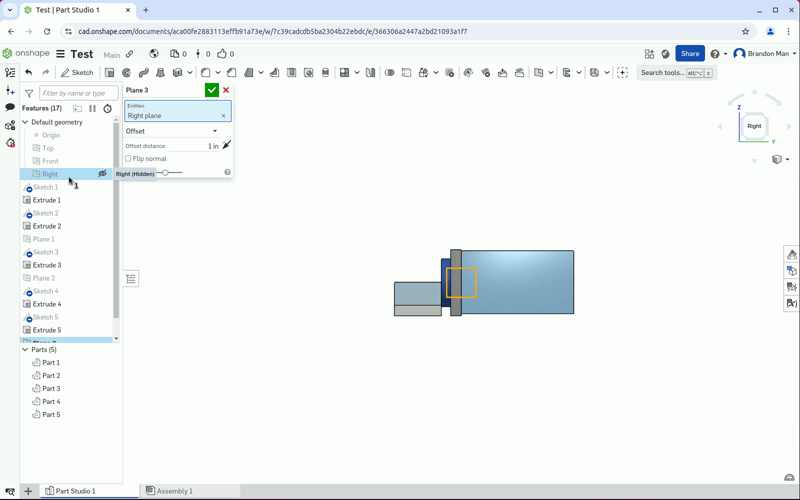
key(tab, 2)
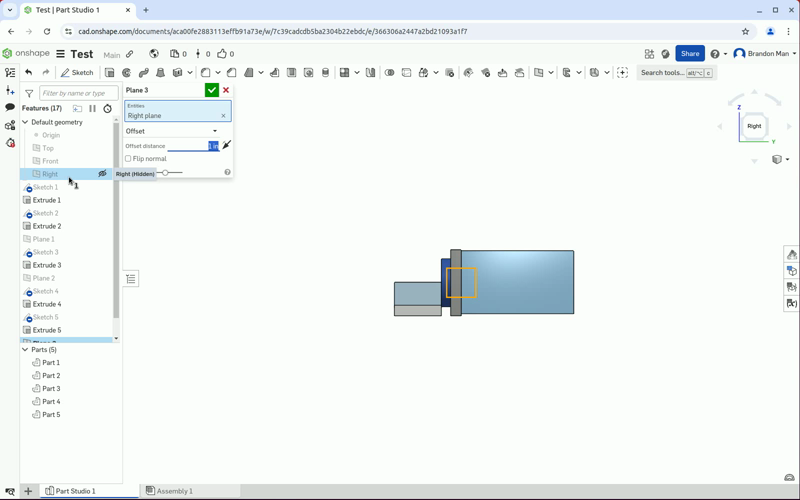
text(0.709)
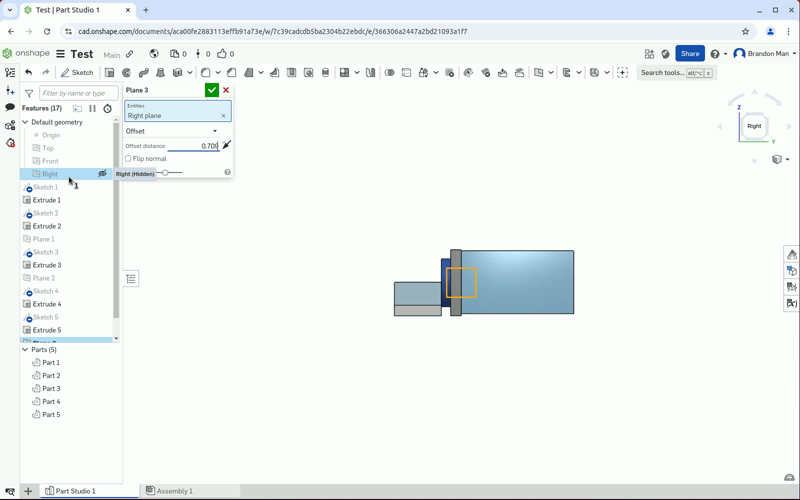
key(enter, 2)
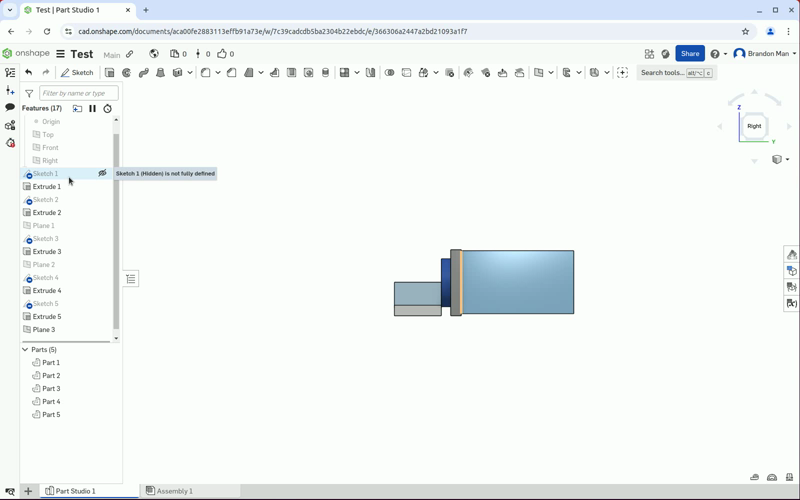
key(shift+s)
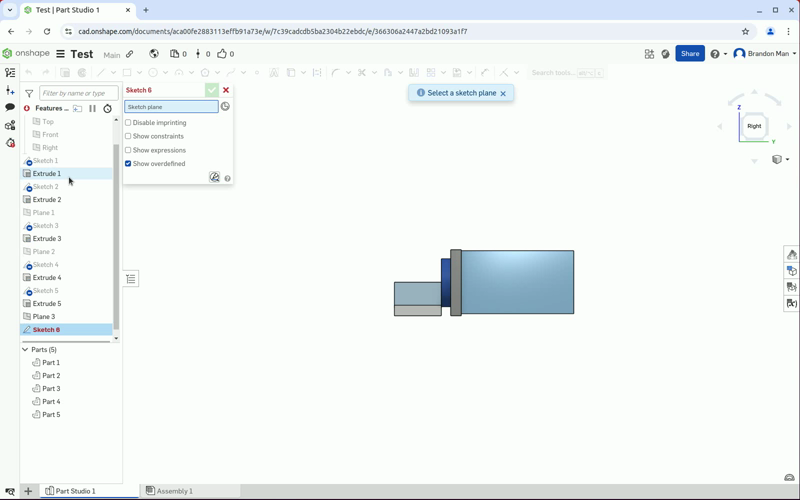
mouse_move(69, 319)
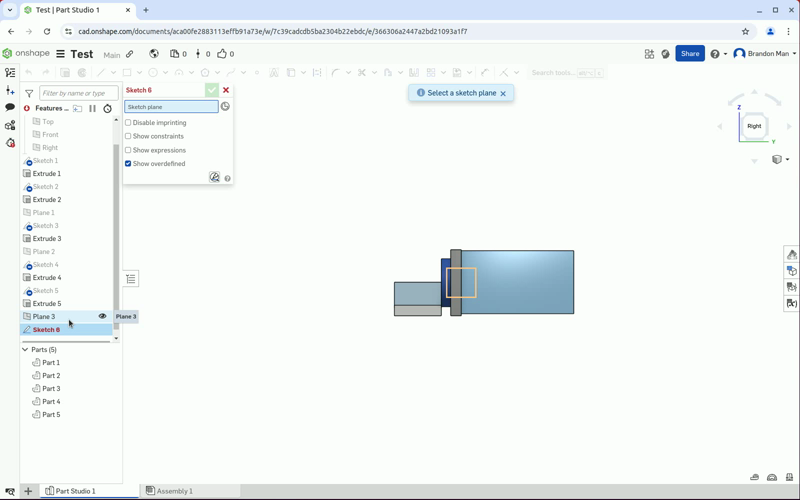
click(69, 319)
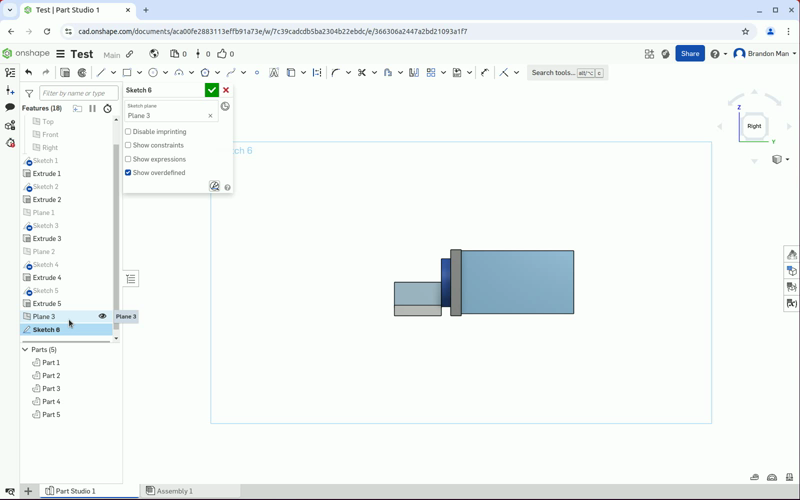
mouse_move(73, 352)
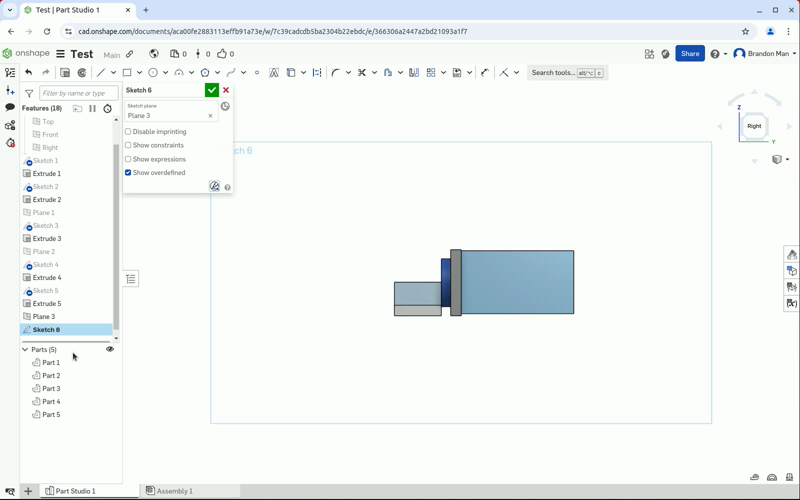
key(y)
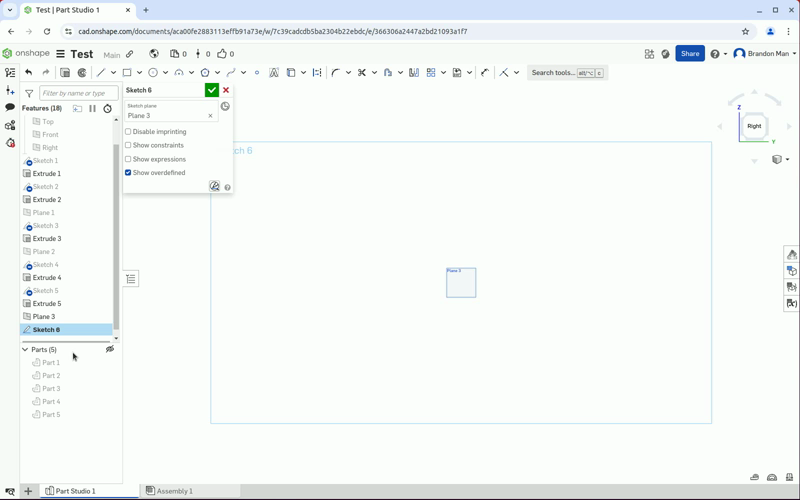
key(l)
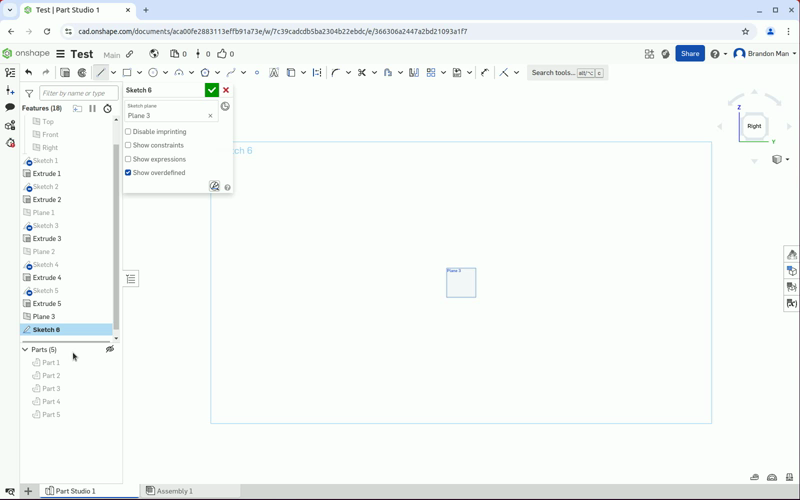
key_down(shift)
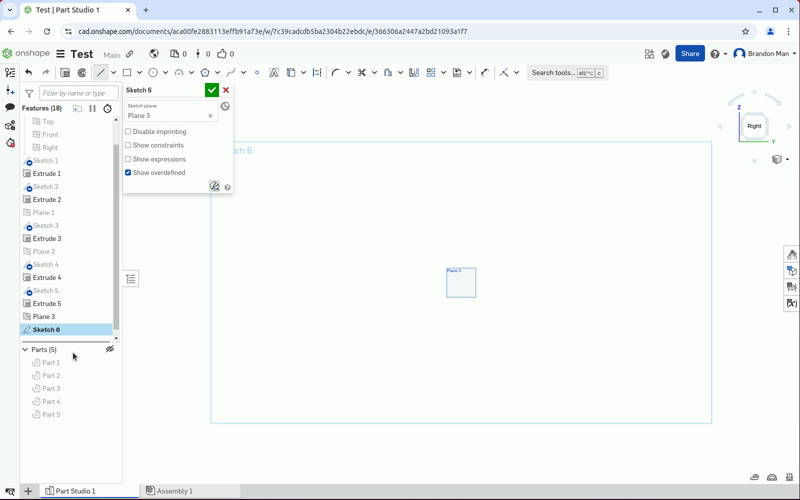
mouse_move(395, 282)
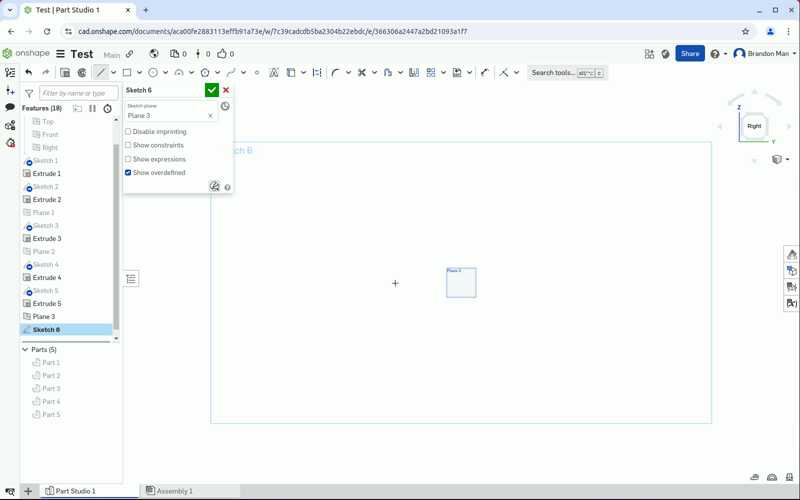
click(395, 282)
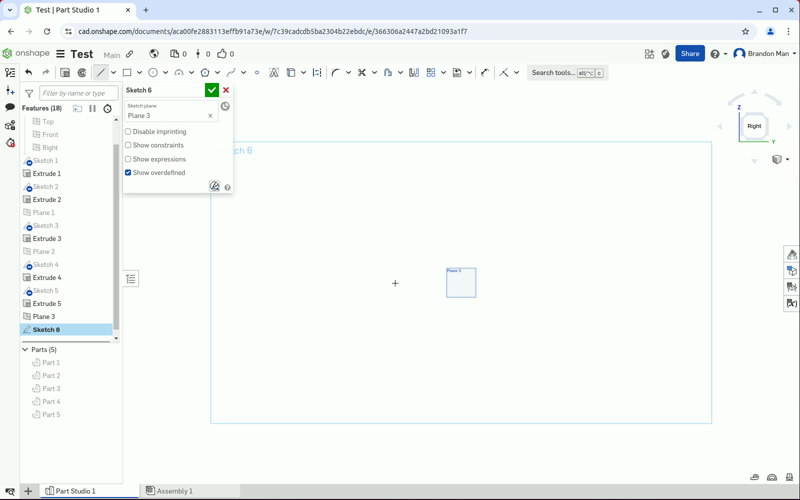
key_up(shift)
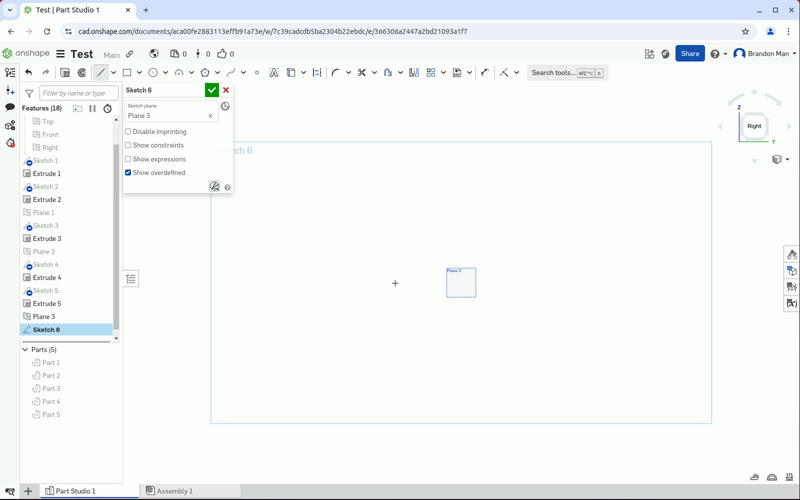
key_down(shift)
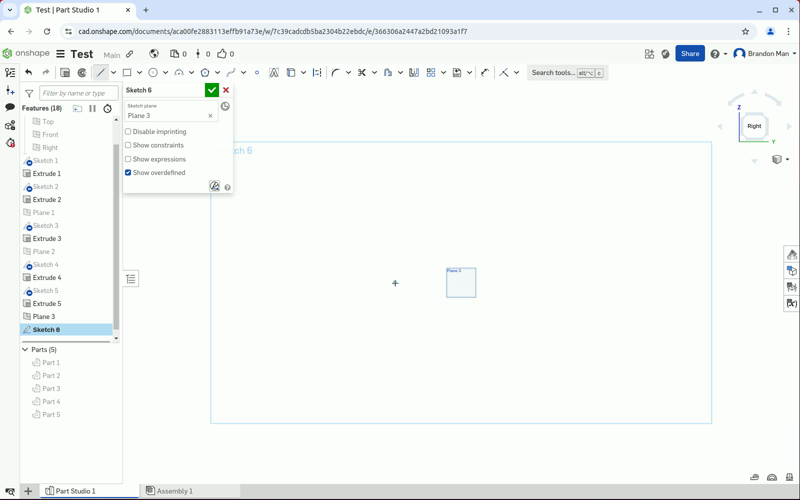
mouse_move(425, 282)
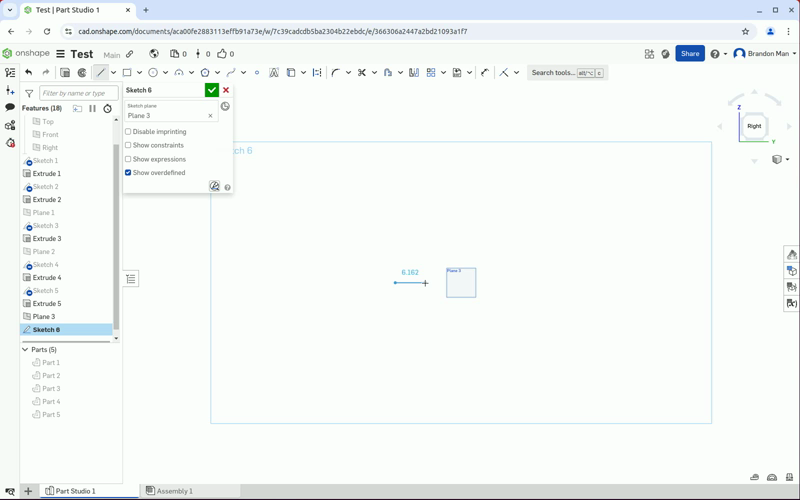
mouse_move(442, 282)
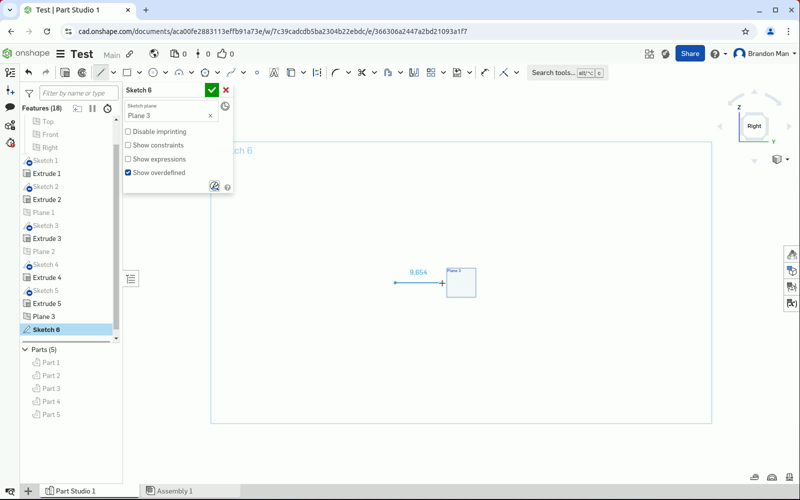
click(442, 282)
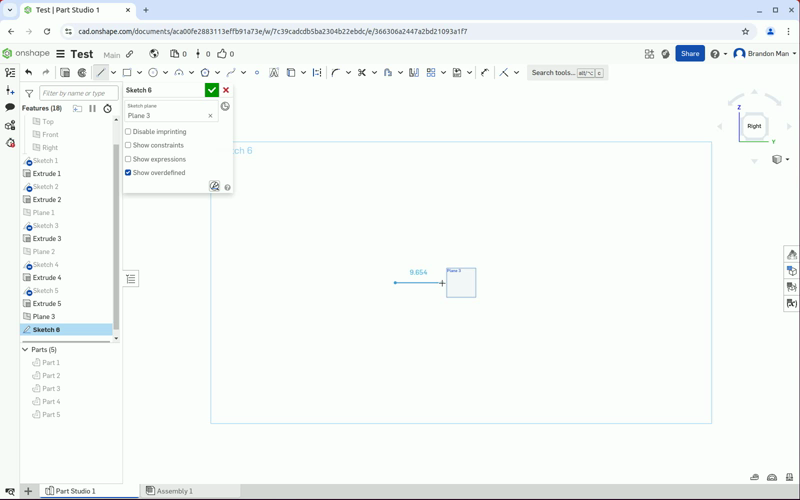
key_up(shift)
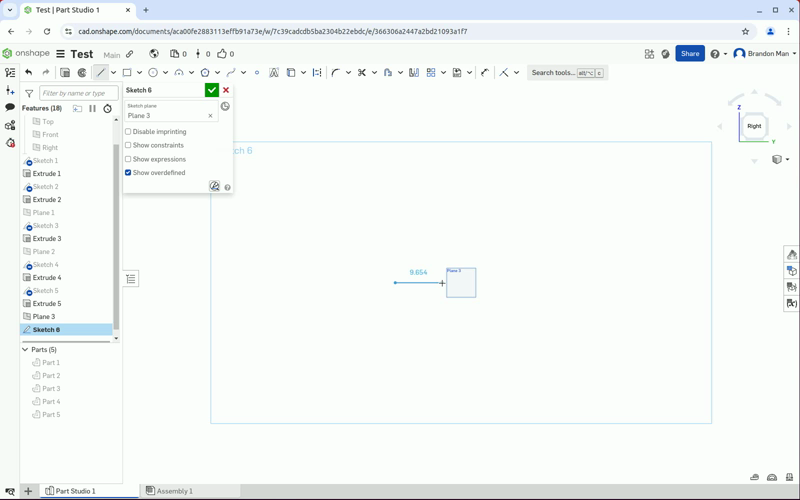
key_down(shift)
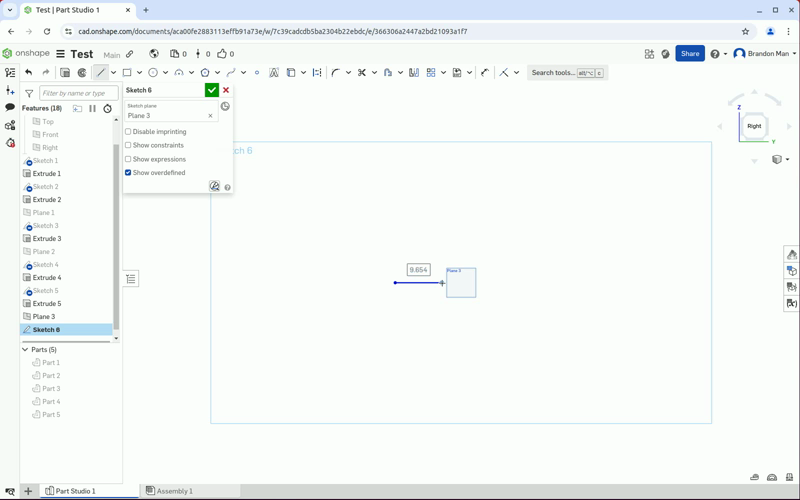
mouse_move(472, 282)
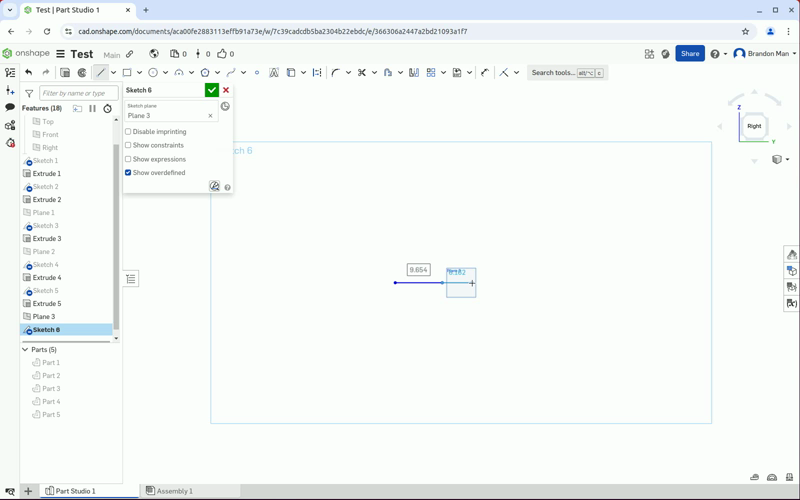
mouse_move(442, 258)
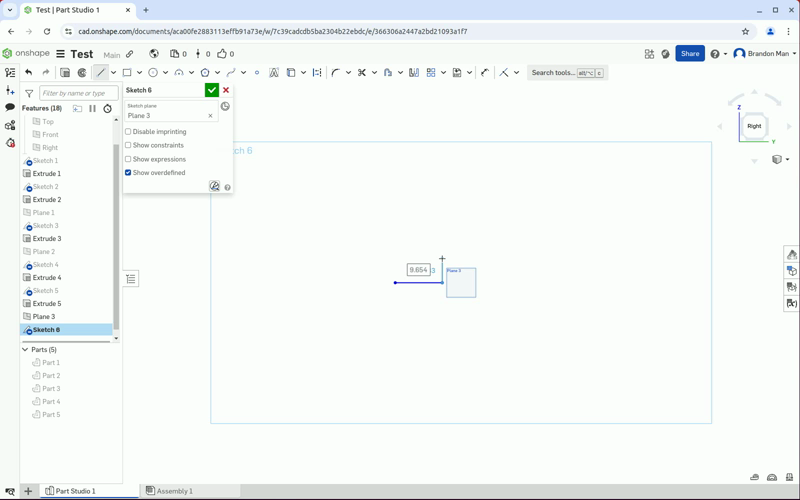
click(442, 258)
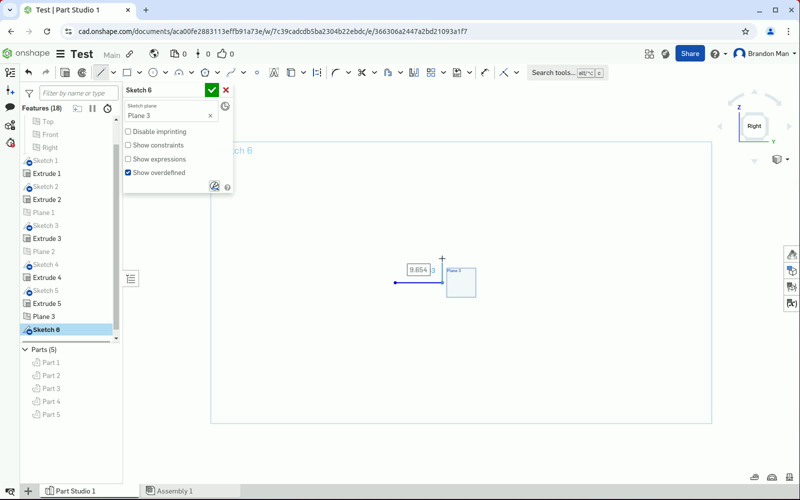
key_up(shift)
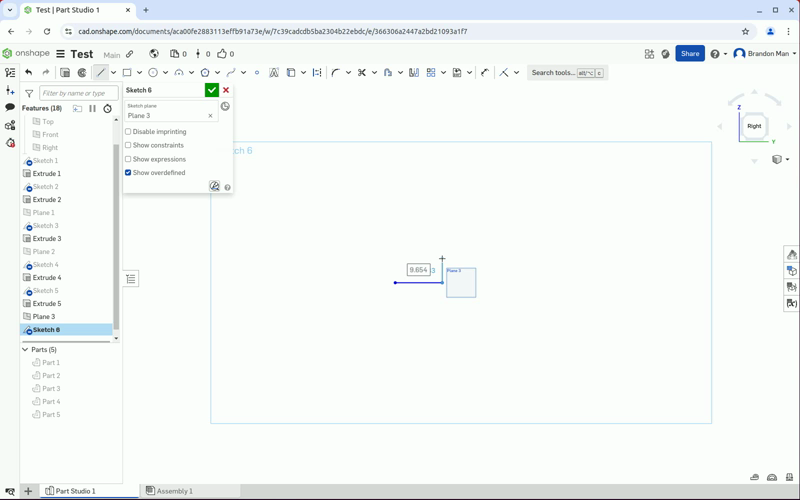
mouse_move(472, 258)
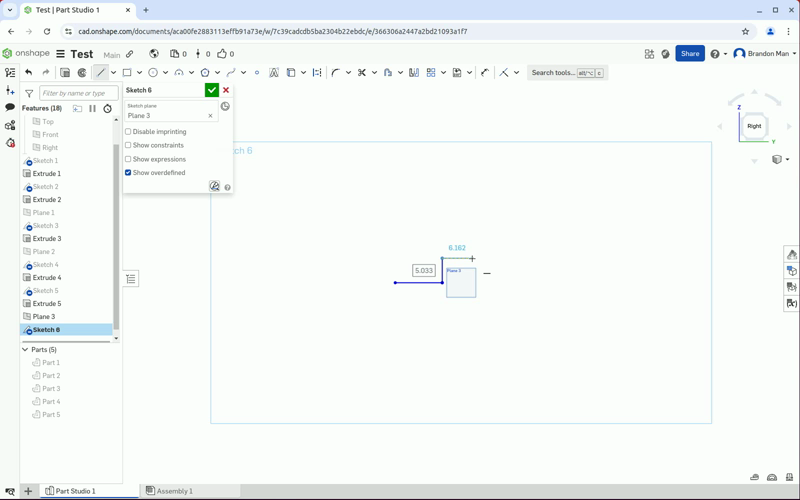
key_down(shift)
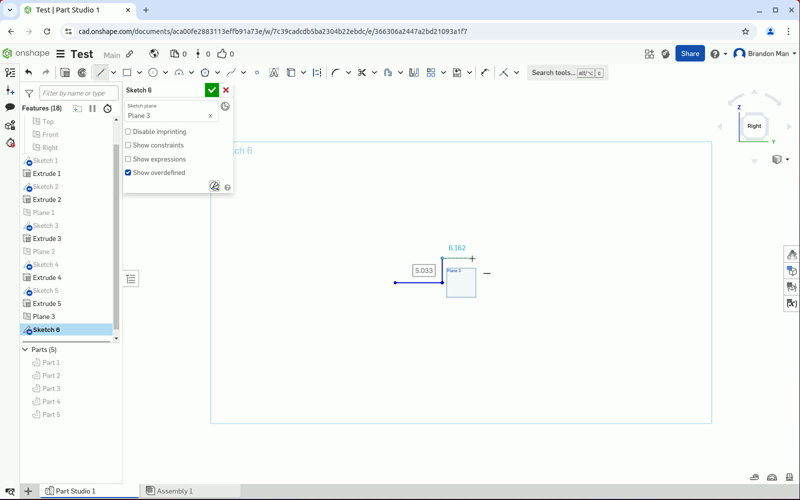
mouse_move(395, 282)
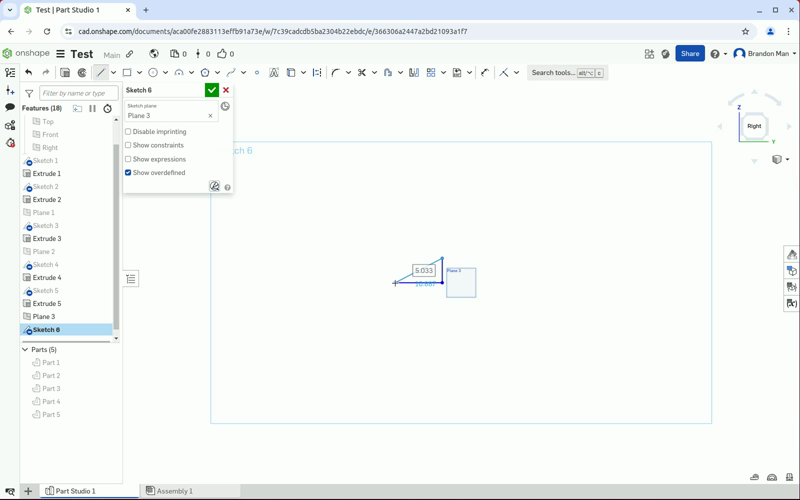
key_up(shift)
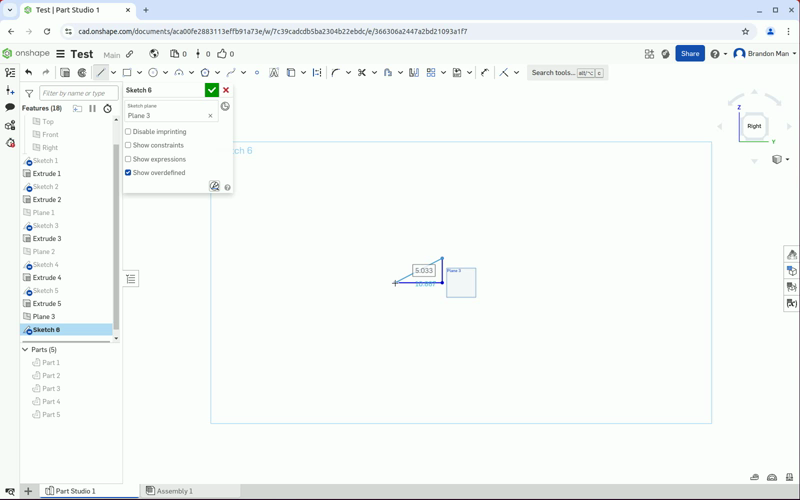
click(395, 282)
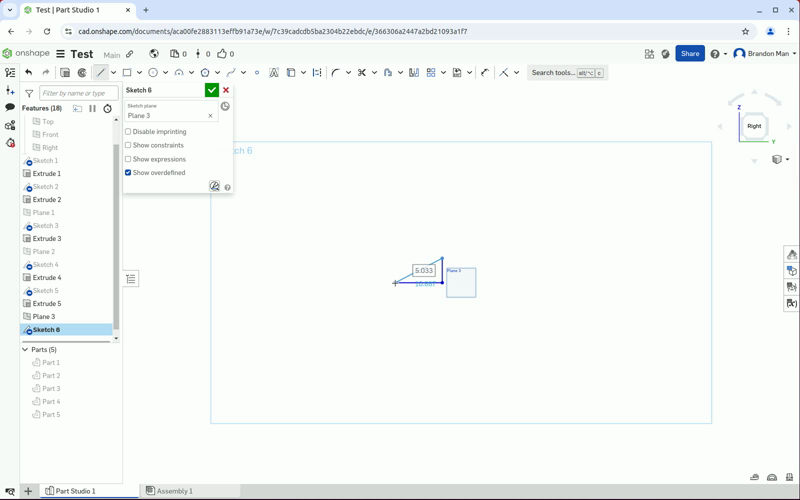
key(esc)
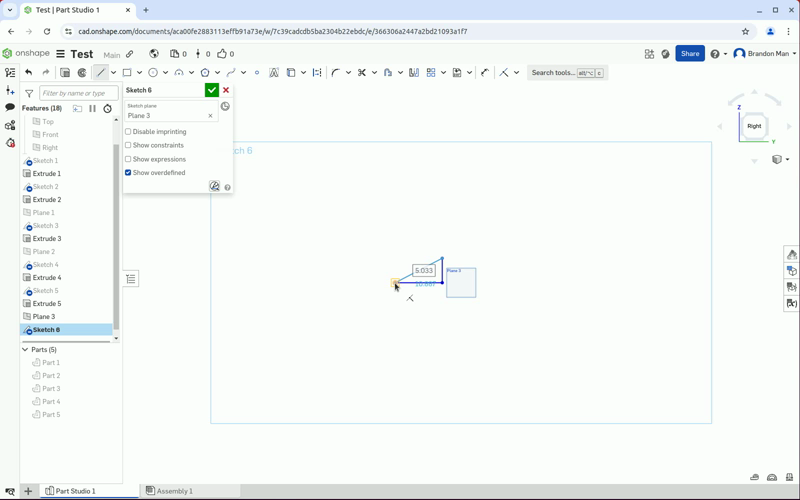
mouse_move(440, 272)
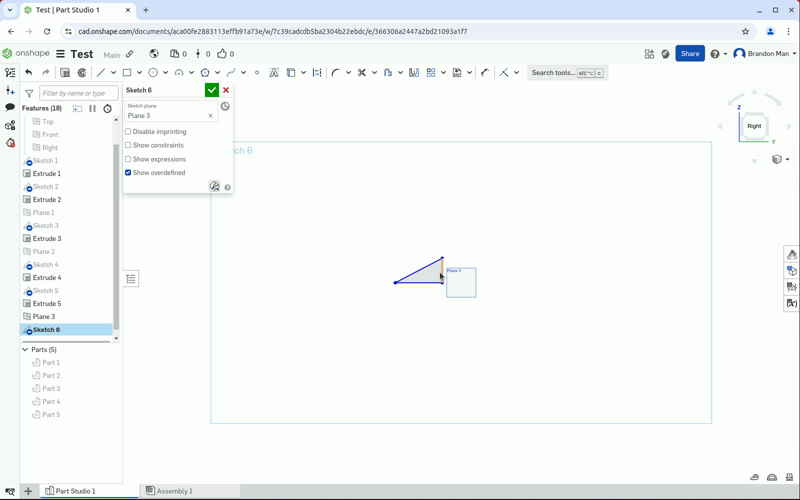
scroll(6)
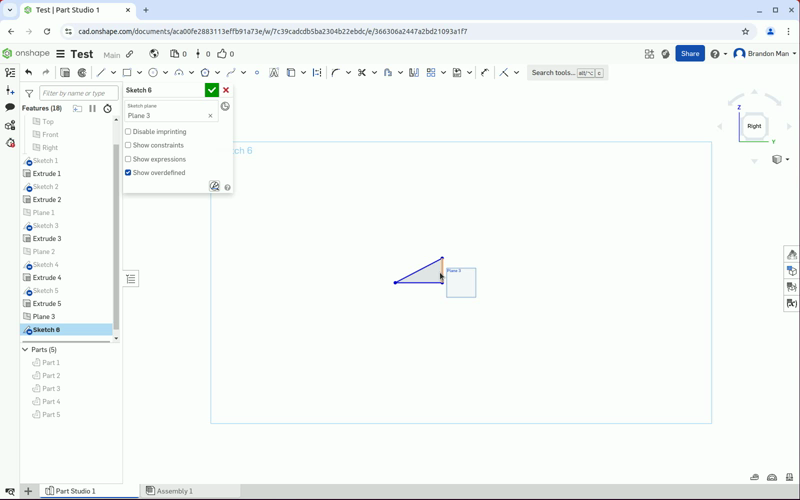
scroll(6)
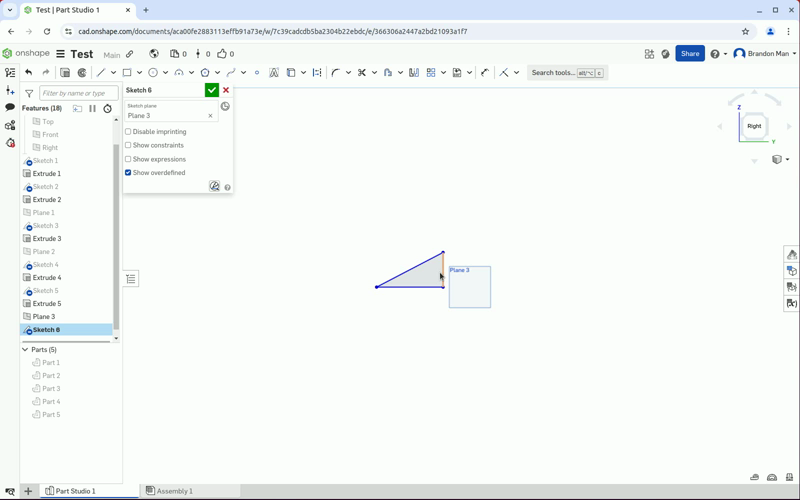
scroll(6)
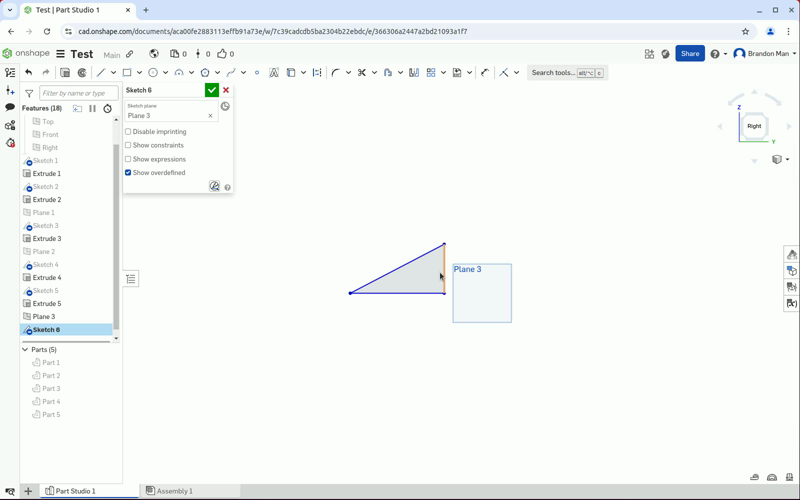
scroll(6)
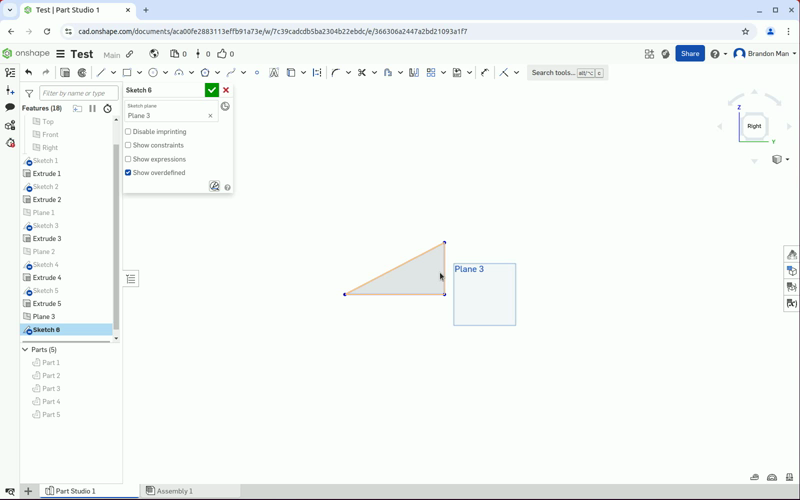
scroll(6)
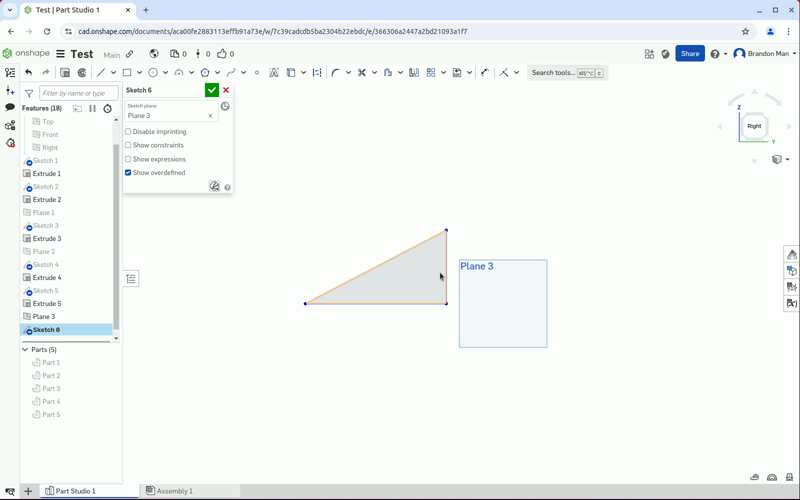
scroll(6)
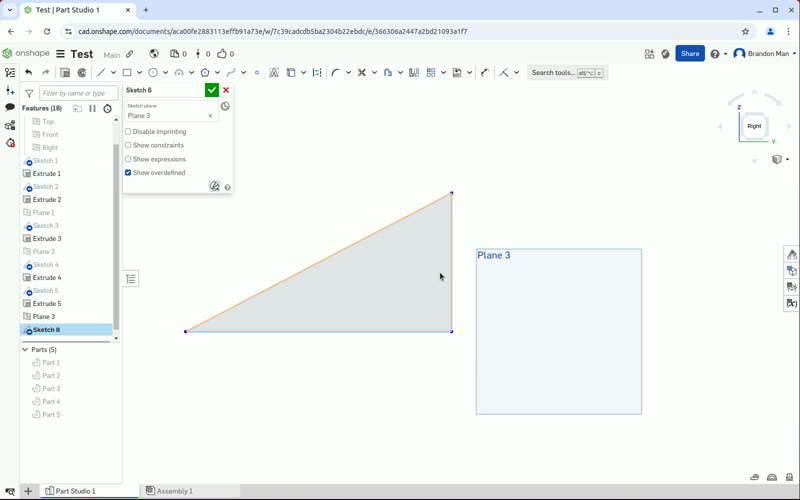
scroll(6)
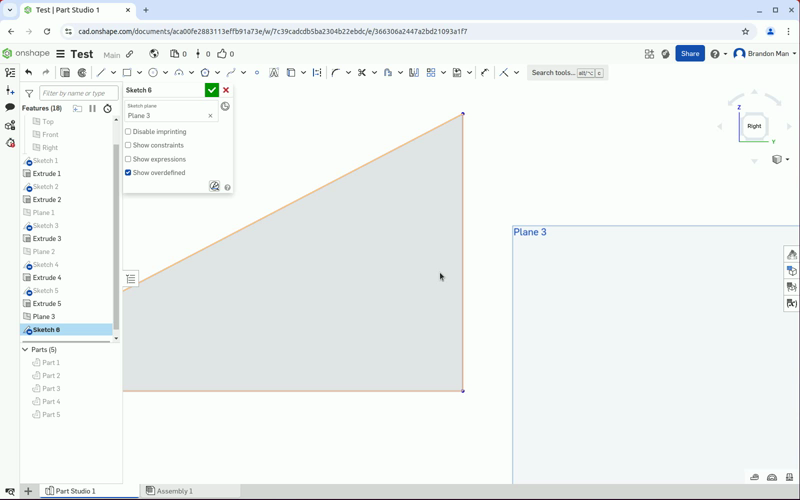
click(440, 272)
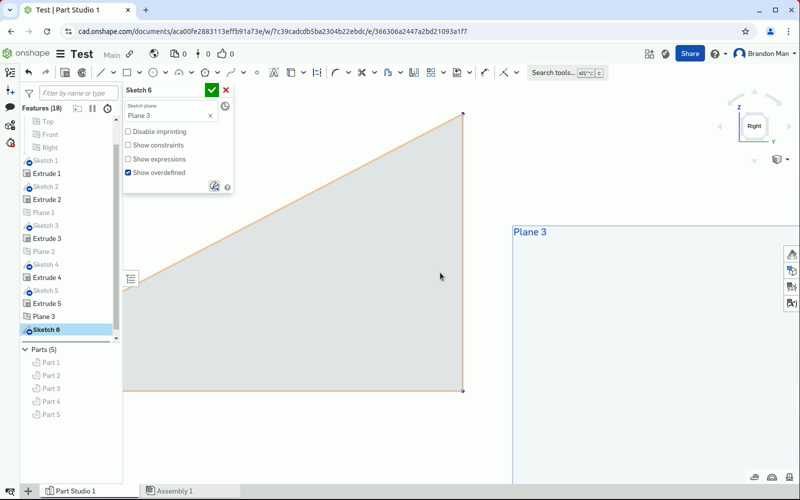
scroll(-6)
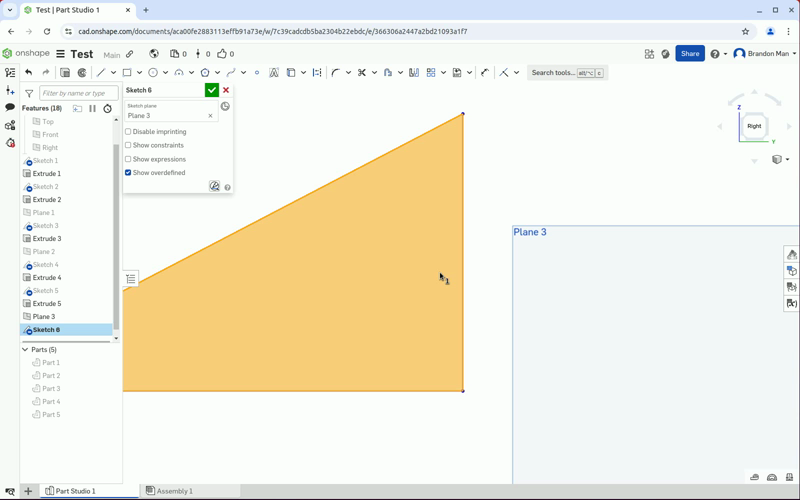
scroll(-6)
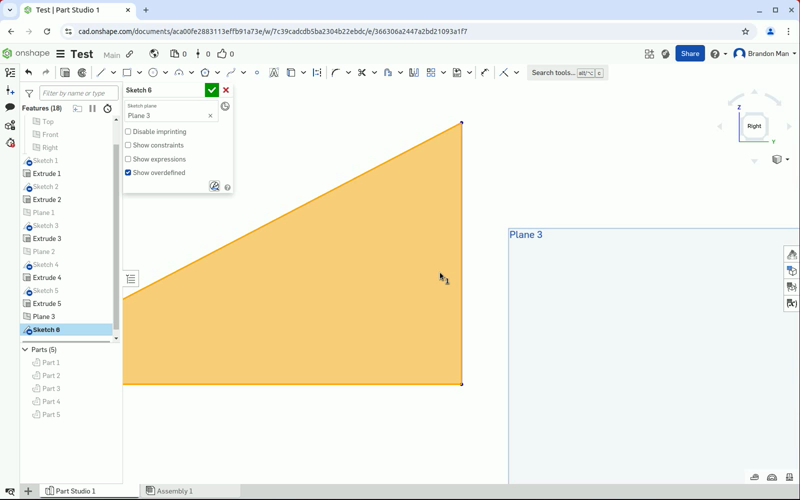
scroll(-6)
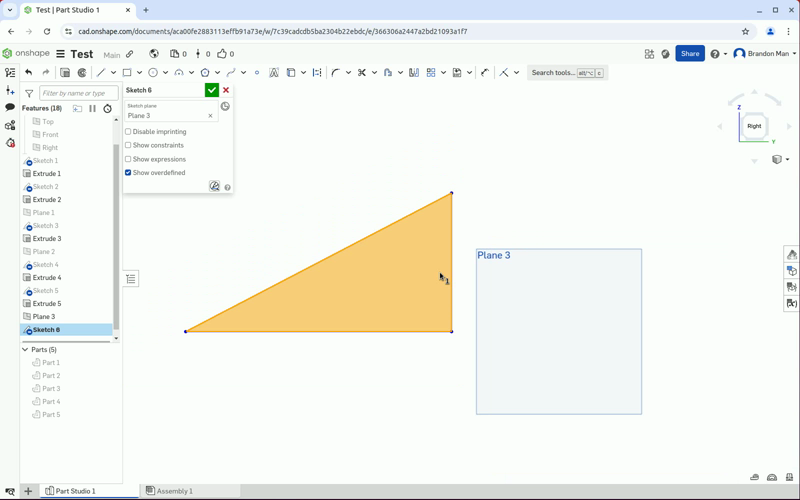
scroll(-6)
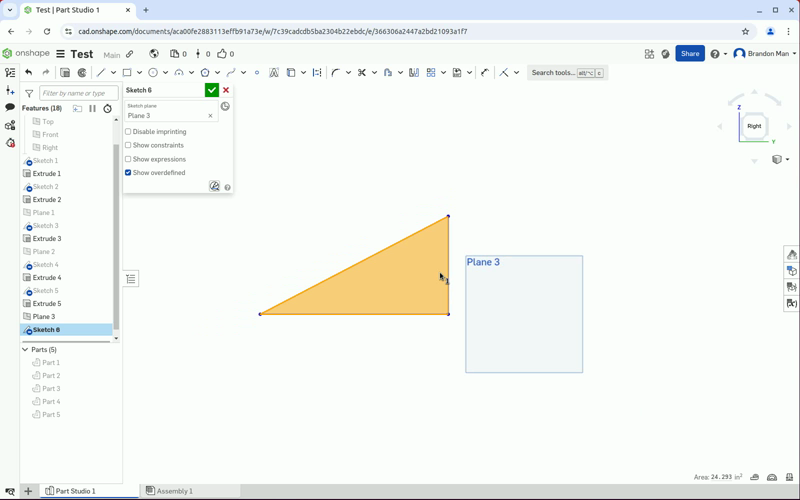
scroll(-6)
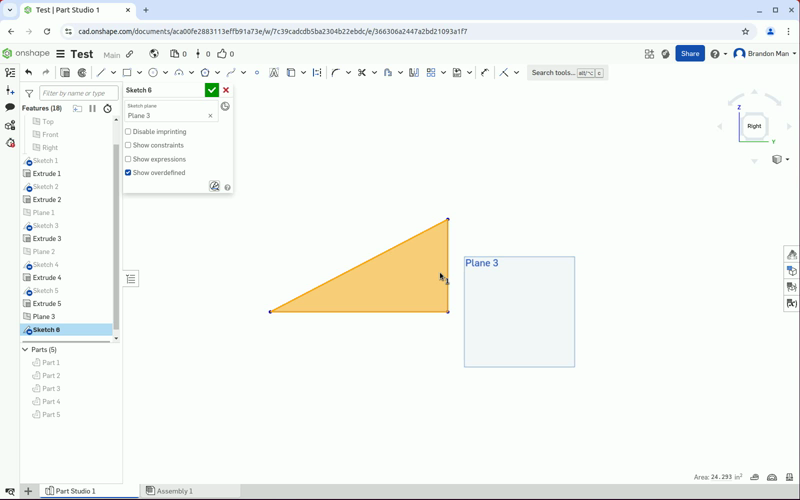
scroll(-6)
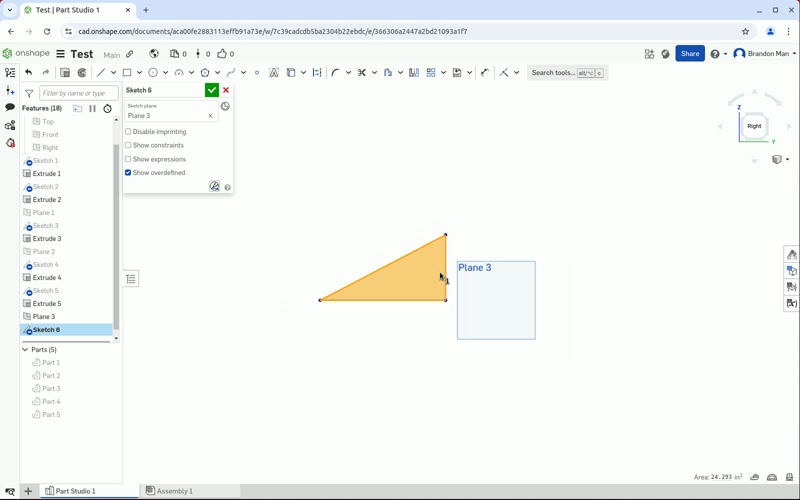
scroll(-6)
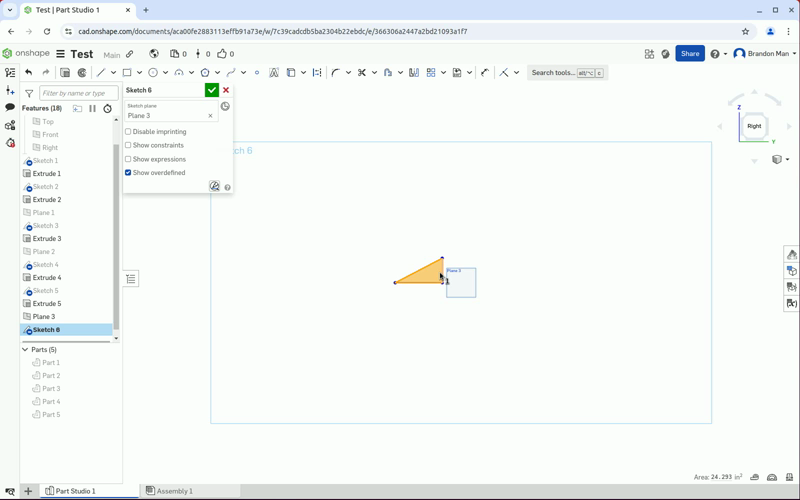
mouse_move(73, 352)
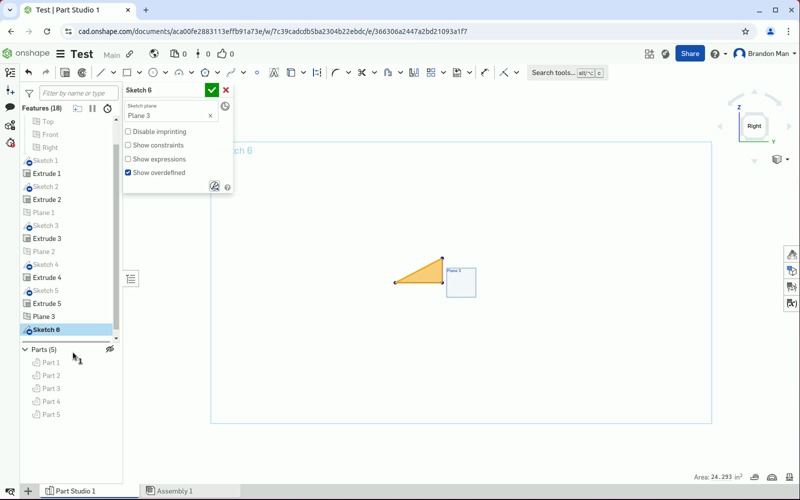
key(shift+y)
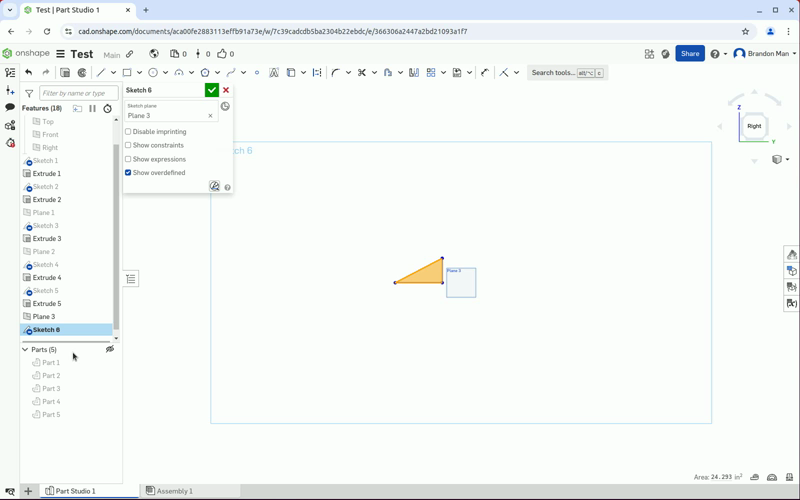
key(shift+e)
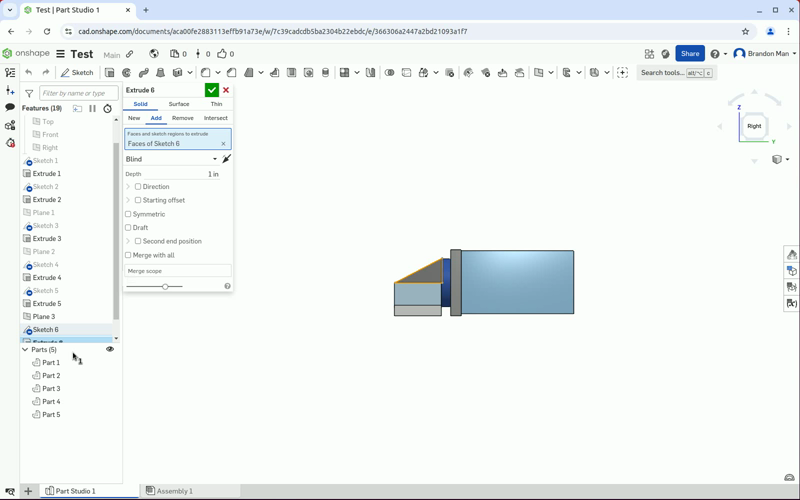
mouse_move(143, 106)
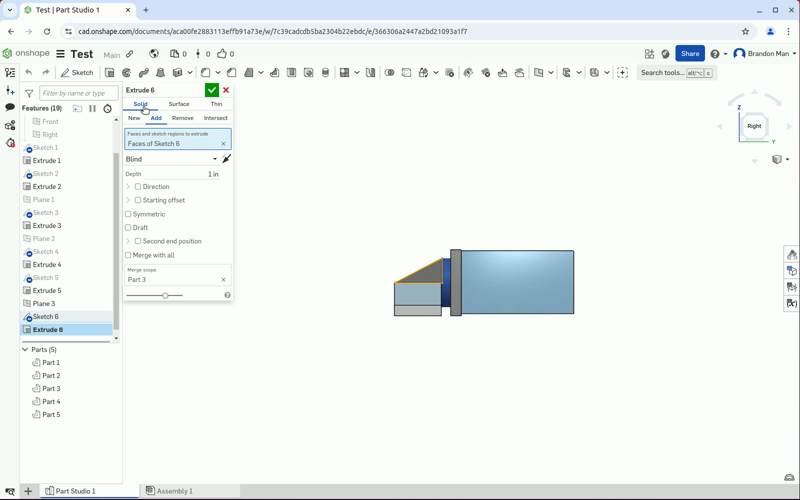
click(143, 106)
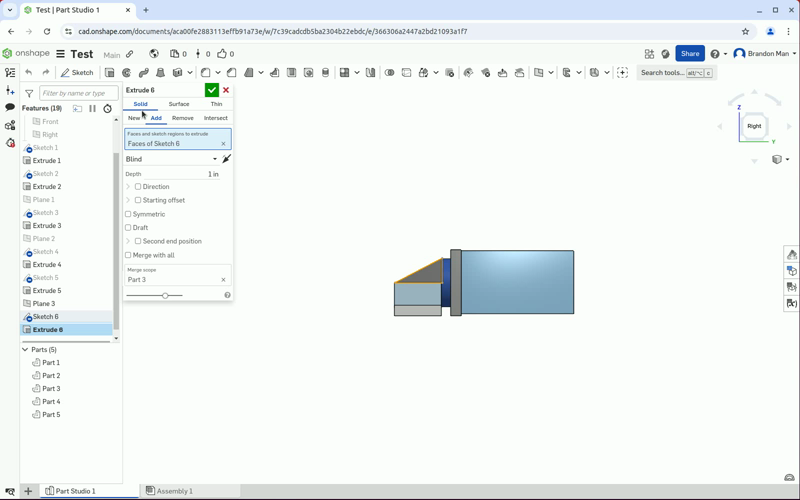
mouse_move(137, 120)
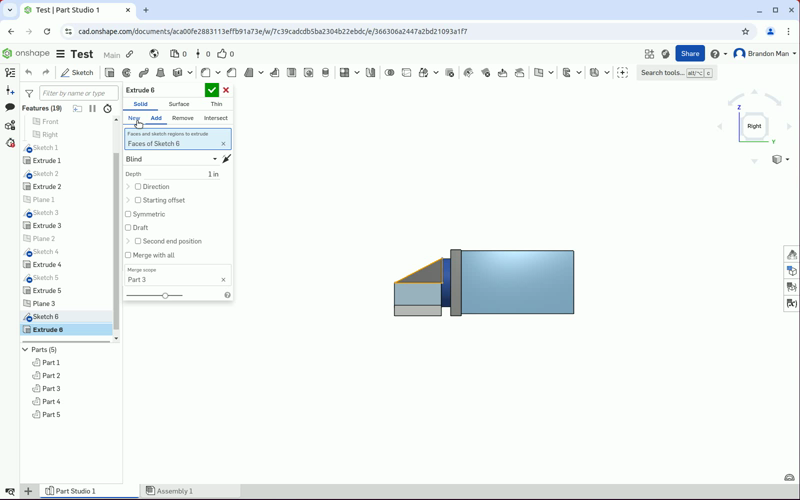
click(137, 120)
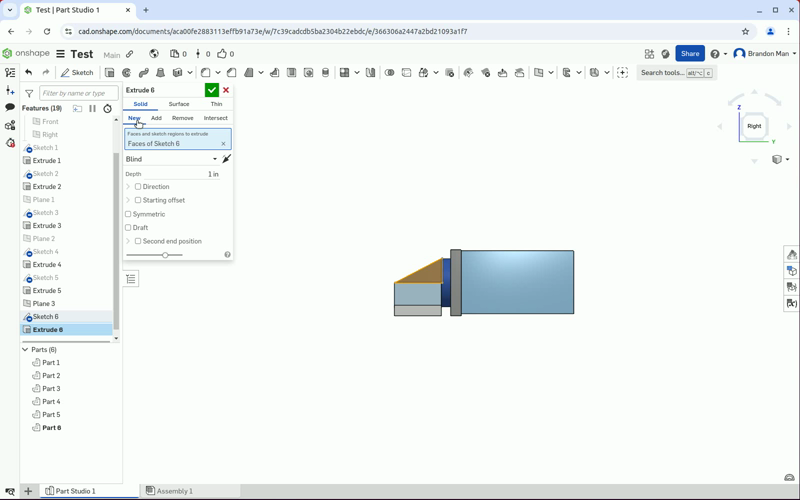
key(tab, 4)
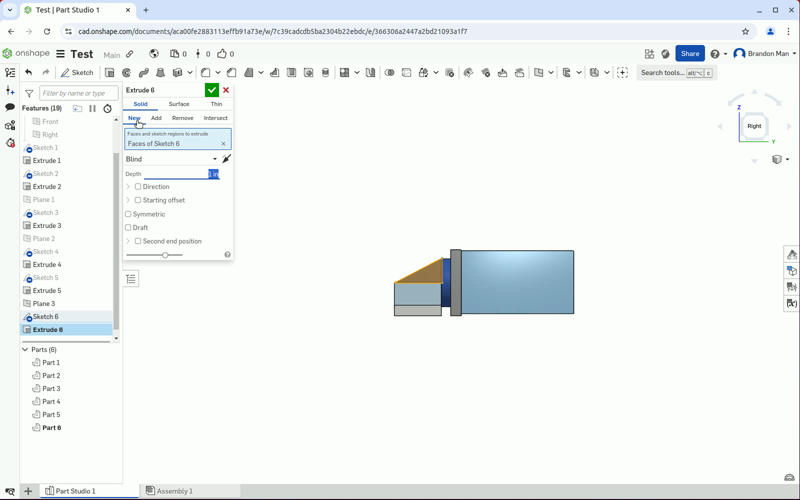
text(-1.444)
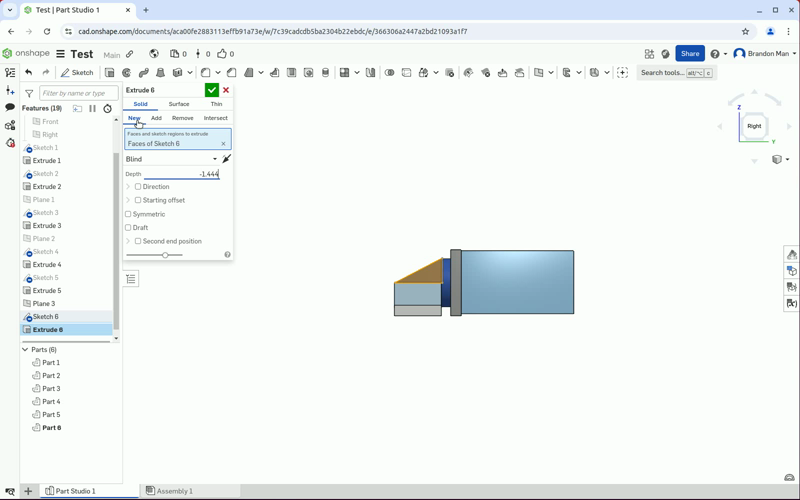
key(enter)
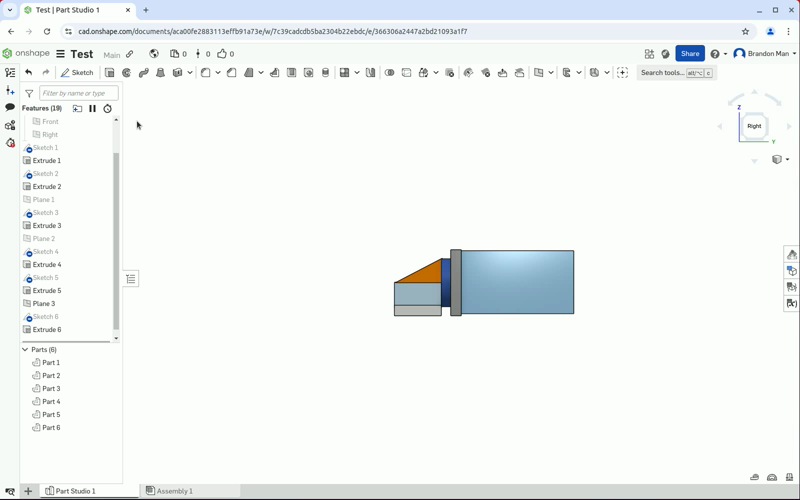
key(shift+h)
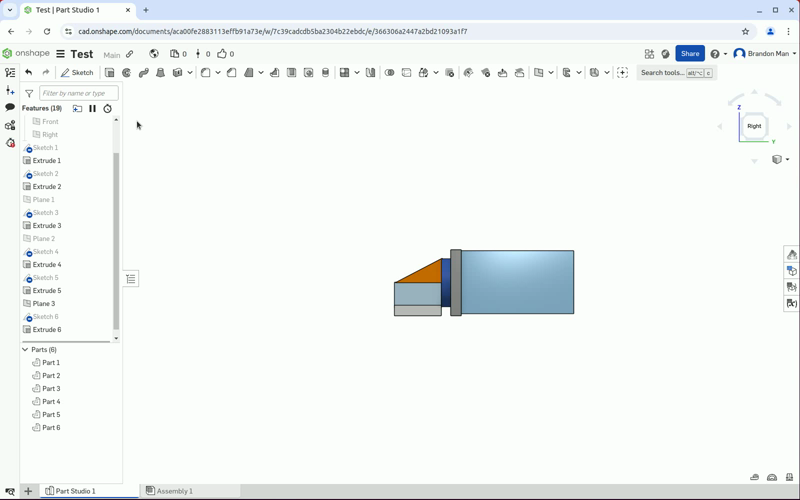
key(shift+h)
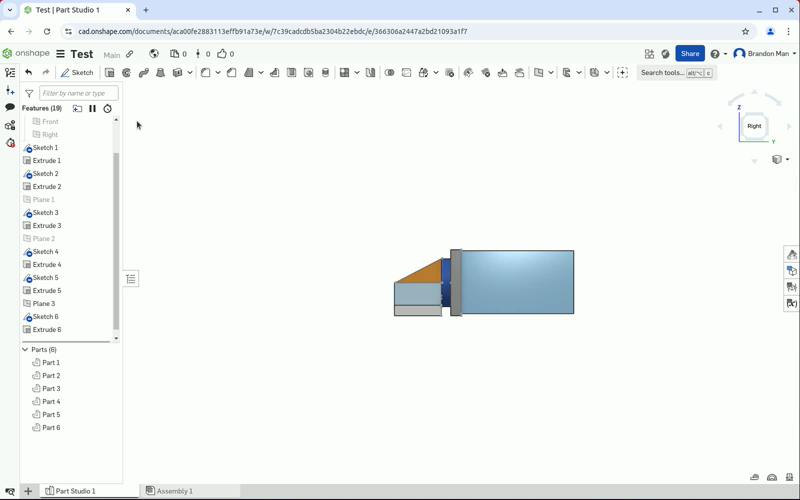
key(shift+7)
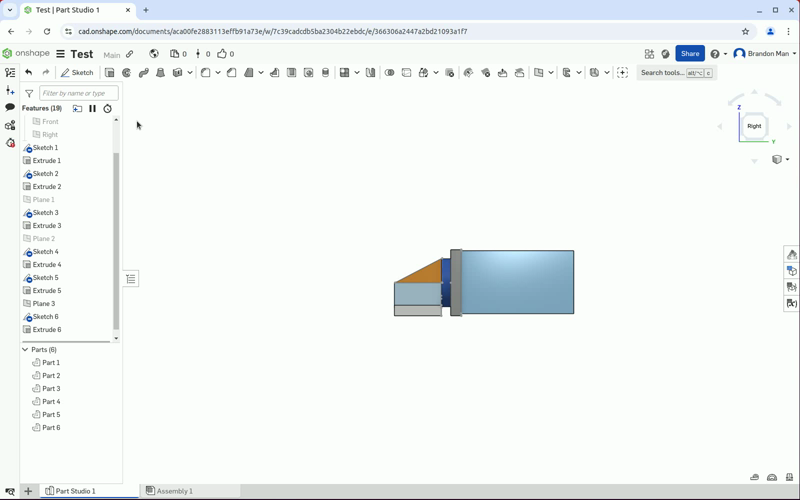
key(right, 2)
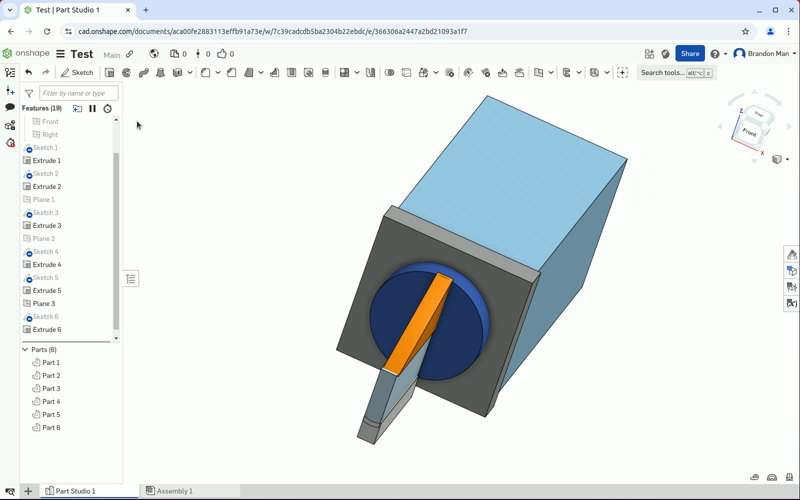
key(down, 2)
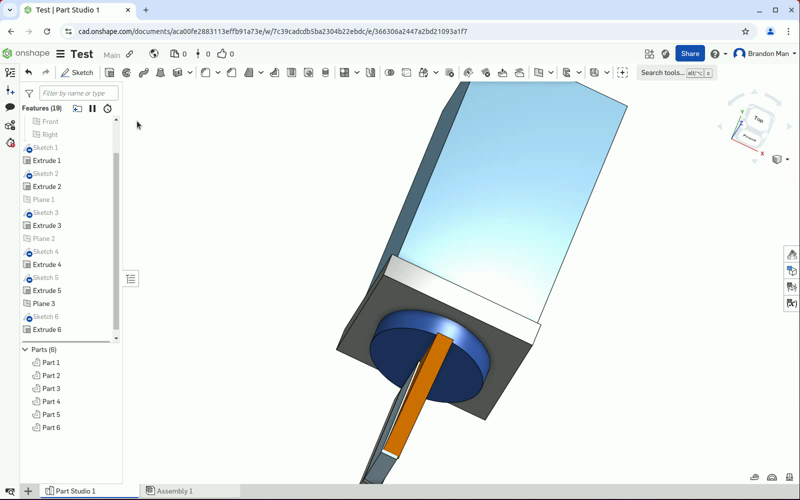
key(up, 2)
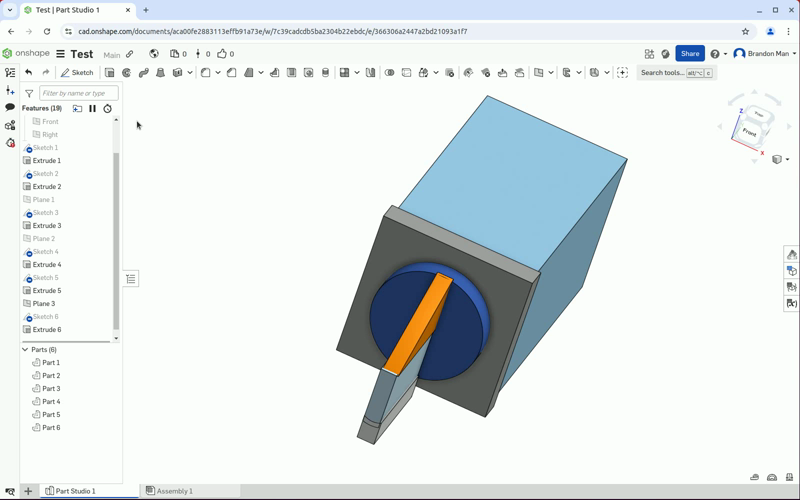
key(left, 2)
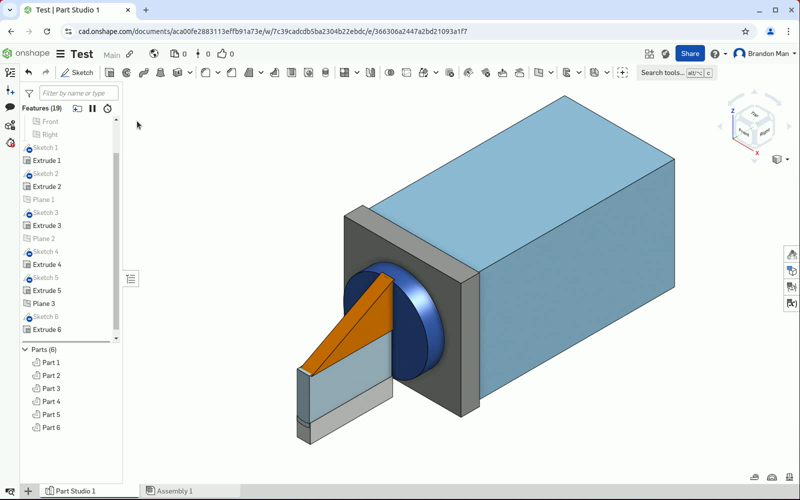
mouse_move(69, 150)
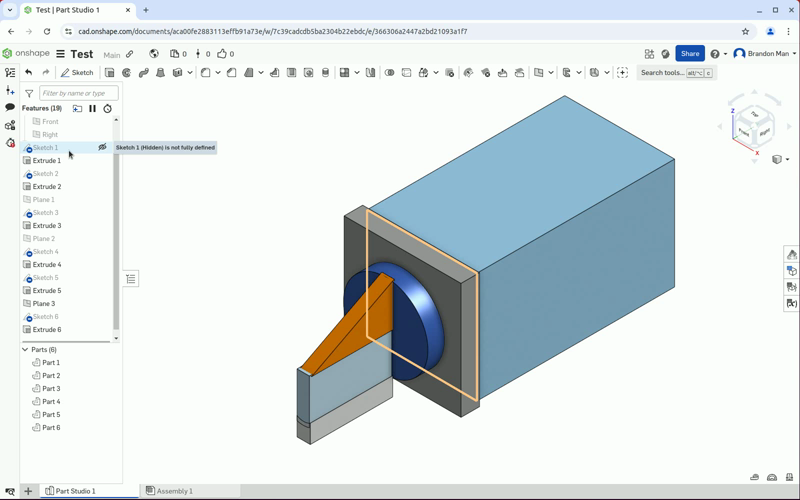
click(69, 150)